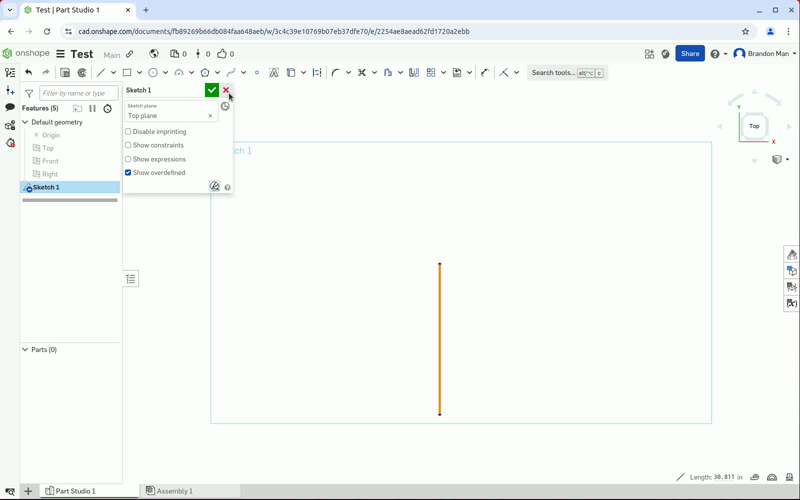
key(shift+h)
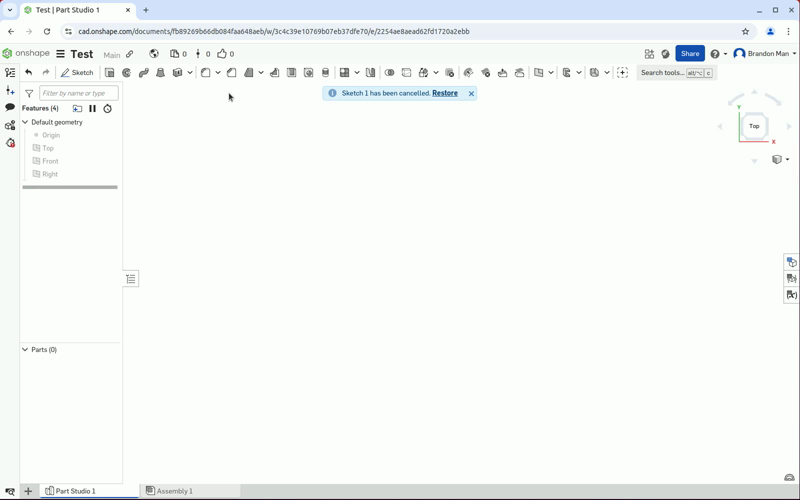
mouse_move(73, 352)
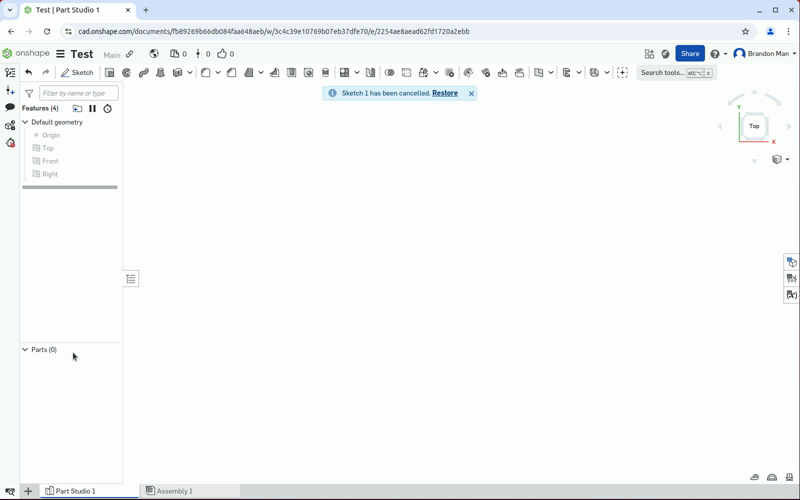
key(y)
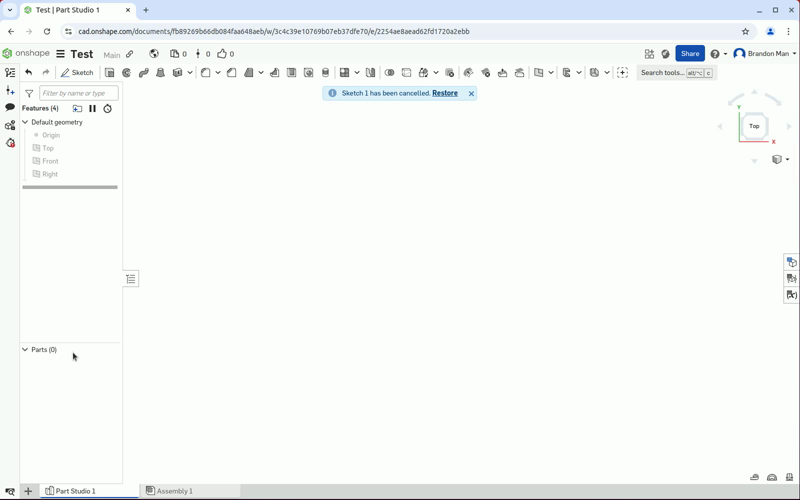
key(shift+p)
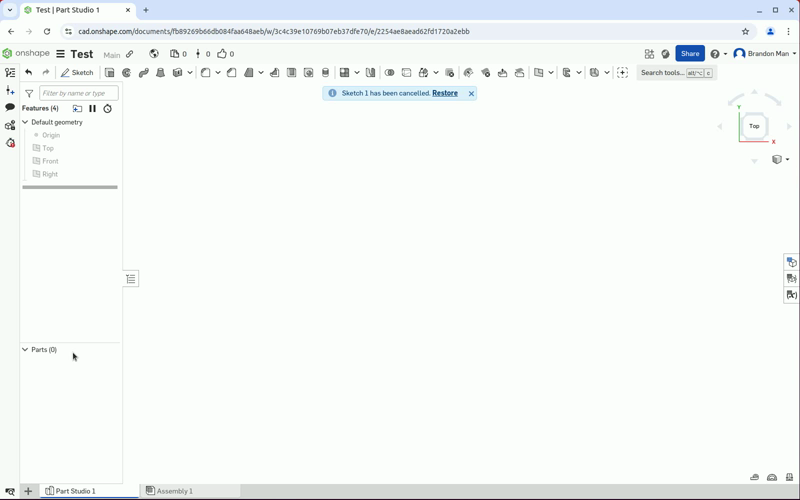
key(space)
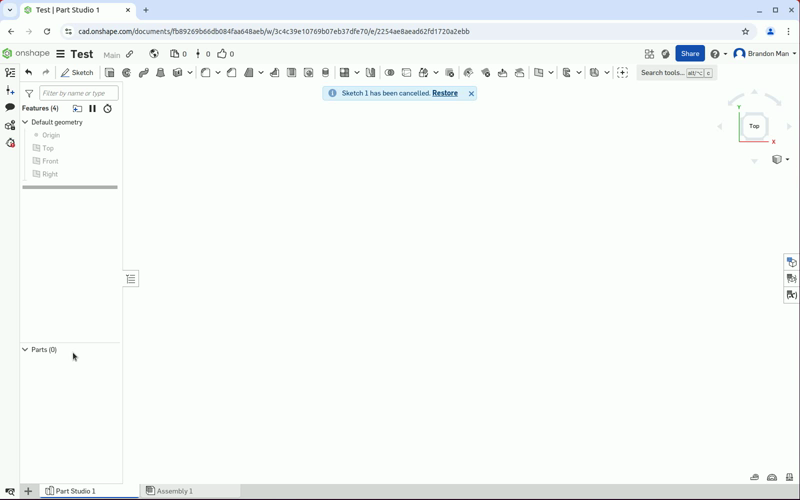
key_down(shift)
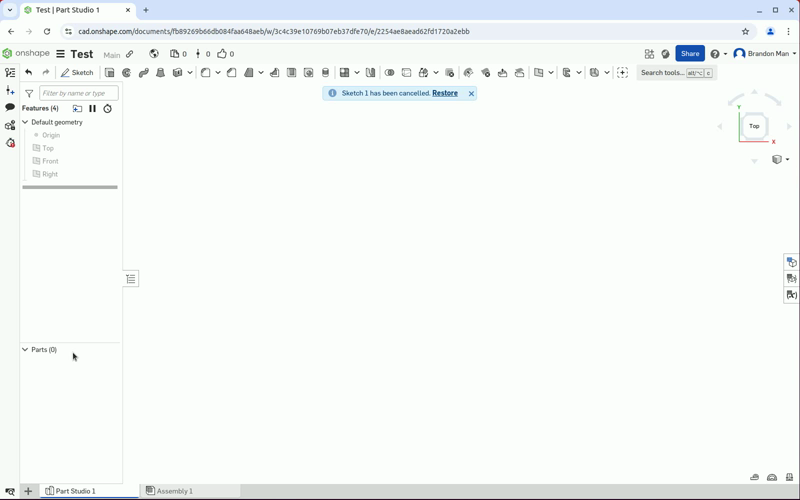
key(up)
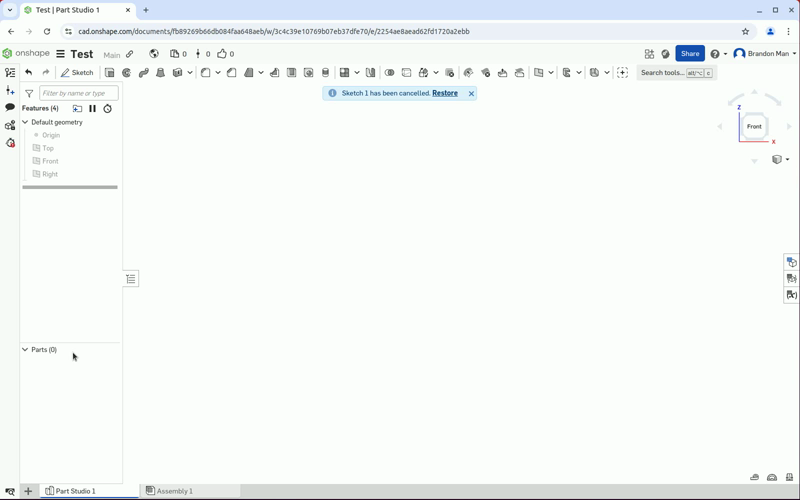
key_up(shift)
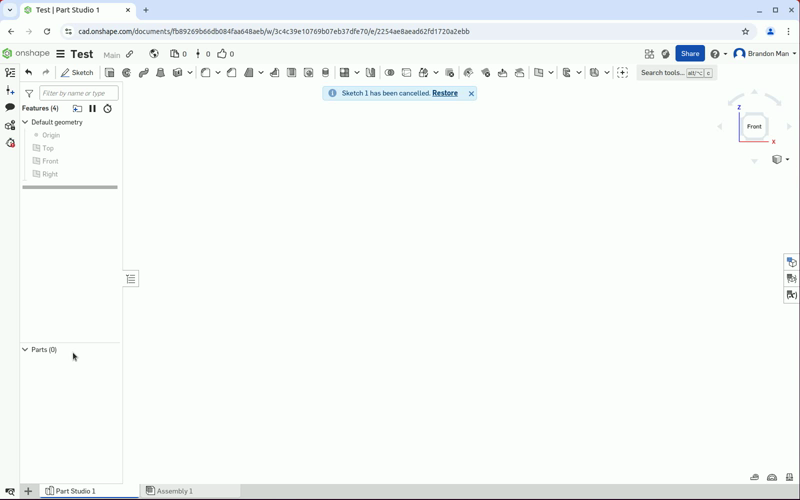
mouse_move(73, 352)
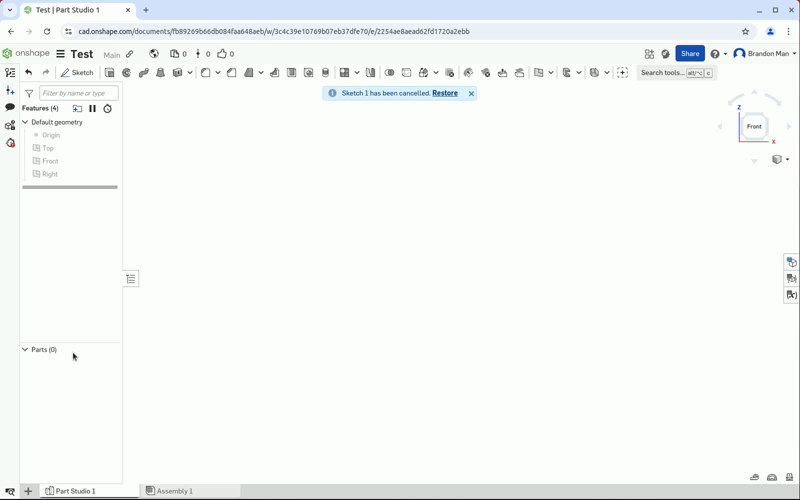
key(shift+y)
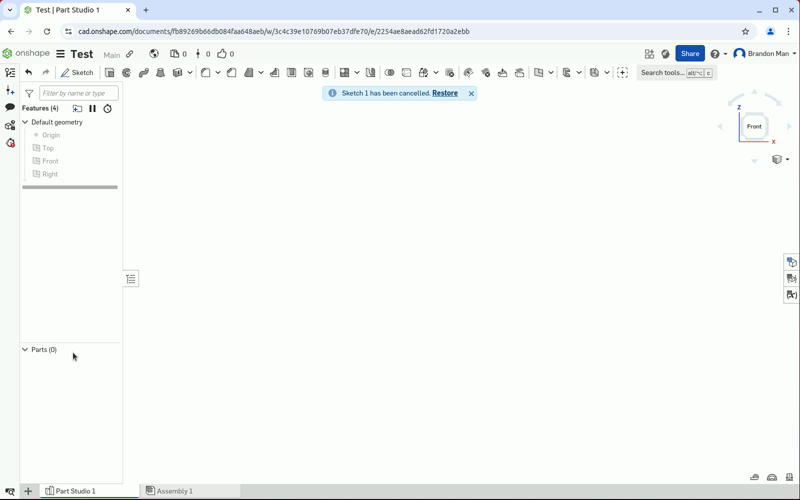
key(shift+s)
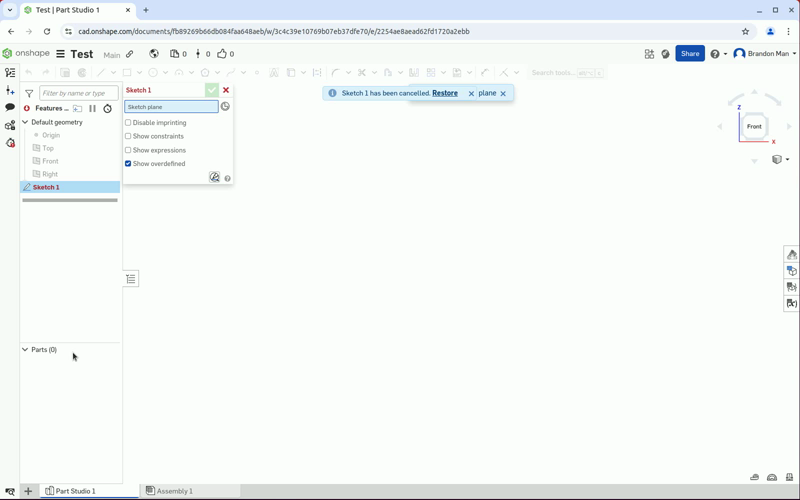
mouse_move(73, 163)
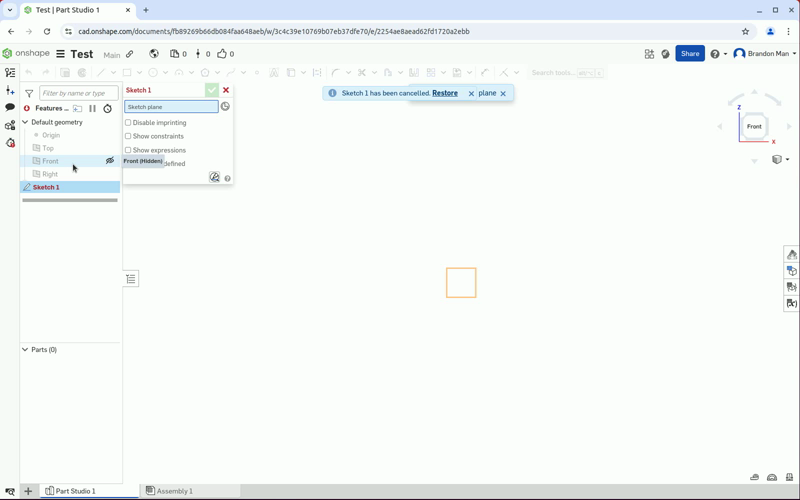
click(73, 163)
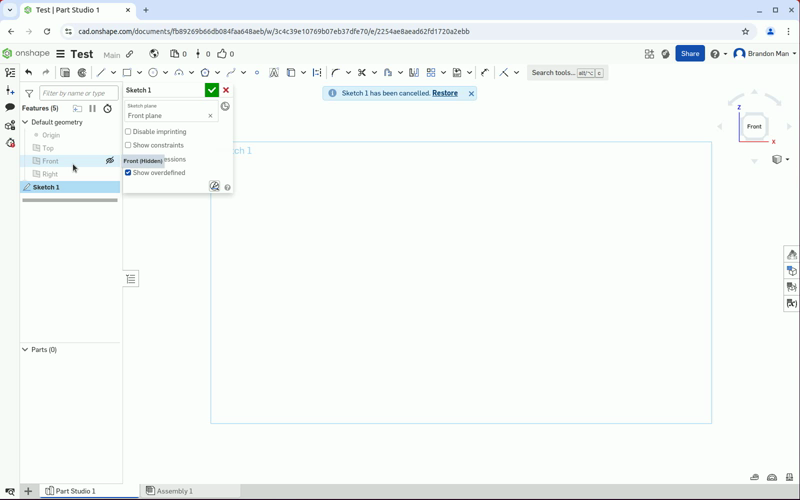
mouse_move(73, 352)
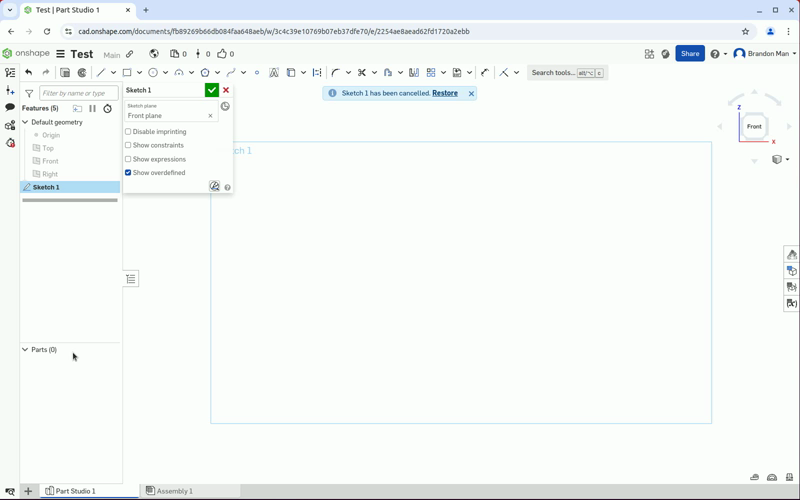
key(y)
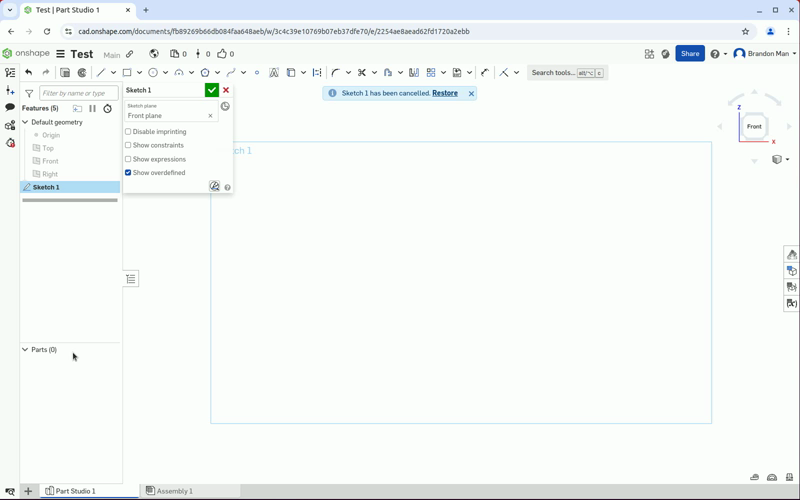
key(l)
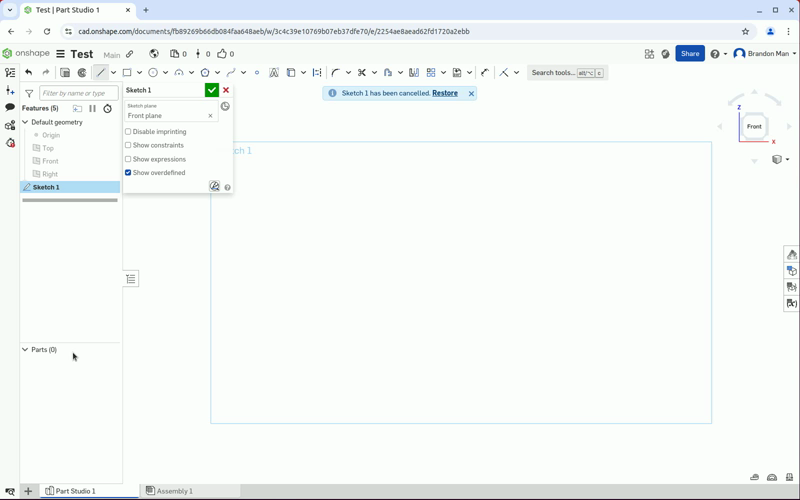
key_down(shift)
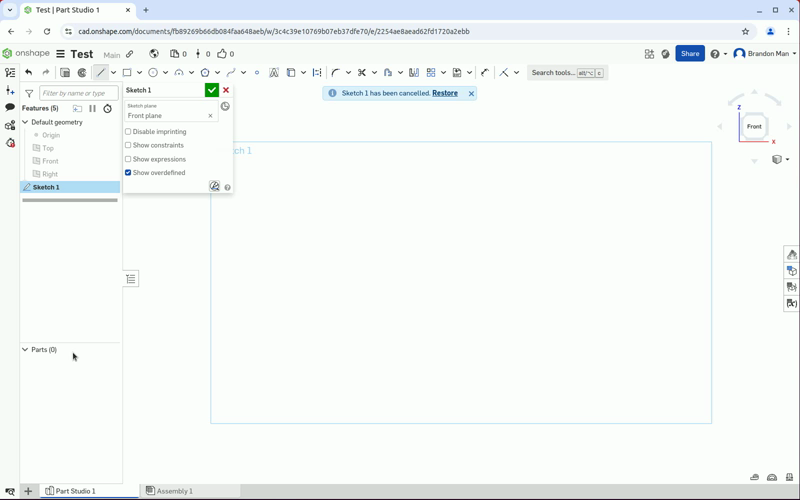
mouse_move(348, 251)
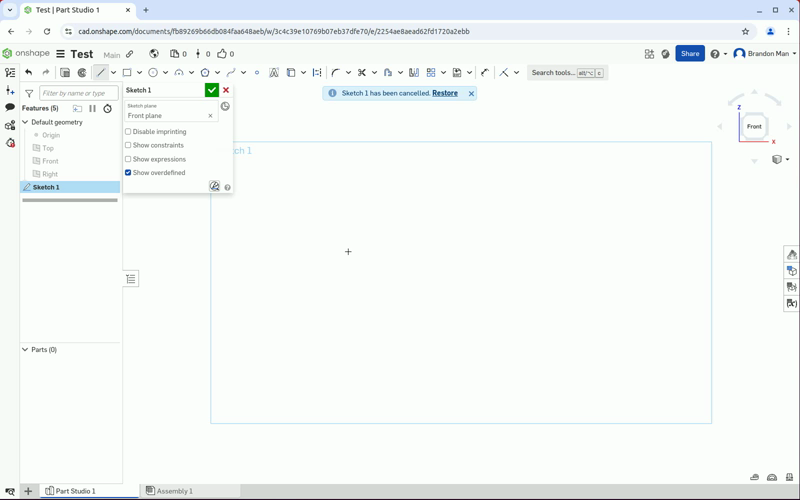
click(348, 251)
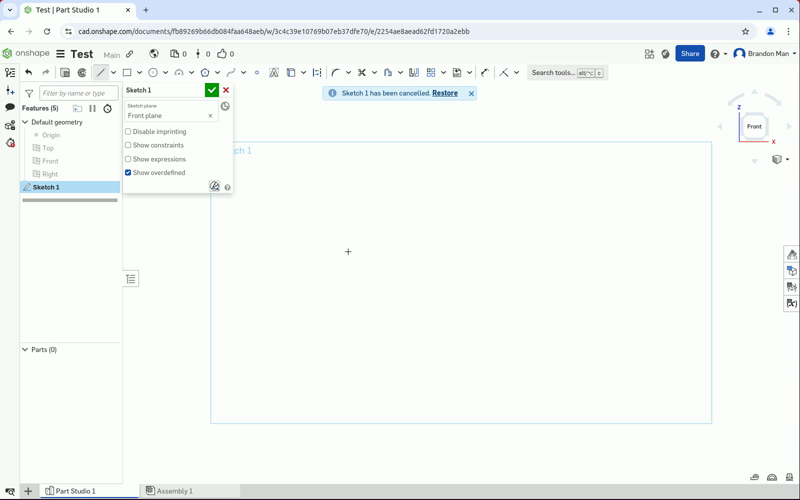
key_up(shift)
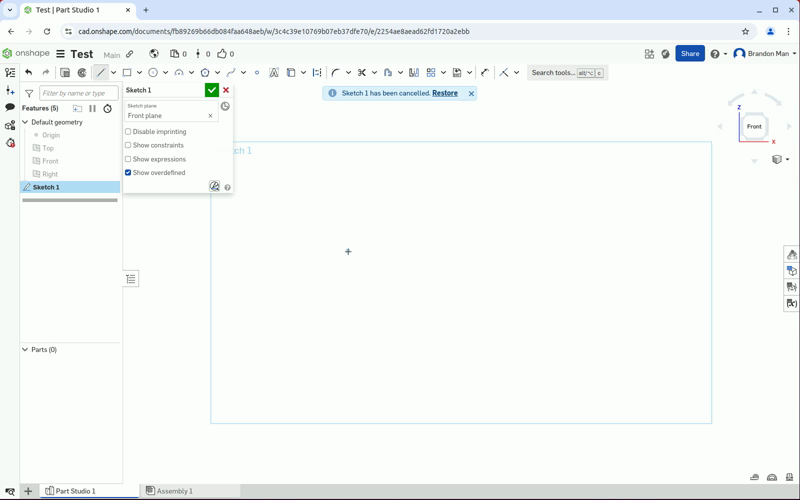
key_down(shift)
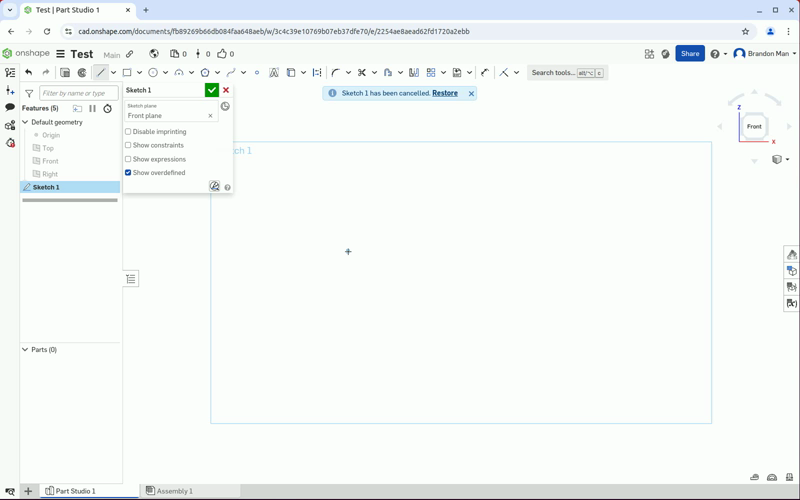
mouse_move(378, 251)
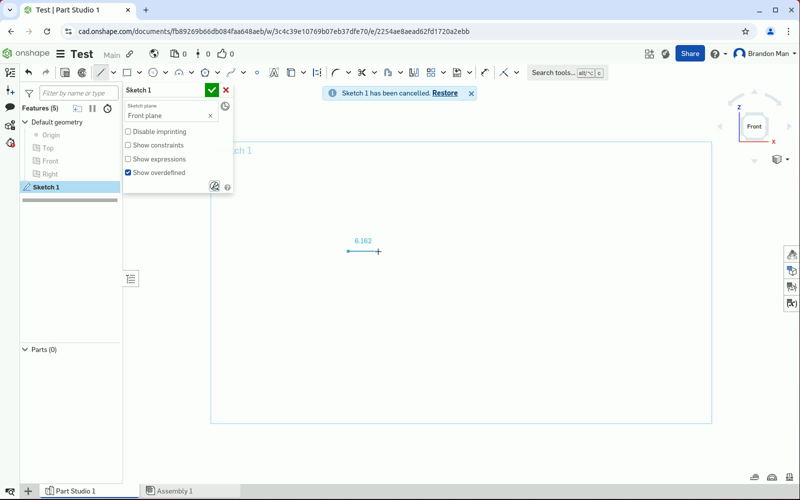
mouse_move(370, 251)
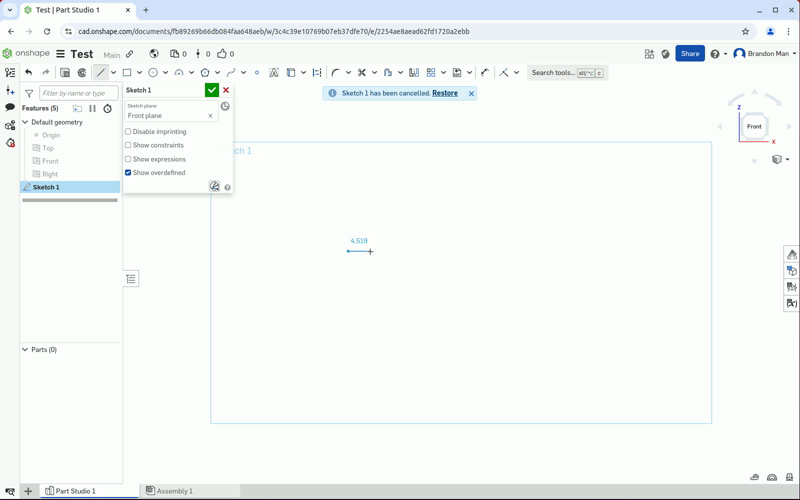
click(370, 251)
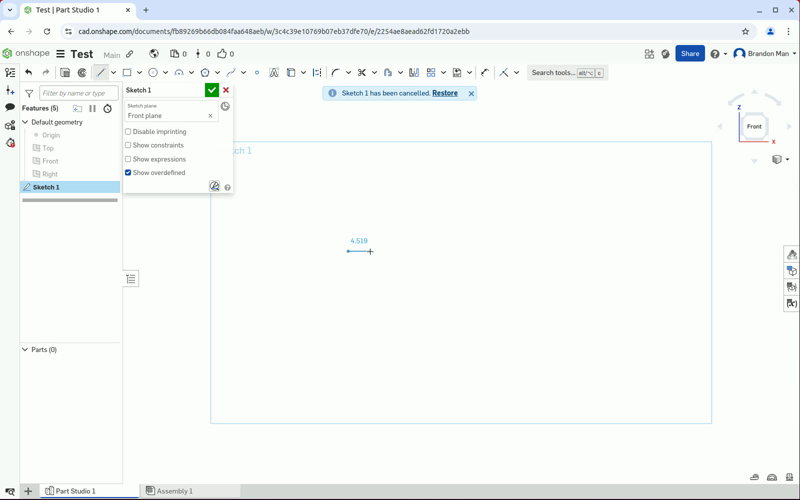
key_up(shift)
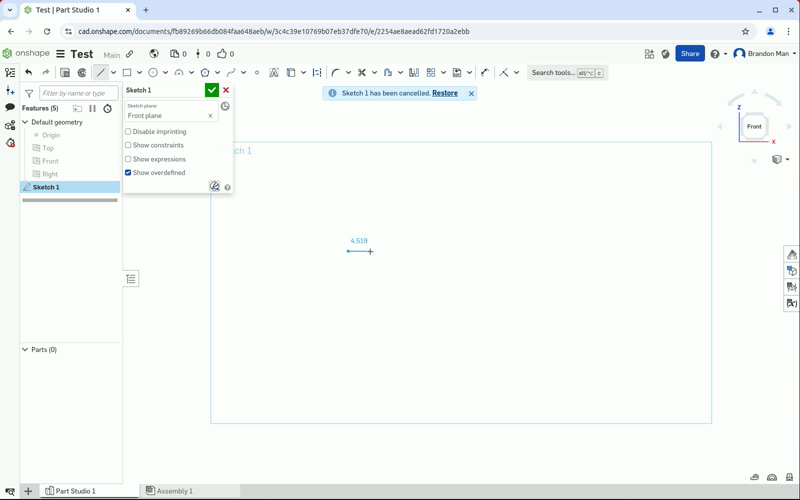
key_down(shift)
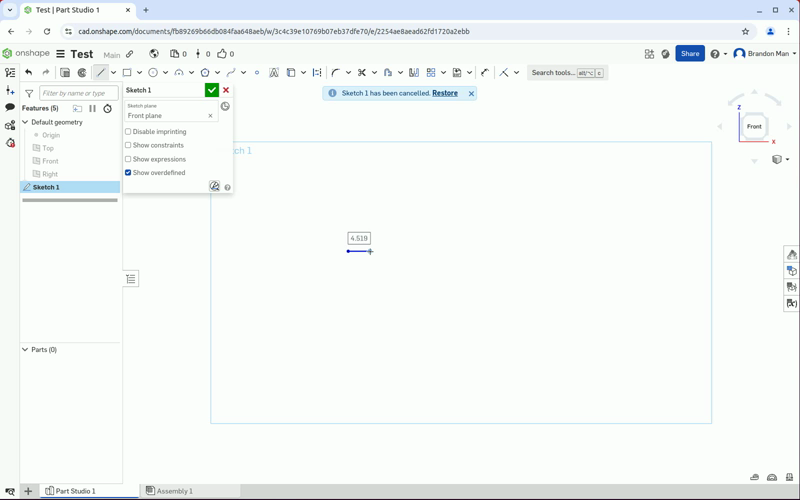
mouse_move(400, 251)
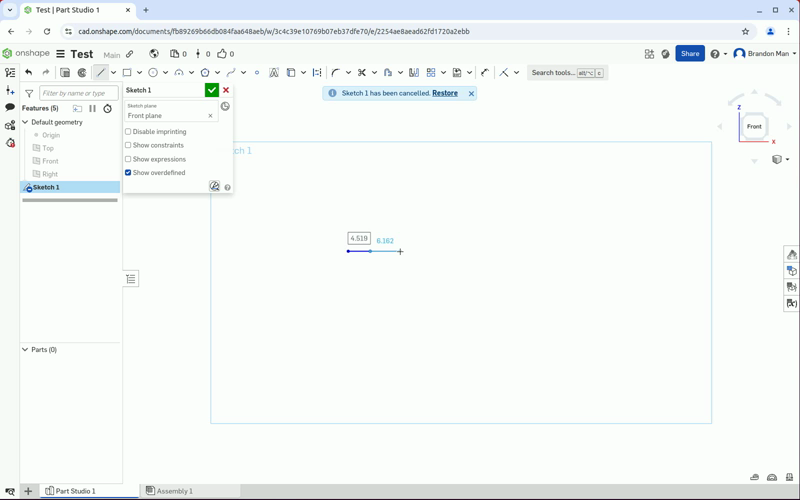
mouse_move(370, 247)
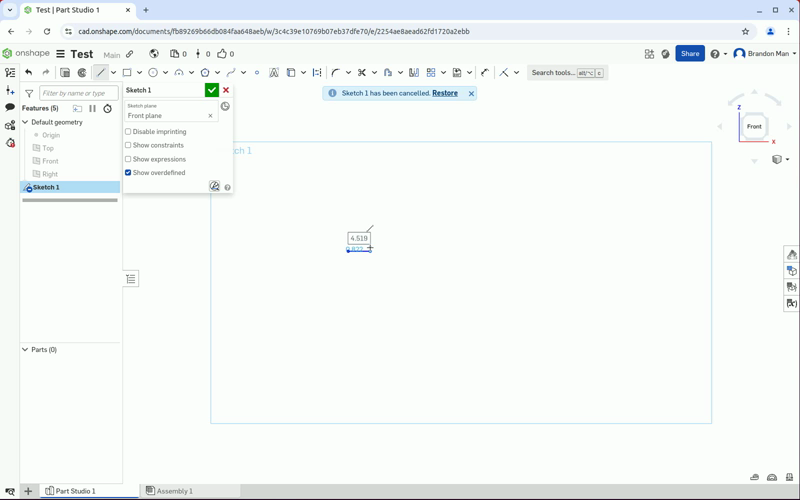
scroll(6)
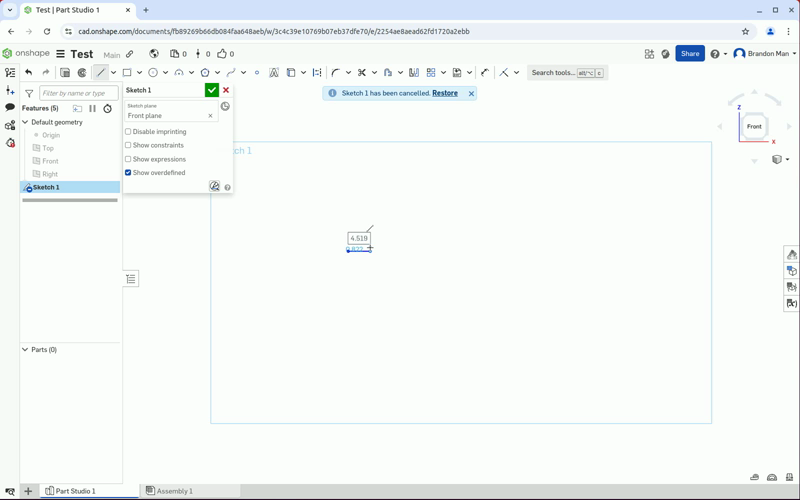
scroll(6)
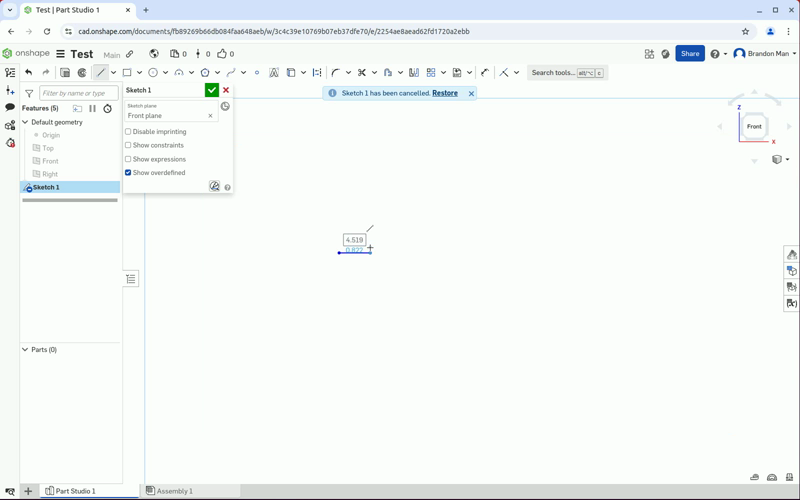
scroll(6)
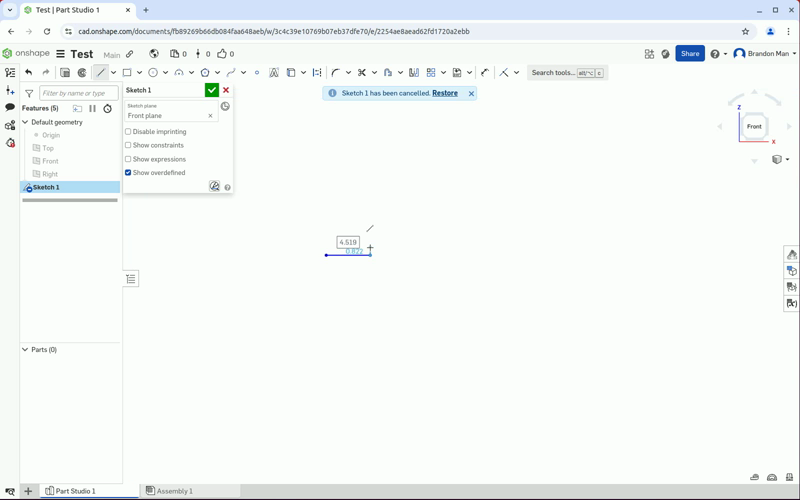
scroll(6)
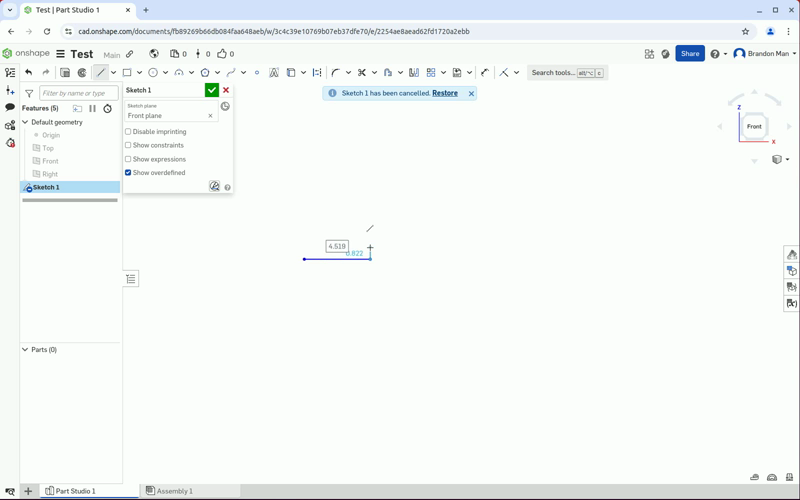
scroll(6)
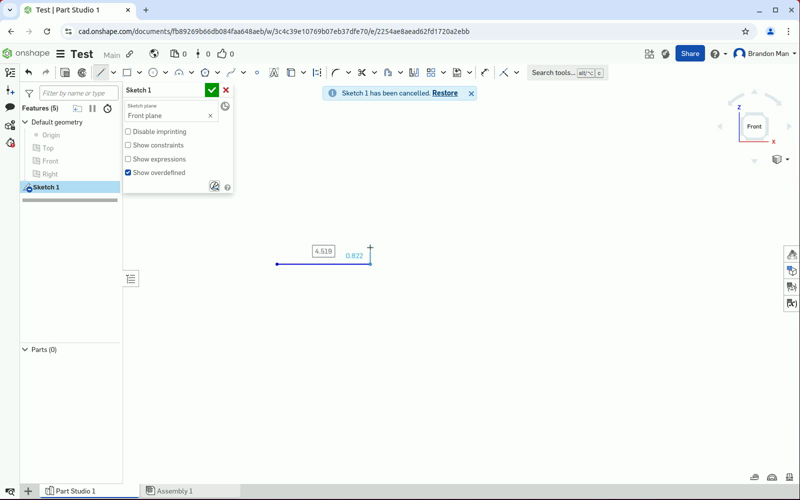
scroll(6)
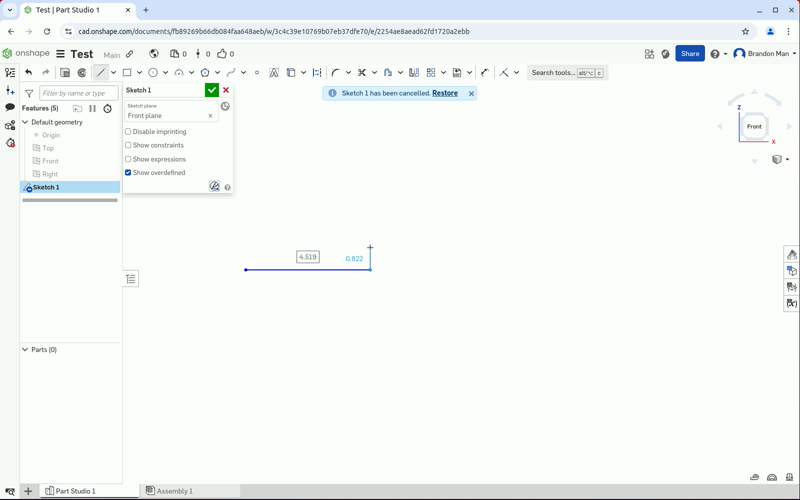
scroll(6)
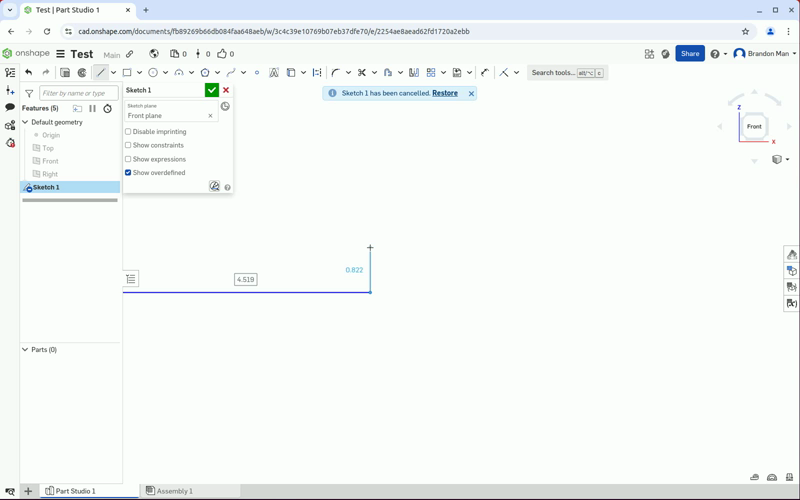
click(370, 247)
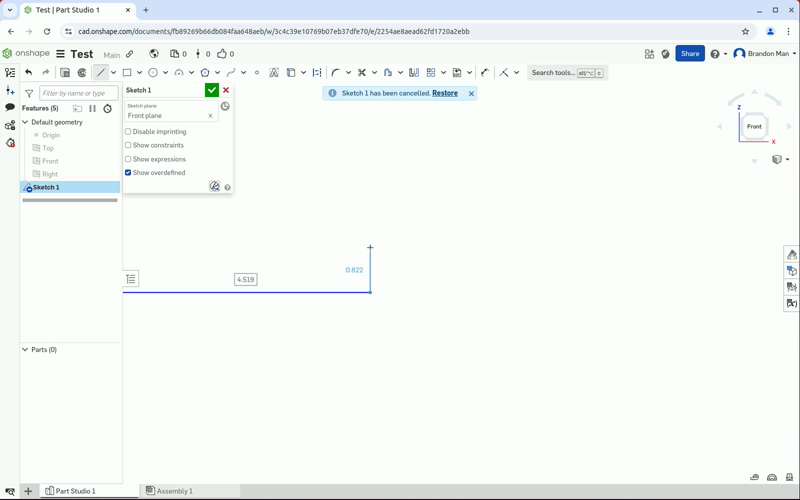
scroll(-6)
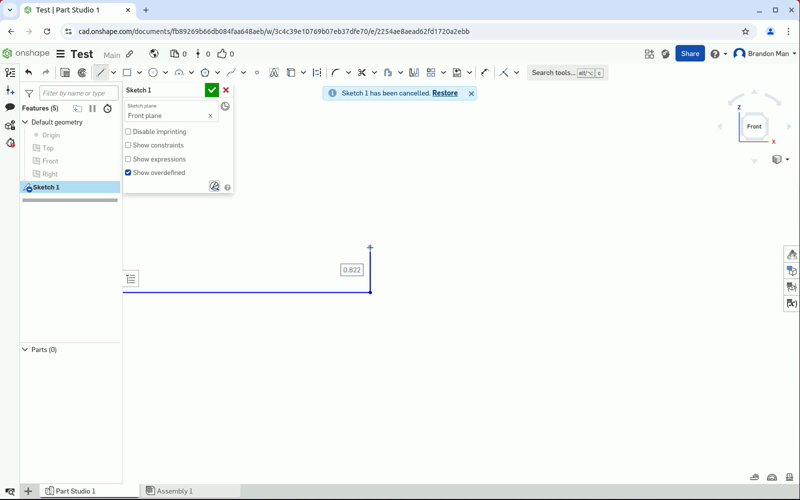
scroll(-6)
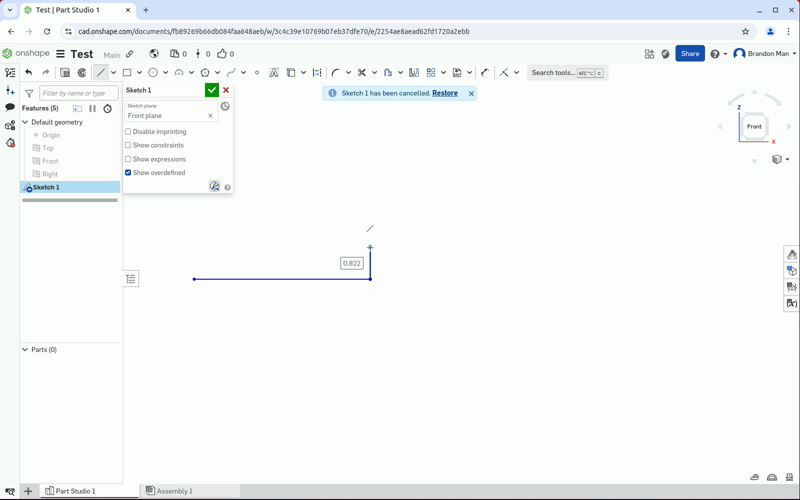
scroll(-6)
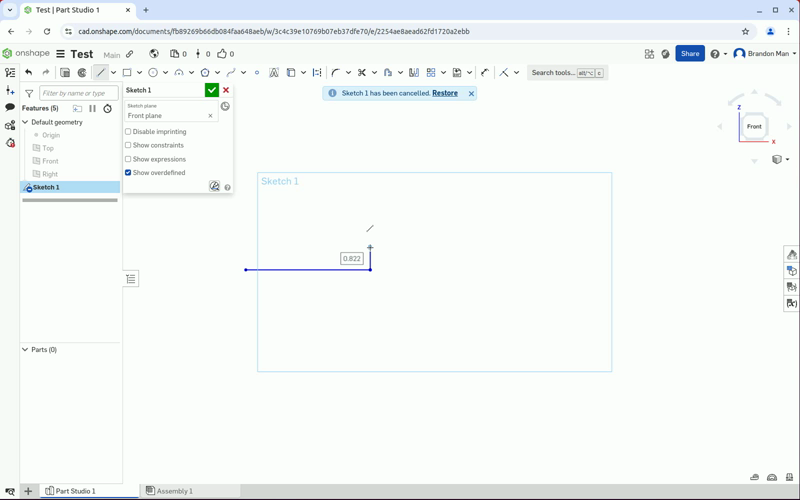
scroll(-6)
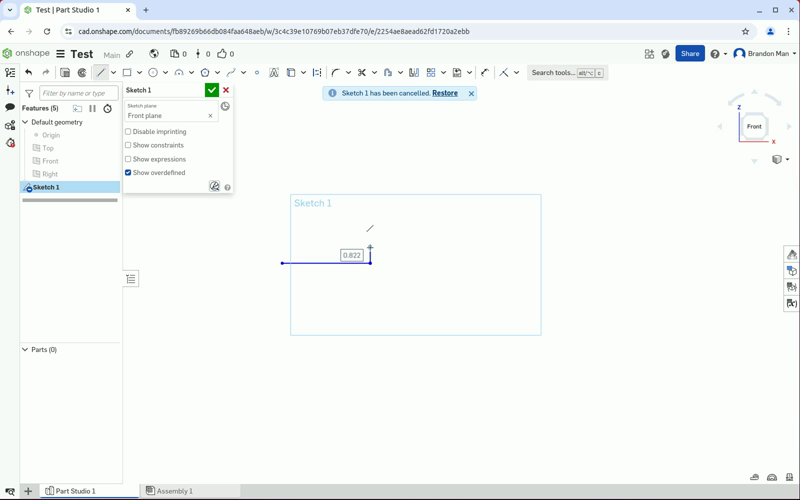
scroll(-6)
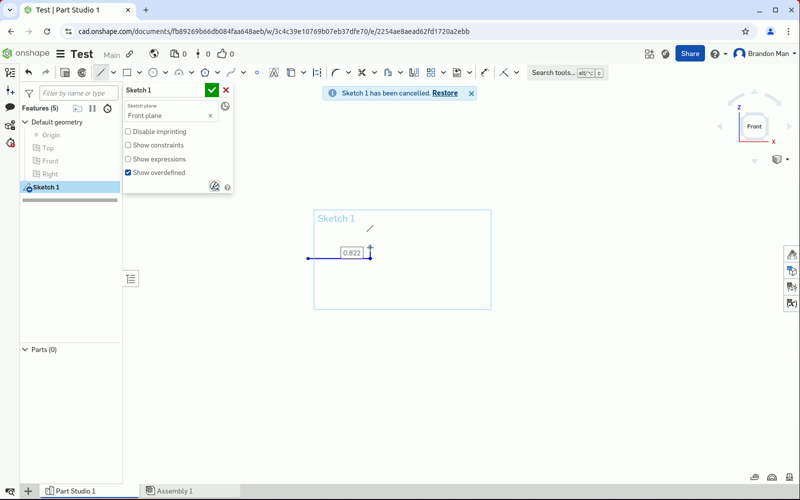
scroll(-6)
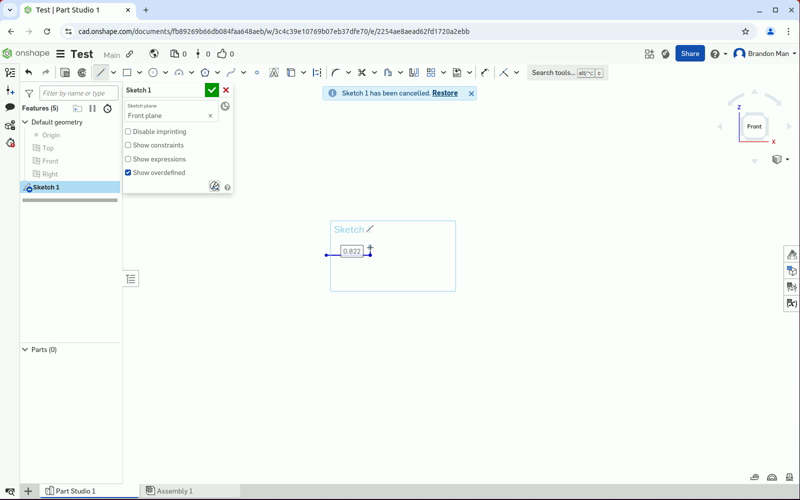
scroll(-6)
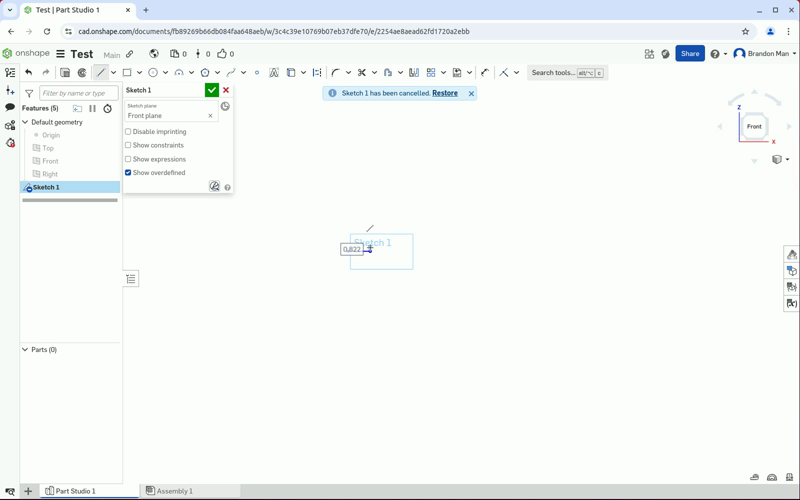
key_up(shift)
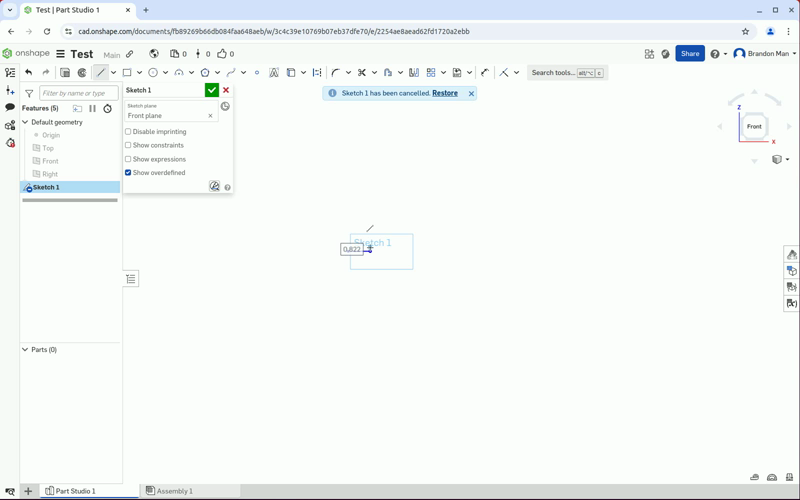
key_down(shift)
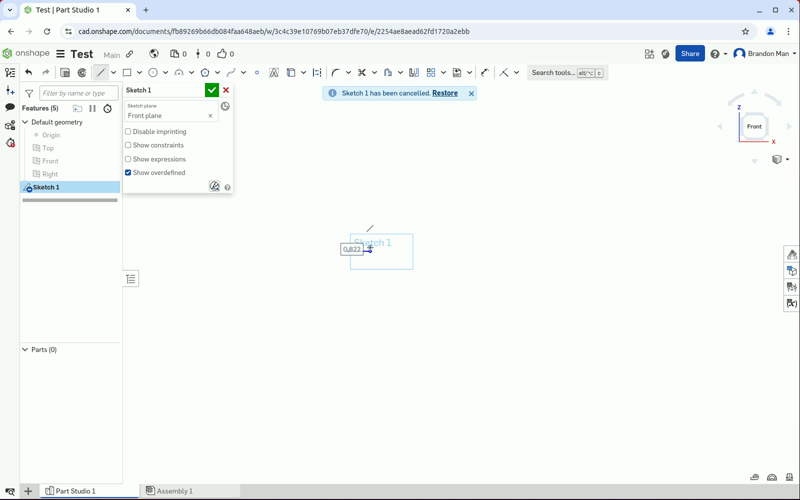
mouse_move(400, 247)
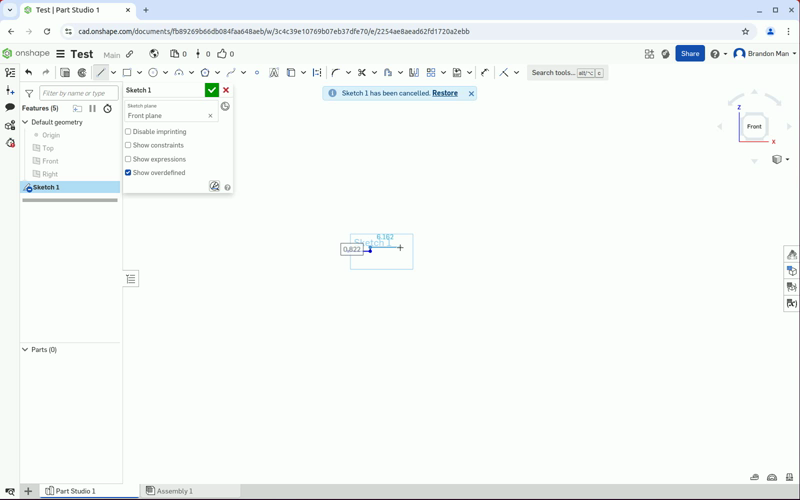
mouse_move(348, 247)
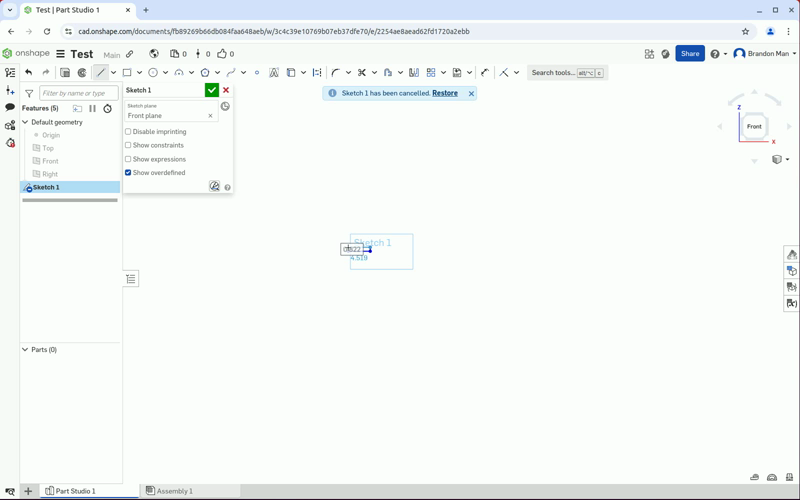
scroll(6)
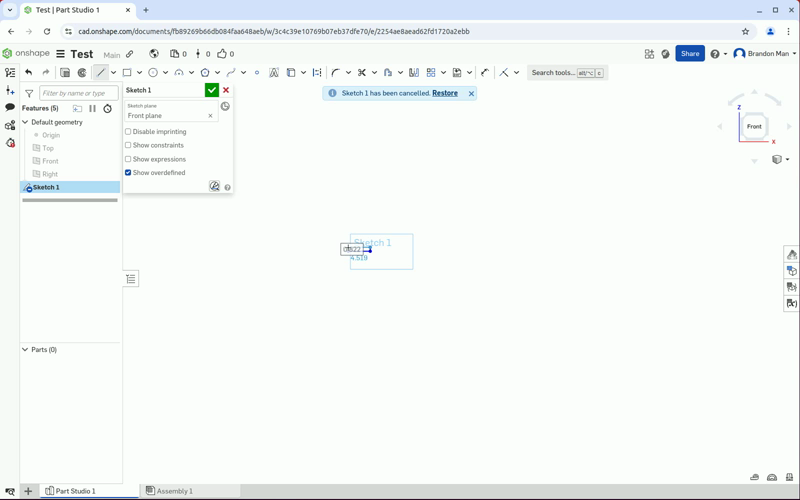
scroll(6)
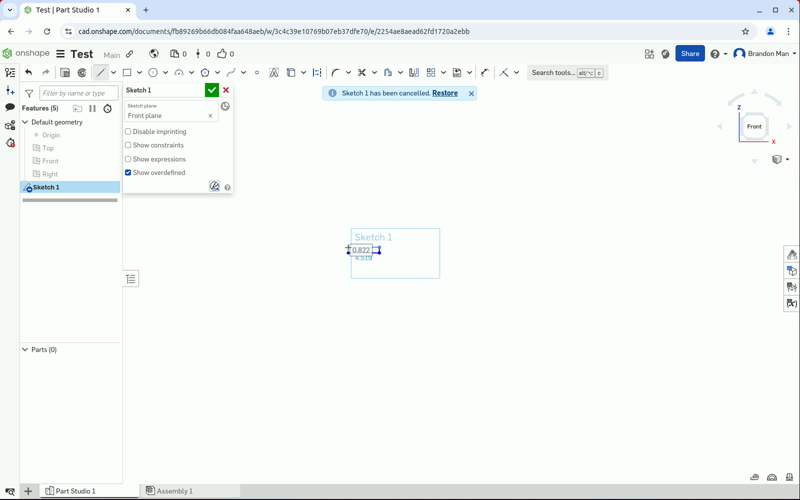
scroll(6)
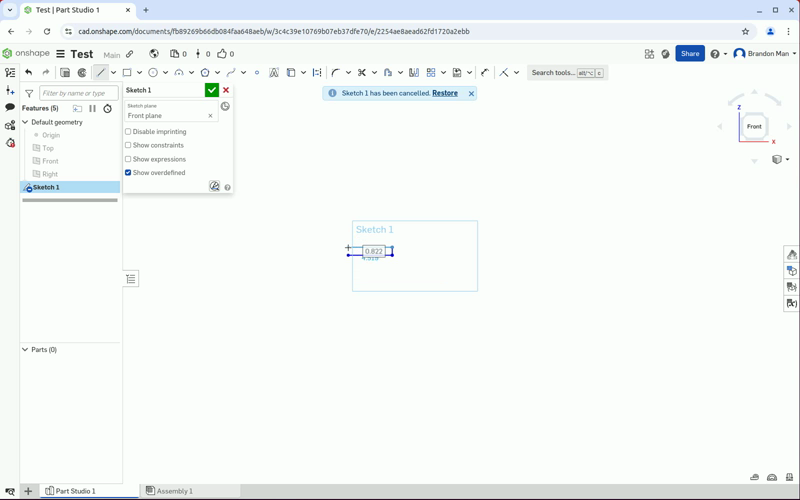
scroll(6)
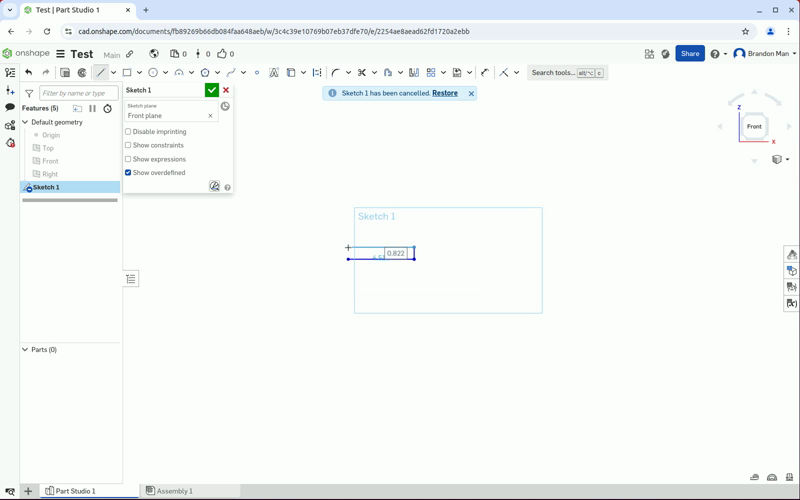
scroll(6)
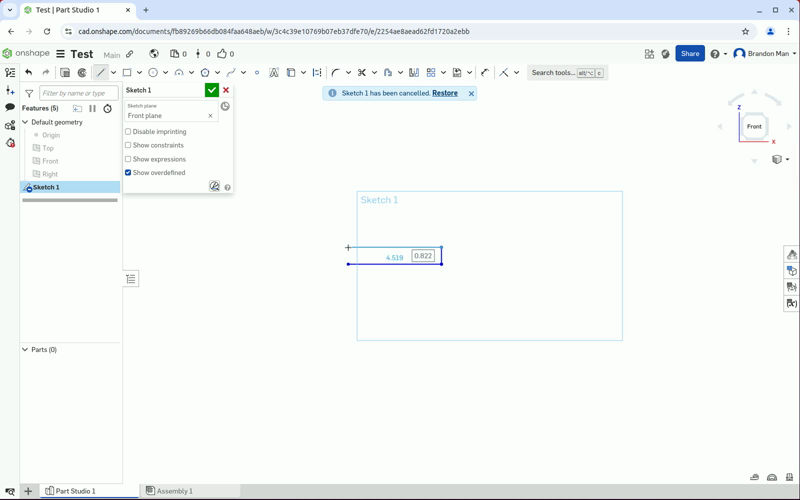
scroll(6)
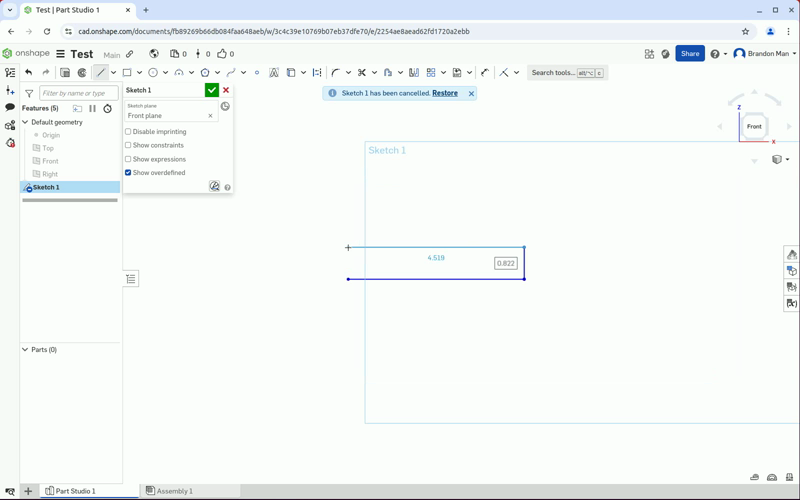
scroll(6)
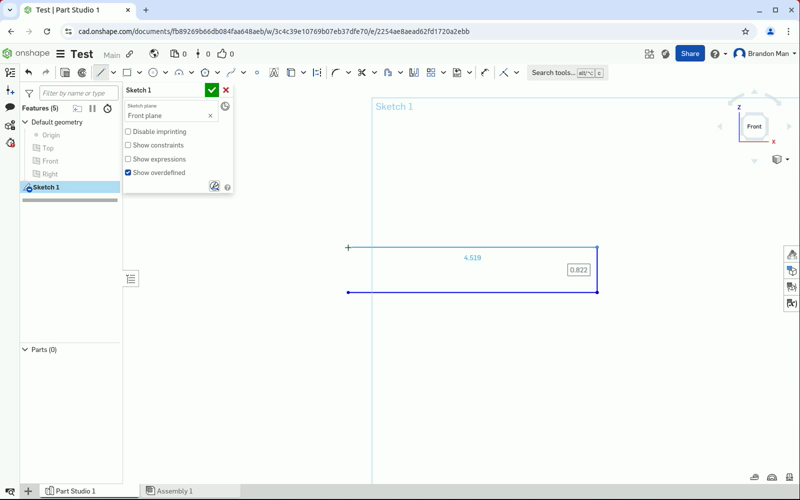
click(348, 247)
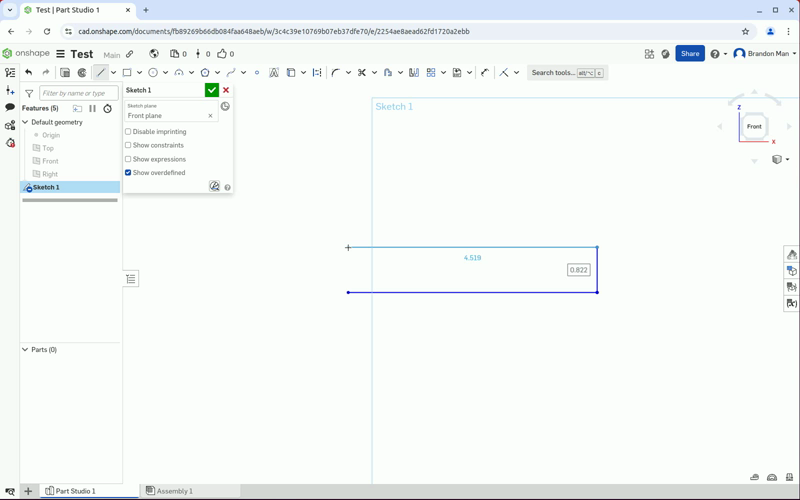
scroll(-6)
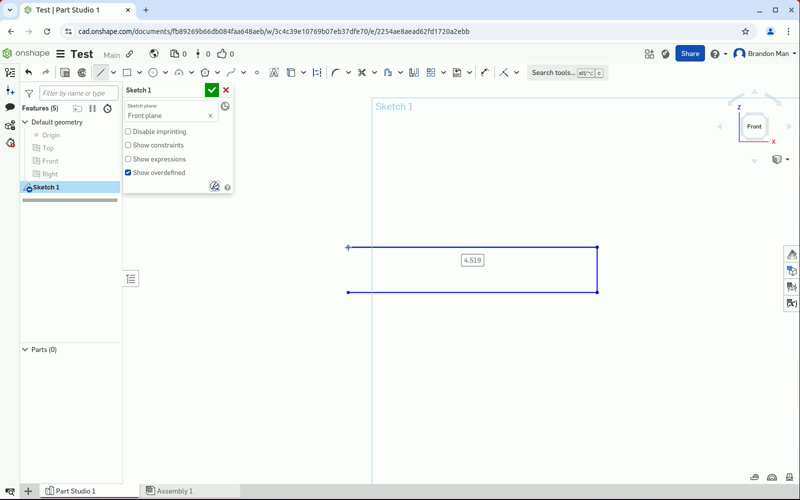
scroll(-6)
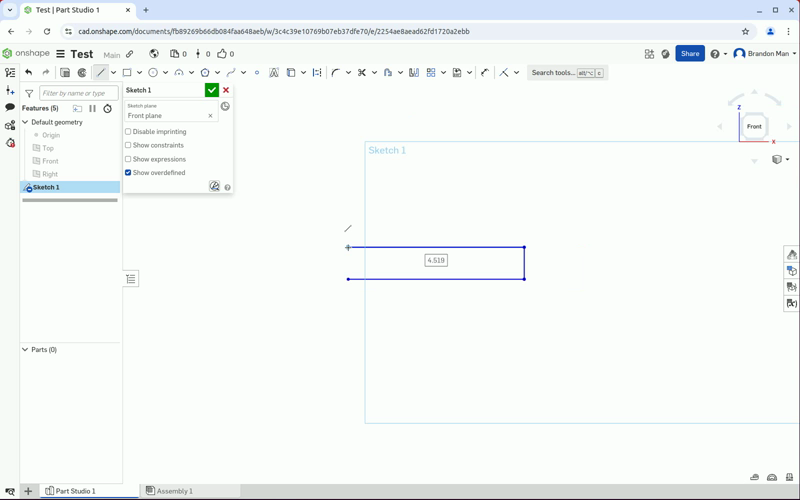
scroll(-6)
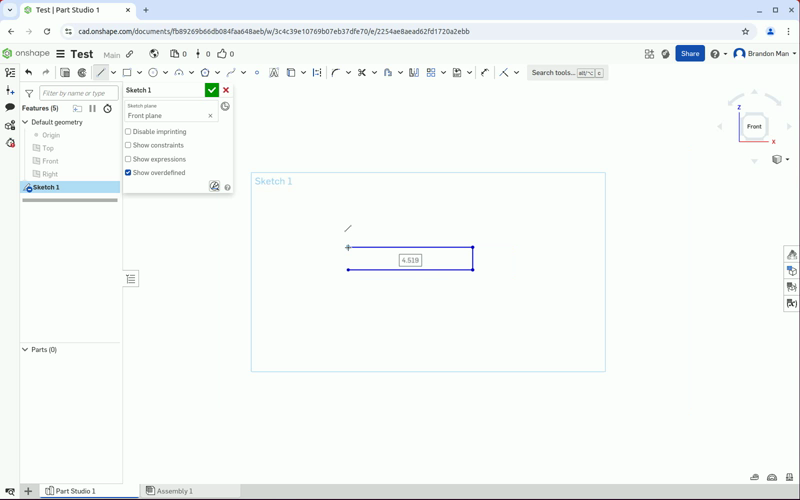
scroll(-6)
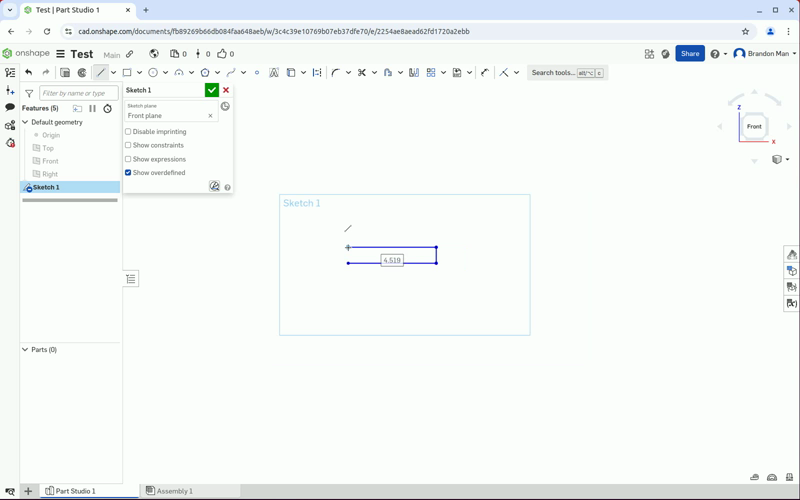
scroll(-6)
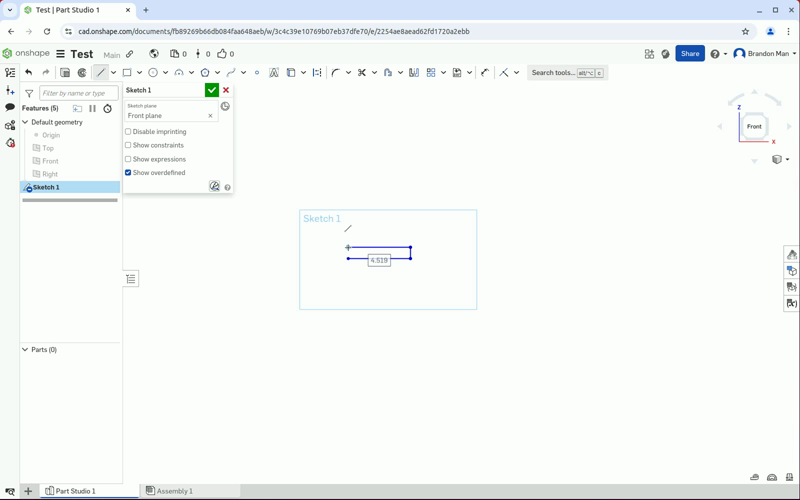
scroll(-6)
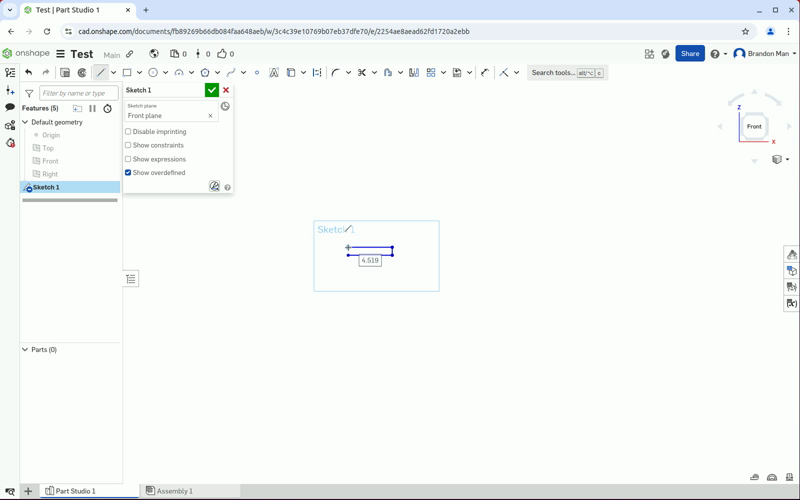
scroll(-6)
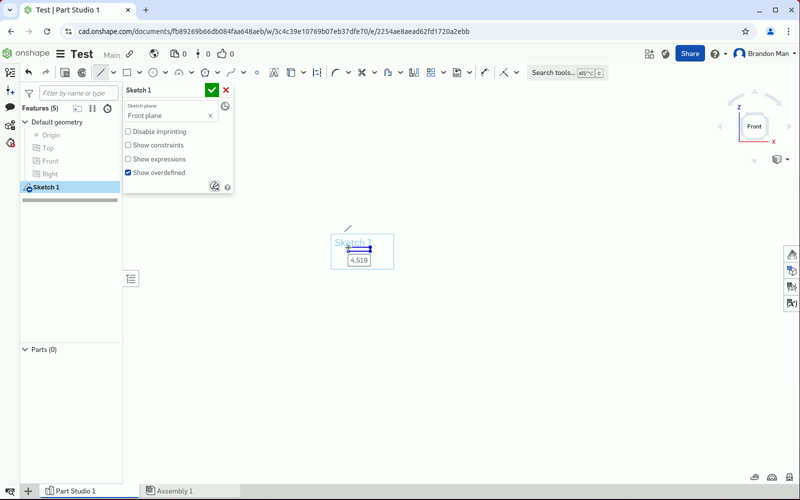
key_up(shift)
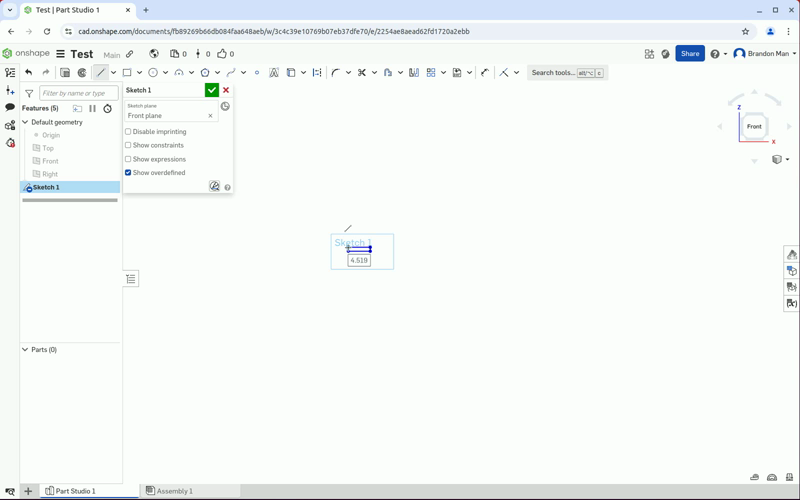
mouse_move(378, 247)
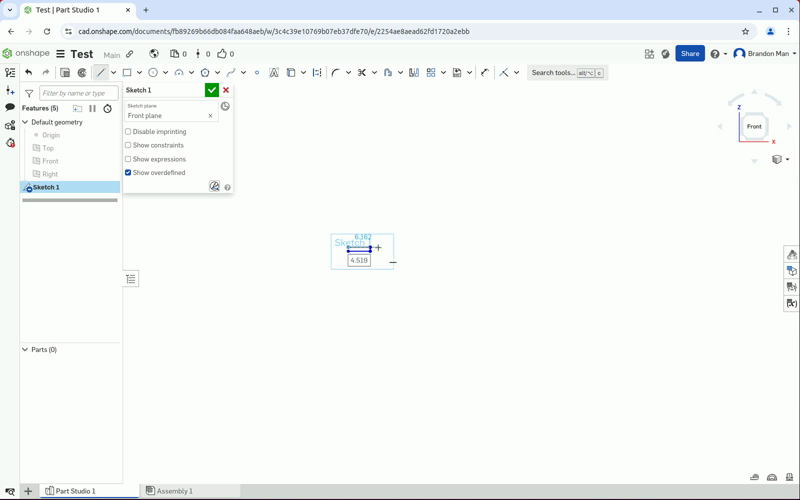
key_down(shift)
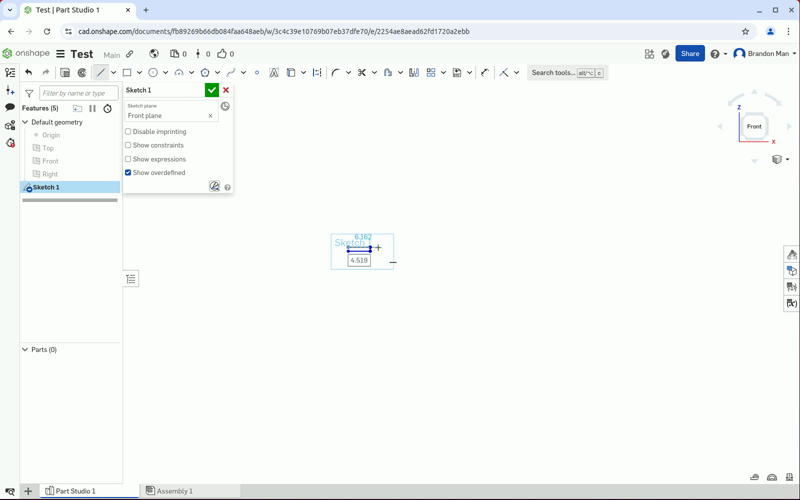
mouse_move(348, 251)
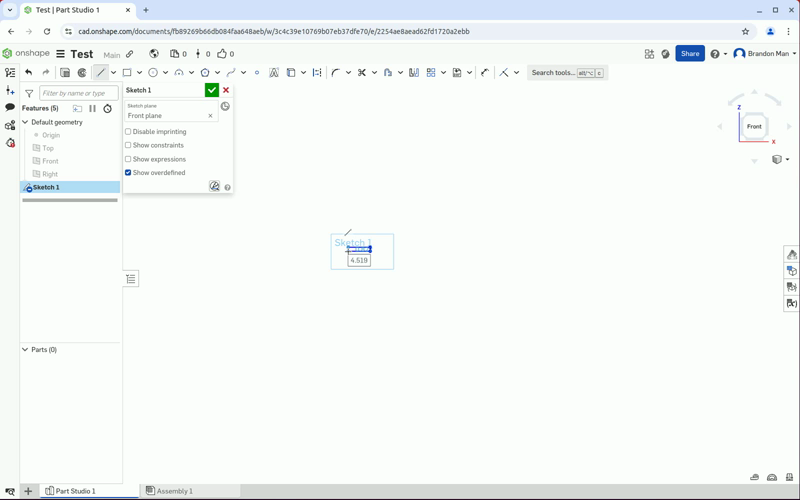
scroll(6)
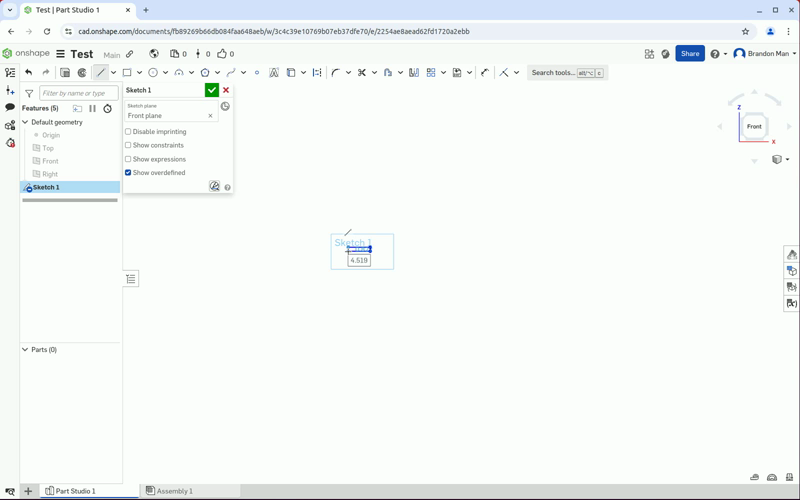
scroll(6)
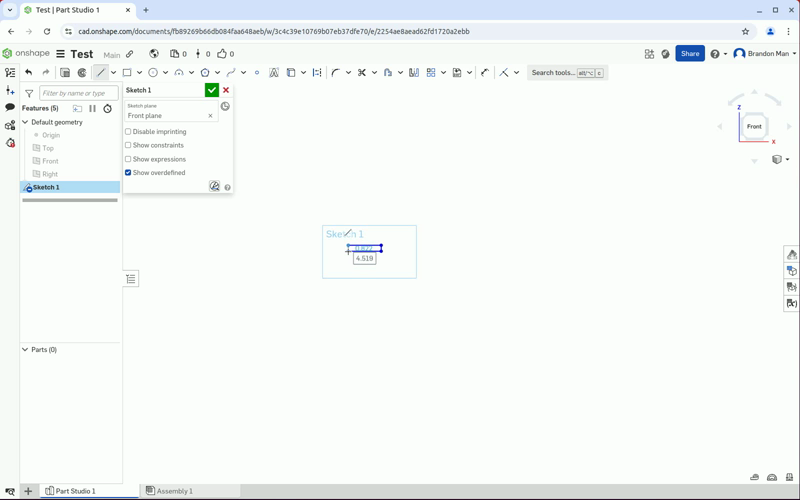
scroll(6)
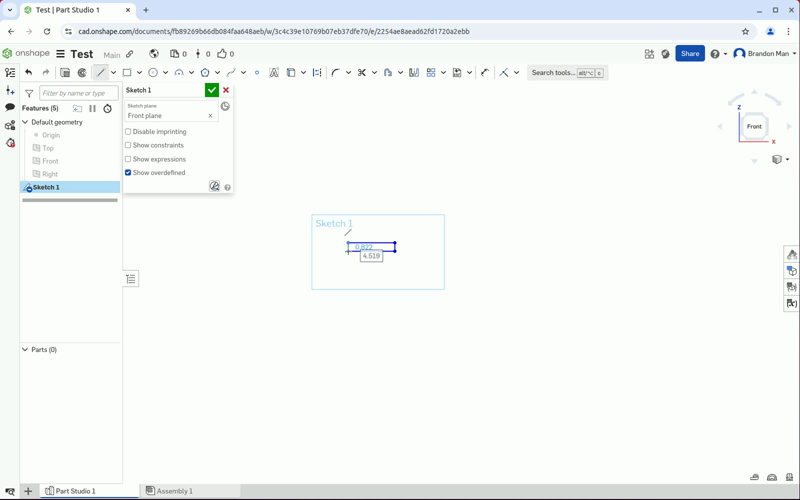
scroll(6)
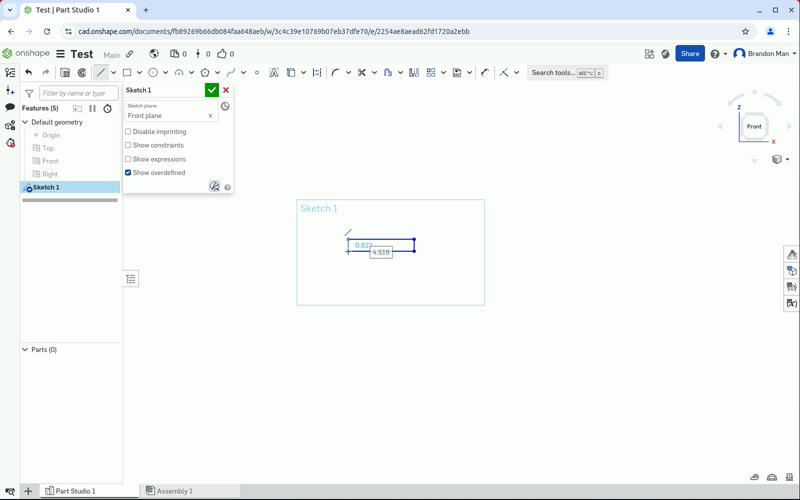
scroll(6)
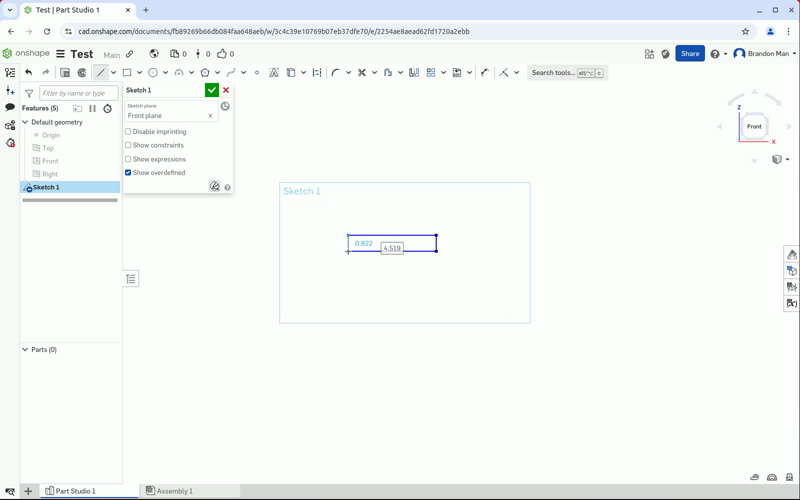
scroll(6)
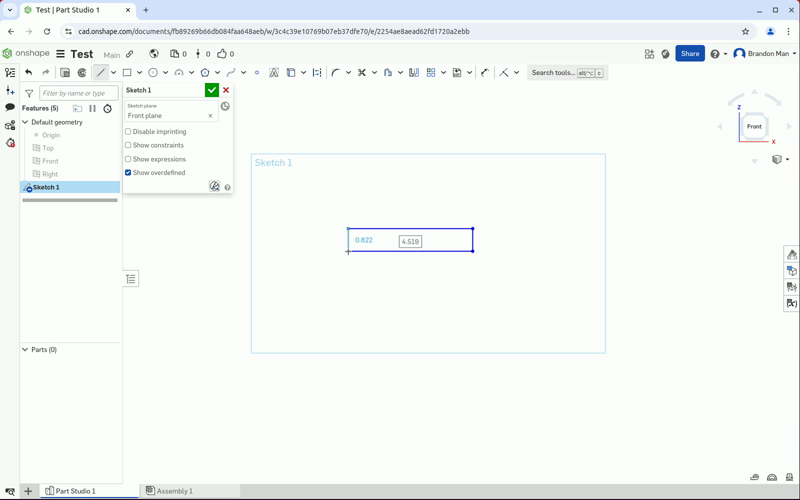
scroll(6)
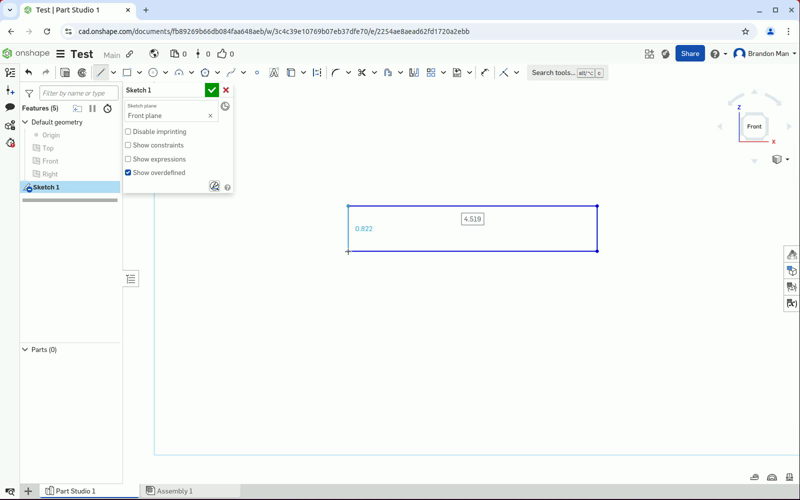
key_up(shift)
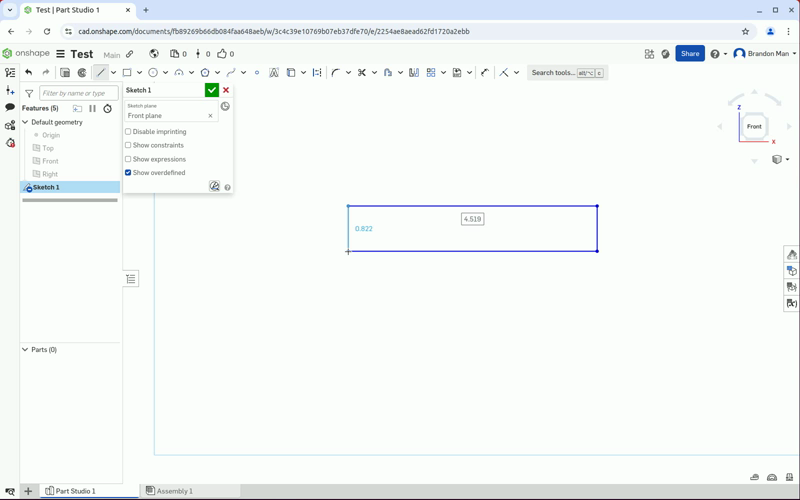
click(348, 251)
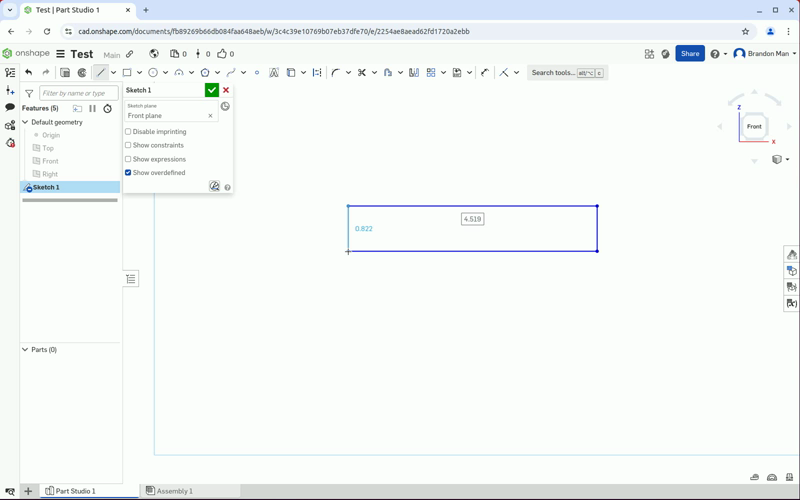
scroll(-6)
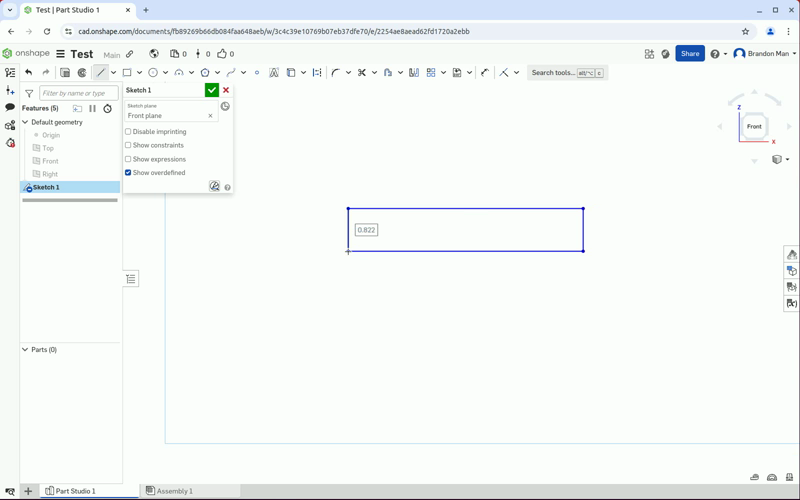
scroll(-6)
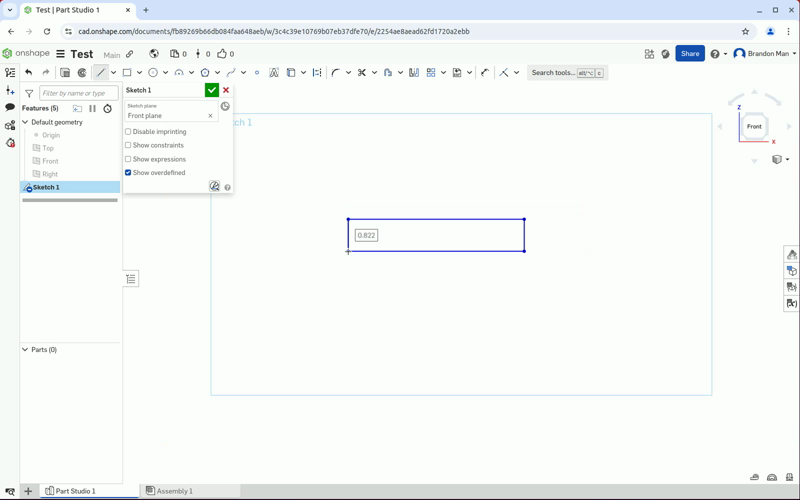
scroll(-6)
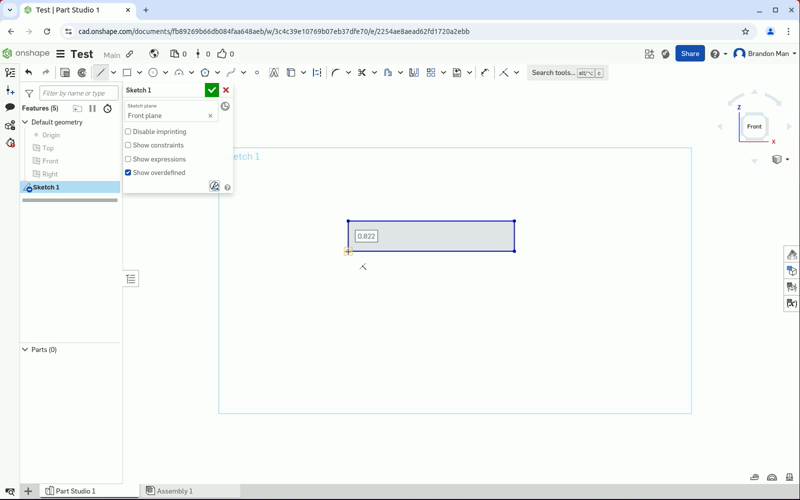
scroll(-6)
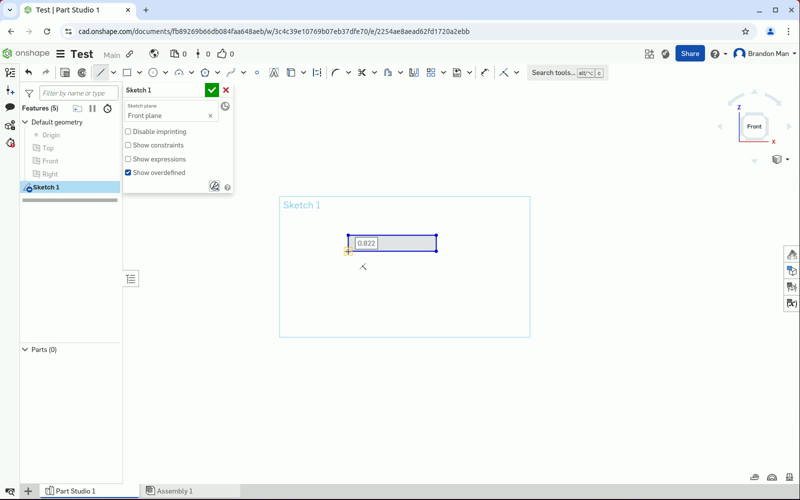
scroll(-6)
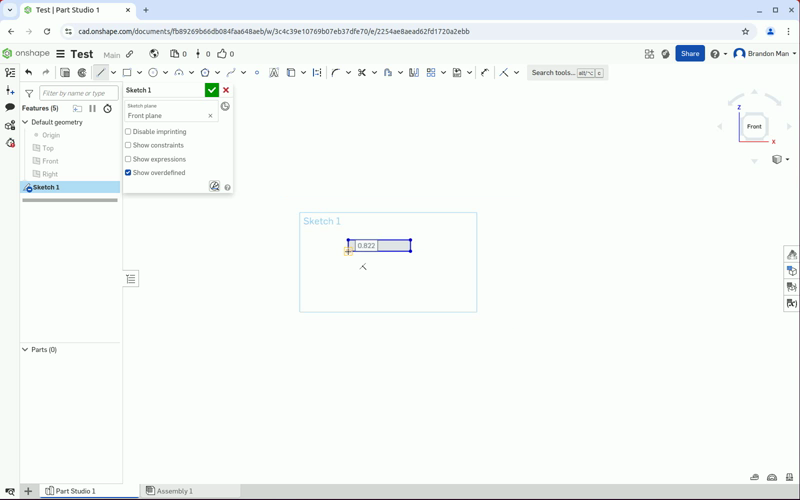
scroll(-6)
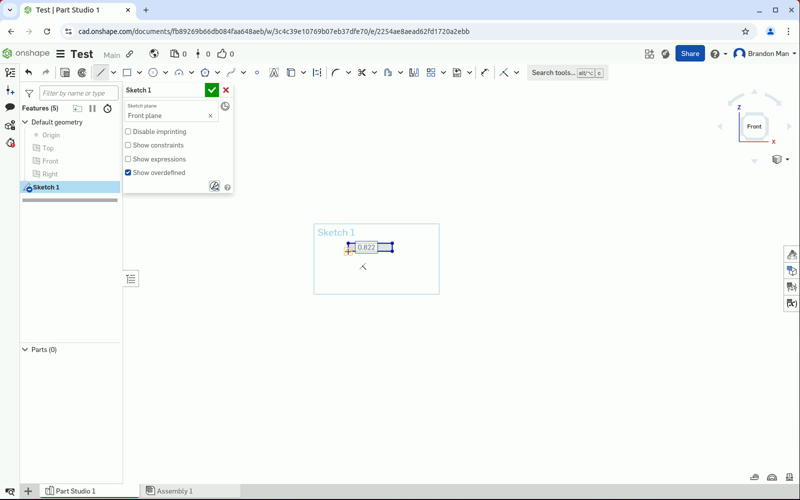
scroll(-6)
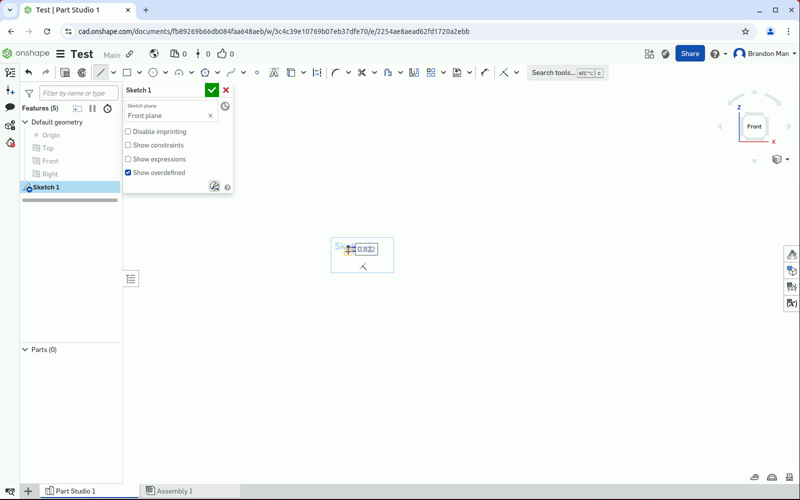
key(esc)
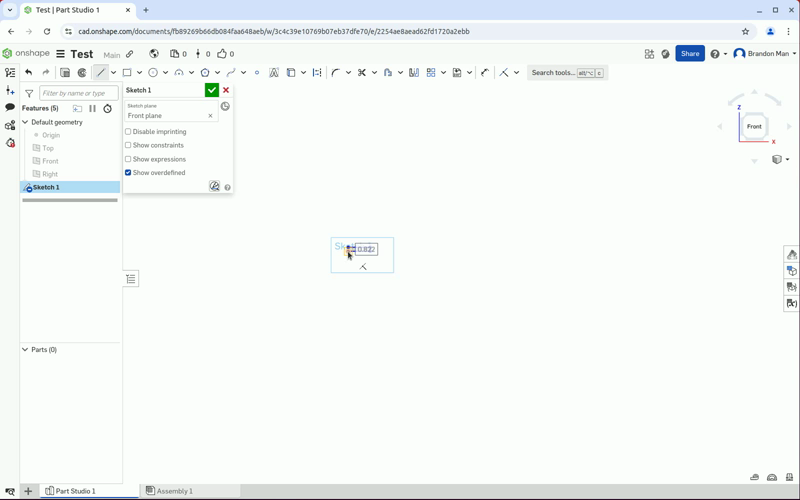
mouse_move(364, 250)
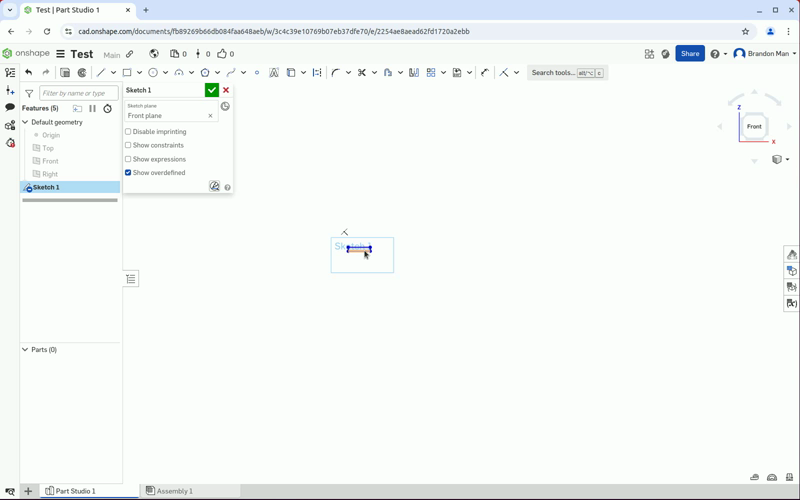
scroll(6)
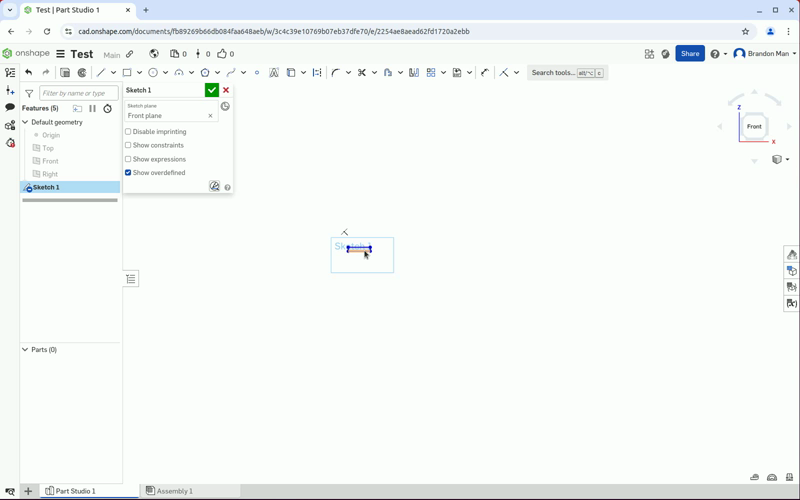
scroll(6)
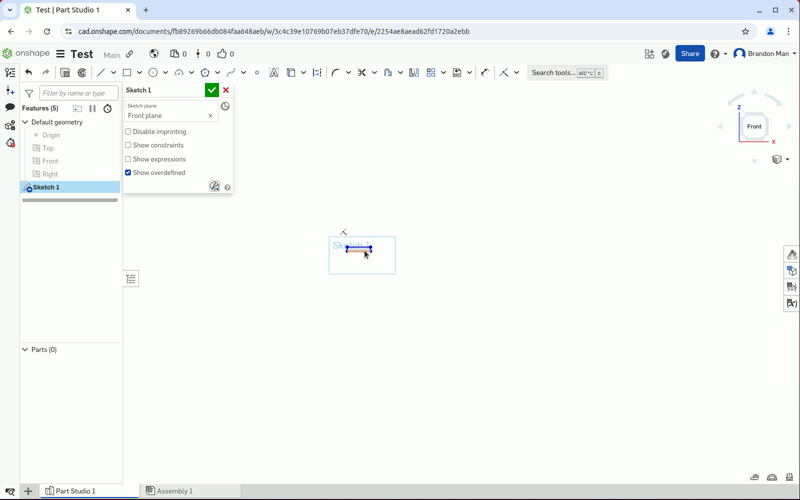
scroll(6)
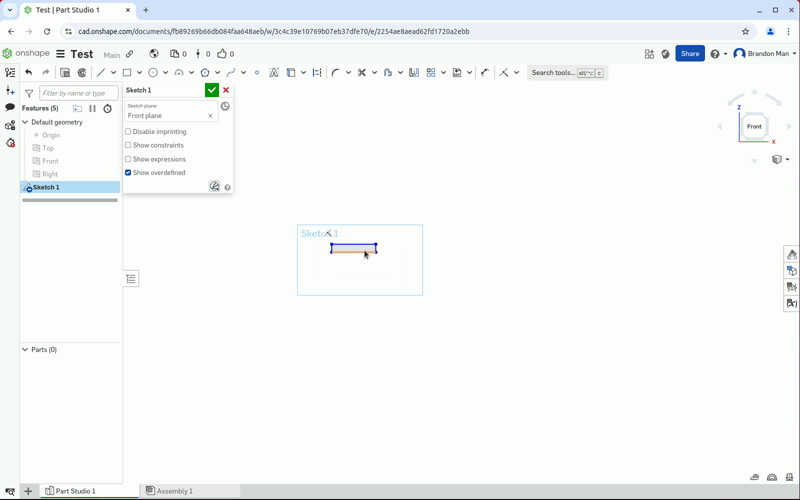
scroll(6)
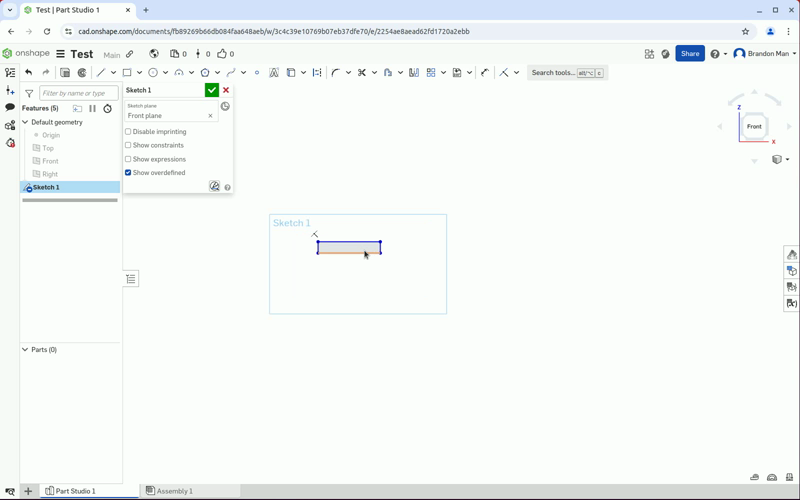
scroll(6)
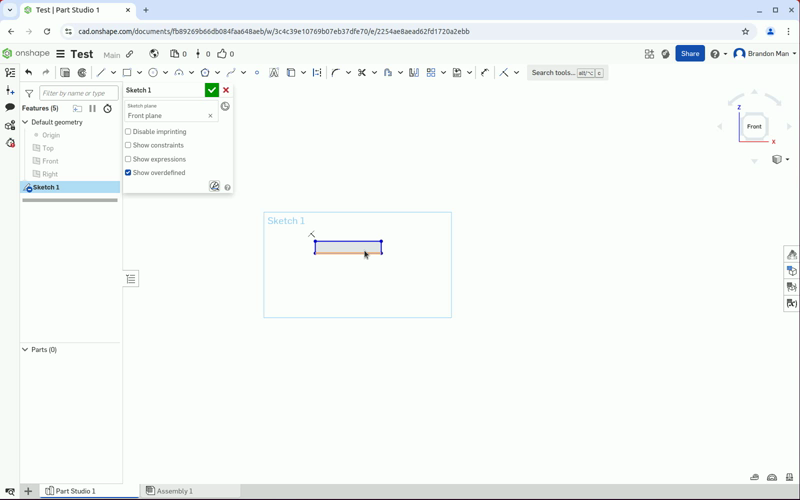
scroll(6)
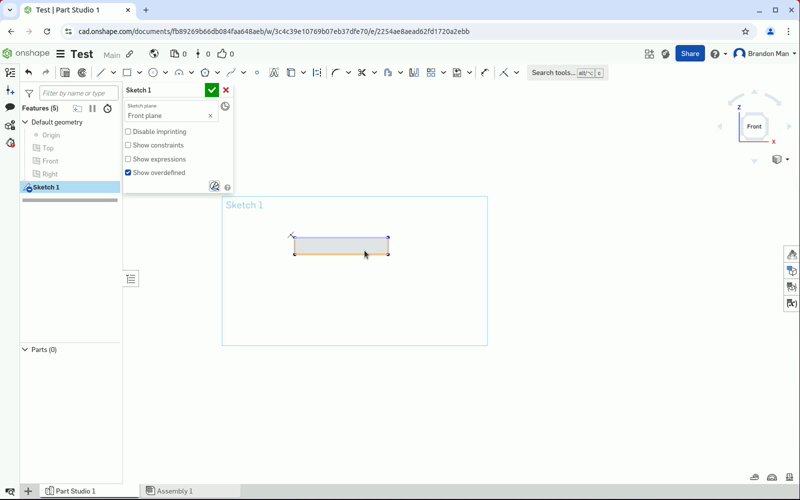
scroll(6)
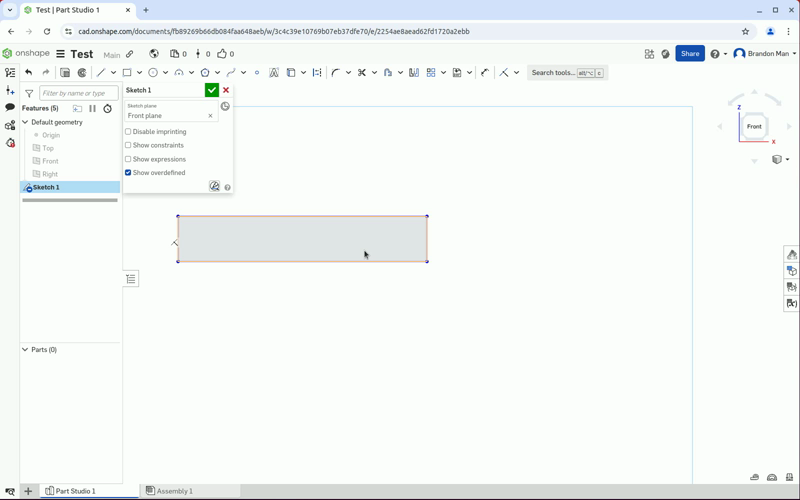
click(364, 250)
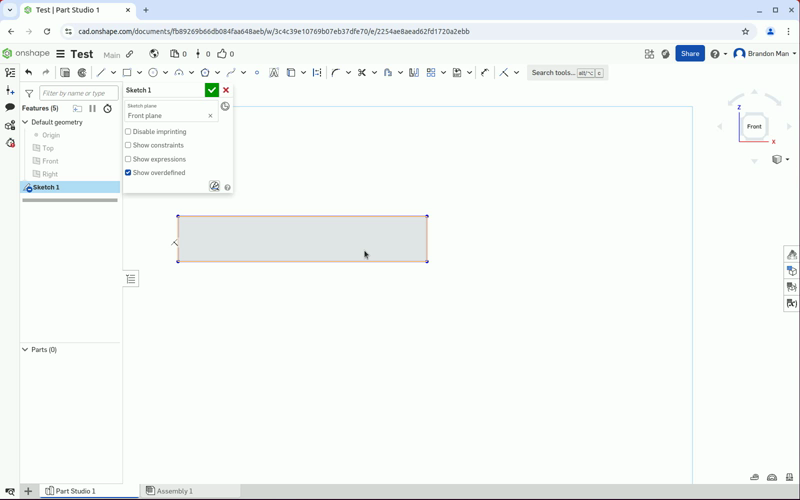
scroll(-6)
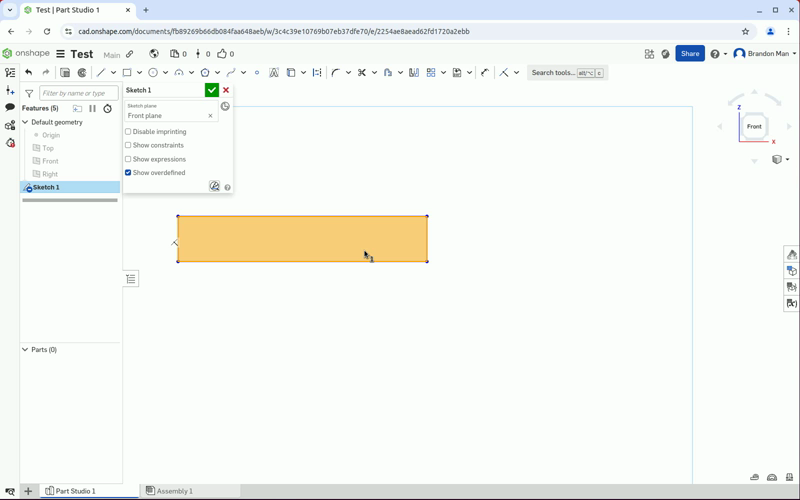
scroll(-6)
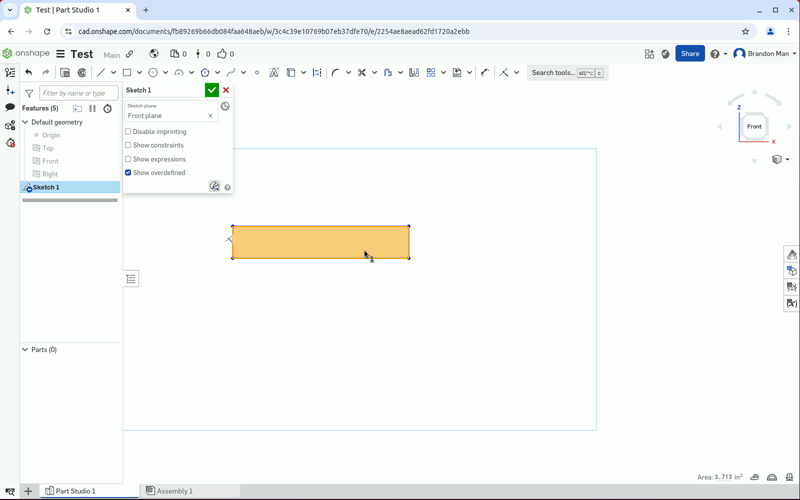
scroll(-6)
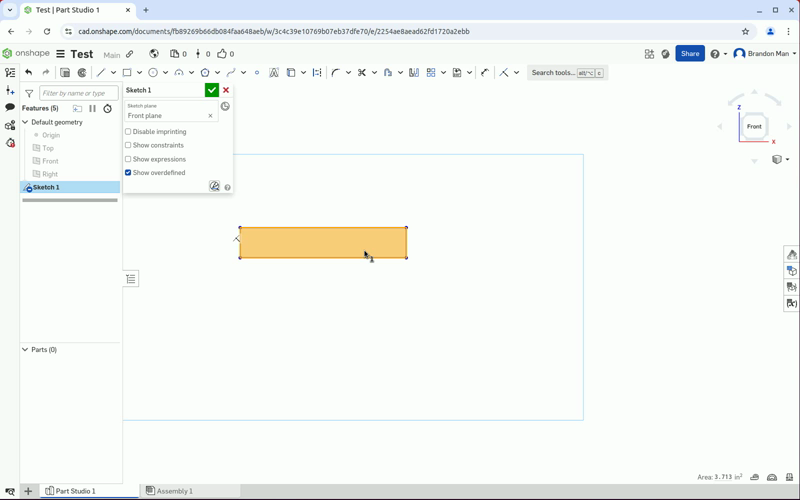
scroll(-6)
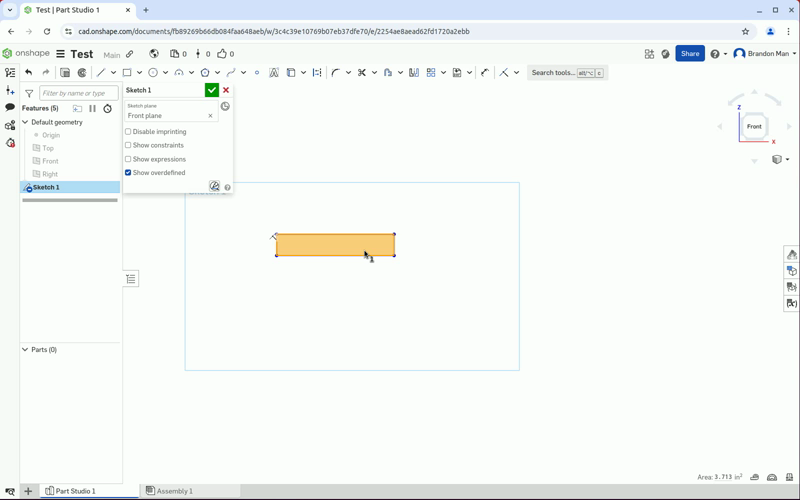
scroll(-6)
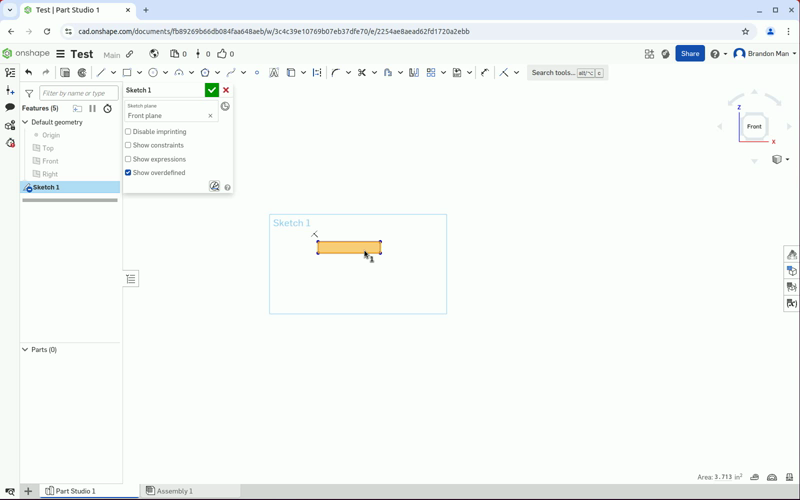
scroll(-6)
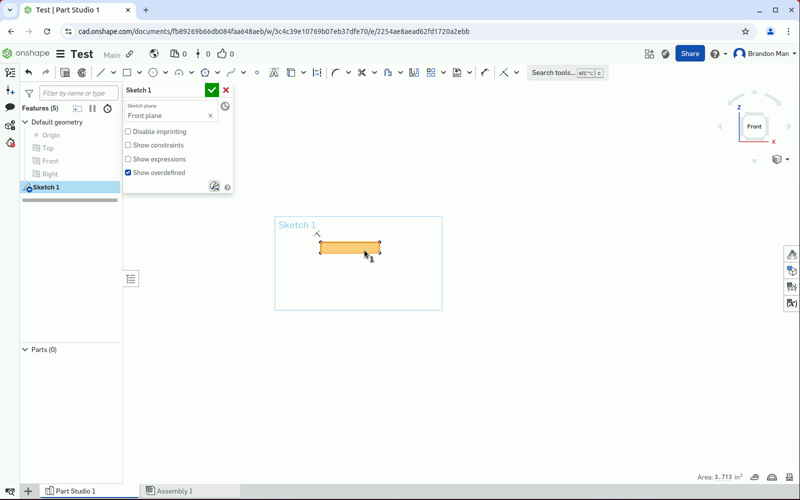
scroll(-6)
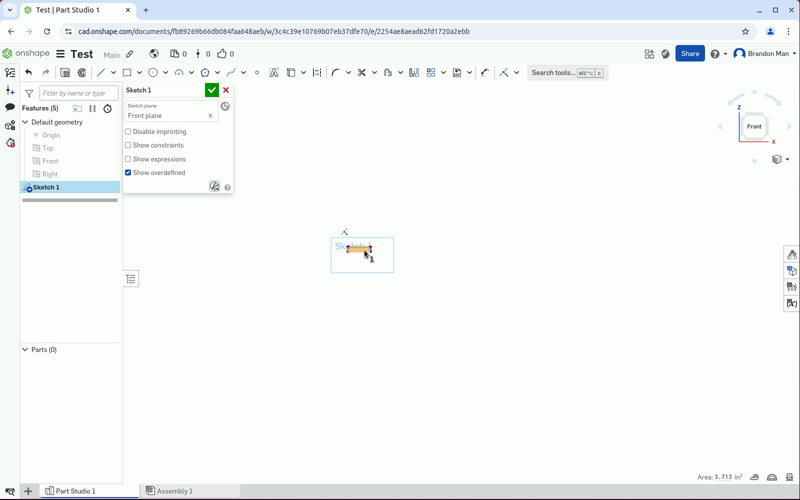
mouse_move(73, 352)
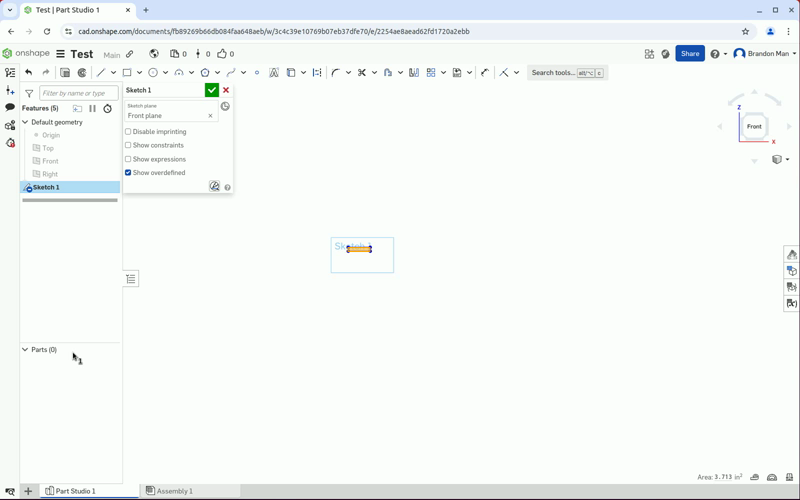
key(shift+y)
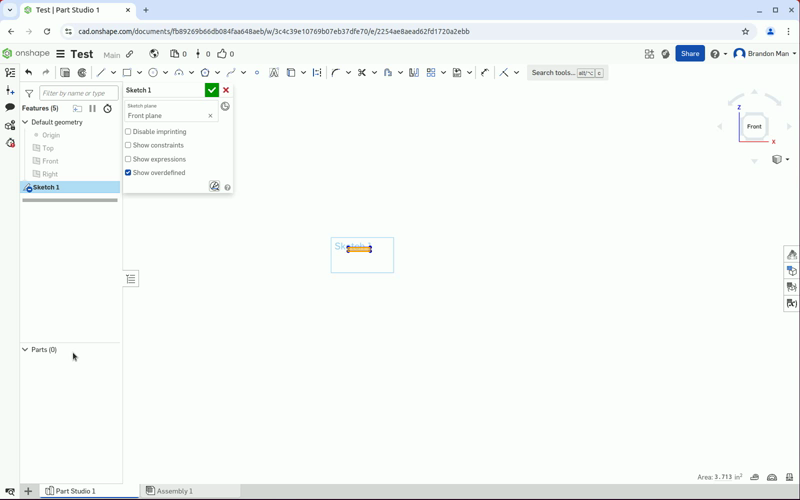
key(shift+e)
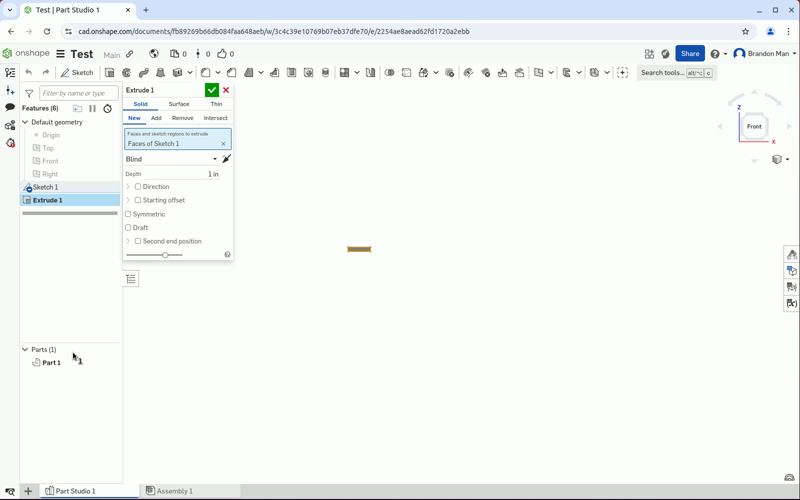
mouse_move(143, 106)
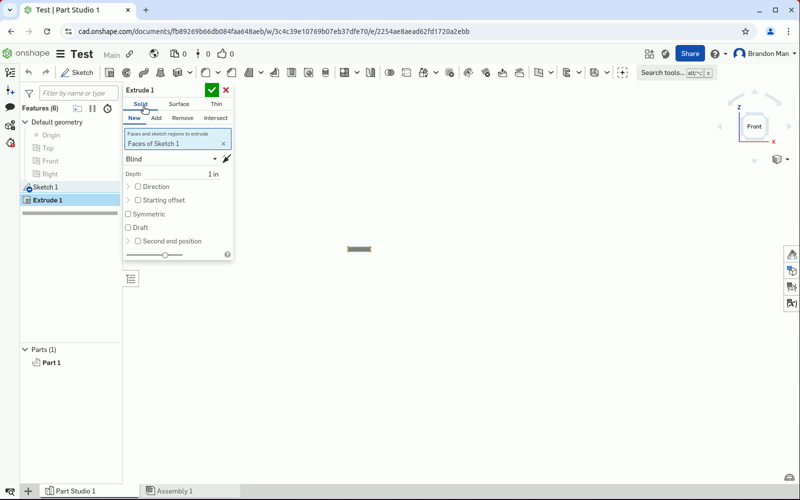
click(143, 106)
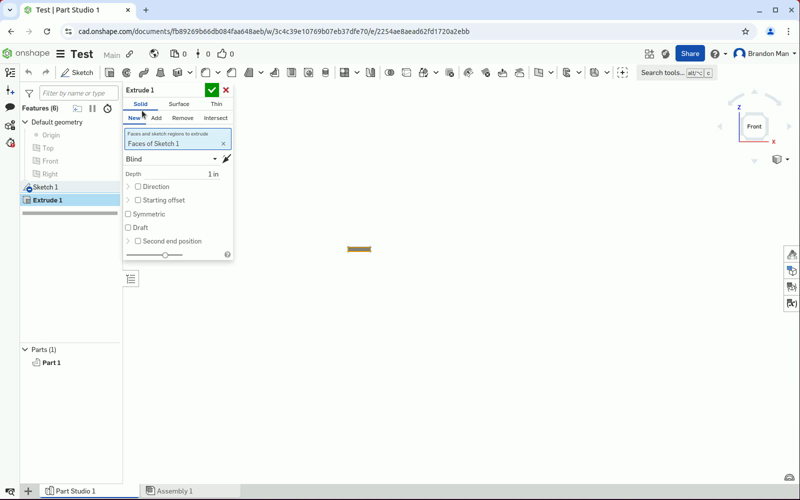
mouse_move(137, 120)
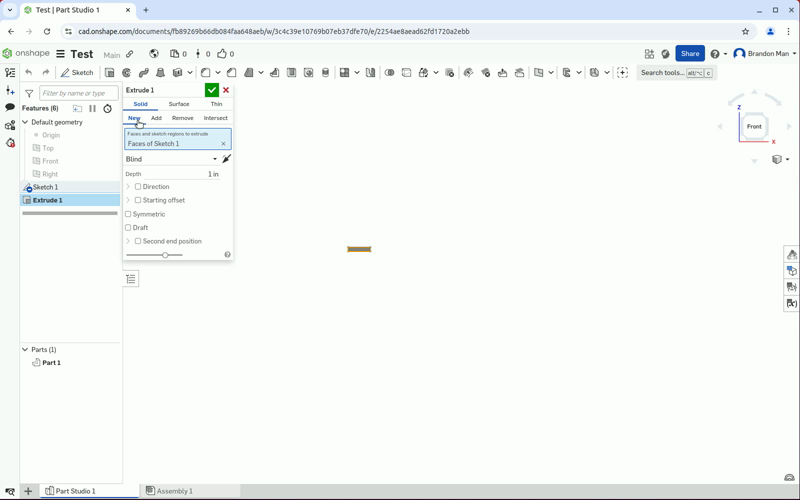
click(137, 120)
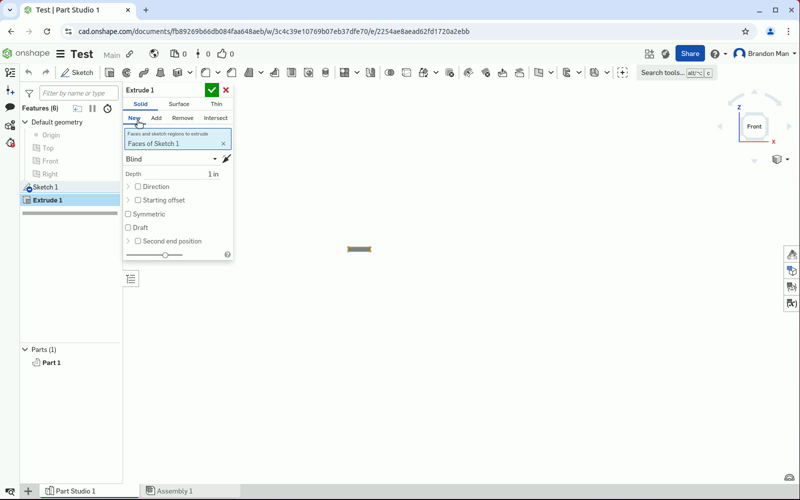
key(tab, 4)
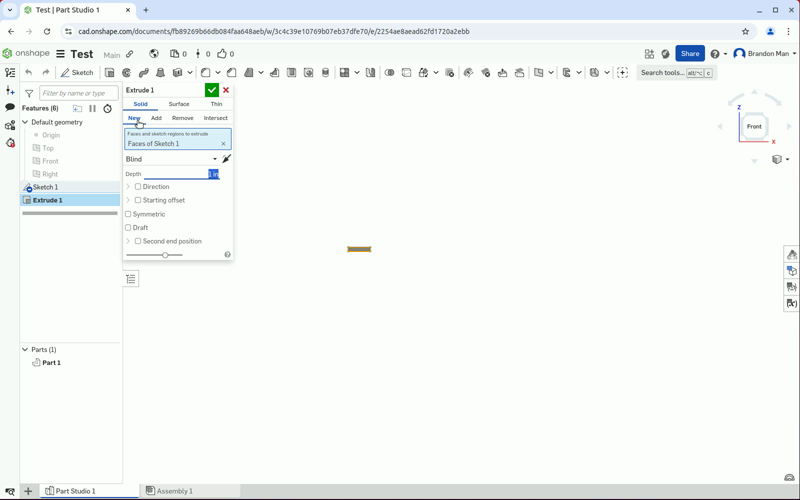
text(-0.241)
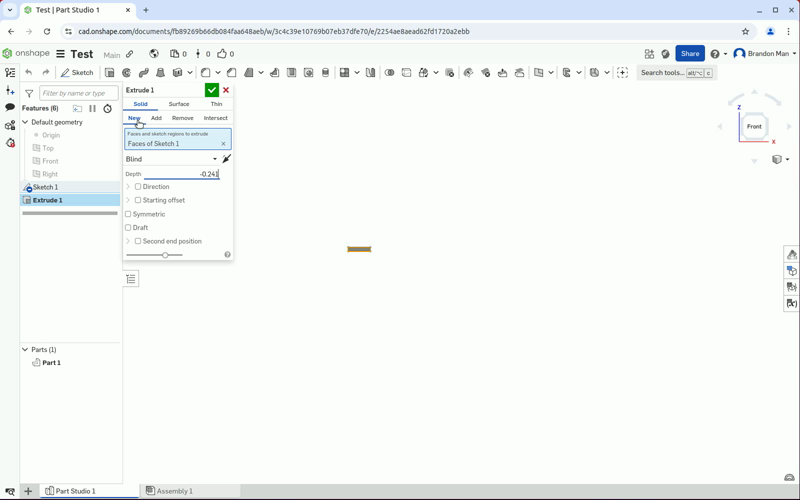
key(enter)
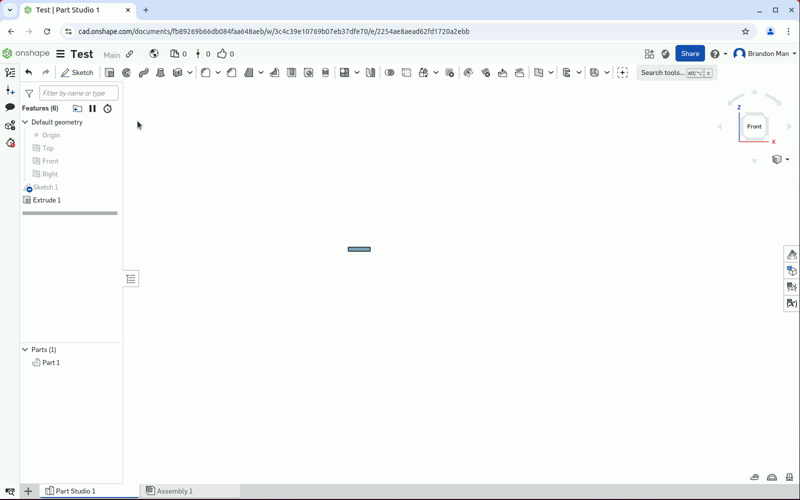
key(shift+h)
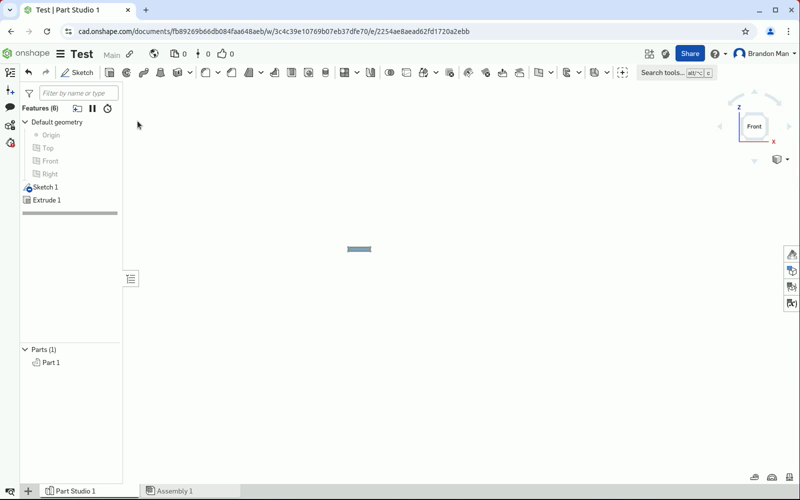
key(shift+h)
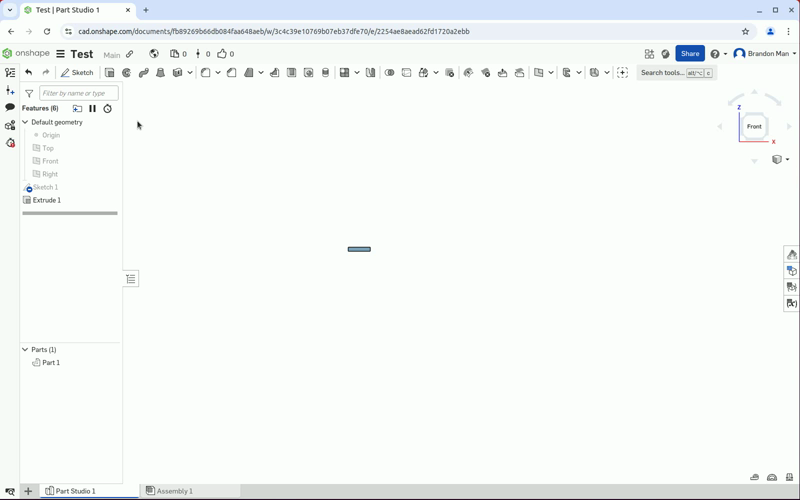
mouse_move(73, 189)
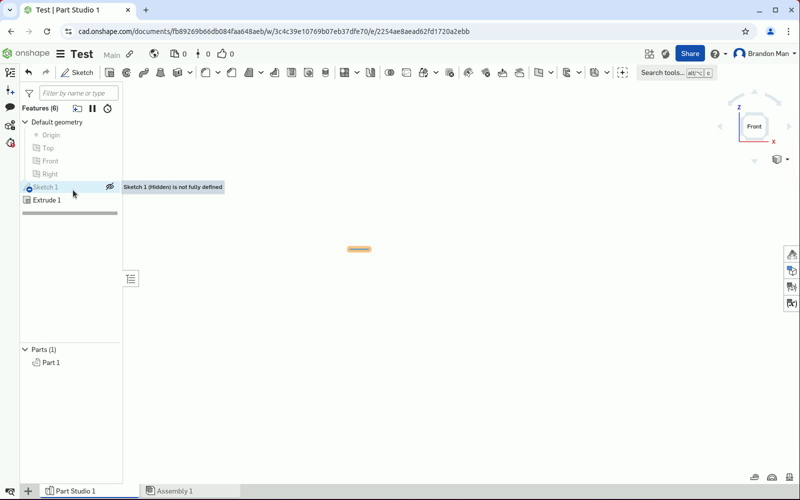
click(73, 189)
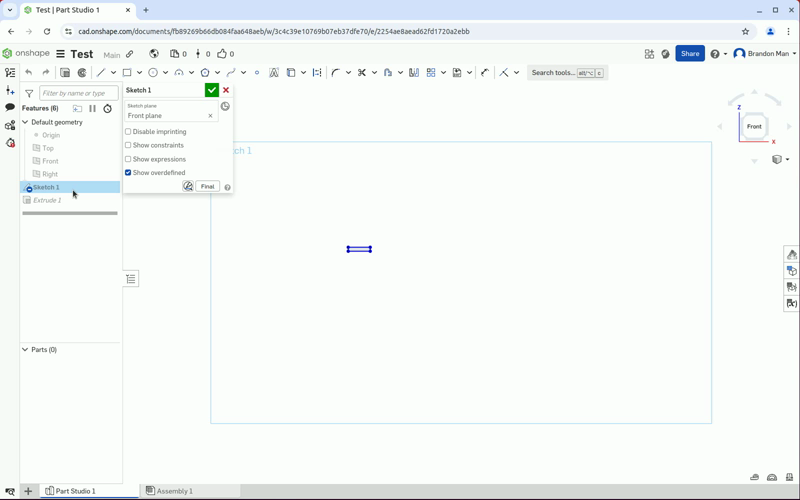
mouse_move(229, 92)
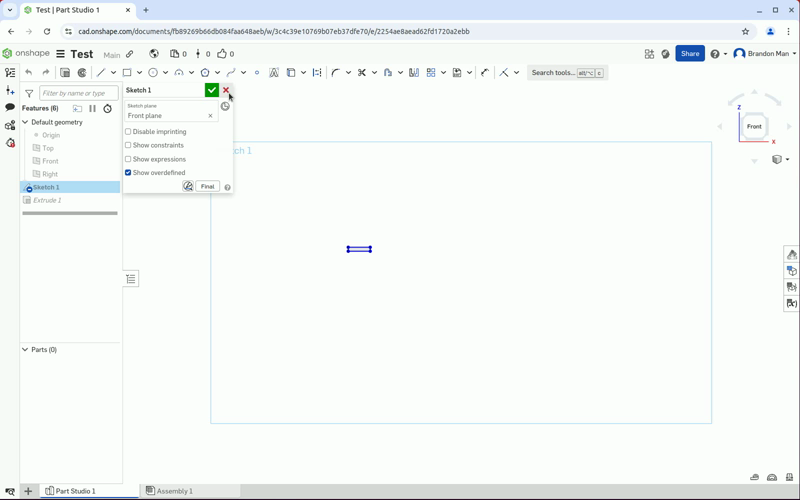
click(229, 92)
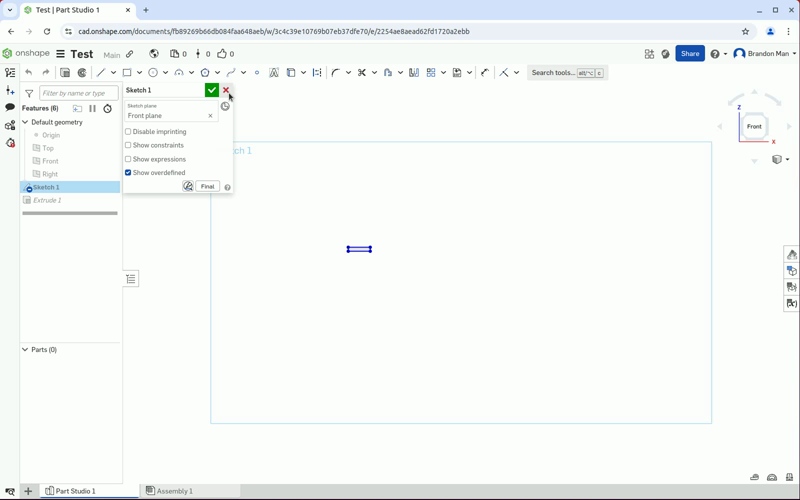
key(shift+s)
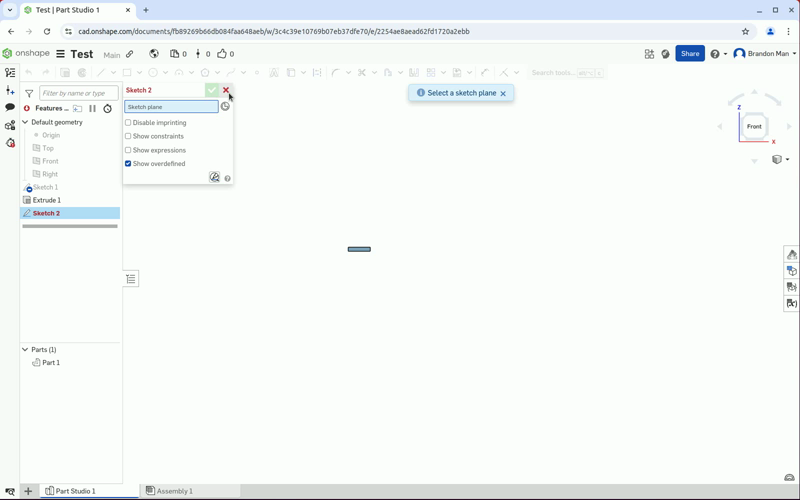
mouse_move(73, 163)
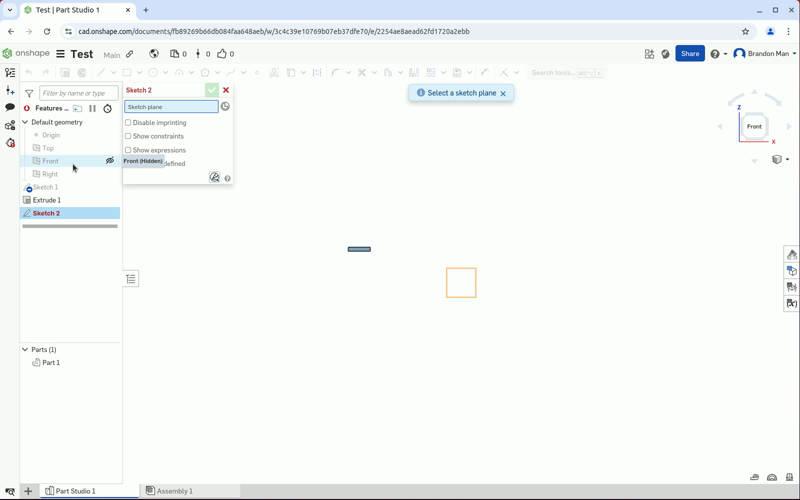
click(73, 163)
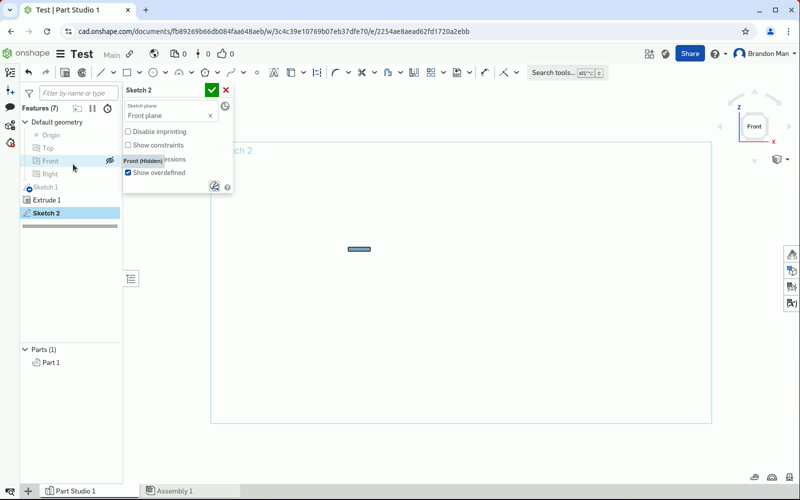
mouse_move(73, 352)
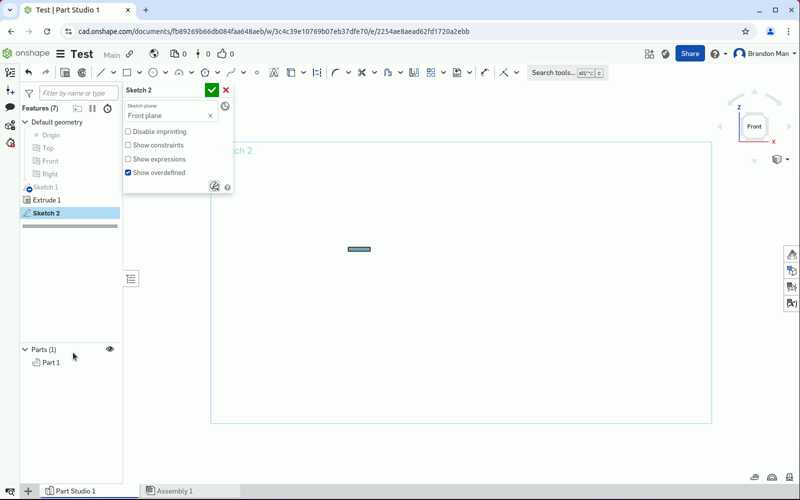
key(y)
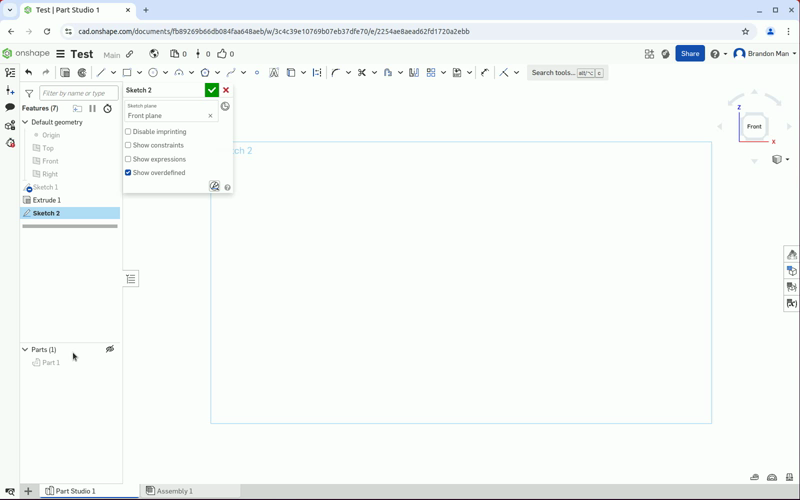
key(l)
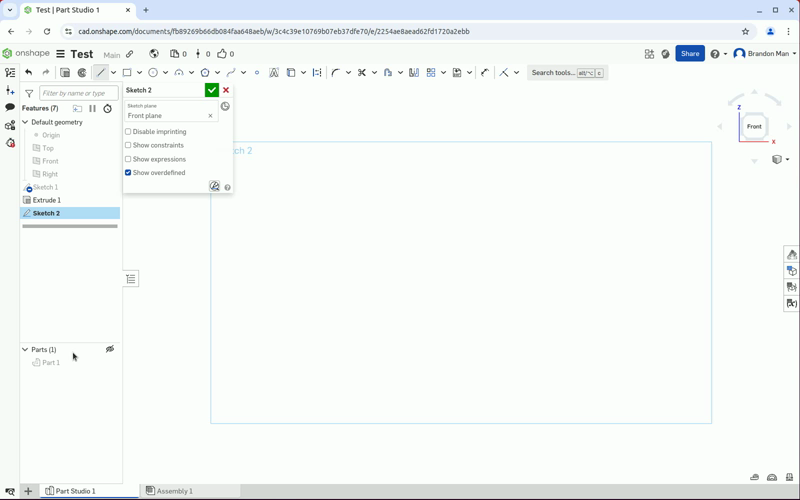
key_down(shift)
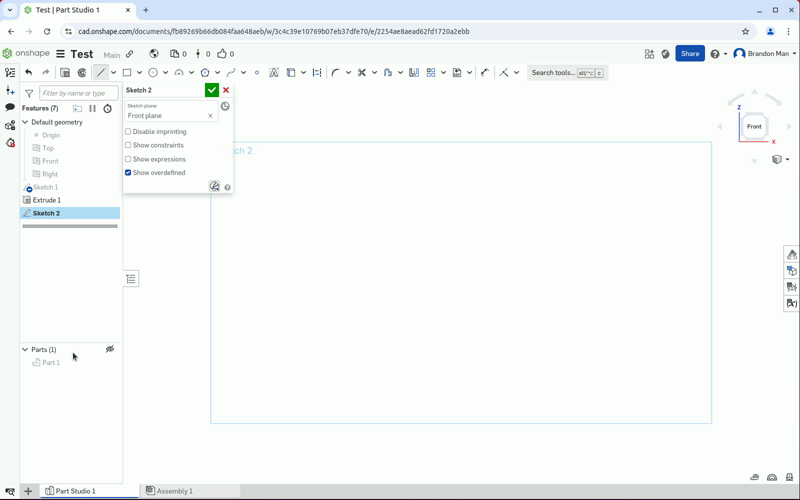
mouse_move(395, 347)
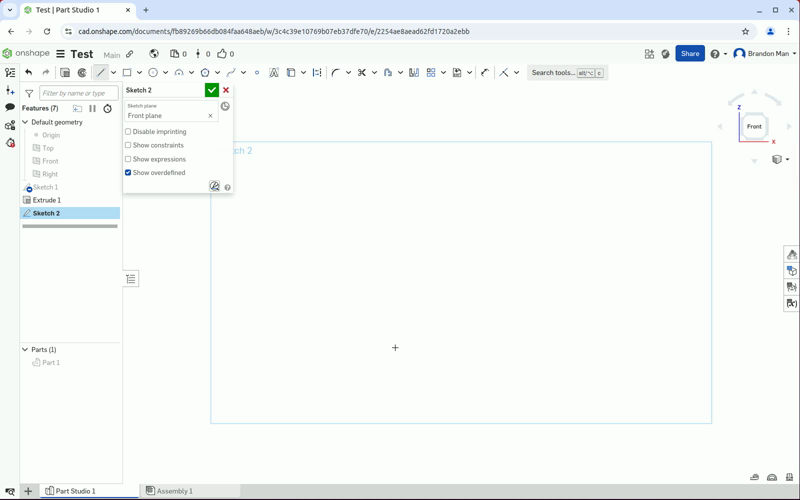
click(395, 347)
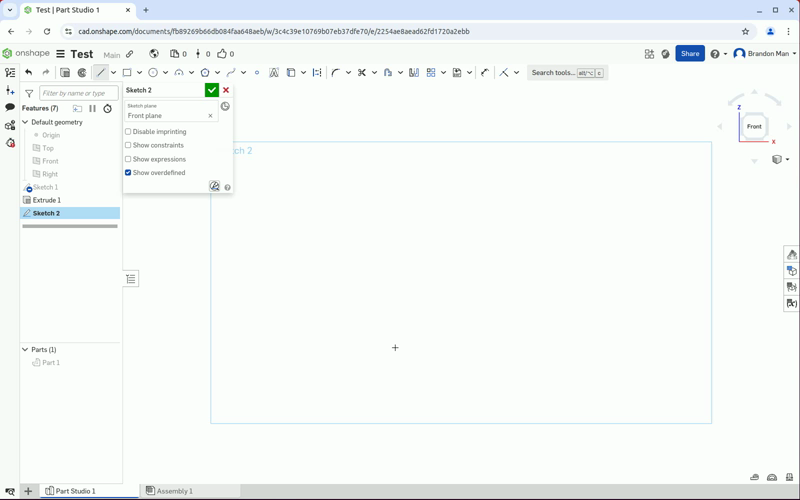
key_up(shift)
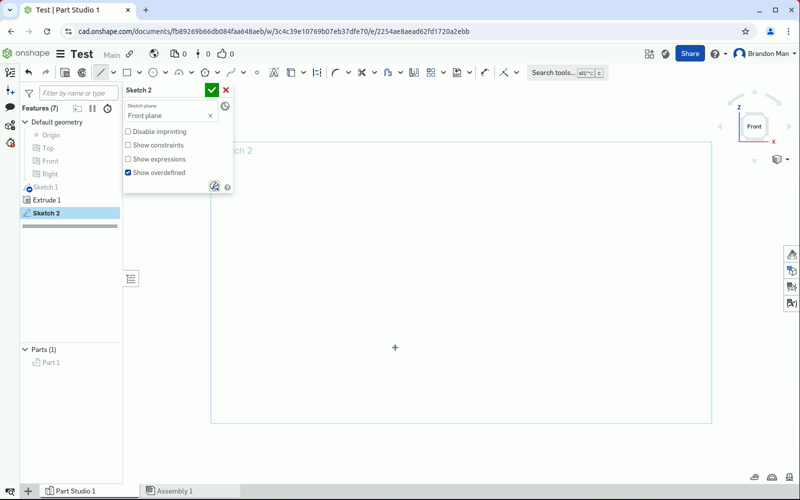
key_down(shift)
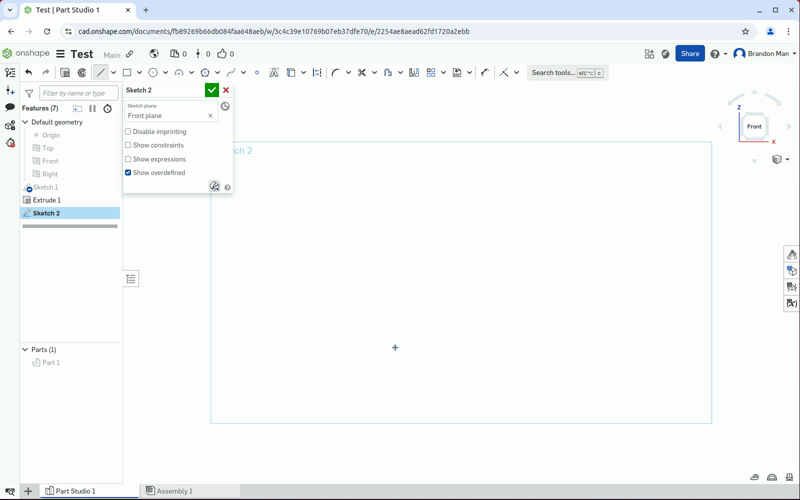
mouse_move(518, 347)
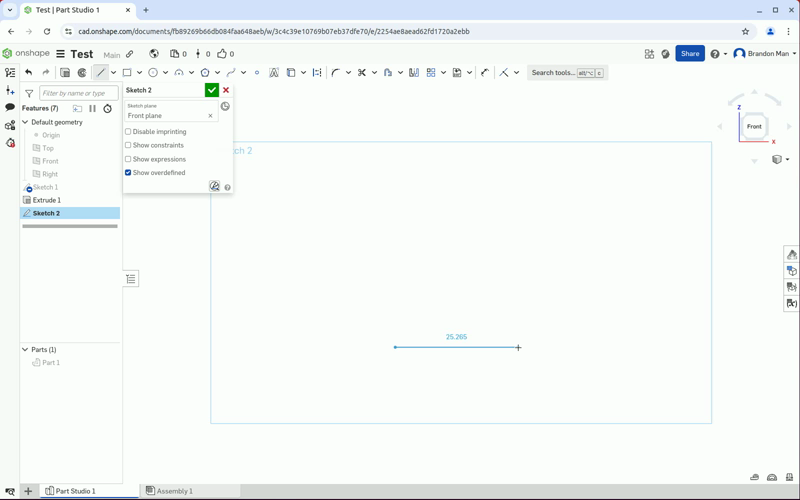
click(518, 347)
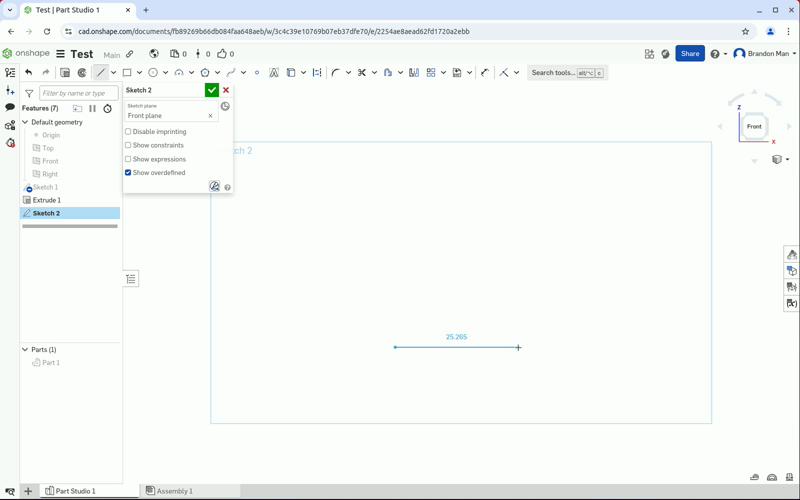
key_up(shift)
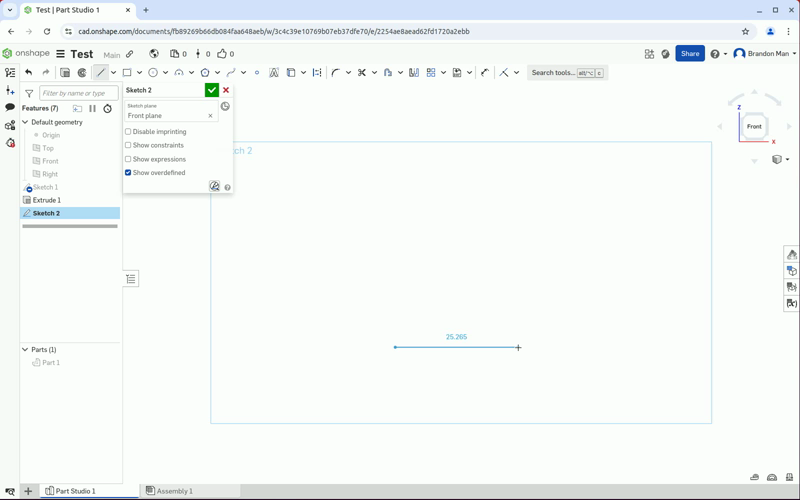
key_down(shift)
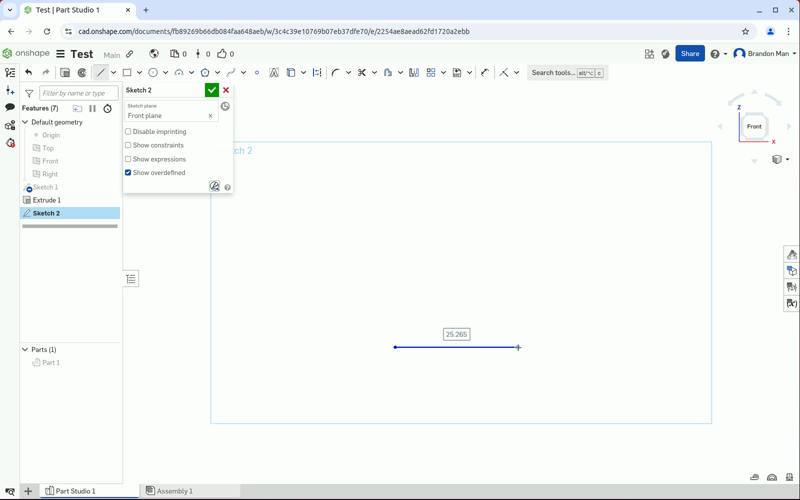
mouse_move(548, 347)
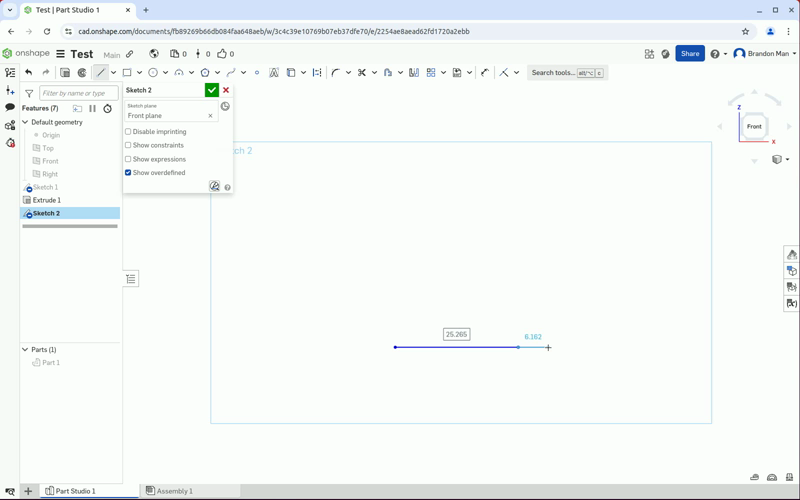
mouse_move(518, 311)
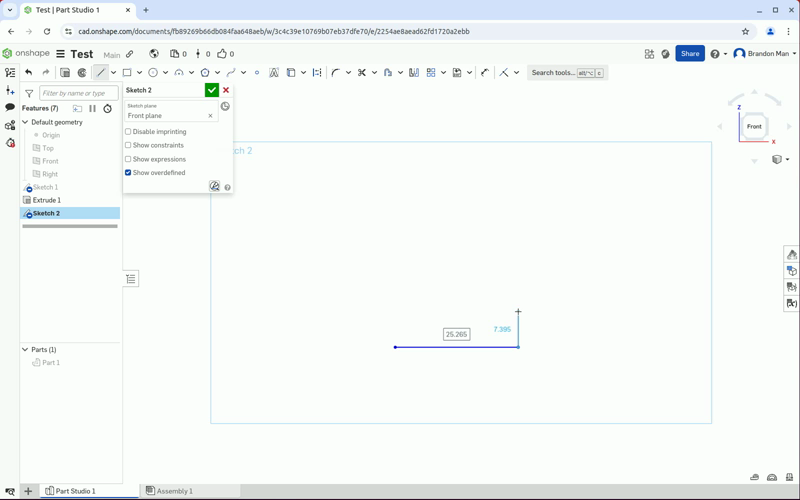
click(518, 311)
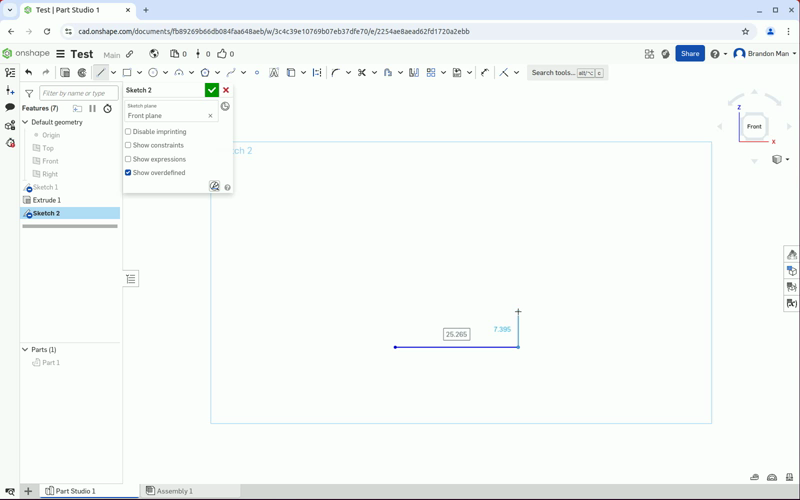
key_up(shift)
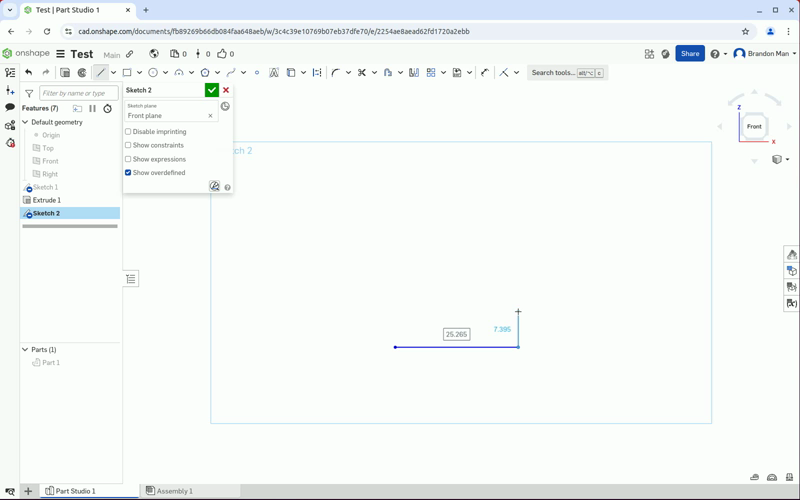
key_down(shift)
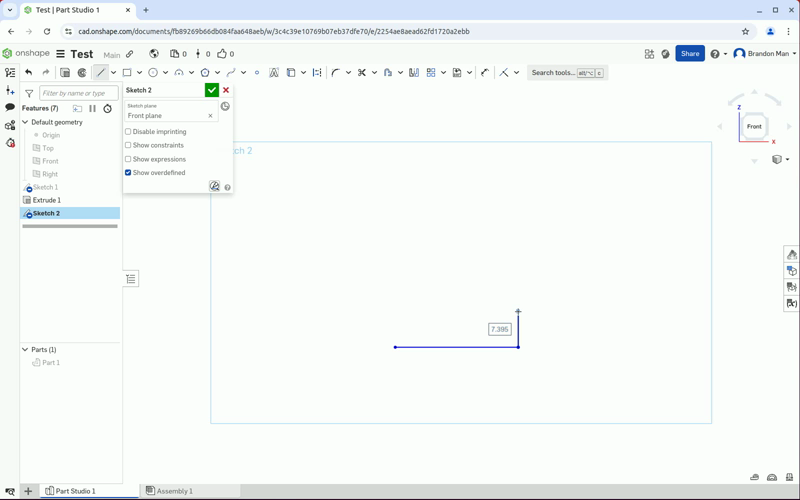
mouse_move(395, 311)
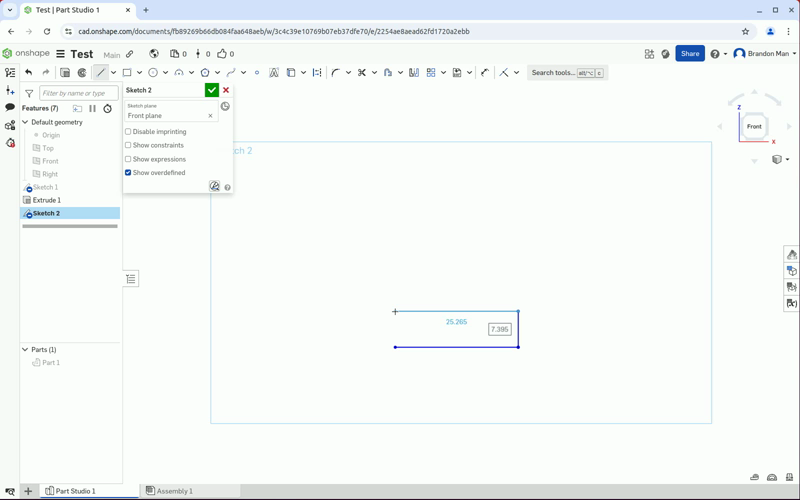
click(395, 311)
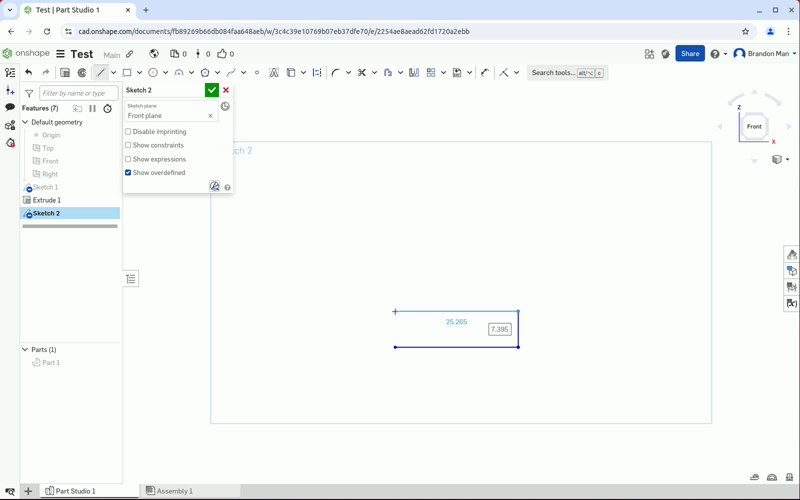
key_up(shift)
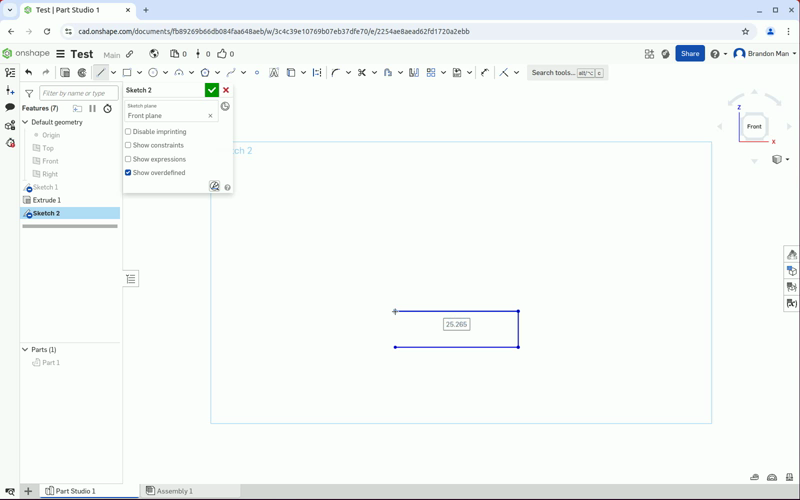
mouse_move(425, 311)
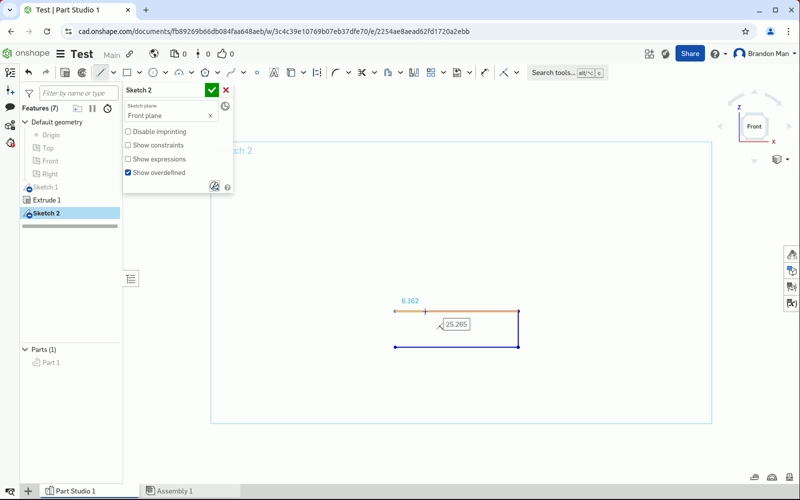
key_down(shift)
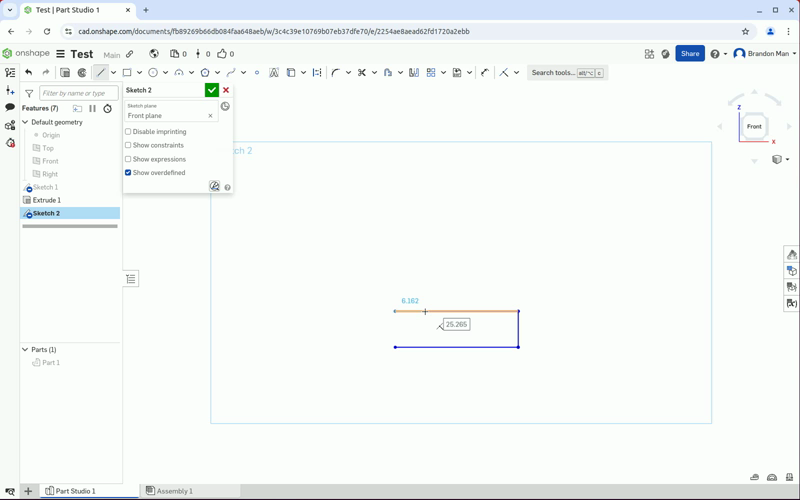
mouse_move(395, 347)
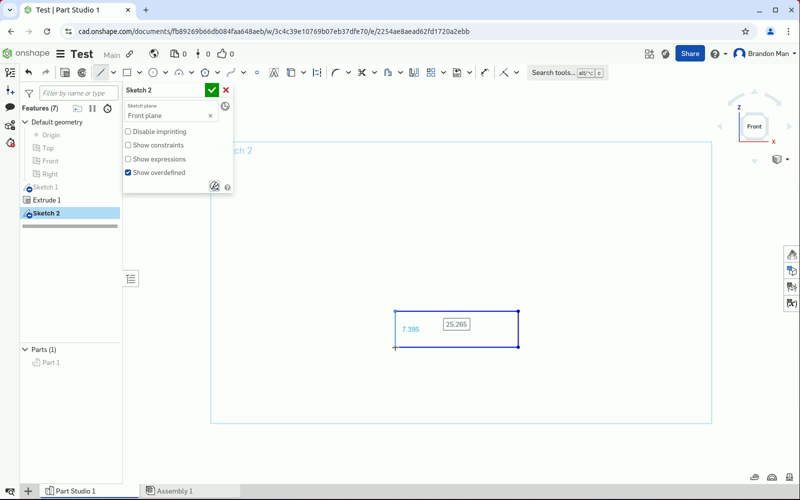
key_up(shift)
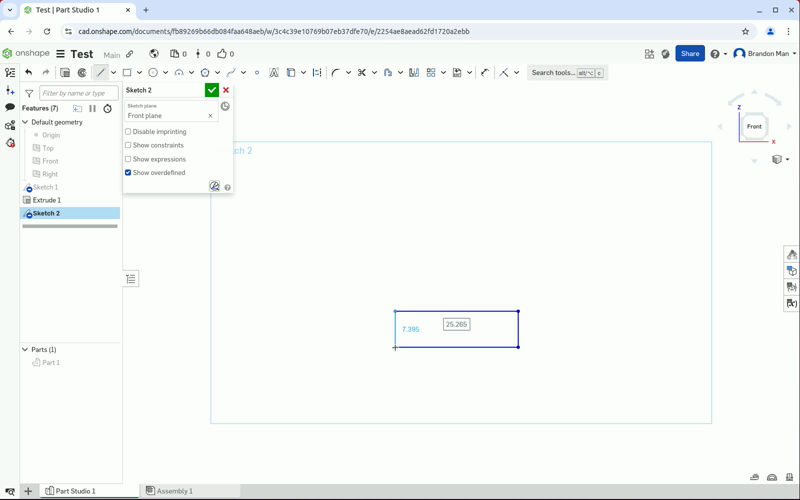
click(395, 347)
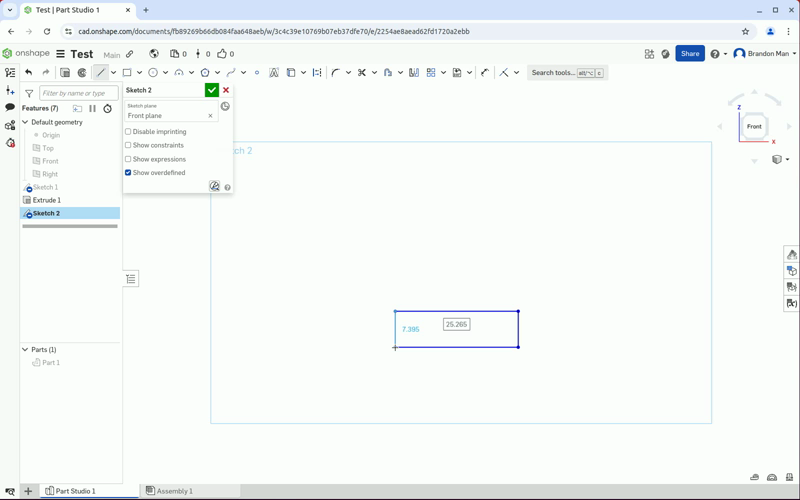
key(esc)
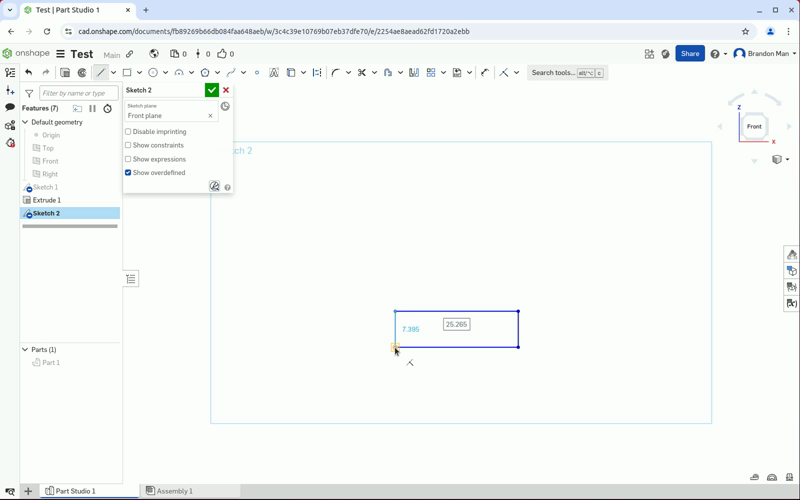
mouse_move(468, 314)
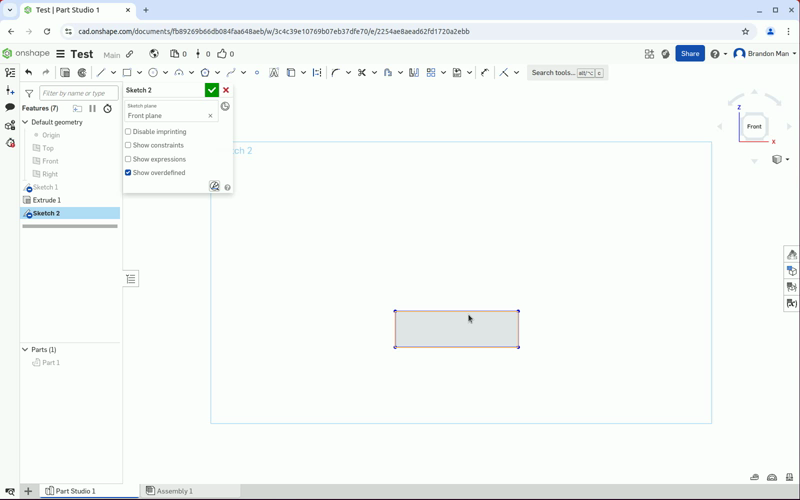
click(468, 314)
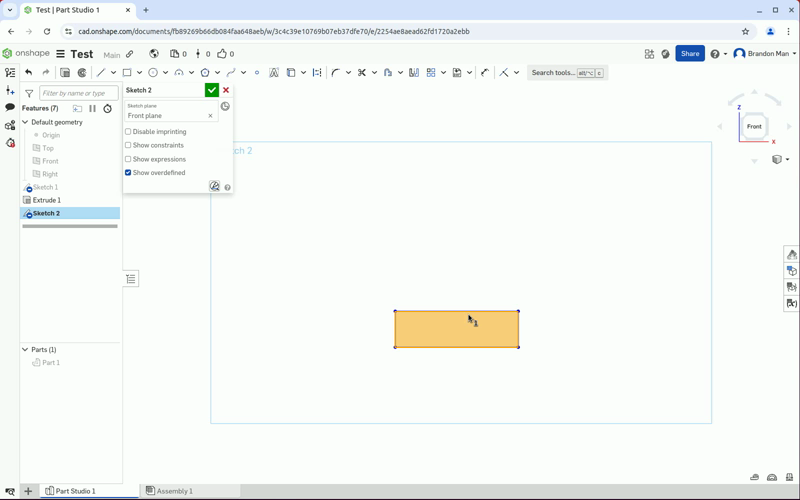
mouse_move(73, 352)
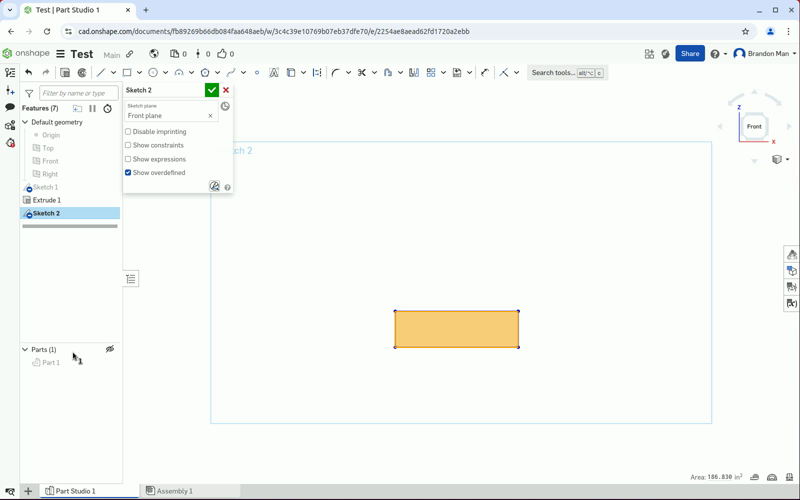
key(shift+y)
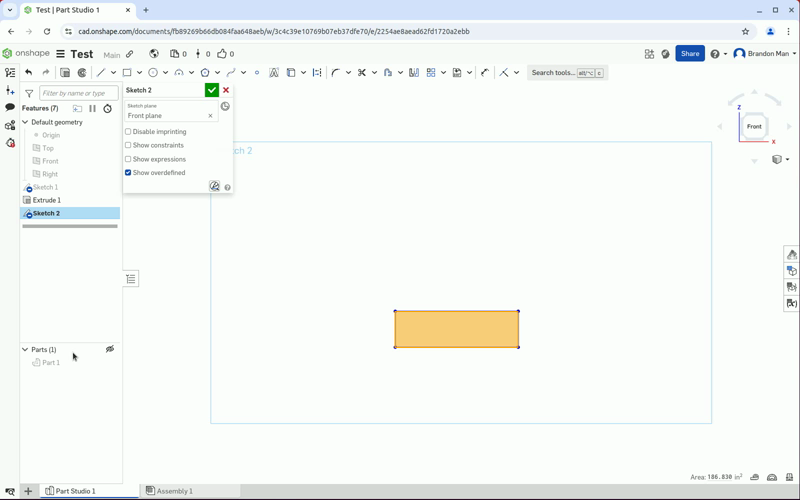
key(shift+e)
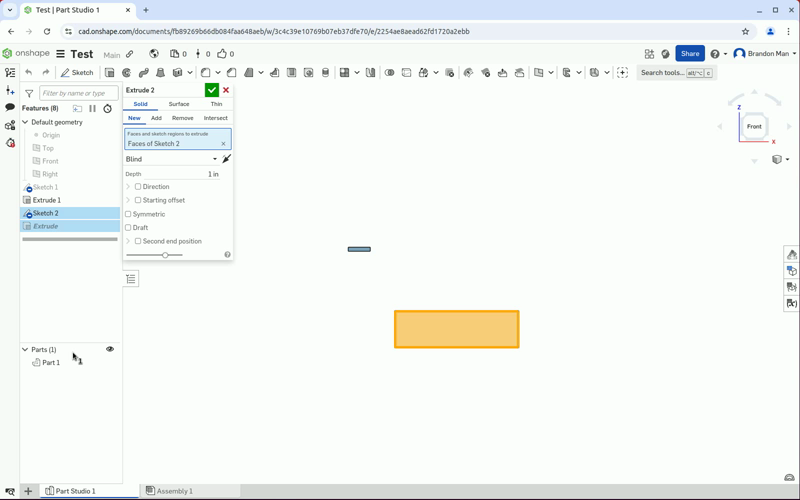
mouse_move(143, 106)
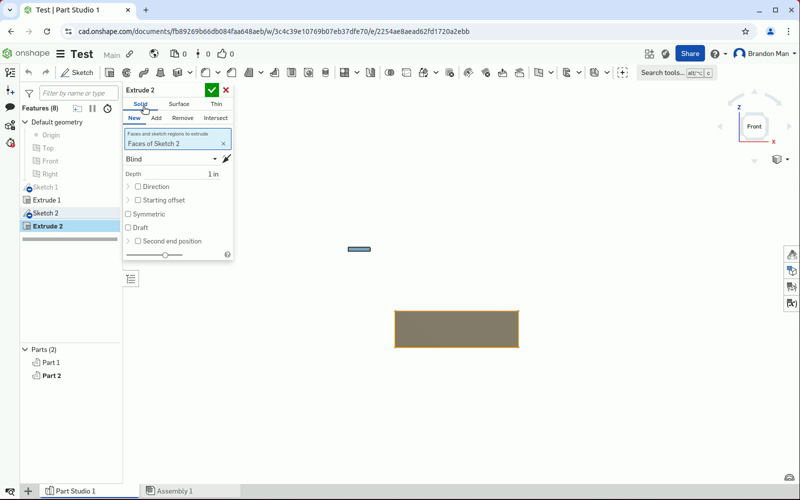
click(143, 106)
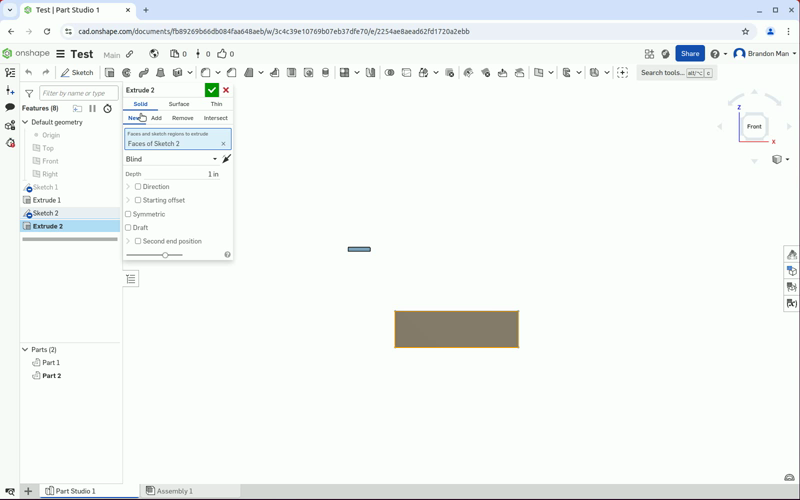
mouse_move(137, 120)
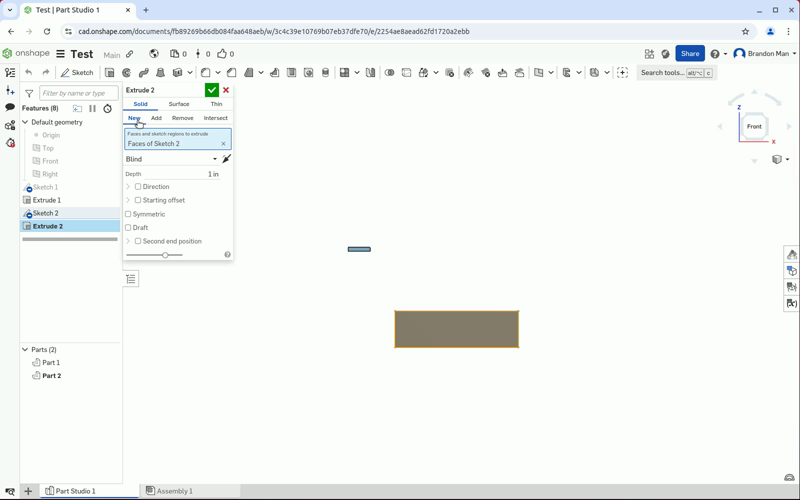
click(137, 120)
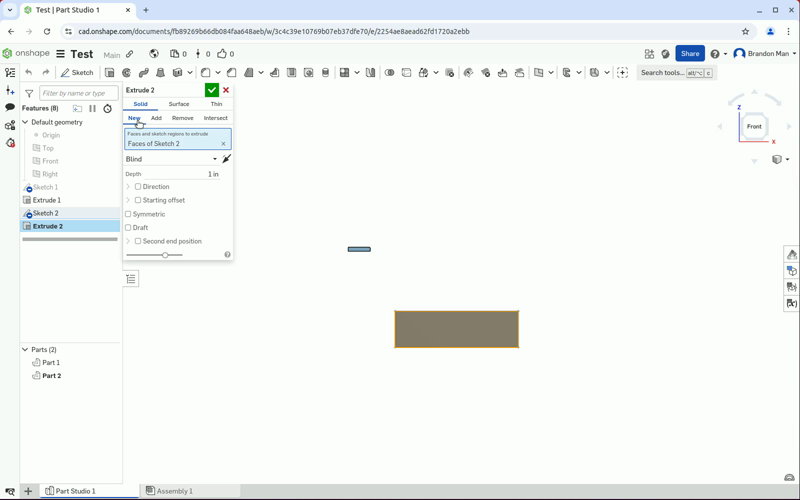
key(tab, 4)
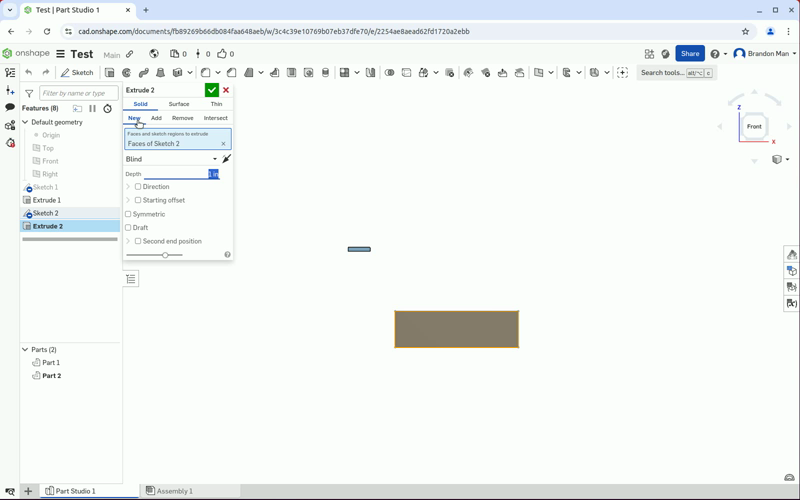
text(-0.241)
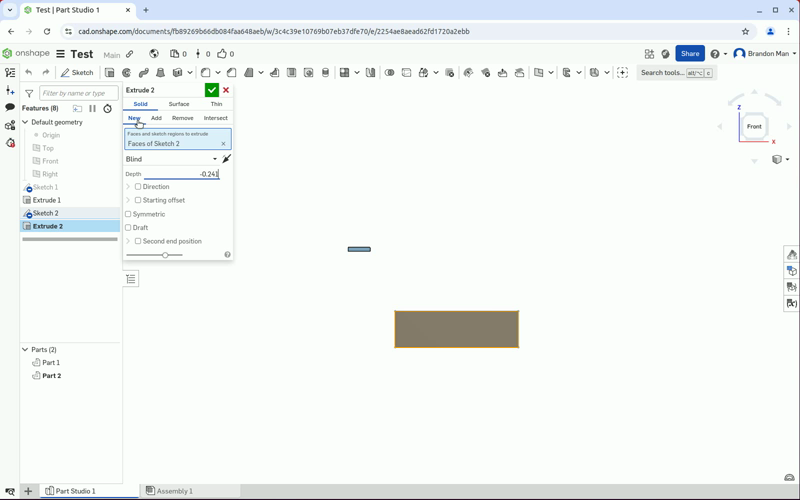
key(enter)
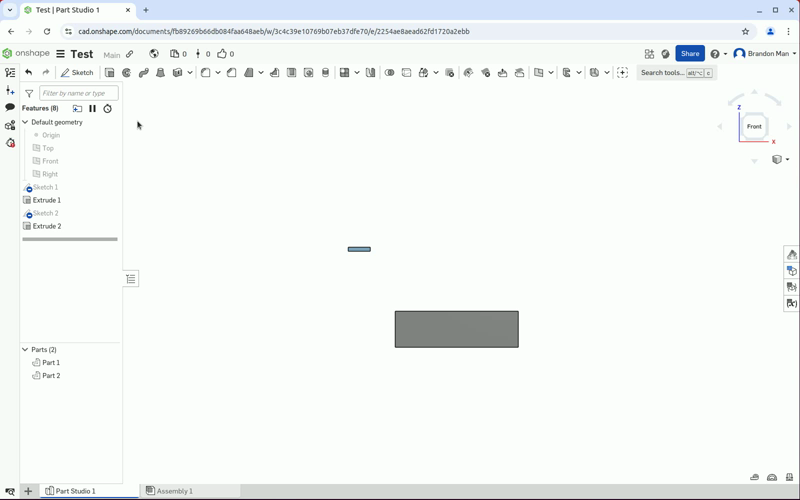
key(shift+h)
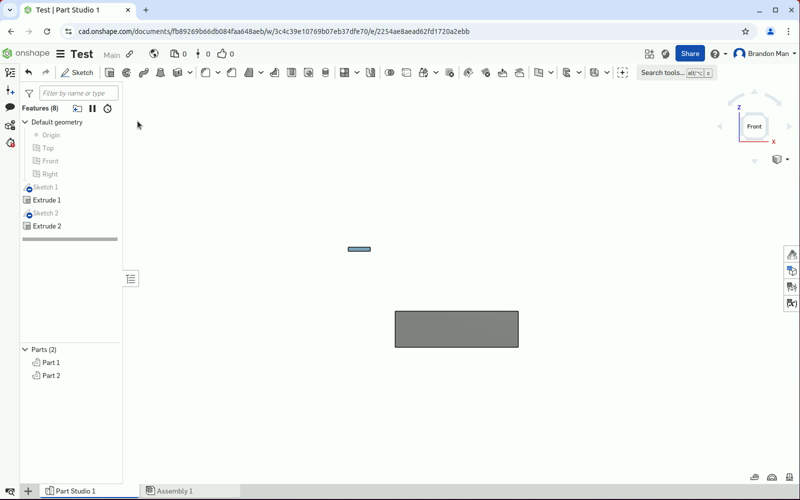
key(shift+h)
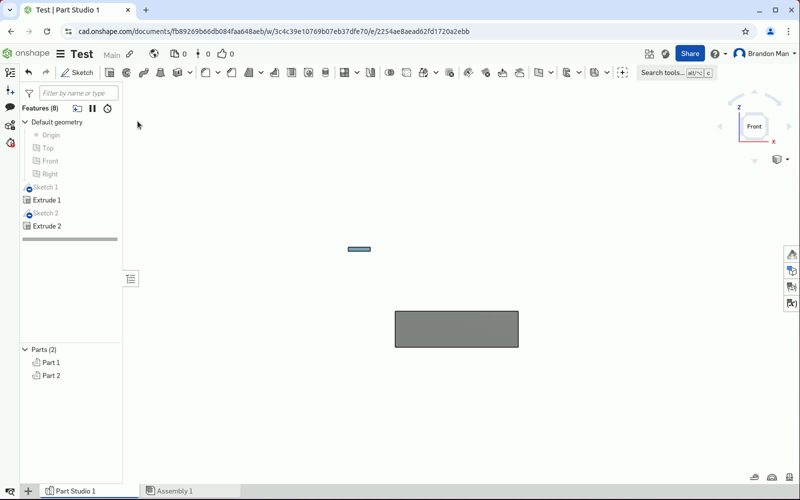
mouse_move(73, 189)
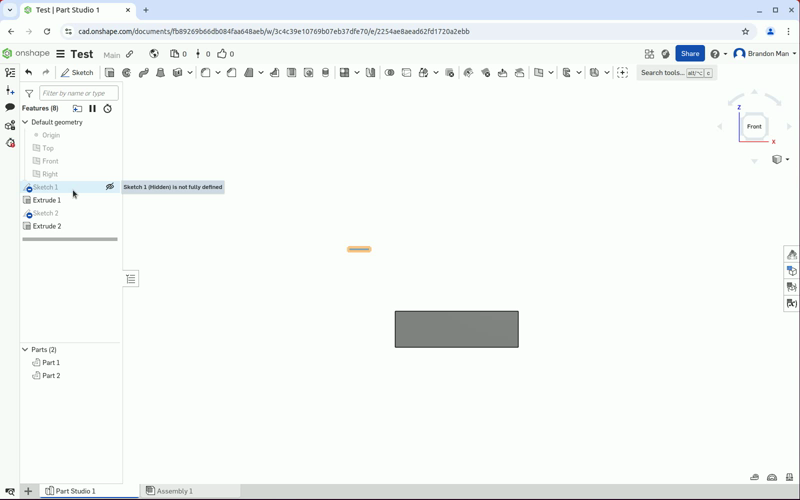
click(73, 189)
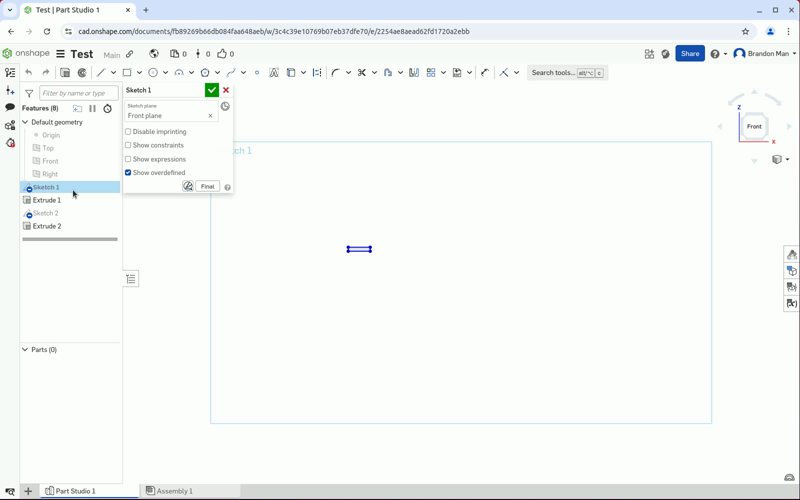
mouse_move(229, 92)
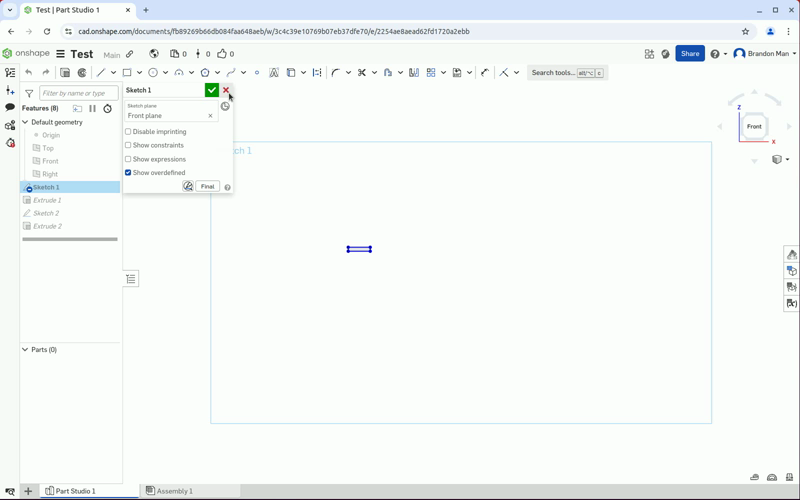
click(229, 92)
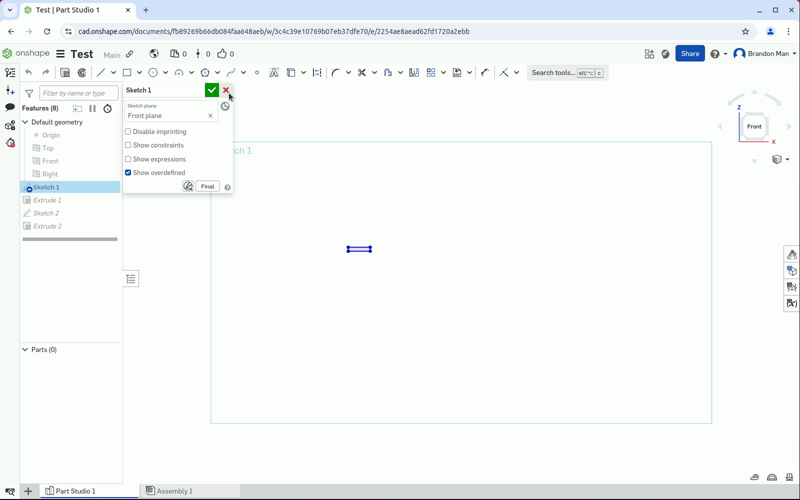
key(shift+s)
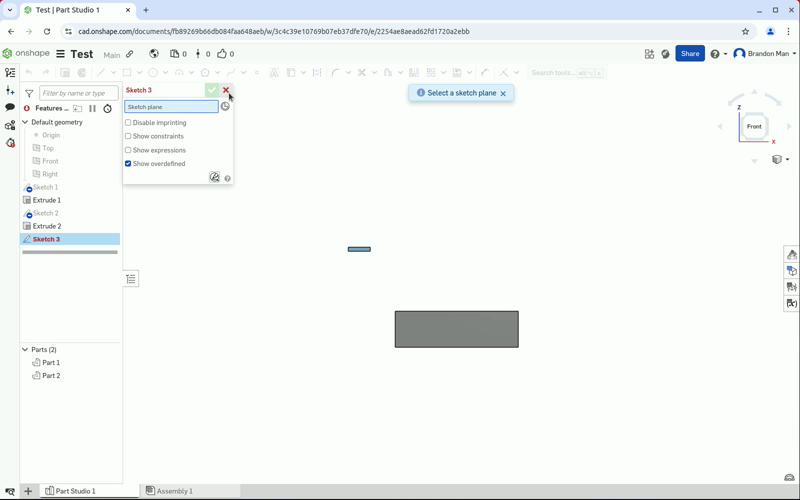
mouse_move(73, 163)
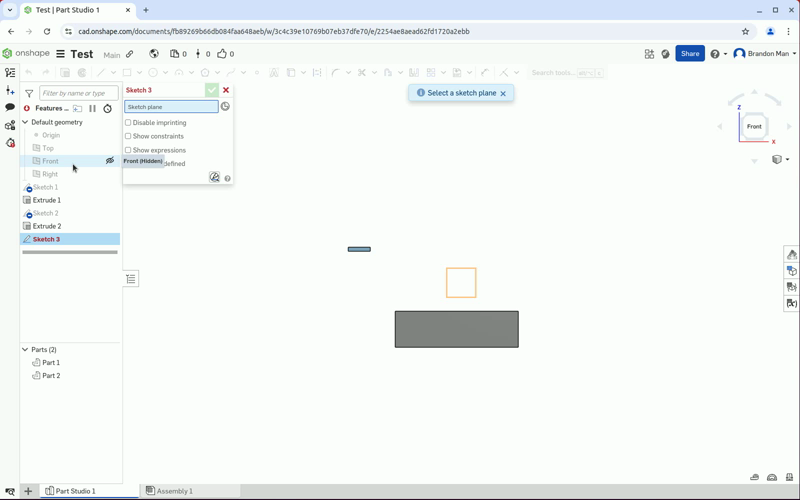
click(73, 163)
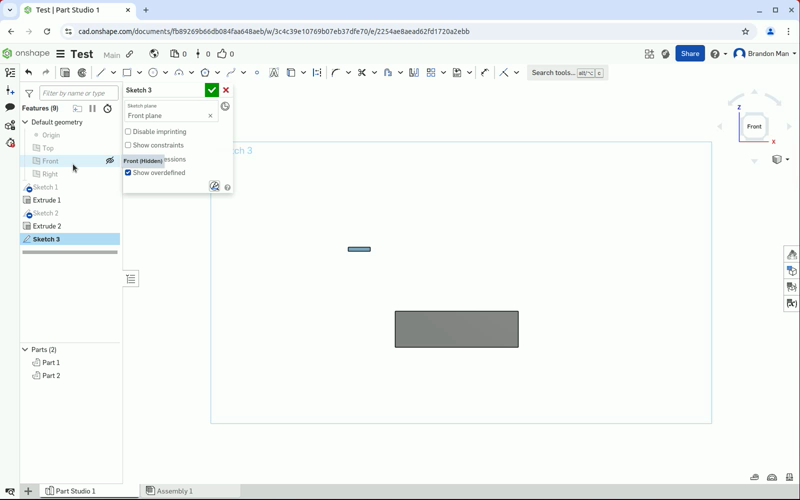
mouse_move(73, 352)
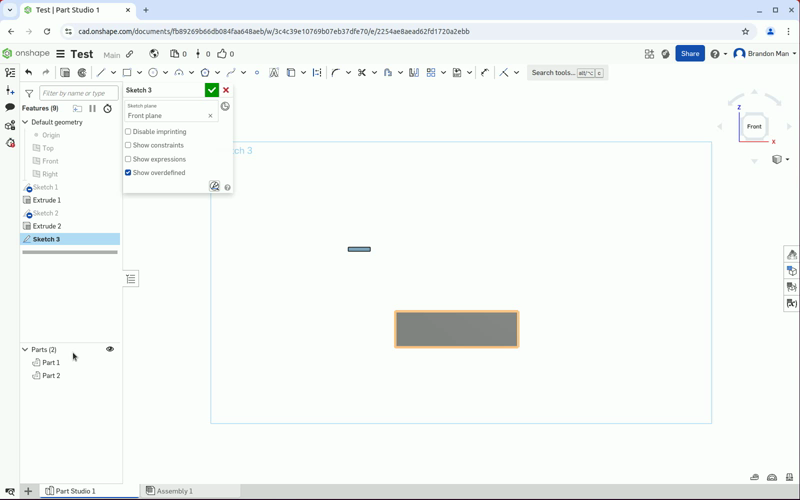
key(y)
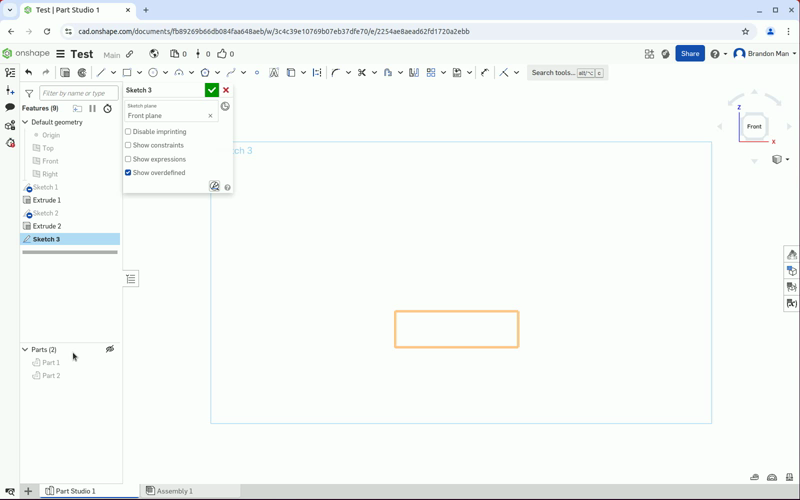
key(l)
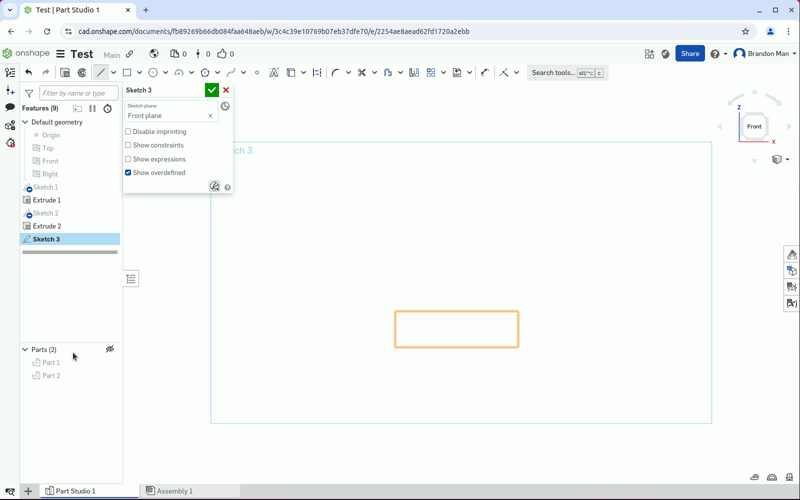
key_down(shift)
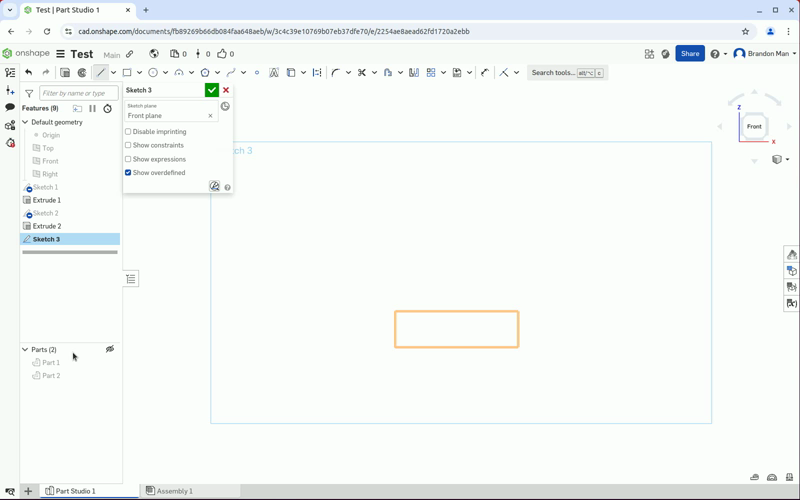
mouse_move(540, 311)
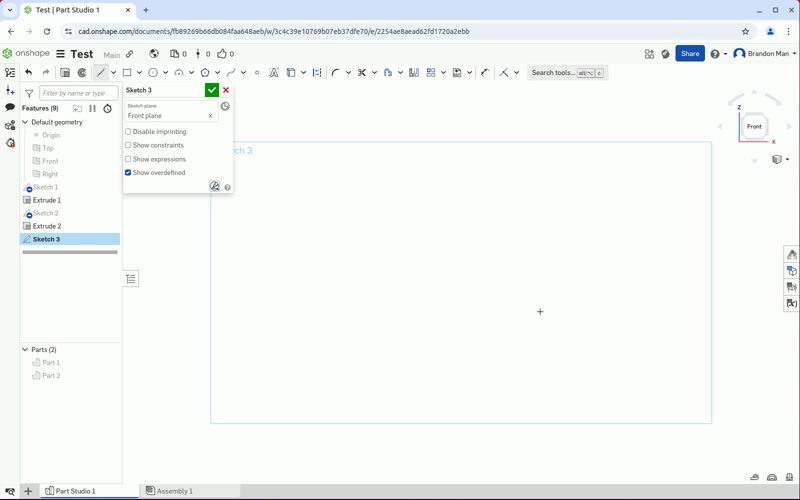
click(540, 311)
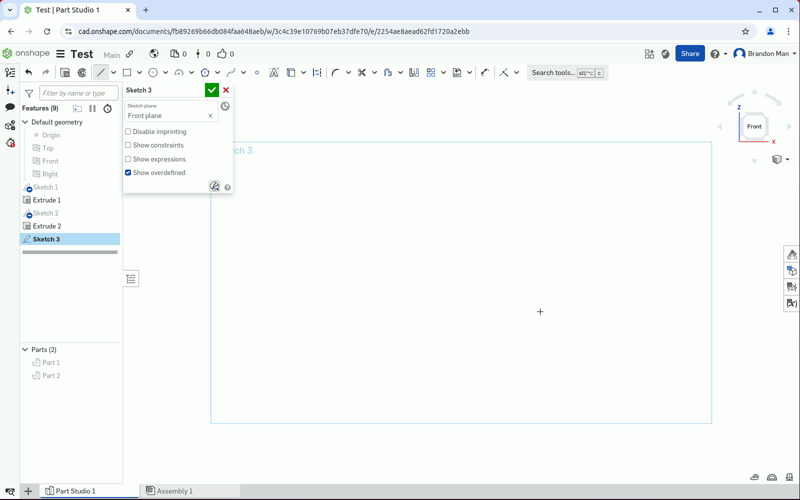
key_up(shift)
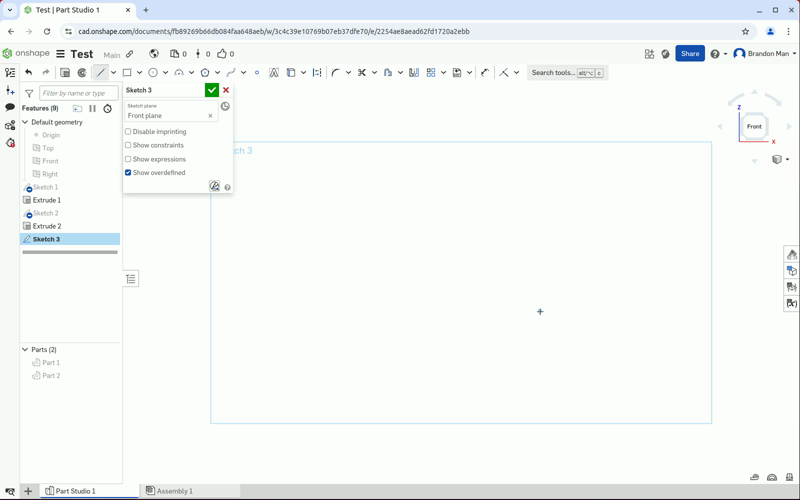
key_down(shift)
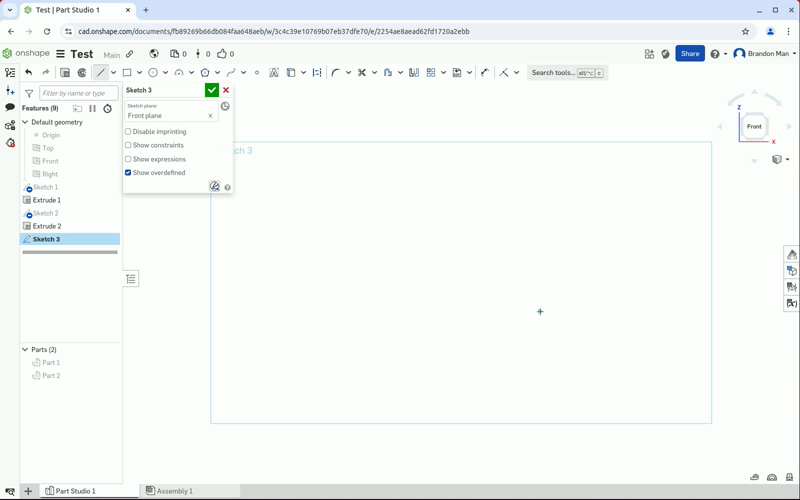
mouse_move(570, 311)
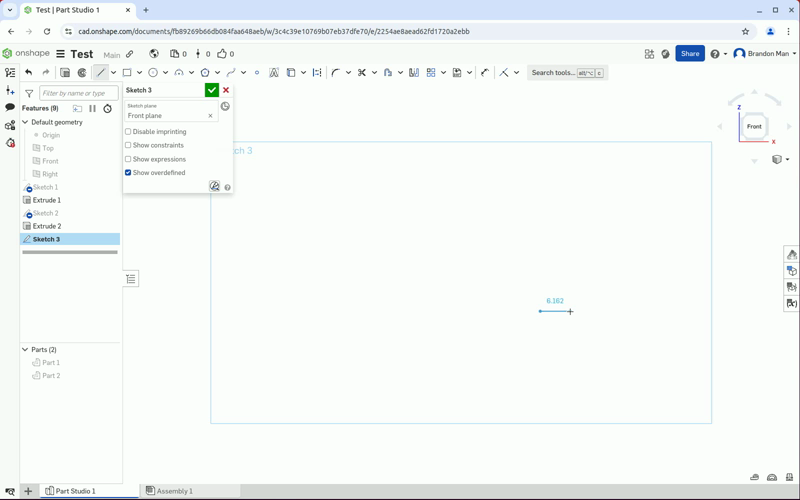
mouse_move(561, 311)
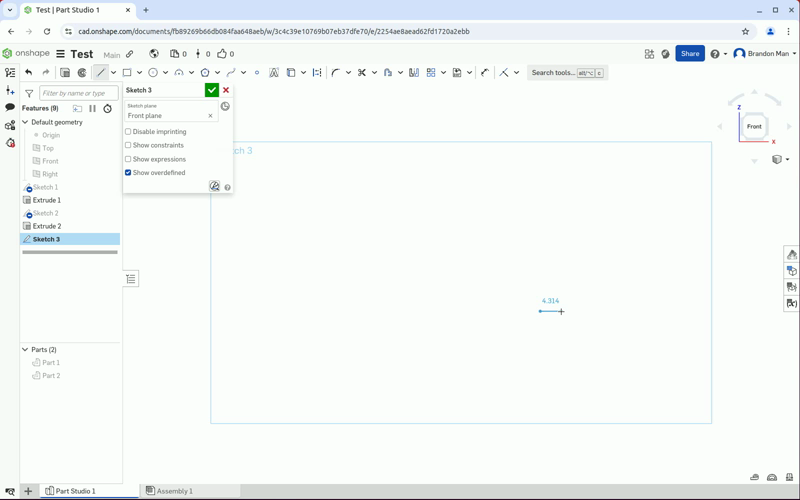
click(561, 311)
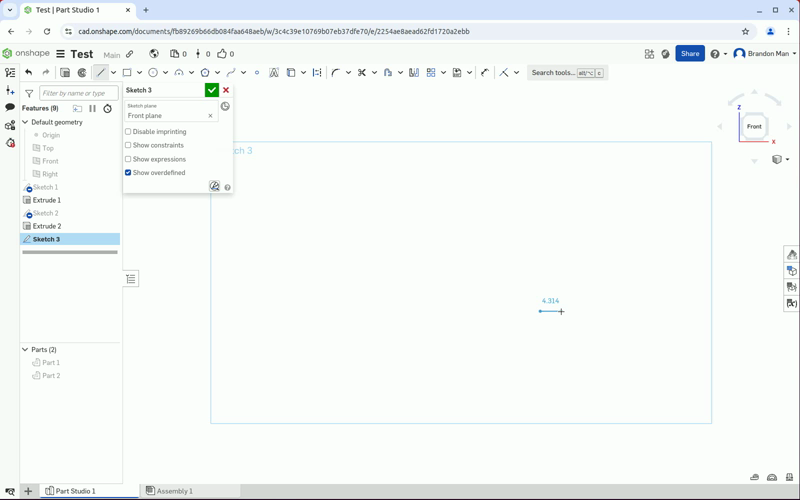
key_up(shift)
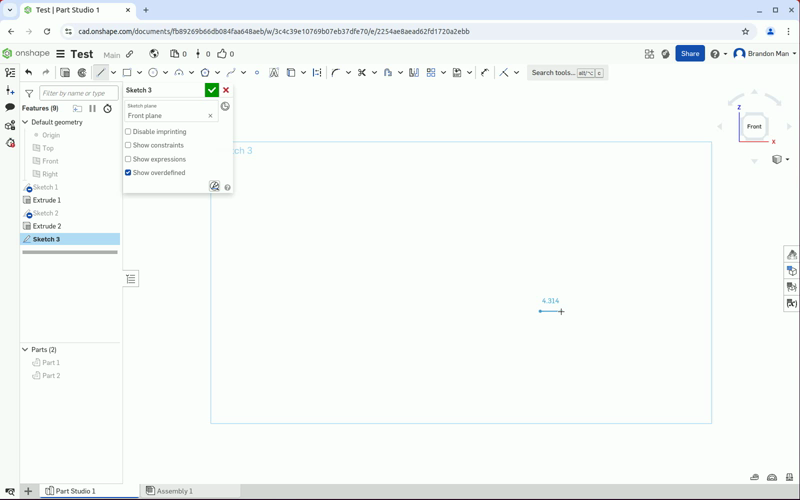
key_down(shift)
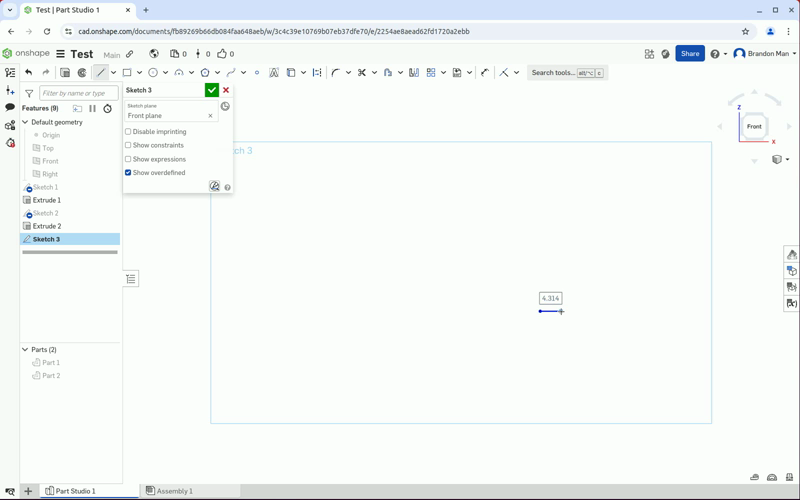
mouse_move(589, 311)
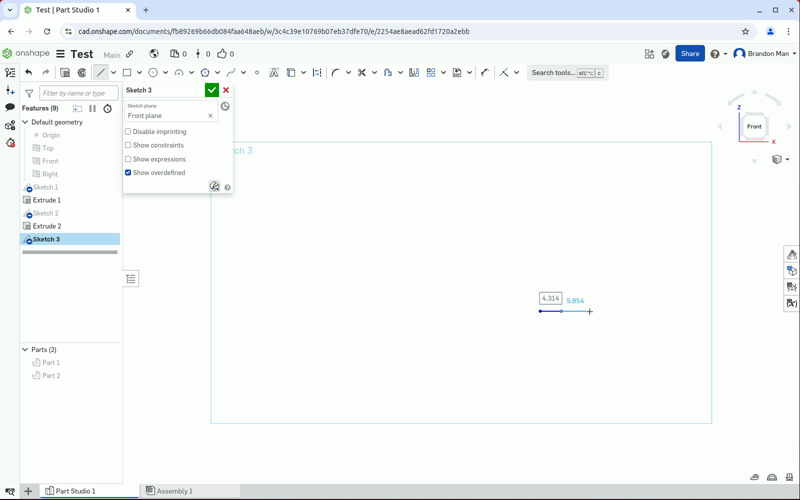
mouse_move(561, 252)
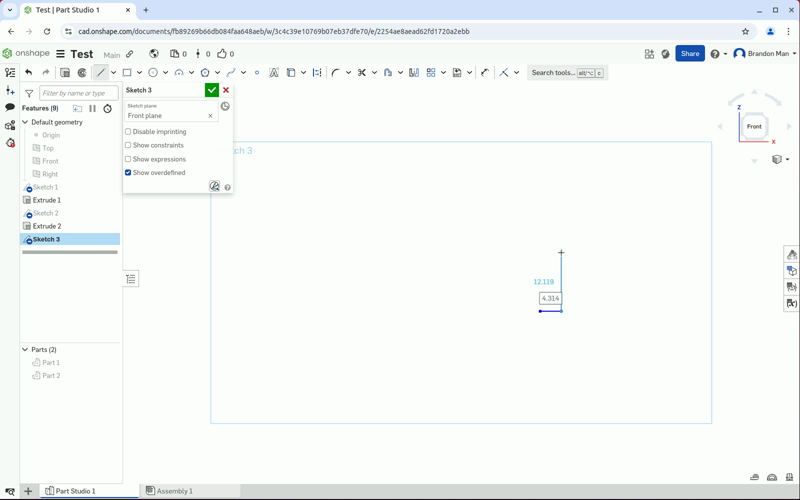
click(561, 252)
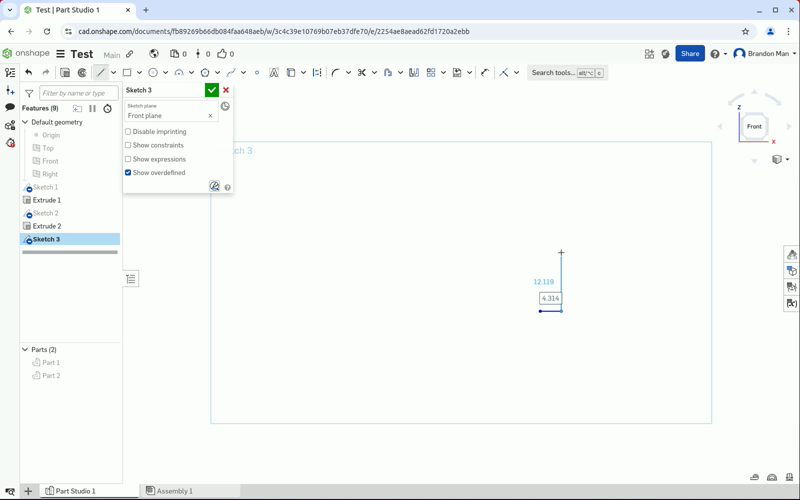
key_up(shift)
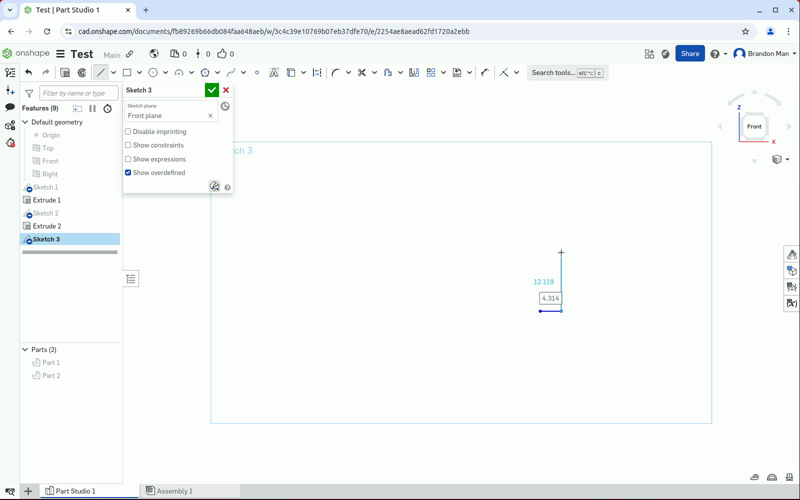
key_down(shift)
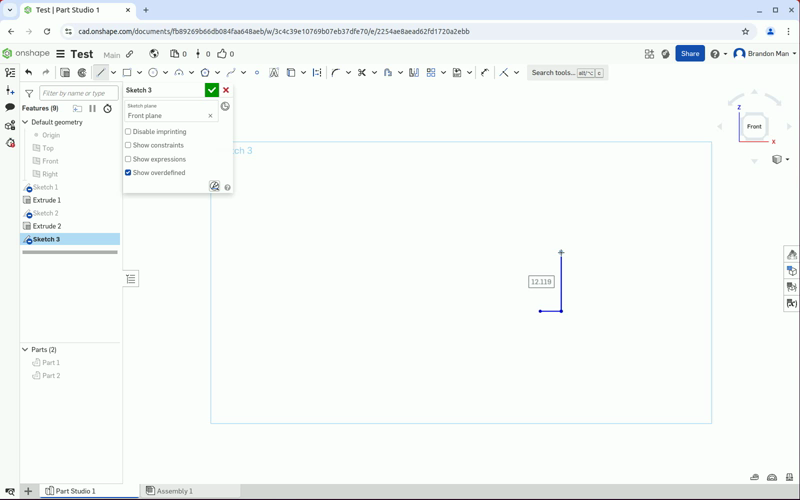
mouse_move(589, 252)
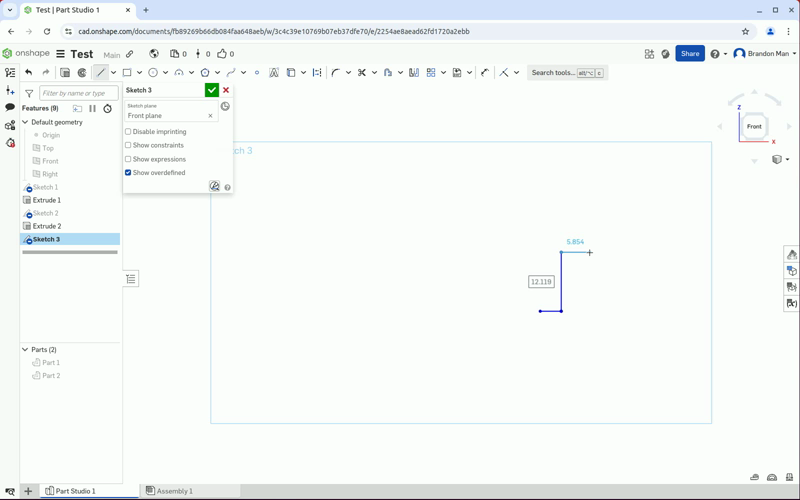
mouse_move(540, 252)
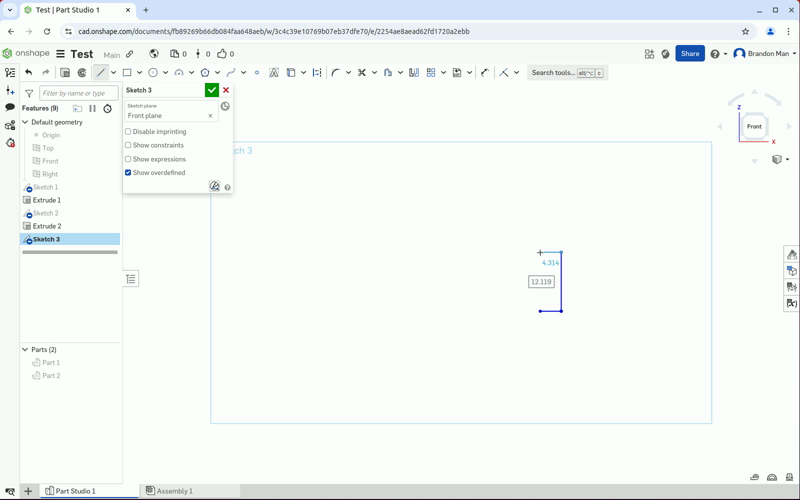
click(540, 252)
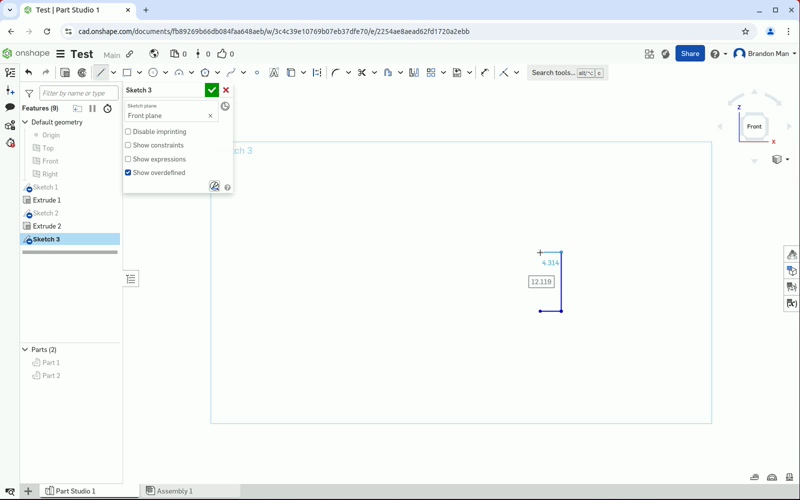
key_up(shift)
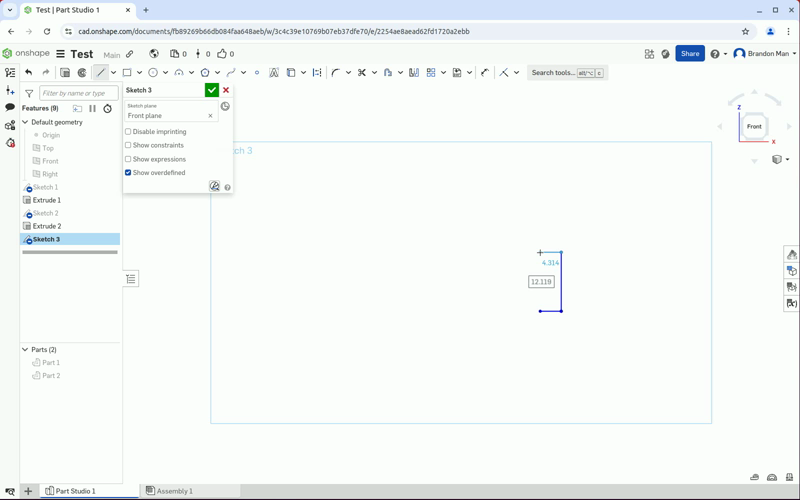
mouse_move(570, 252)
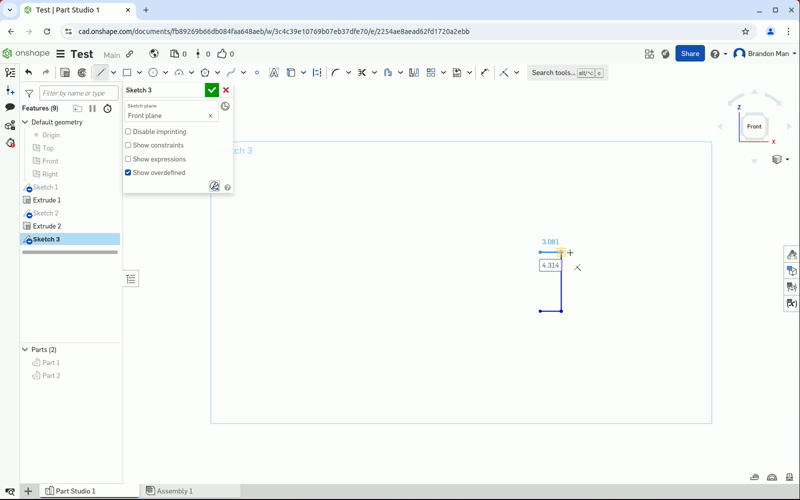
key_down(shift)
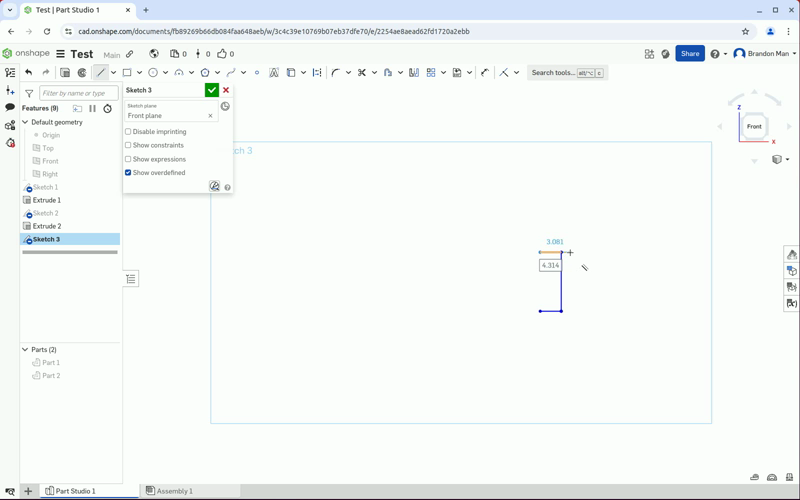
mouse_move(540, 311)
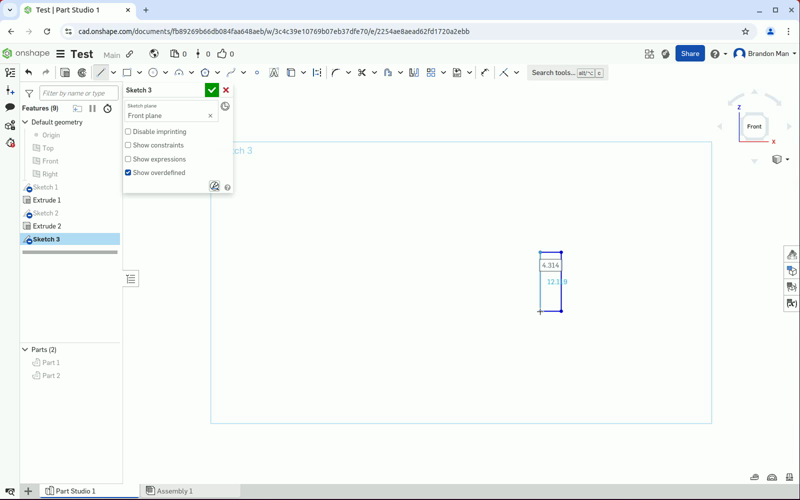
key_up(shift)
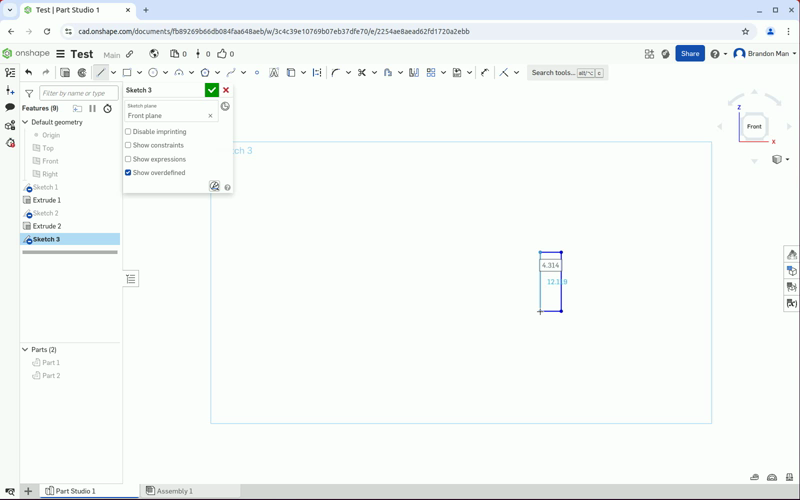
click(540, 311)
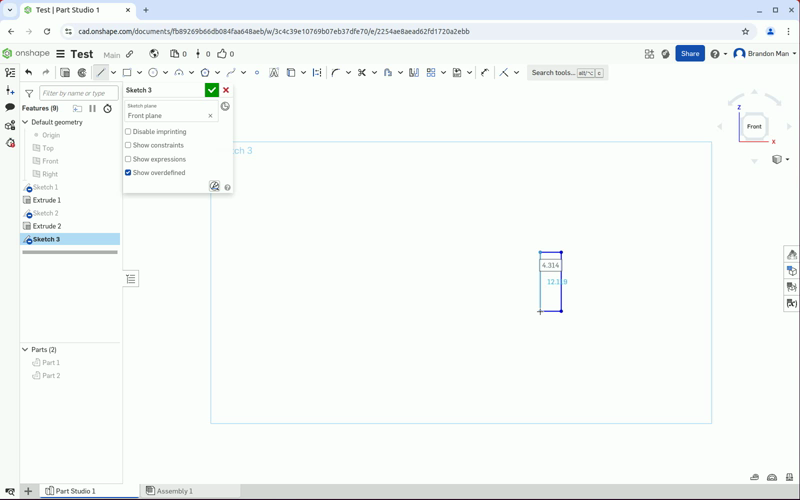
key(esc)
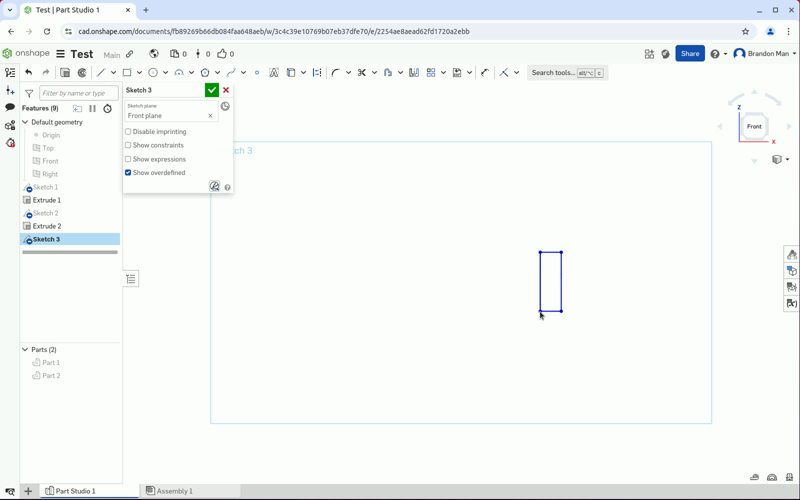
mouse_move(544, 304)
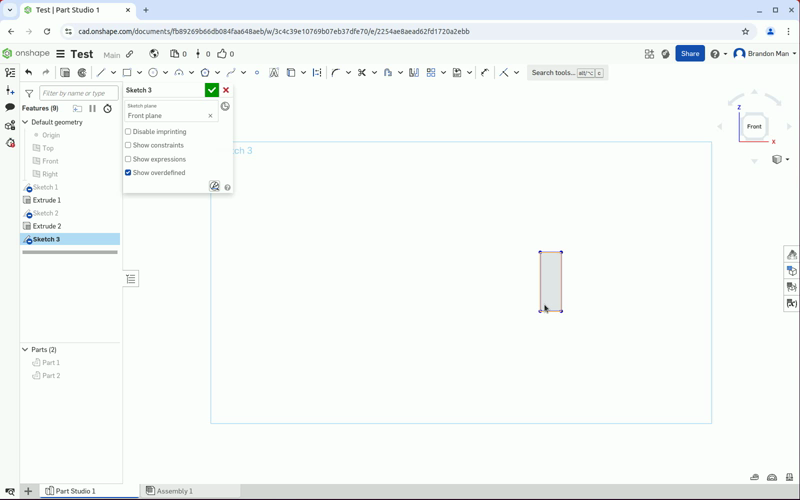
scroll(6)
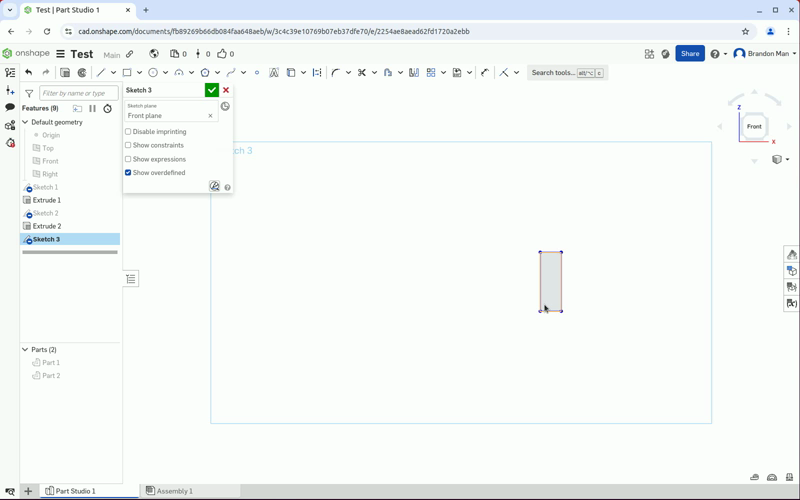
scroll(6)
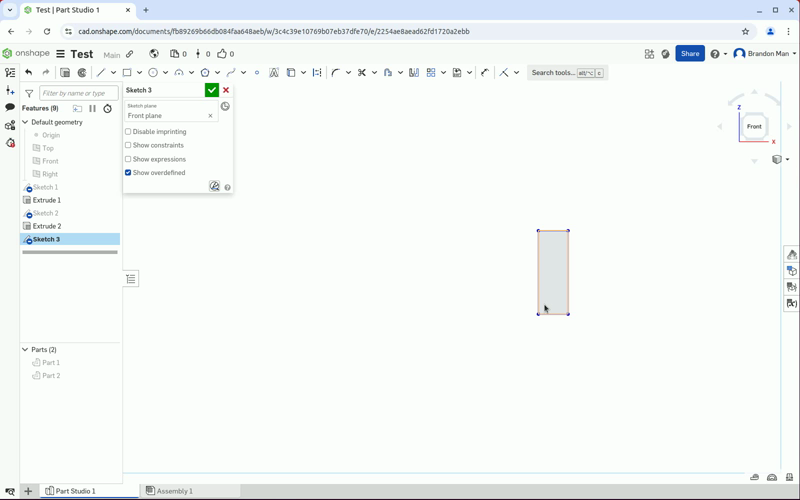
scroll(6)
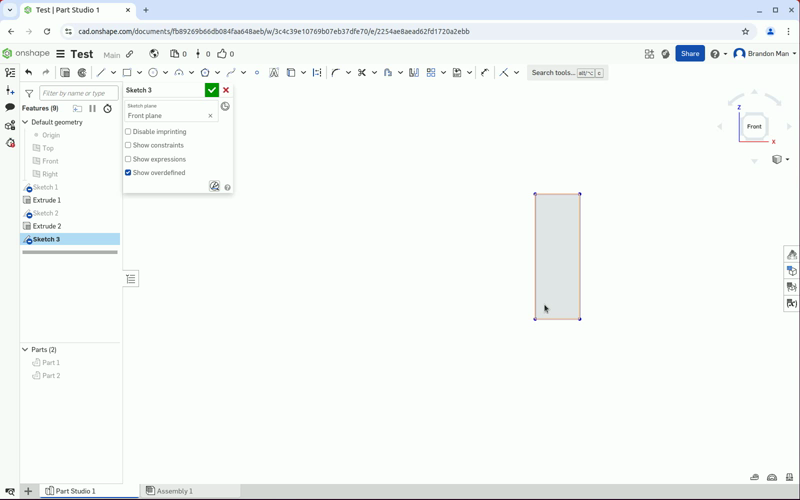
scroll(6)
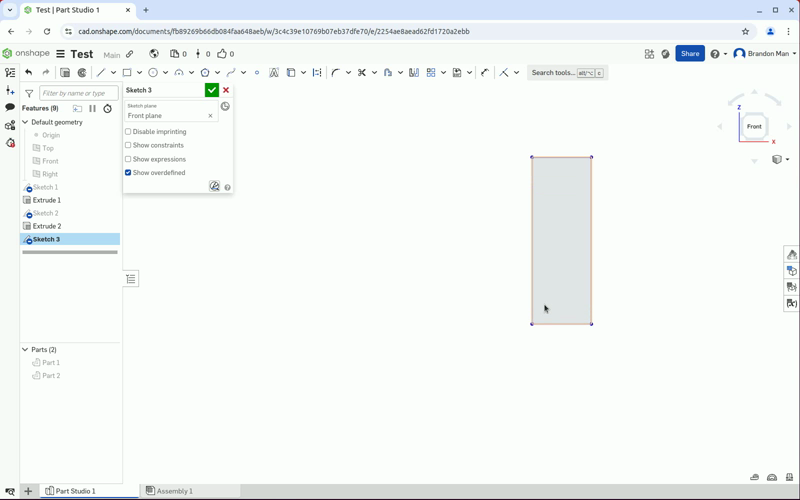
scroll(6)
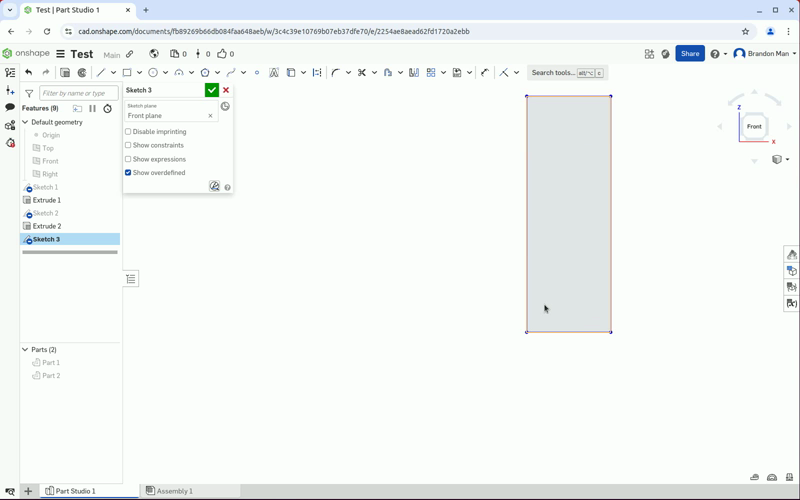
scroll(6)
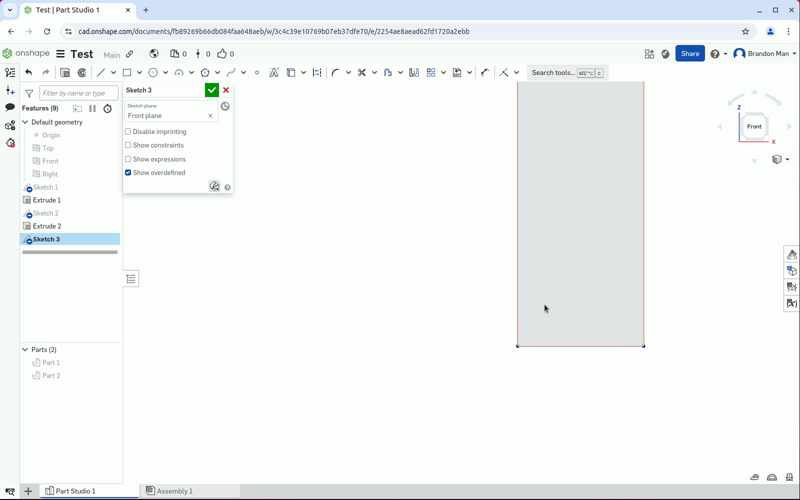
scroll(6)
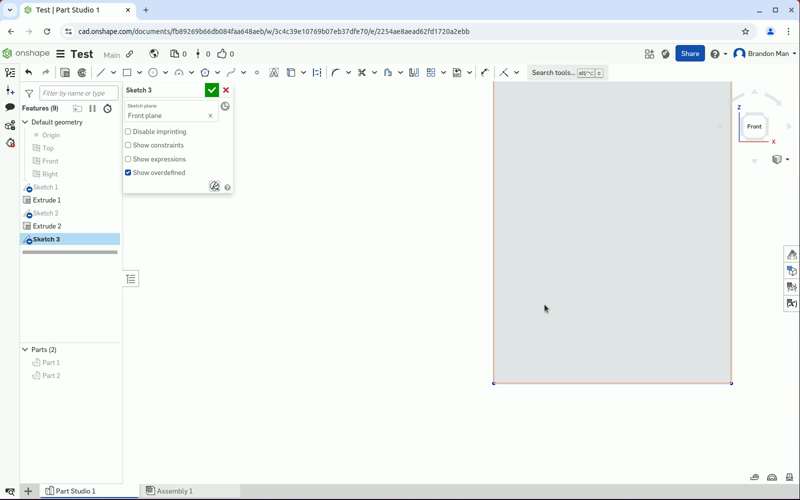
click(544, 304)
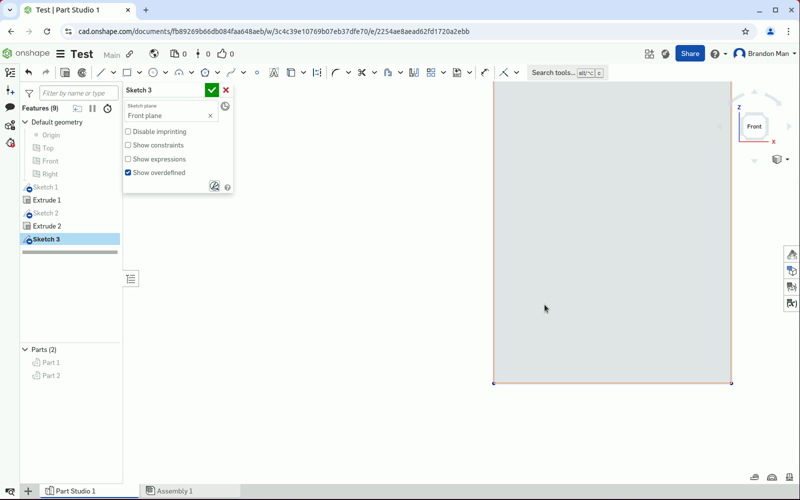
scroll(-6)
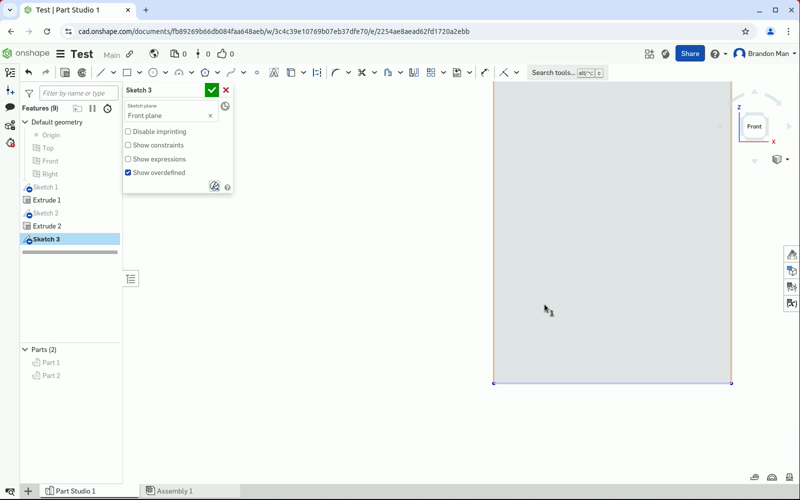
scroll(-6)
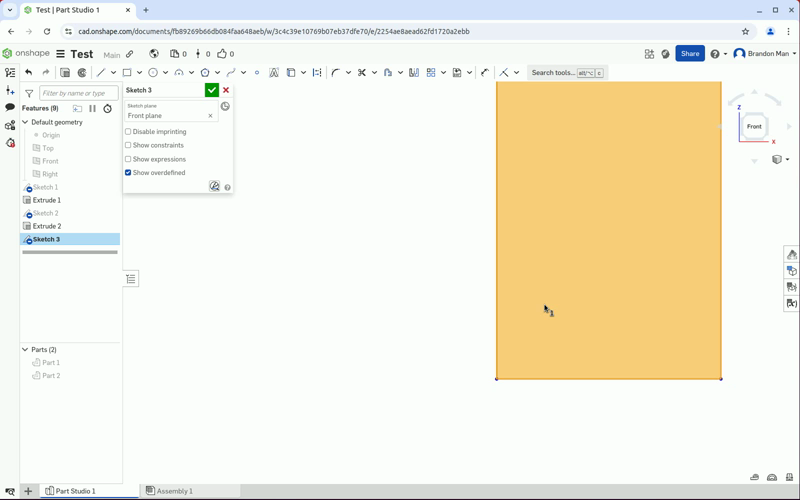
scroll(-6)
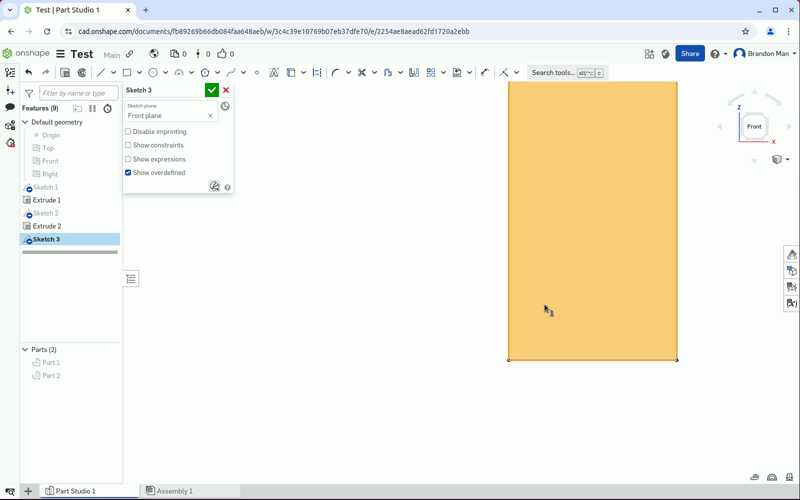
scroll(-6)
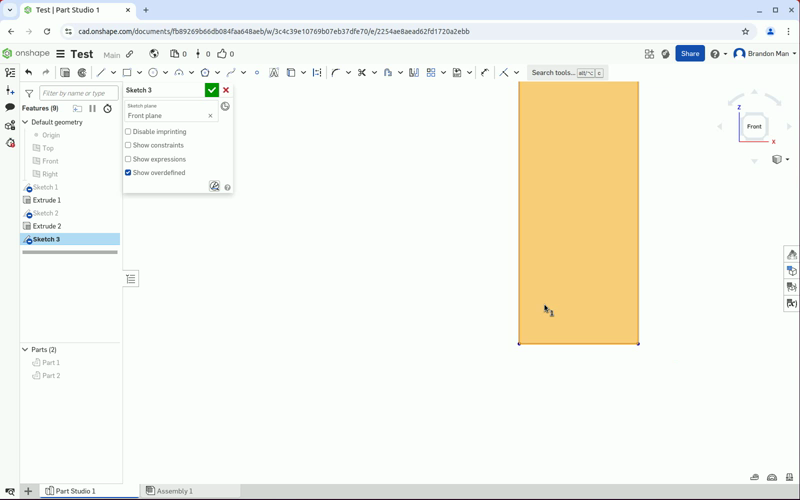
scroll(-6)
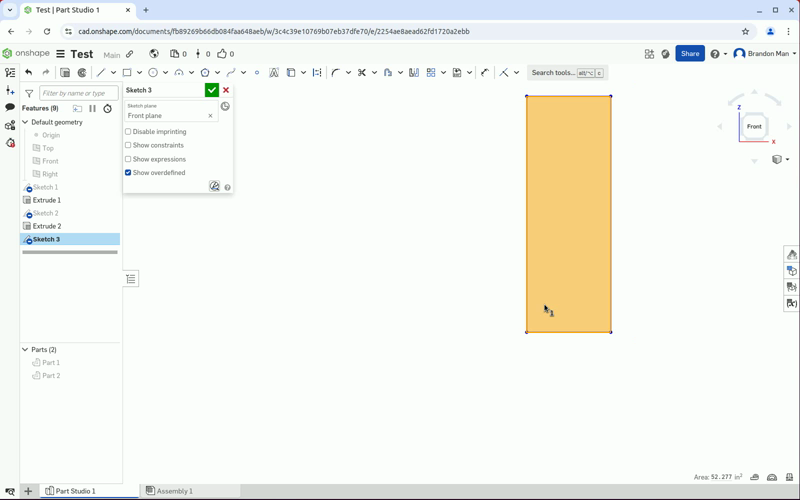
scroll(-6)
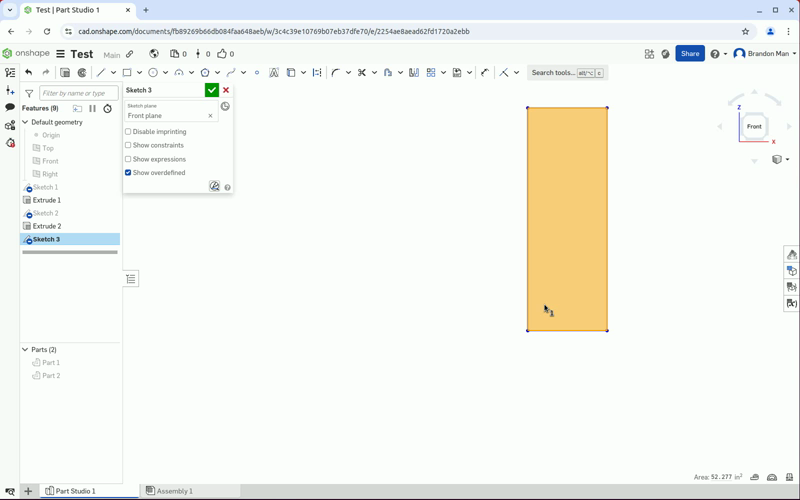
scroll(-6)
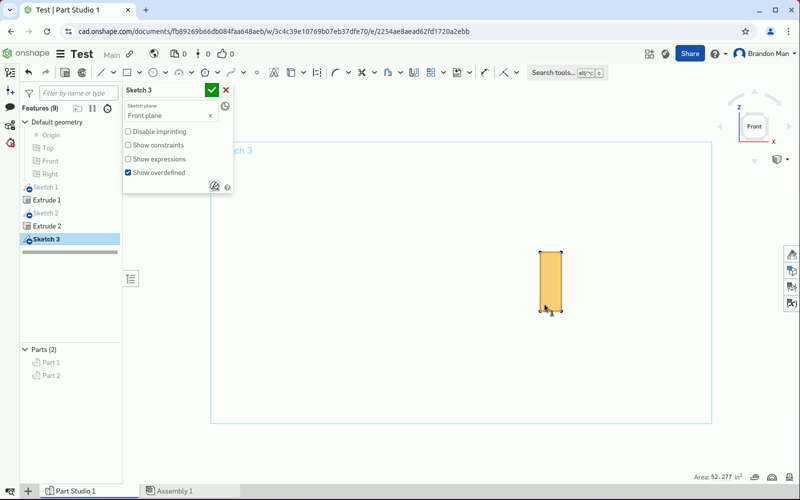
mouse_move(73, 352)
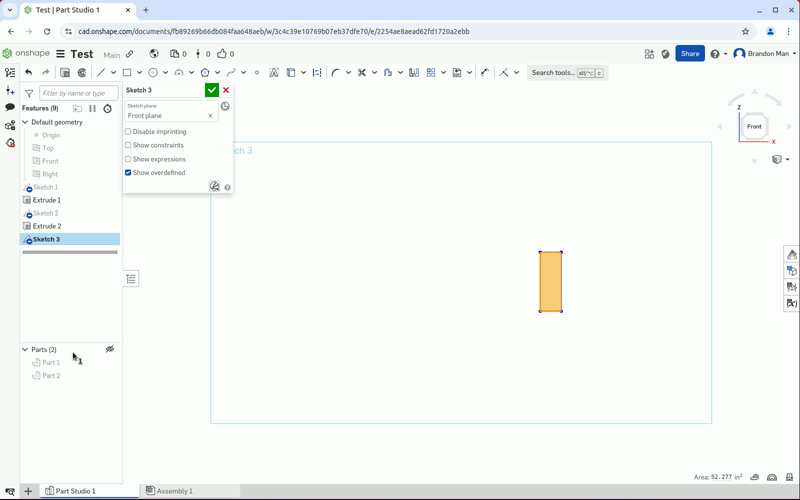
key(shift+y)
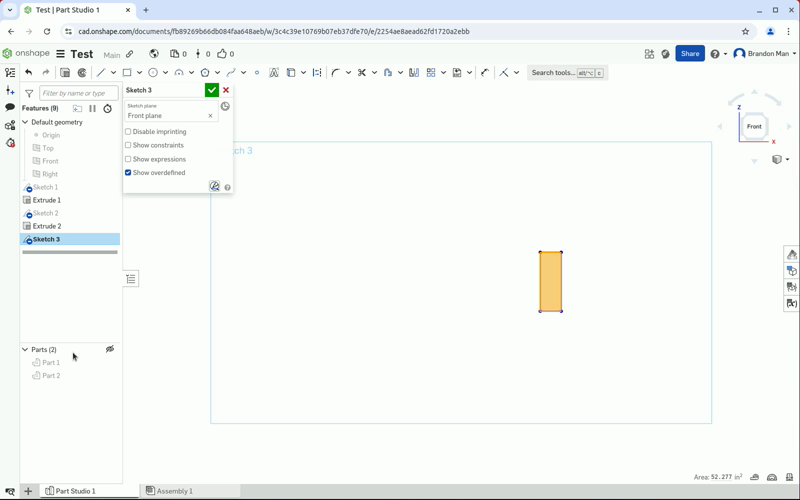
key(shift+e)
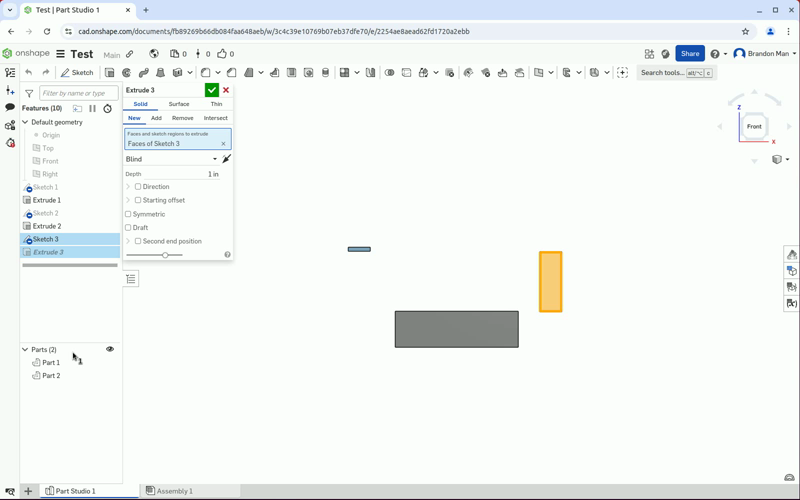
mouse_move(143, 106)
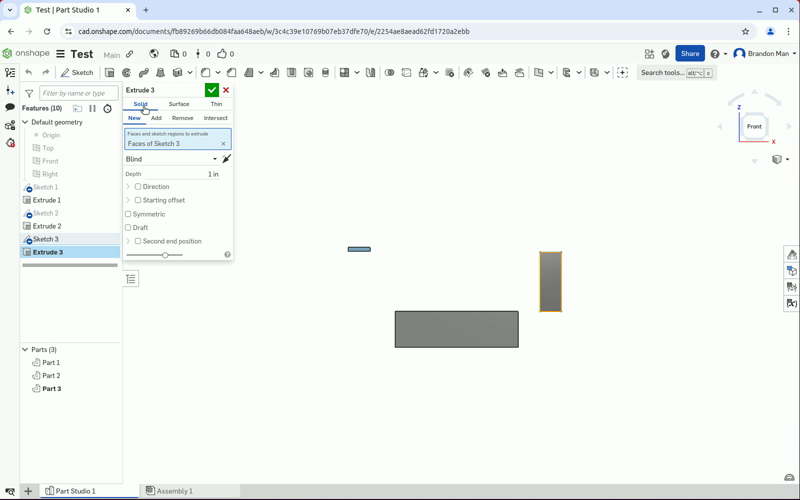
click(143, 106)
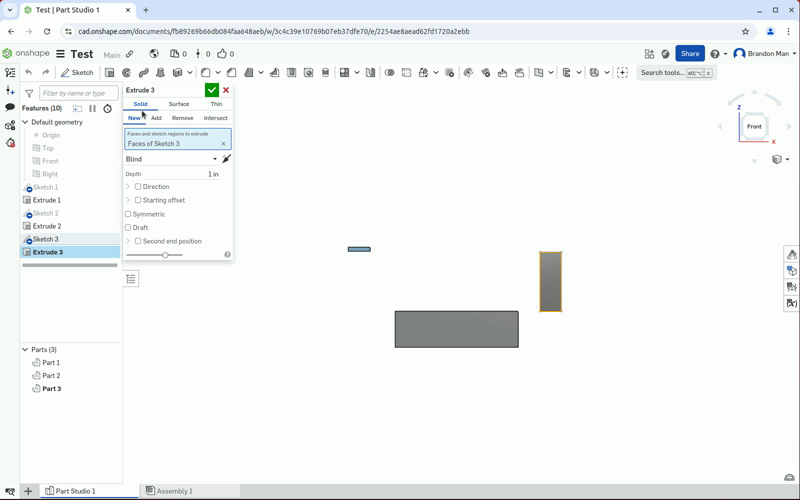
mouse_move(137, 120)
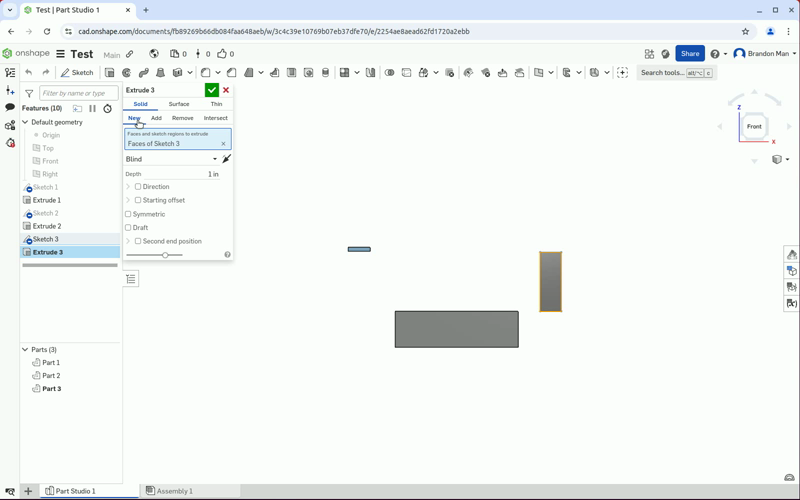
click(137, 120)
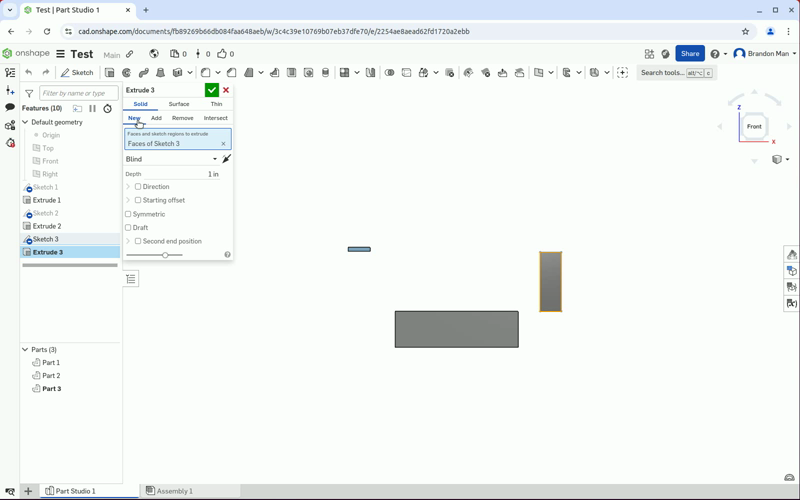
key(tab, 4)
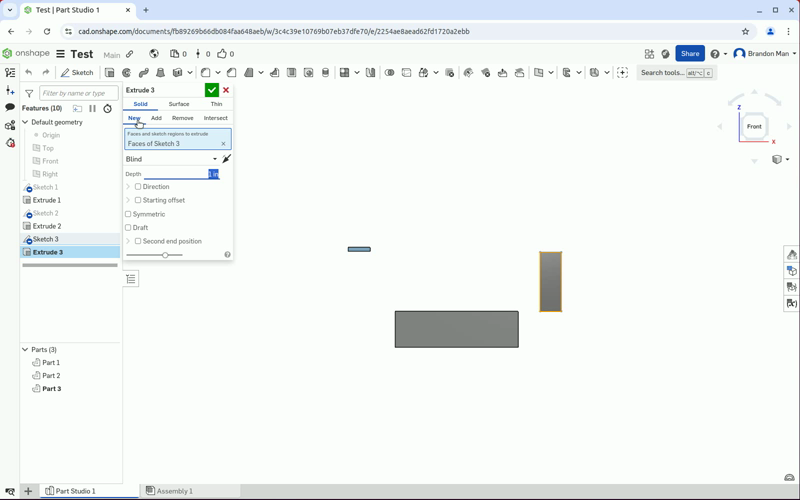
text(-0.241)
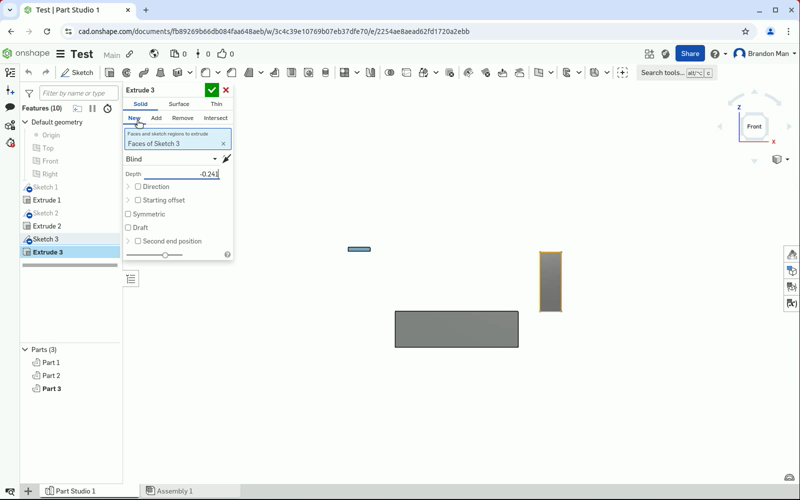
key(enter)
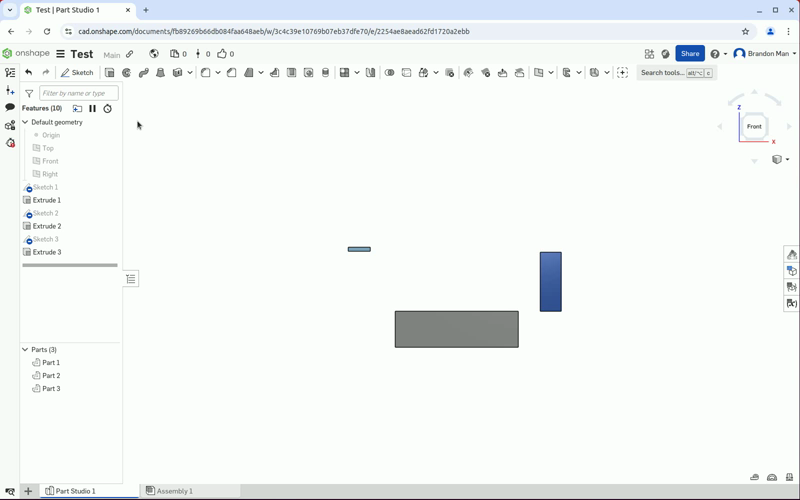
key(shift+h)
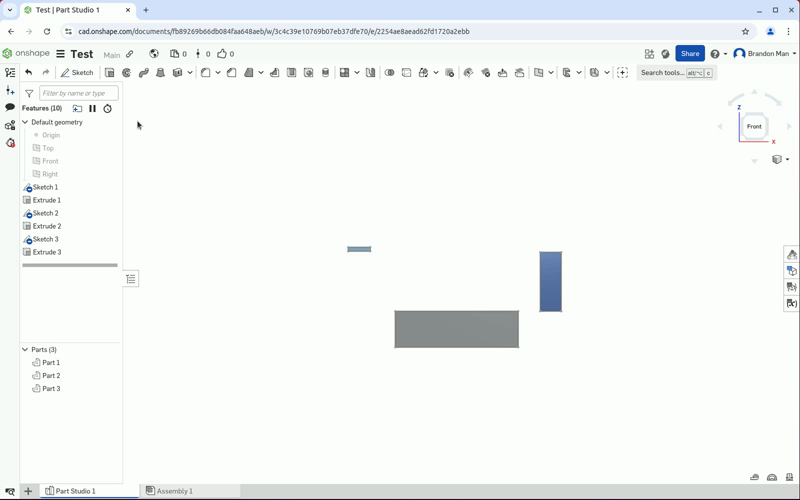
key(shift+h)
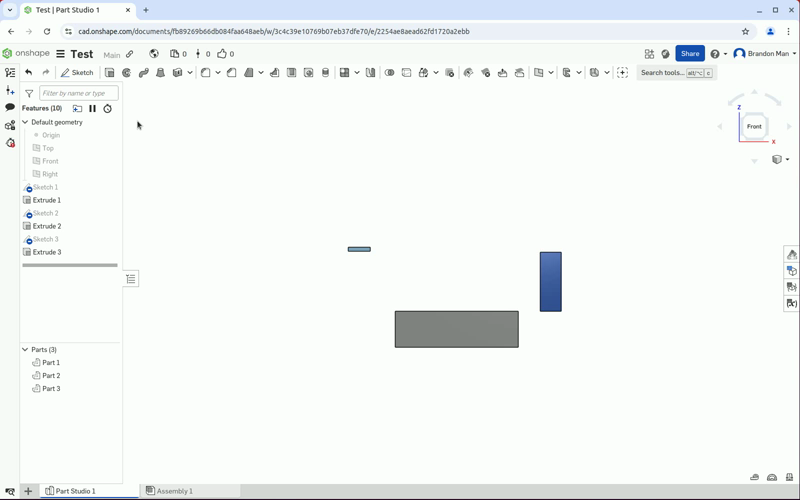
mouse_move(73, 189)
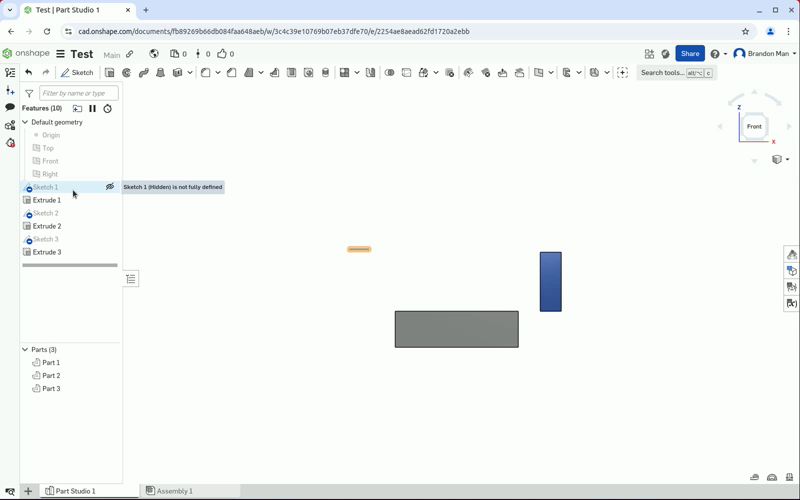
click(73, 189)
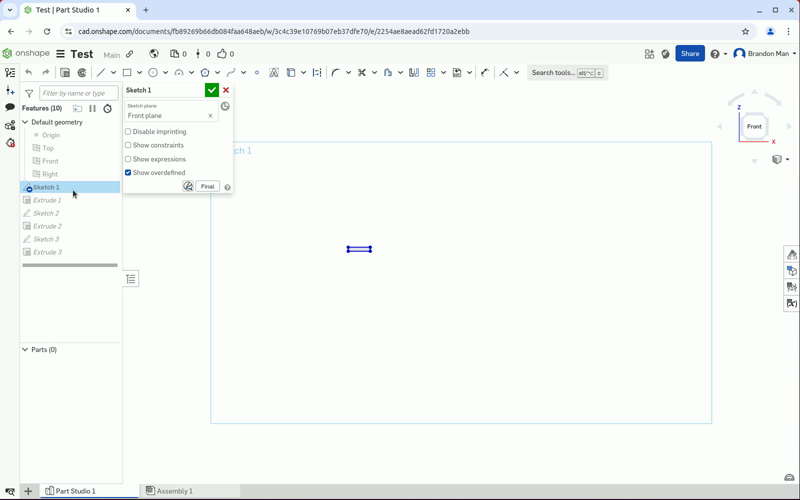
mouse_move(229, 92)
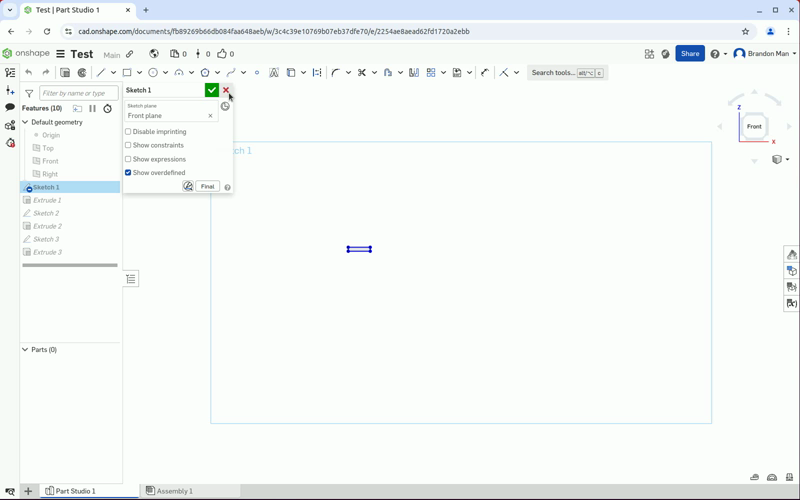
click(229, 92)
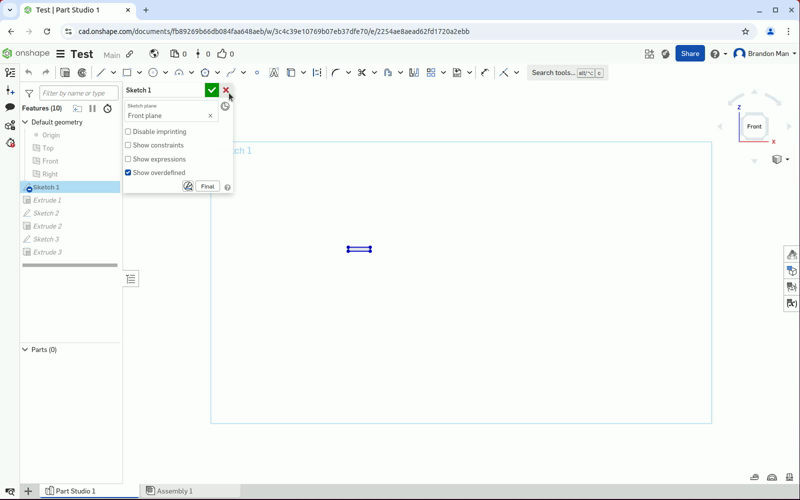
key(shift+s)
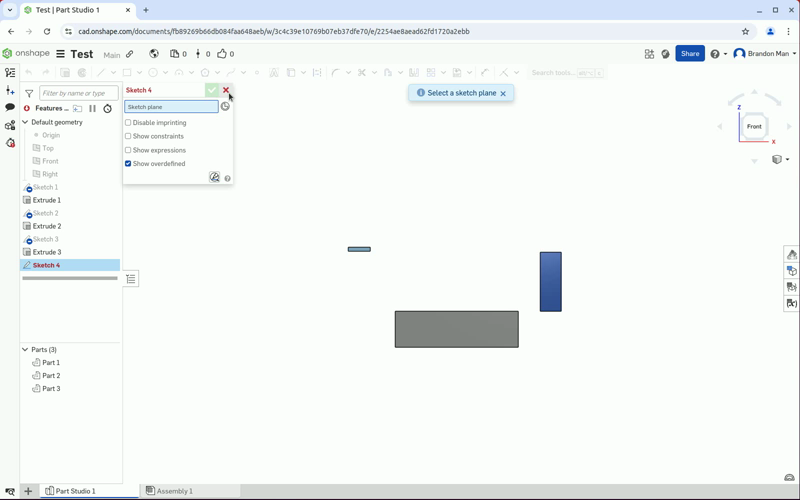
mouse_move(73, 163)
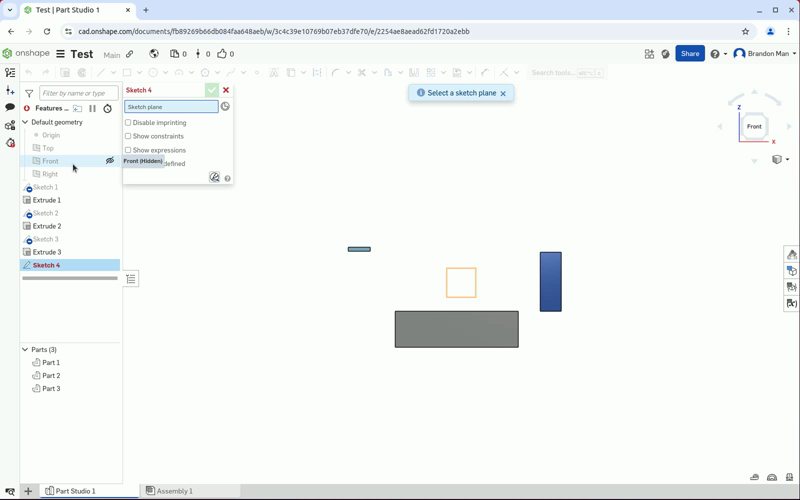
click(73, 163)
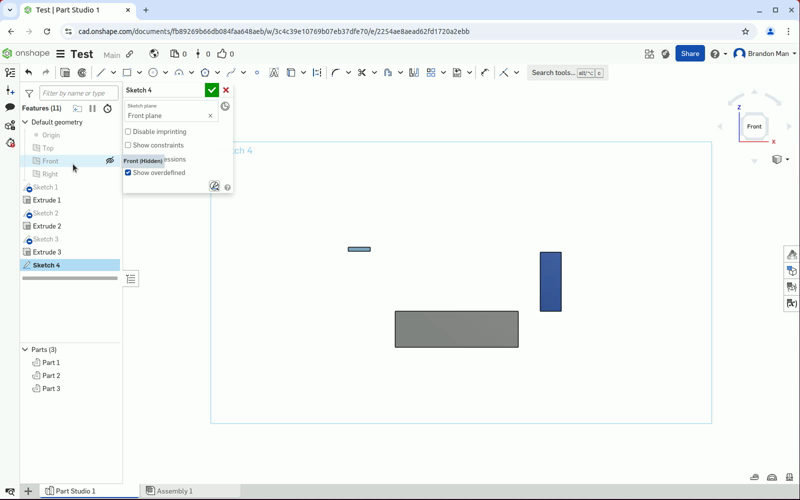
mouse_move(73, 352)
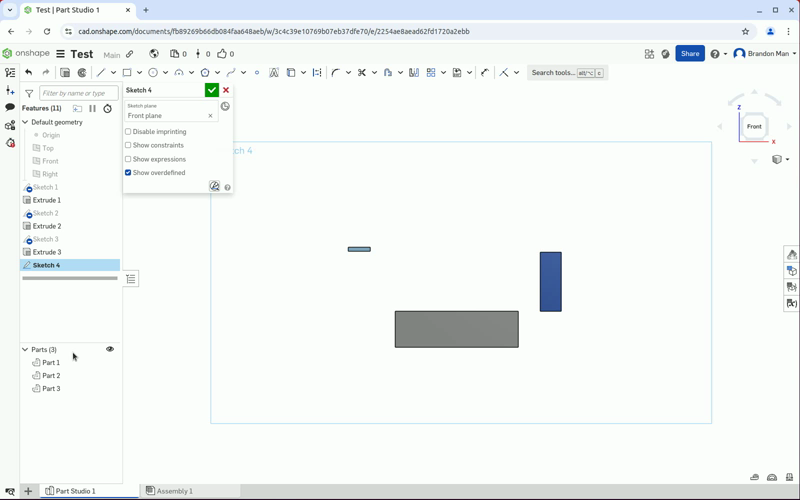
key(y)
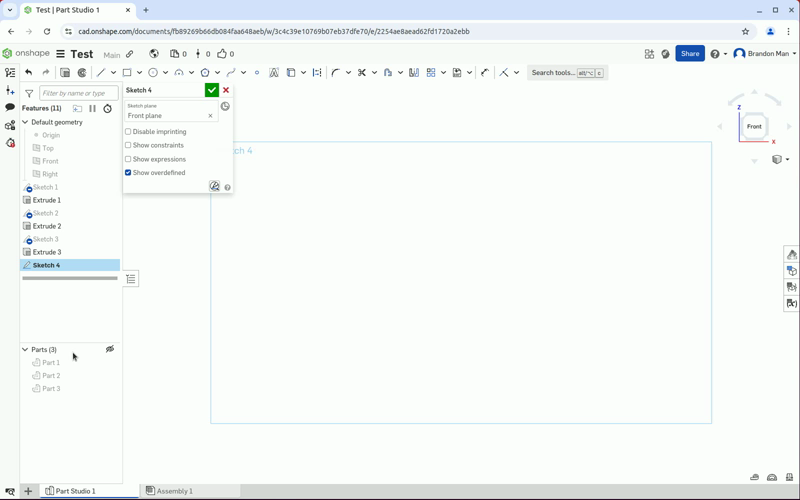
key(l)
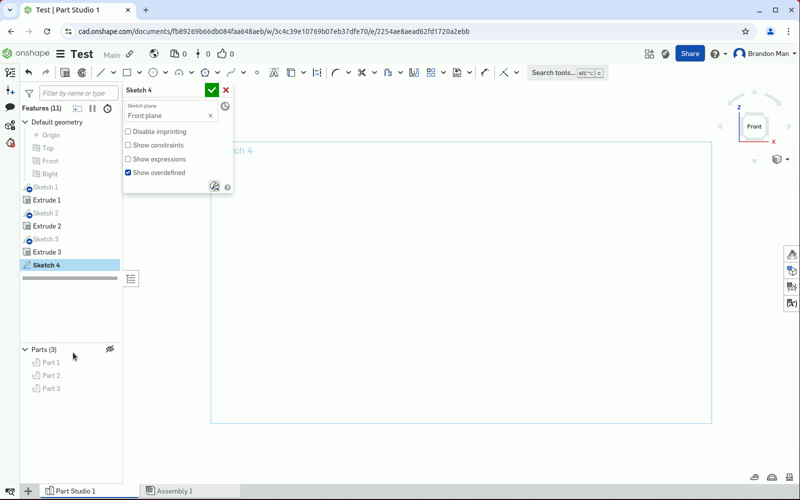
key_down(shift)
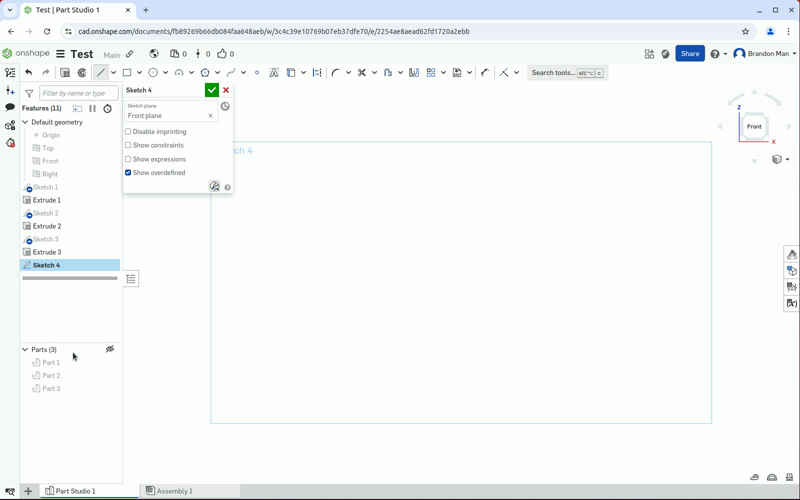
mouse_move(518, 311)
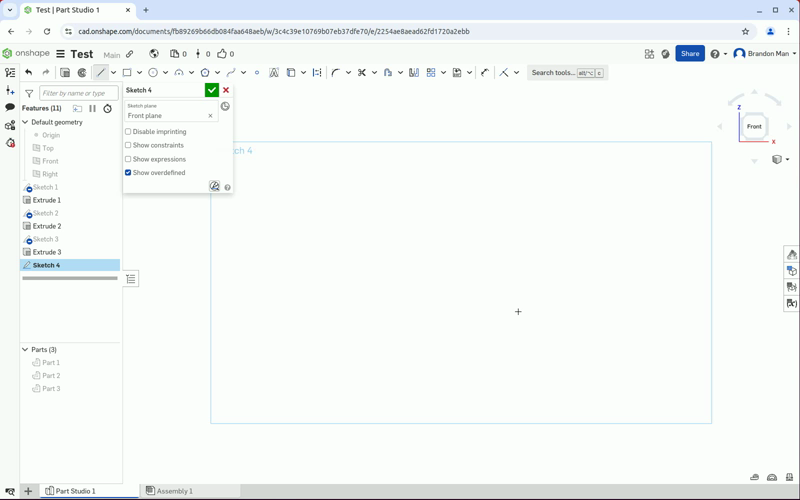
click(518, 311)
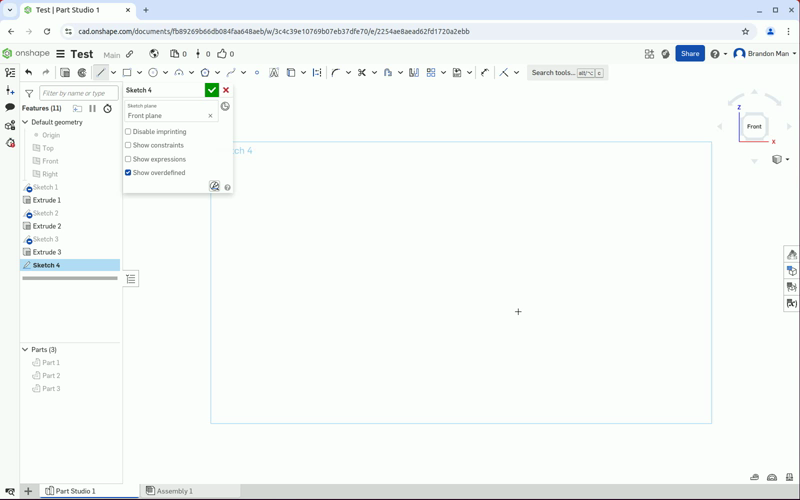
key_up(shift)
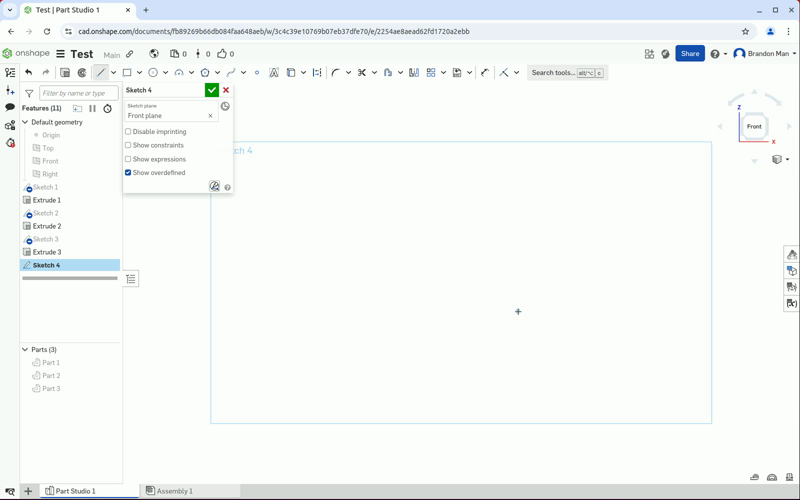
key_down(shift)
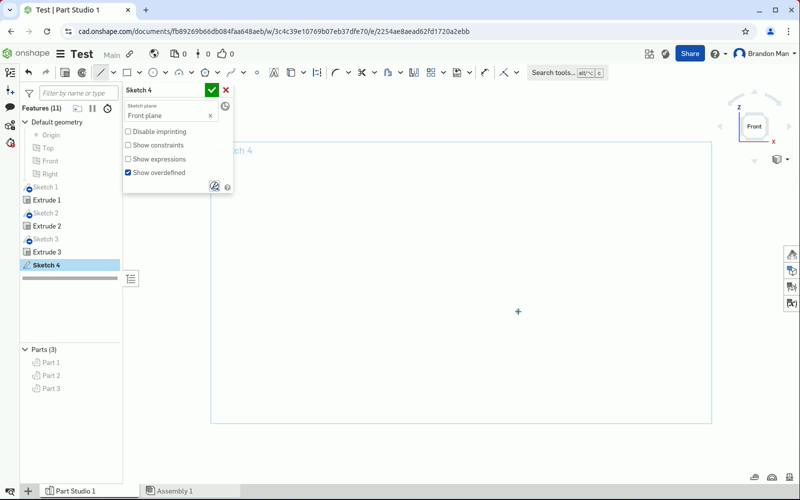
mouse_move(548, 311)
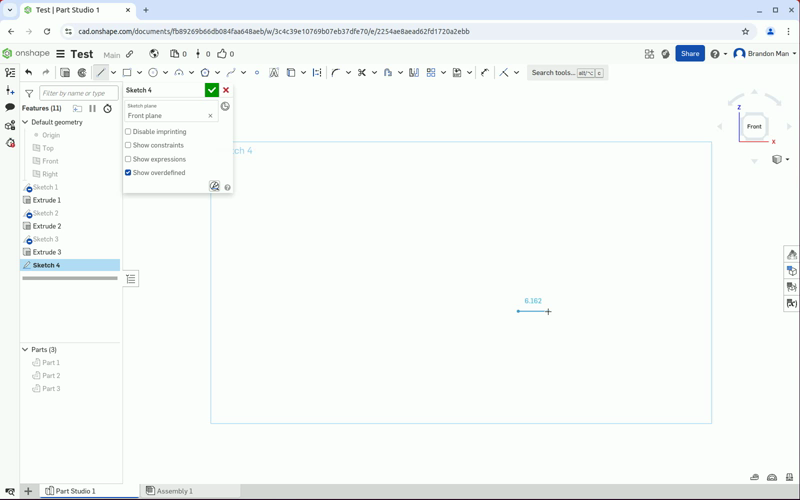
mouse_move(540, 311)
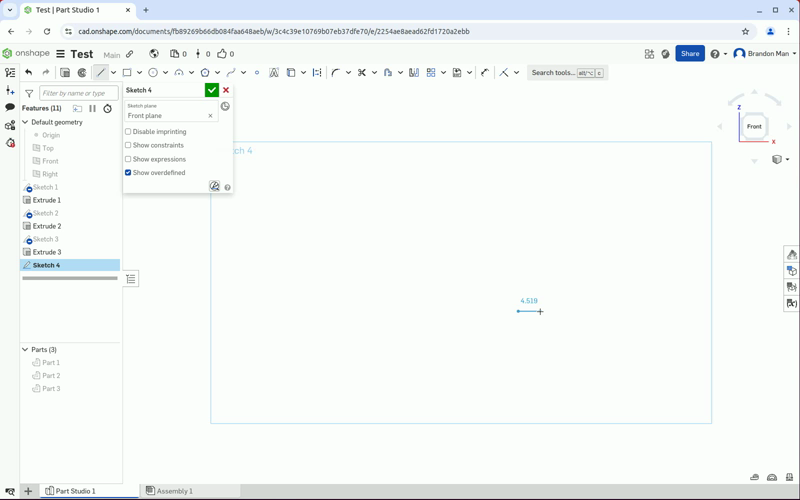
click(540, 311)
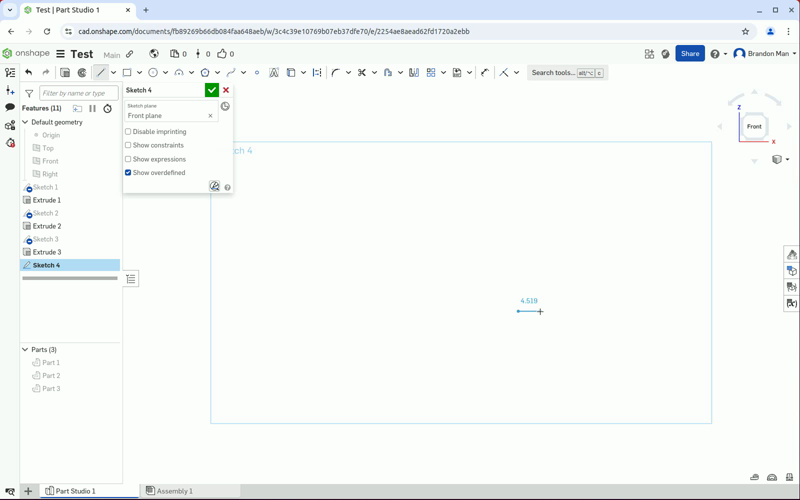
key_up(shift)
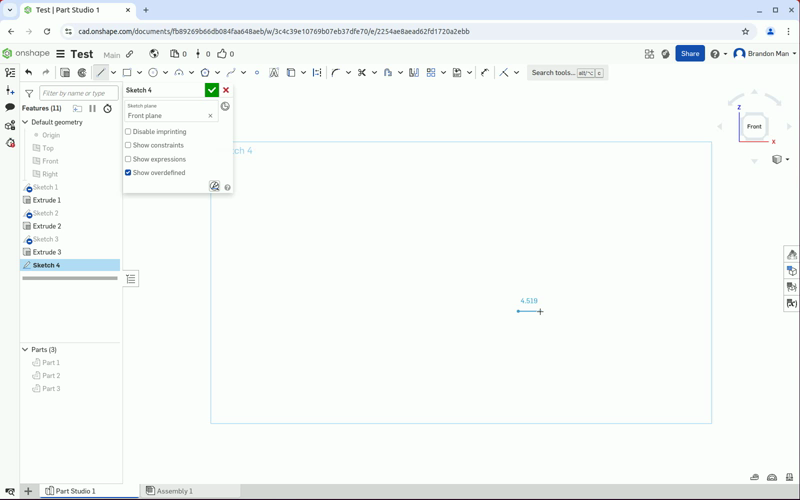
key_down(shift)
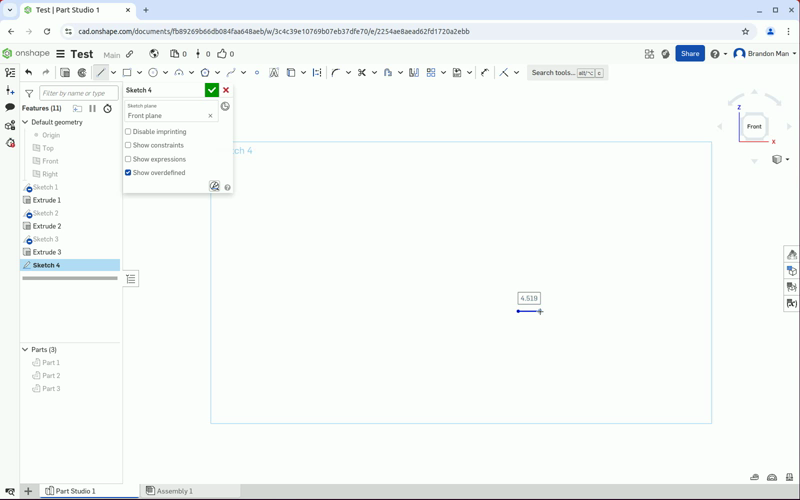
mouse_move(570, 311)
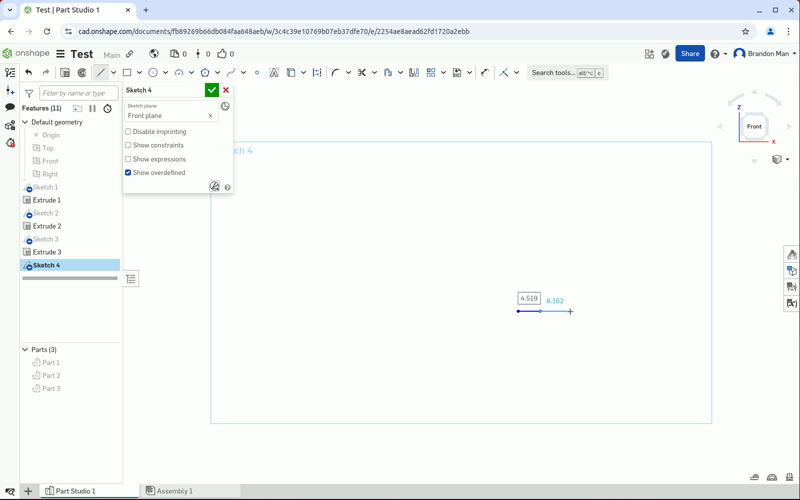
mouse_move(540, 252)
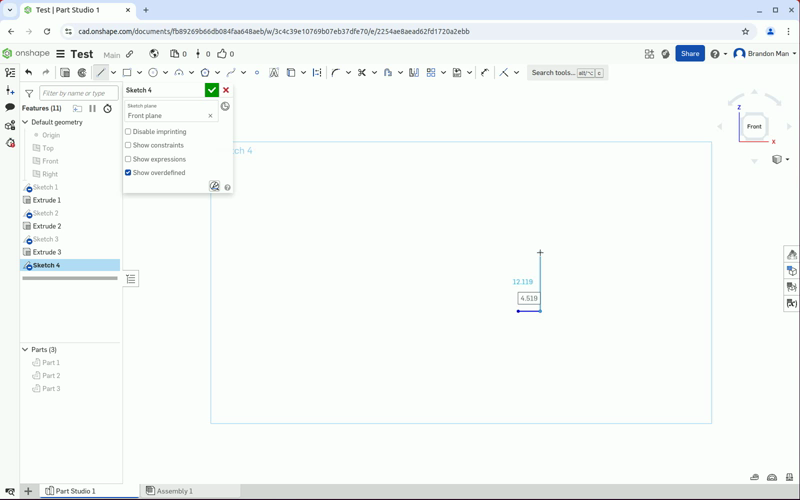
click(540, 252)
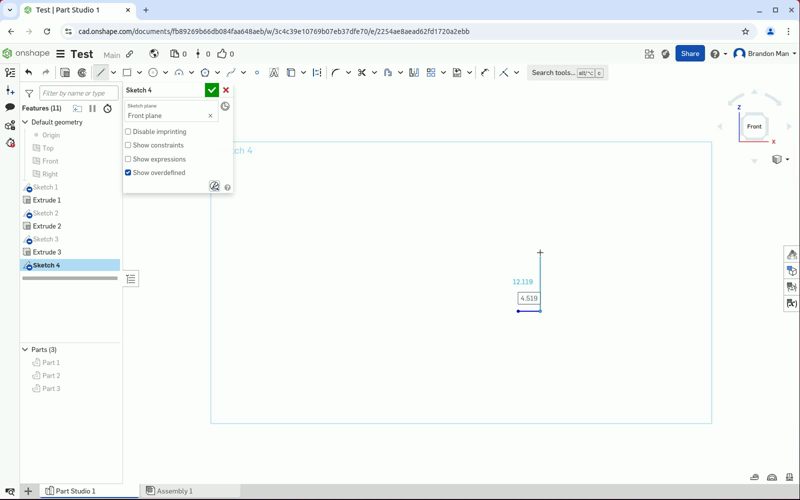
key_up(shift)
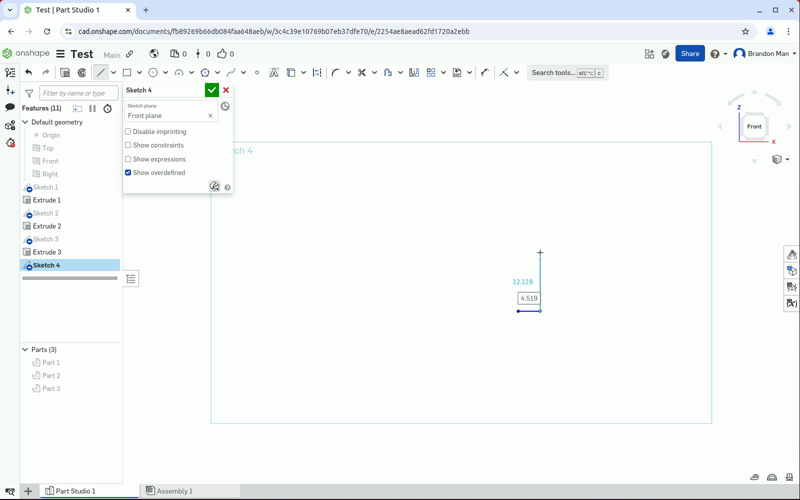
key_down(shift)
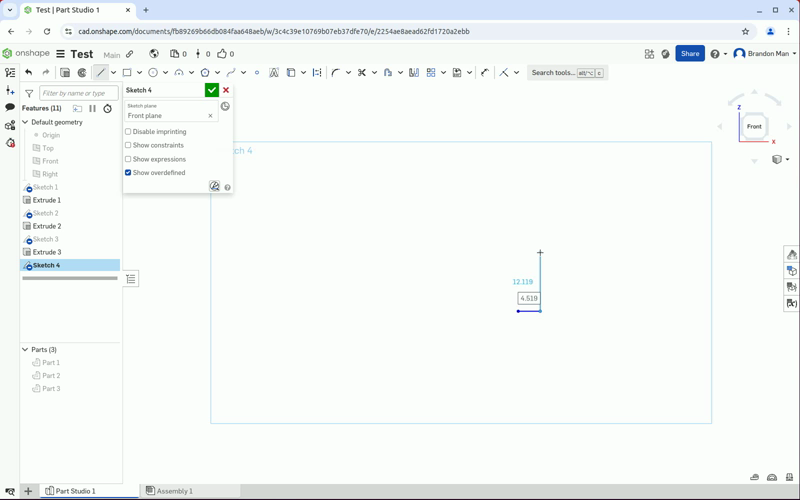
mouse_move(570, 252)
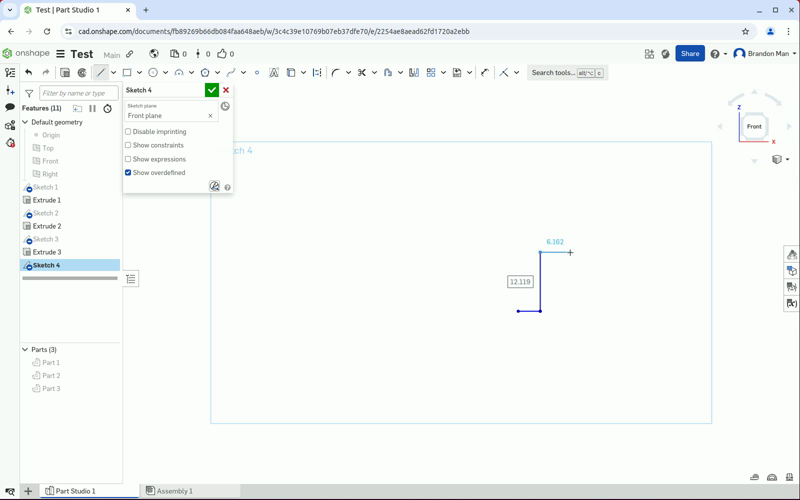
mouse_move(518, 252)
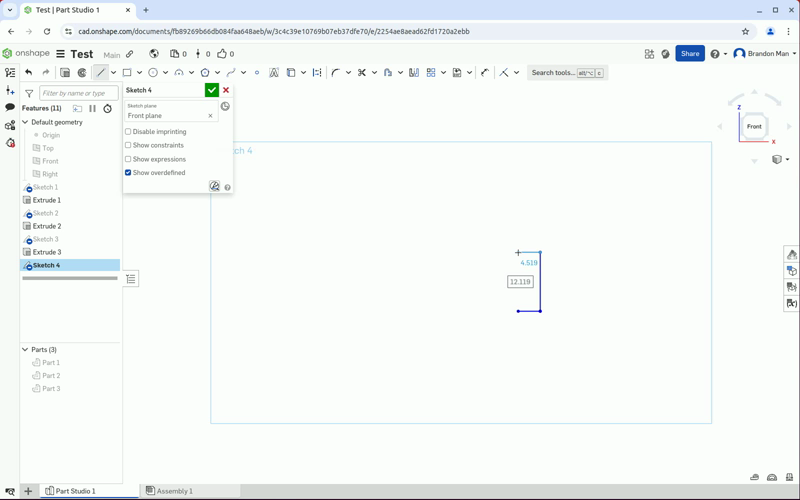
click(518, 252)
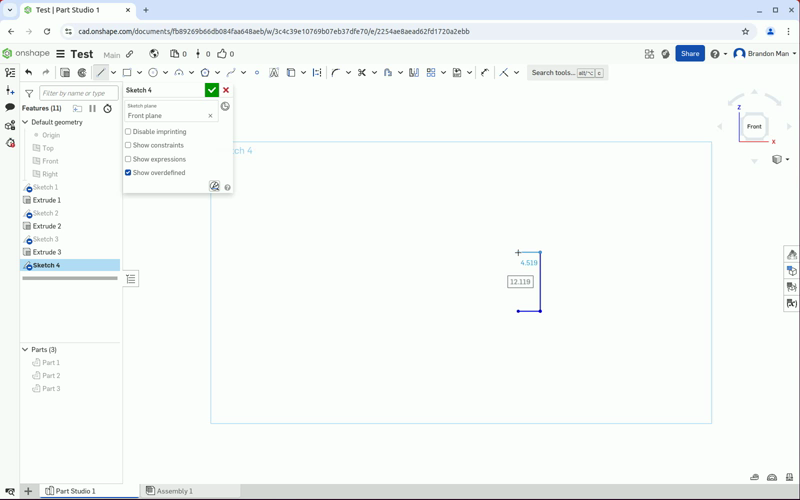
key_up(shift)
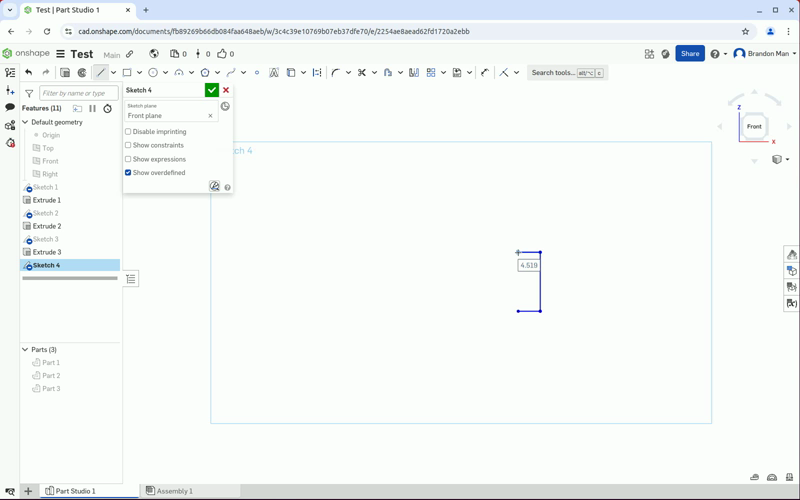
mouse_move(548, 252)
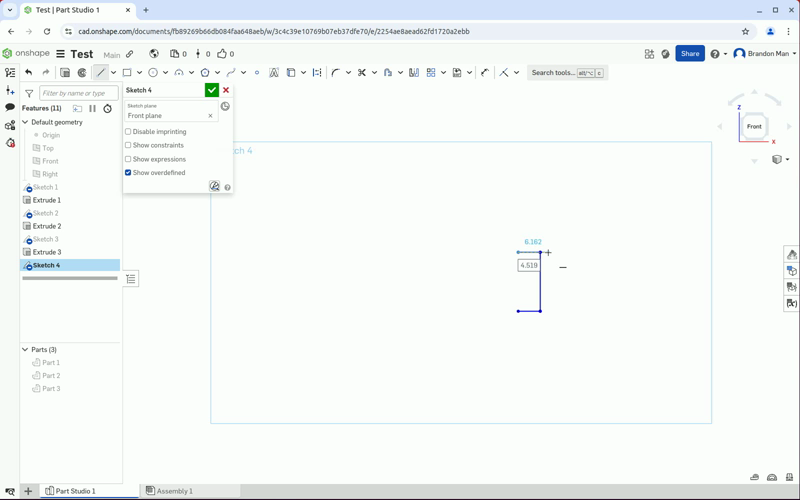
key_down(shift)
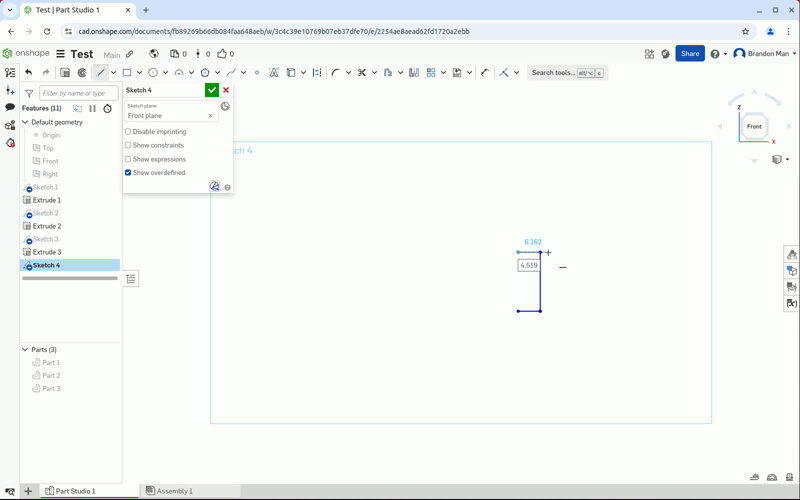
mouse_move(518, 311)
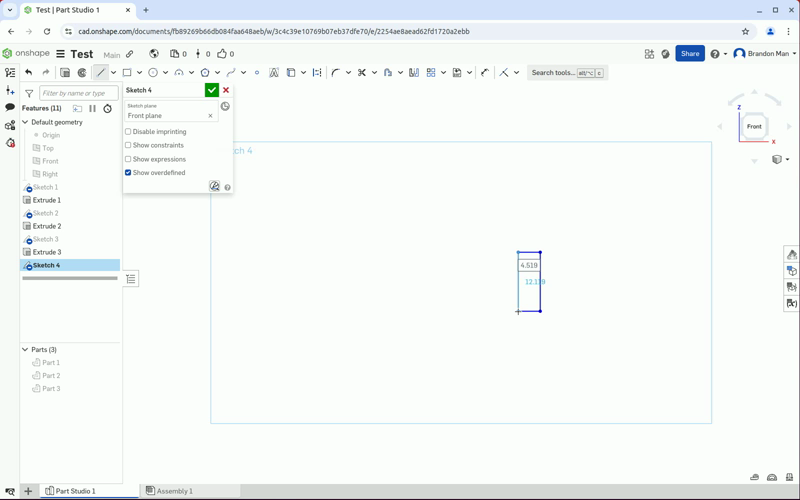
key_up(shift)
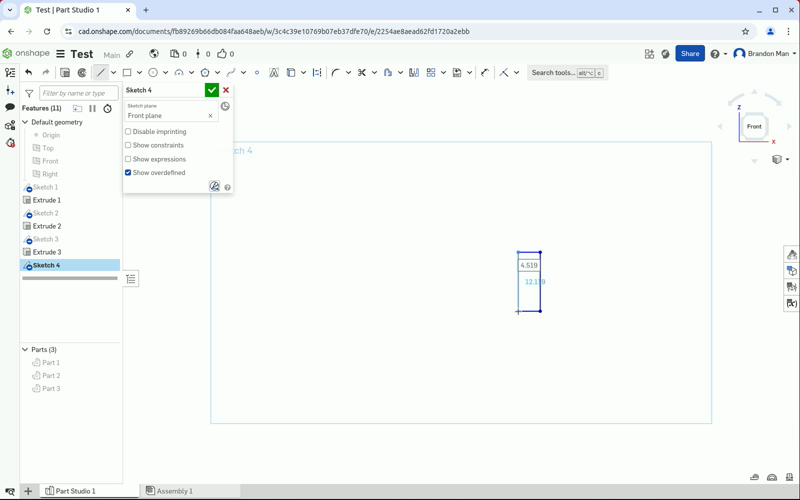
click(518, 311)
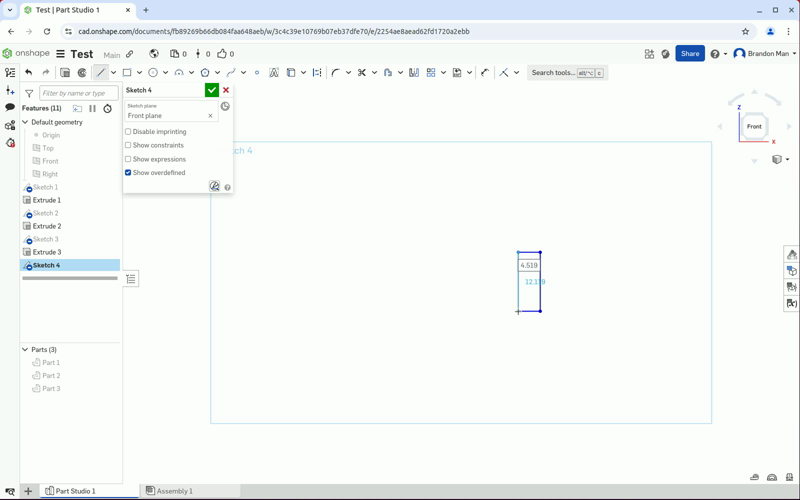
key(esc)
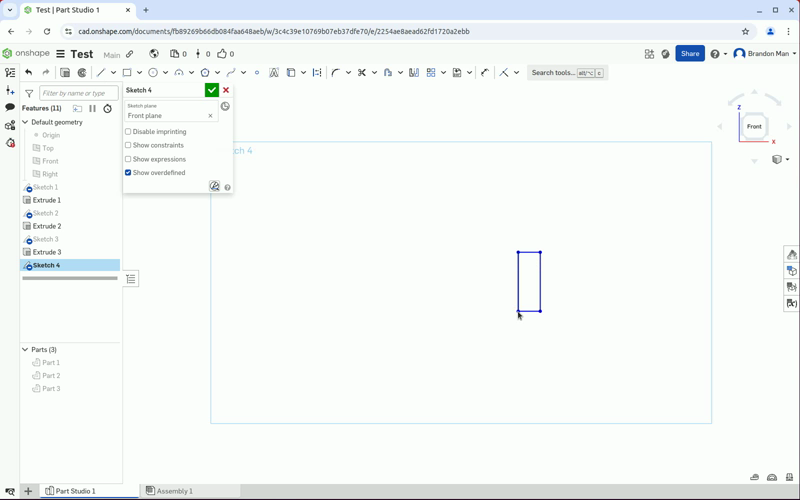
mouse_move(533, 272)
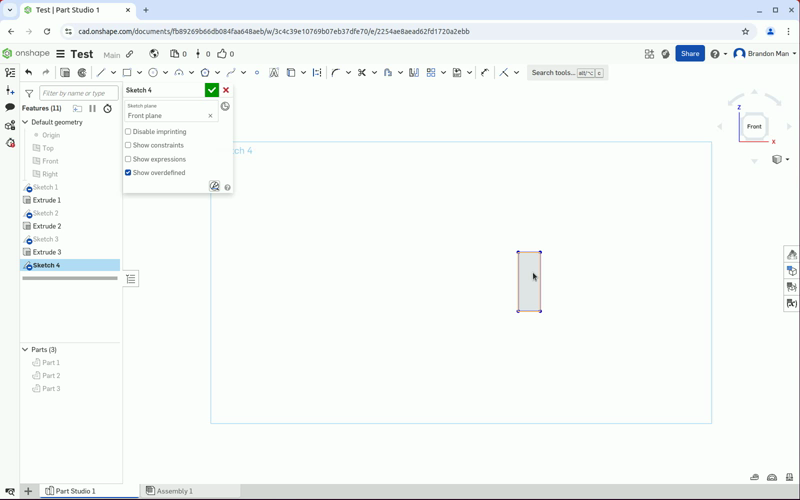
scroll(6)
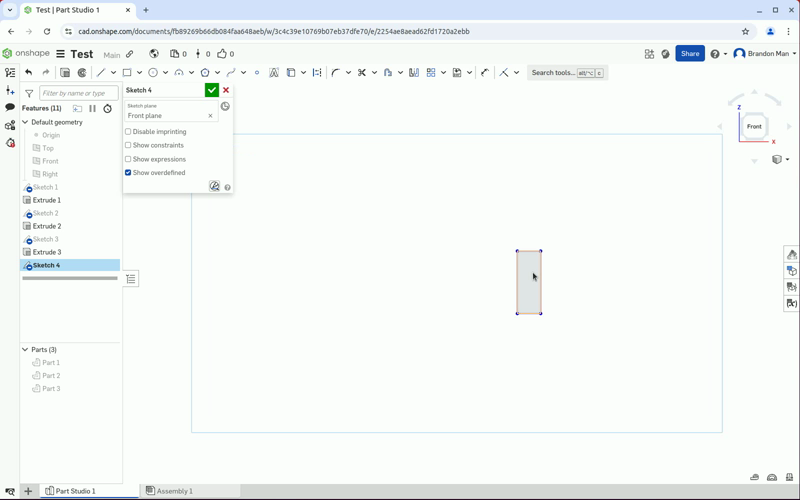
scroll(6)
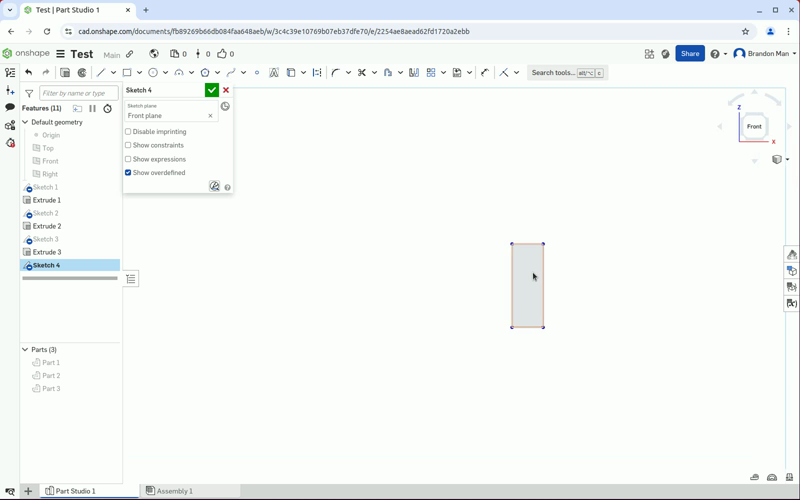
scroll(6)
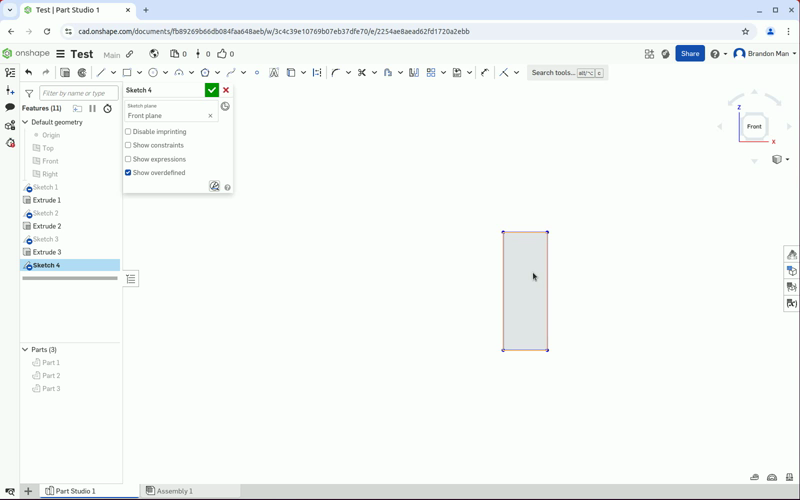
scroll(6)
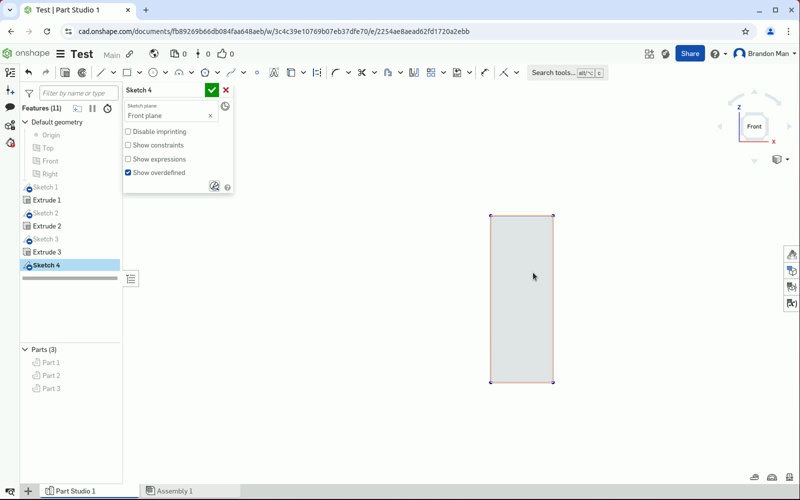
scroll(6)
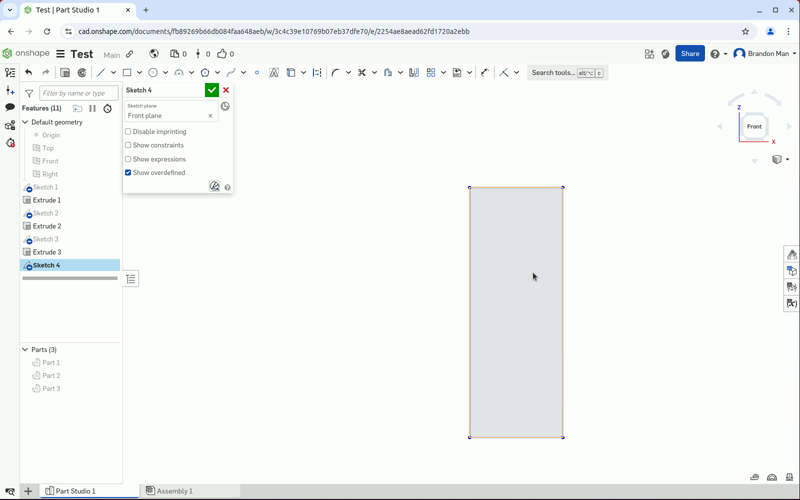
scroll(6)
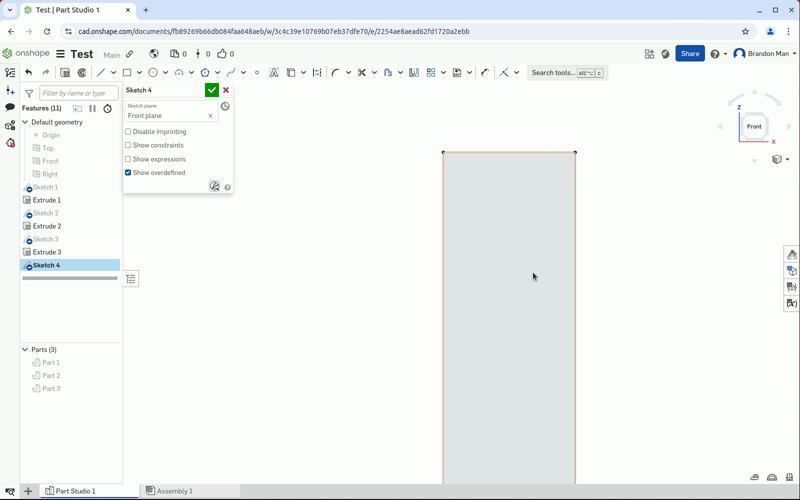
scroll(6)
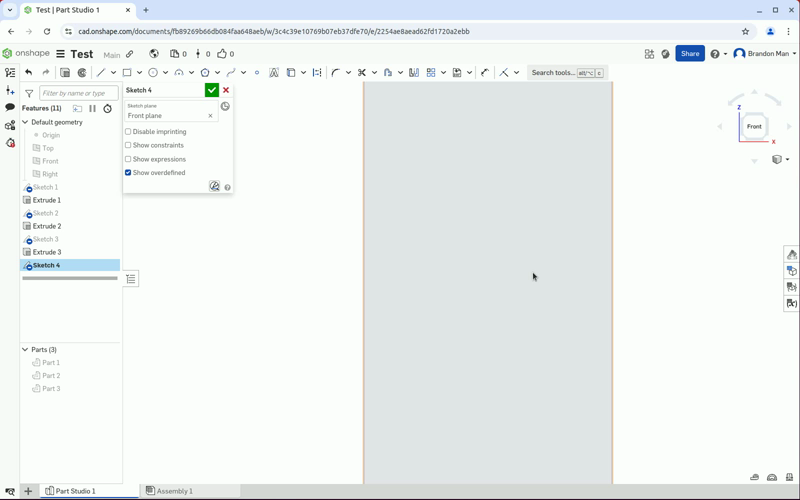
click(533, 272)
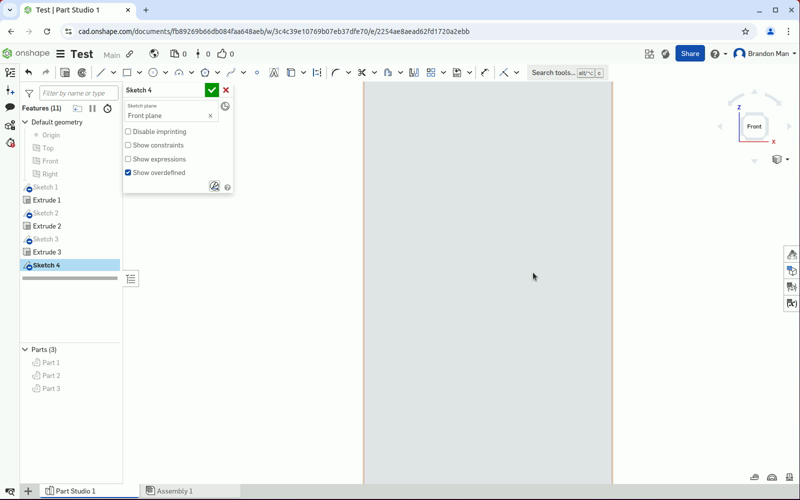
scroll(-6)
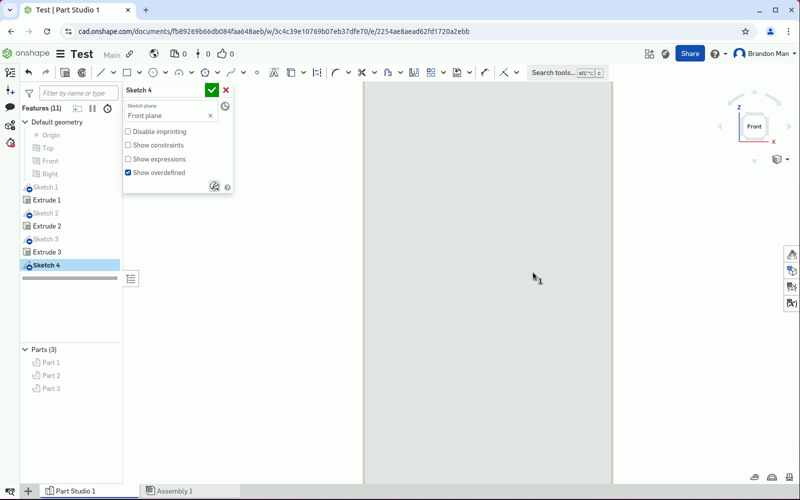
scroll(-6)
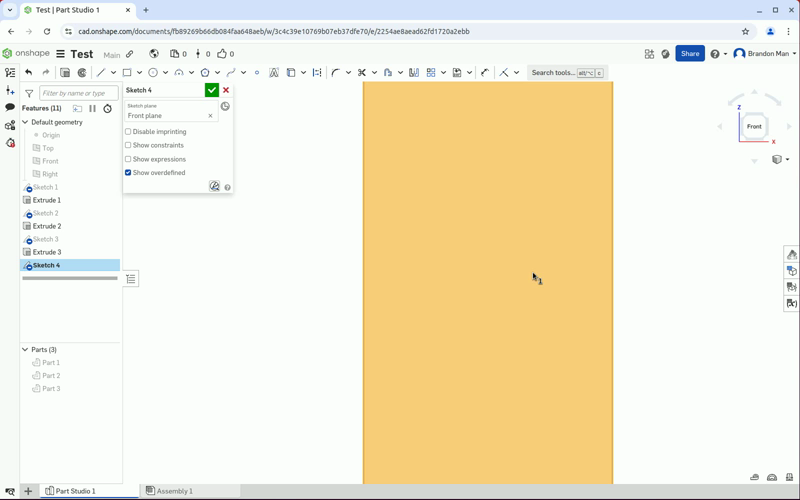
scroll(-6)
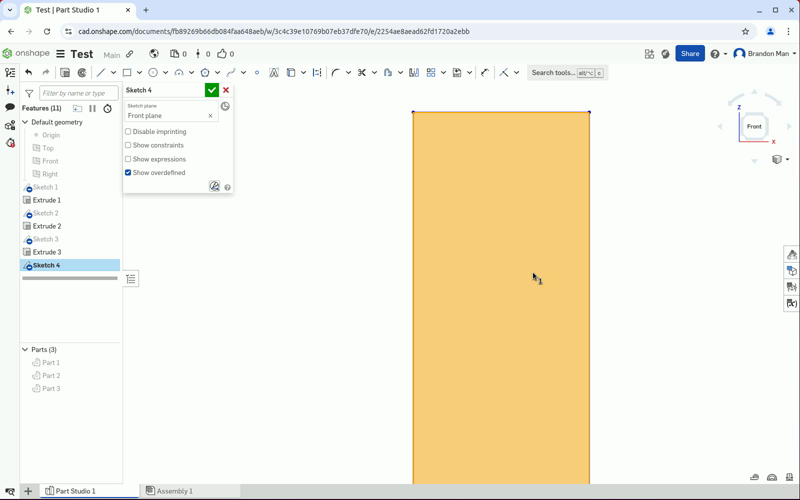
scroll(-6)
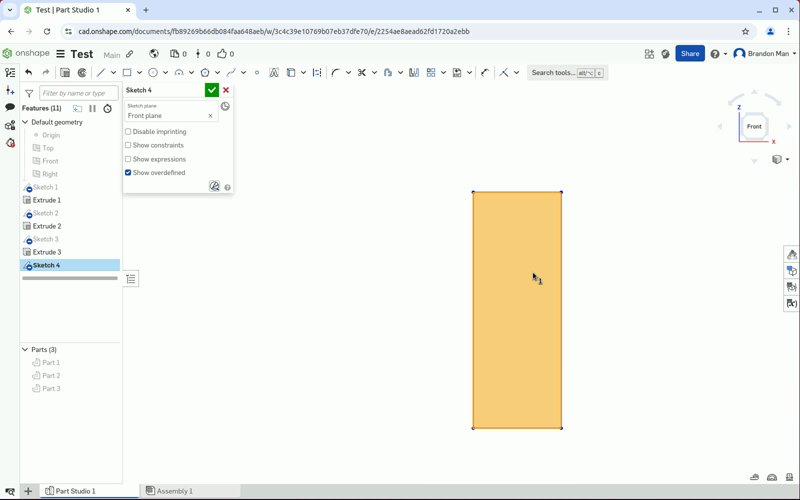
scroll(-6)
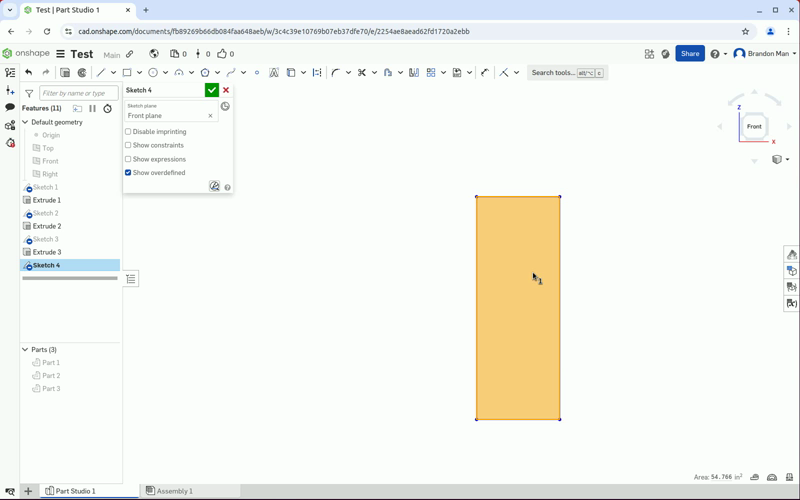
scroll(-6)
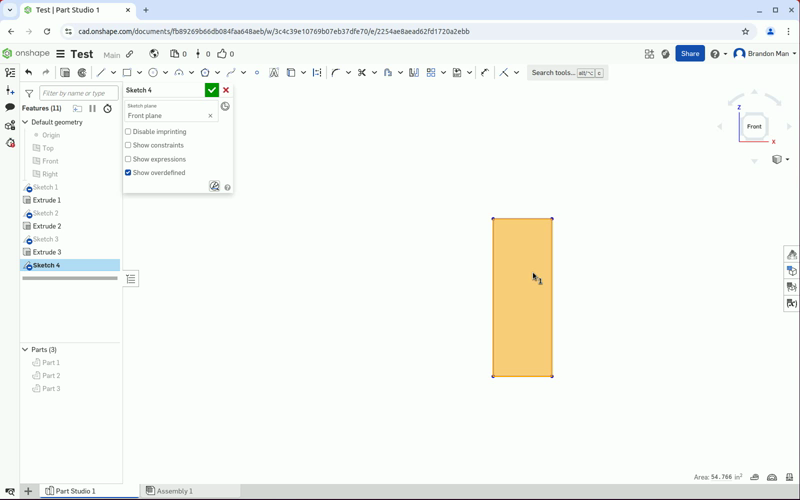
scroll(-6)
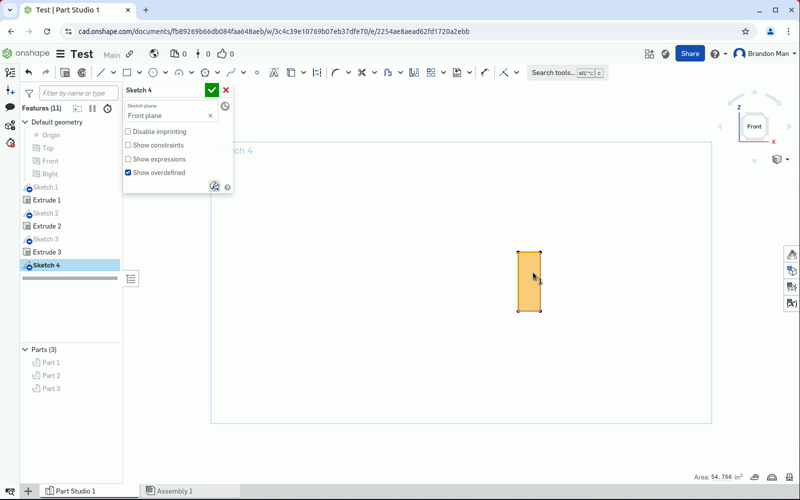
mouse_move(73, 352)
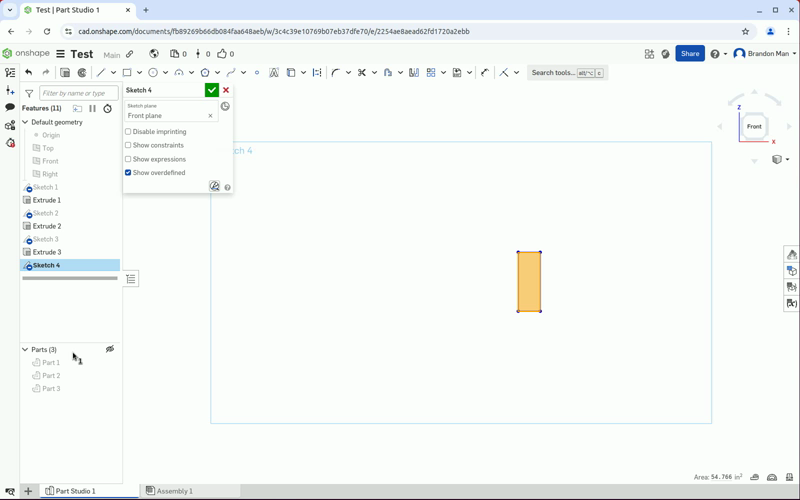
key(shift+y)
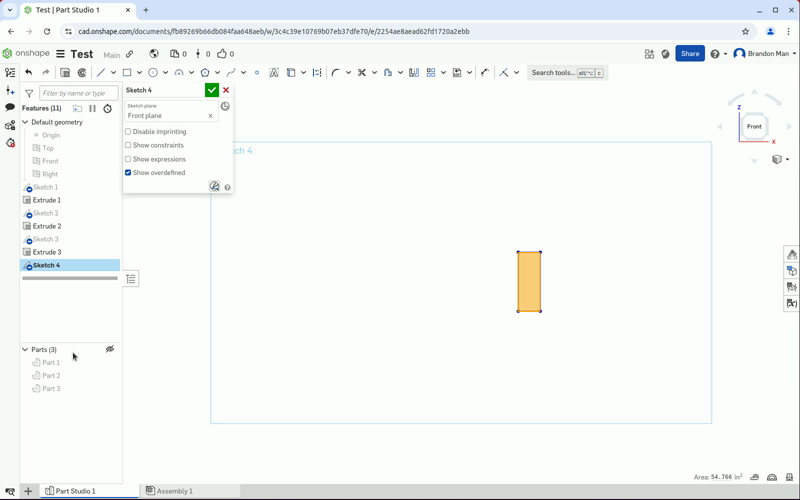
key(shift+e)
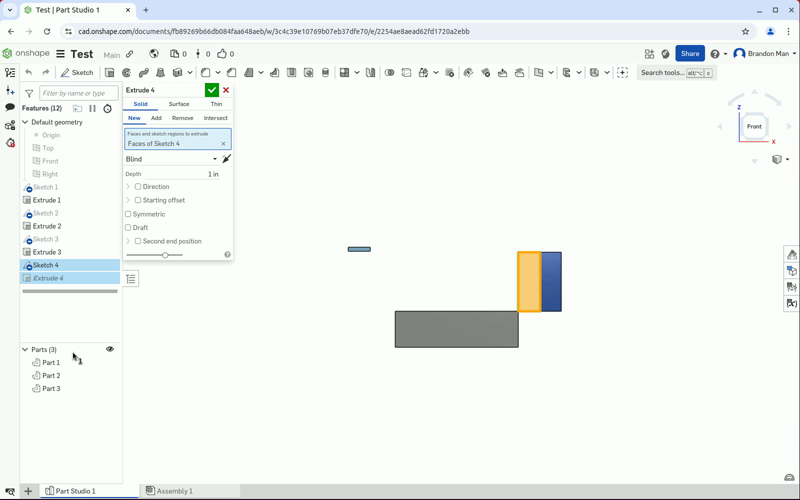
mouse_move(143, 106)
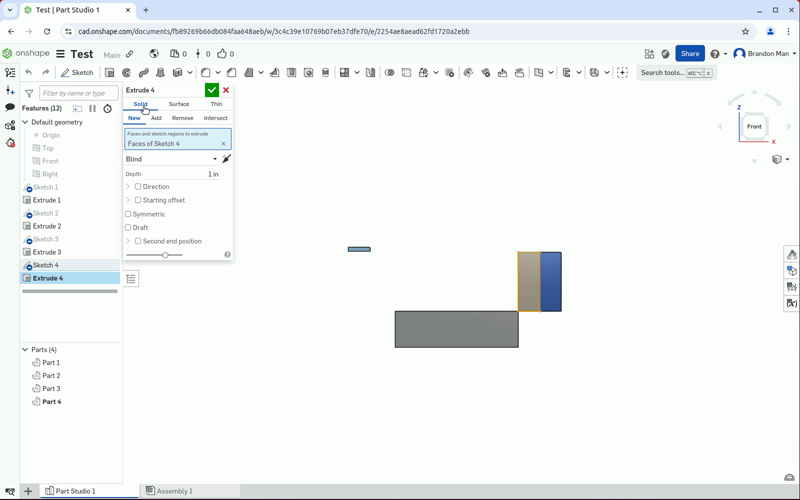
click(143, 106)
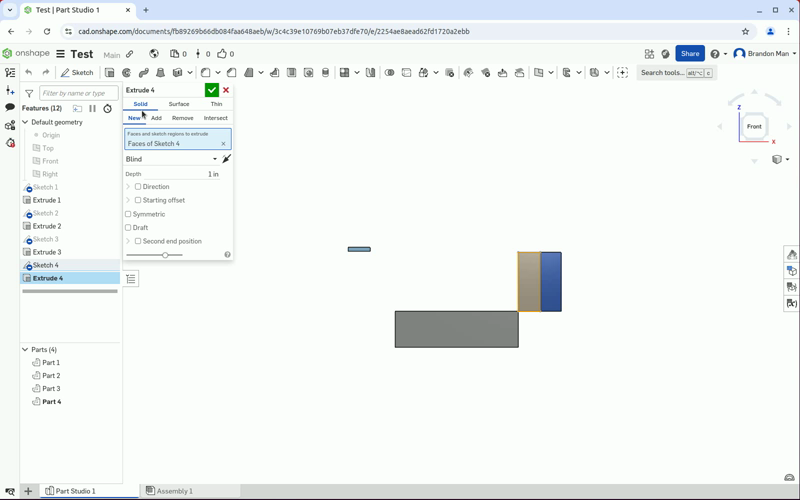
mouse_move(137, 120)
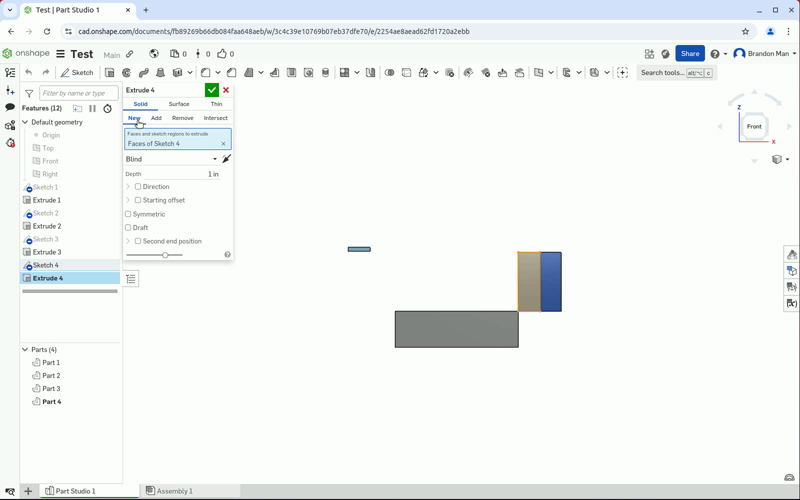
click(137, 120)
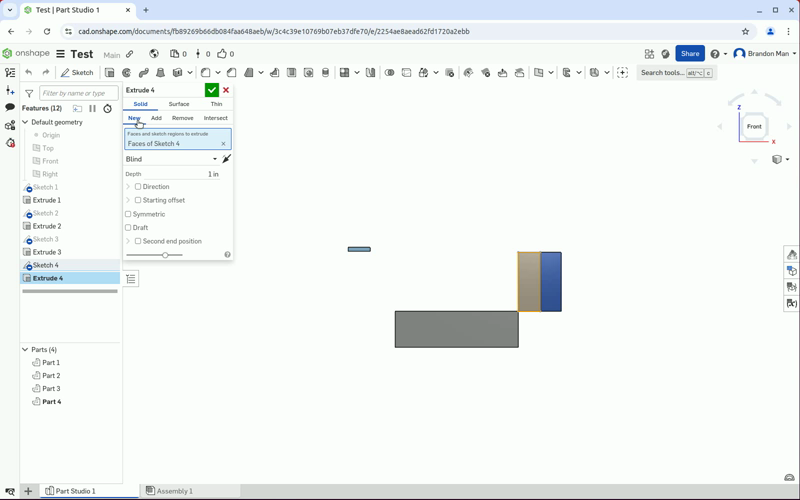
key(tab, 4)
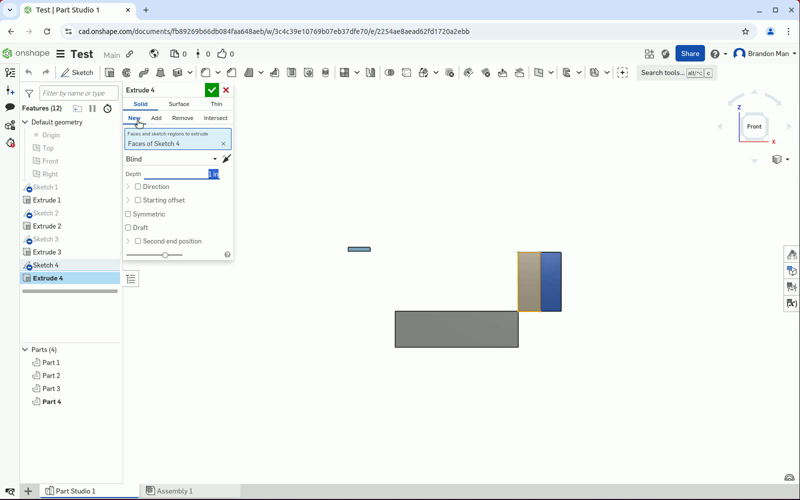
text(-0.241)
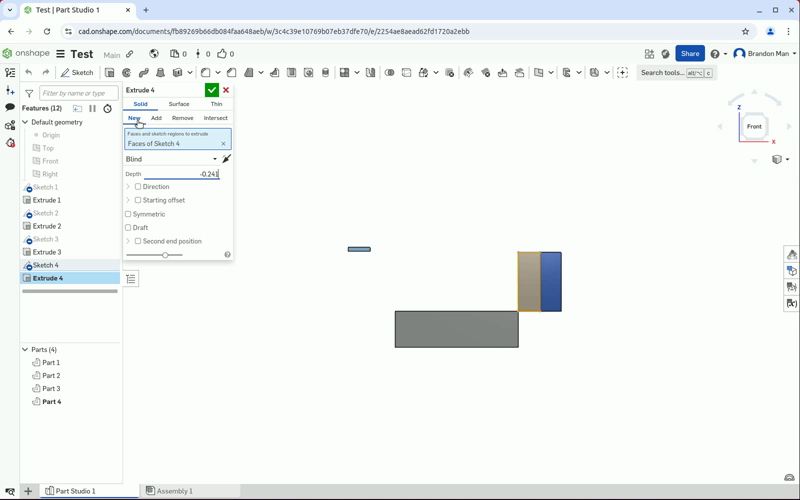
key(enter)
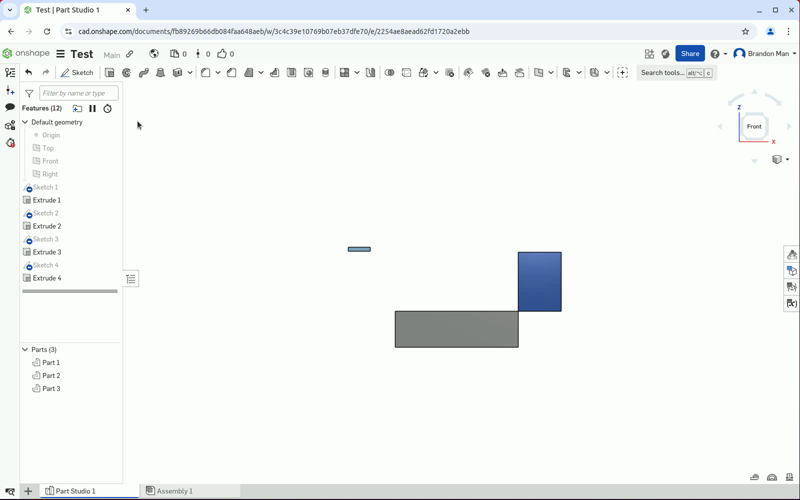
key(shift+h)
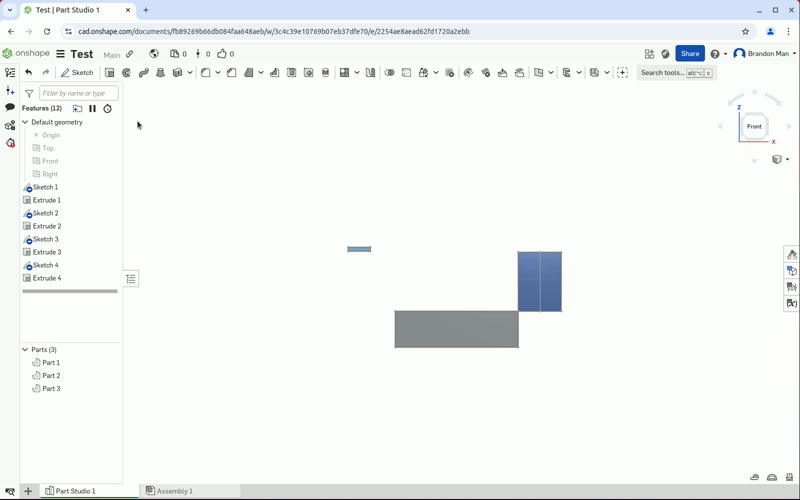
key(shift+h)
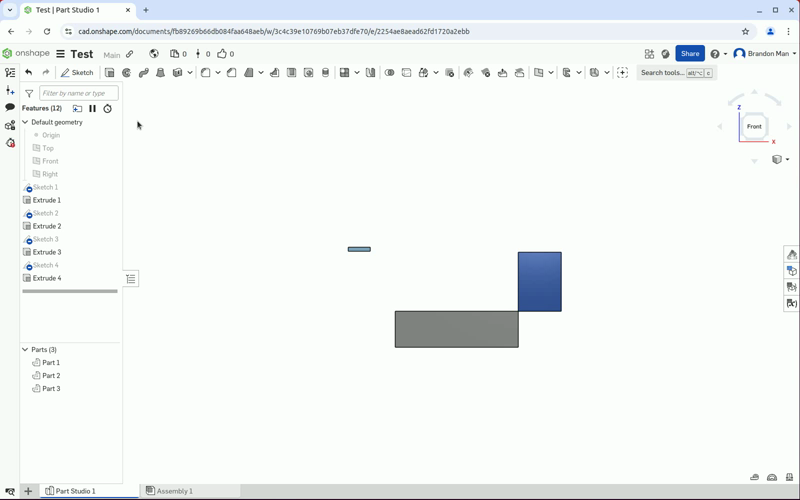
mouse_move(73, 189)
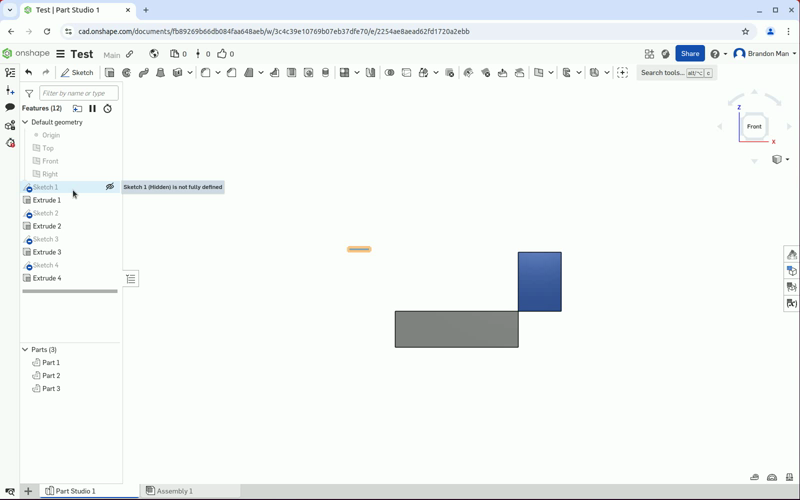
click(73, 189)
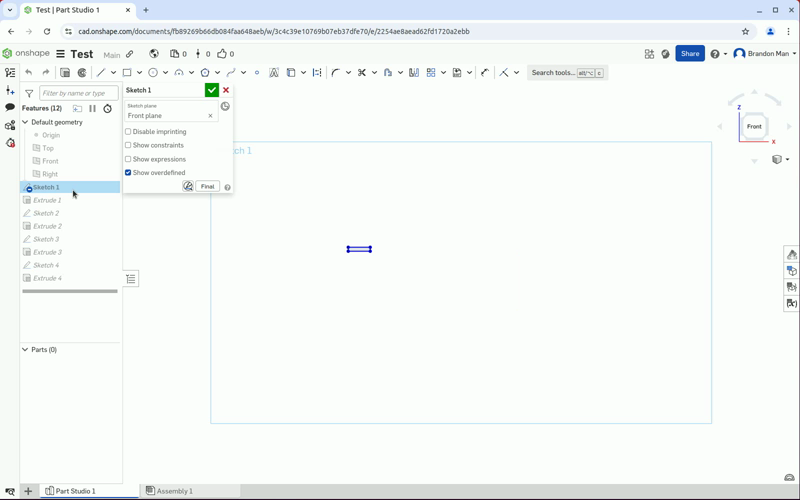
mouse_move(229, 92)
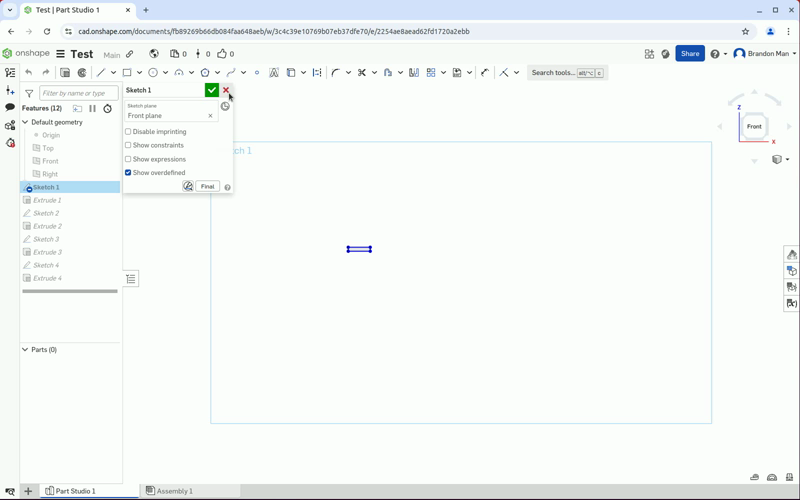
click(229, 92)
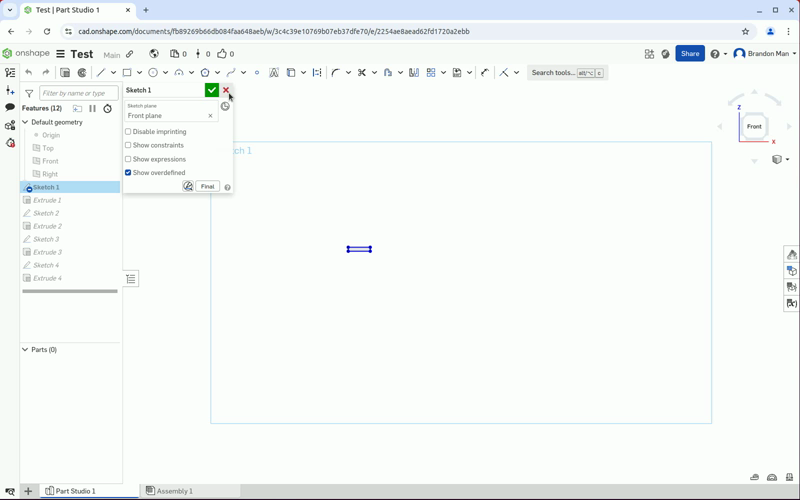
key(shift+s)
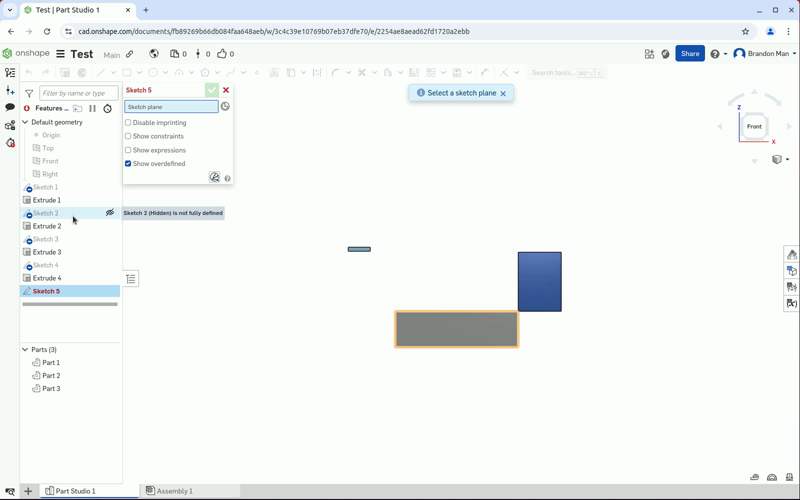
scroll(3)
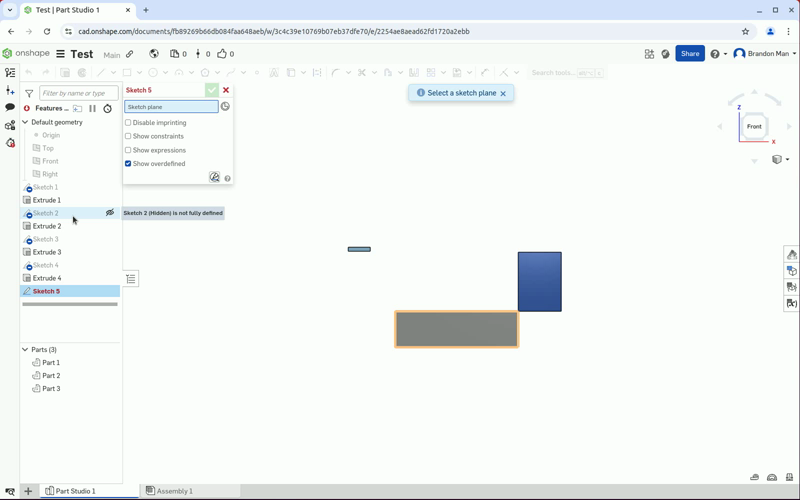
mouse_move(73, 163)
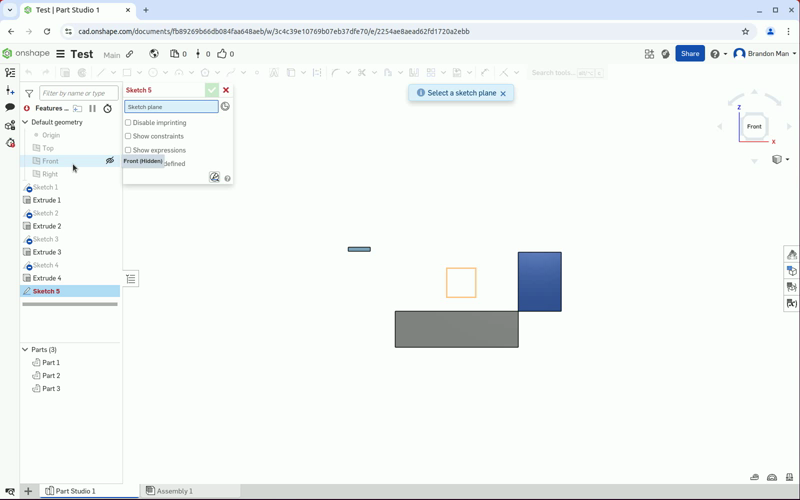
click(73, 163)
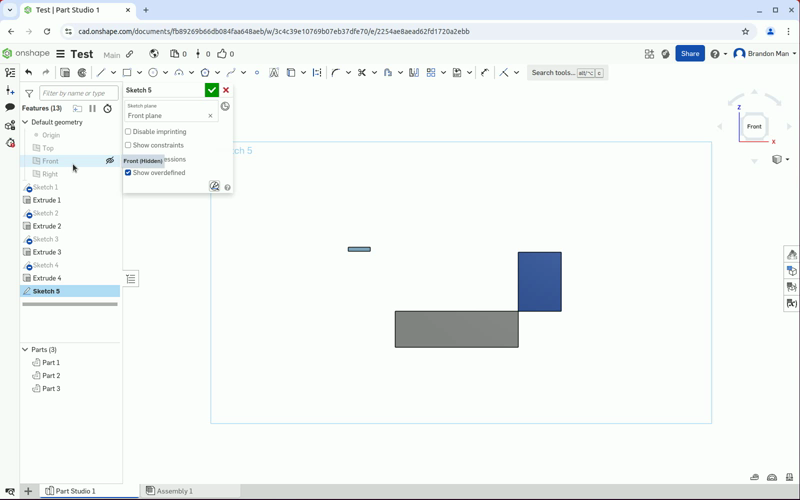
mouse_move(73, 352)
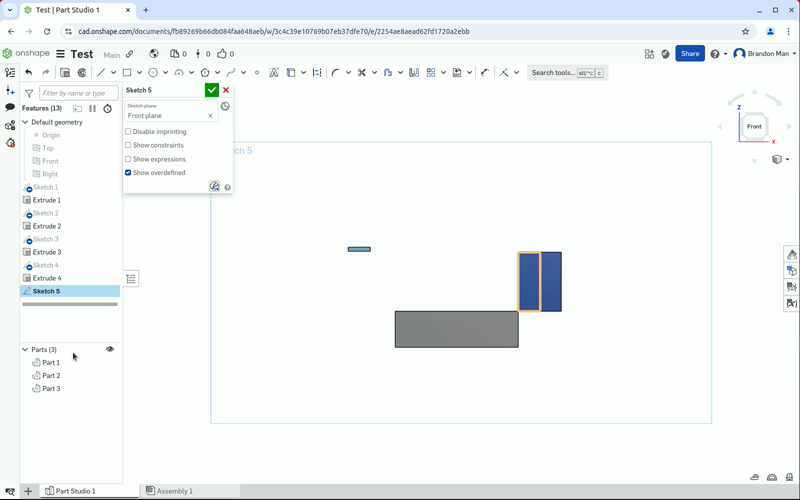
key(y)
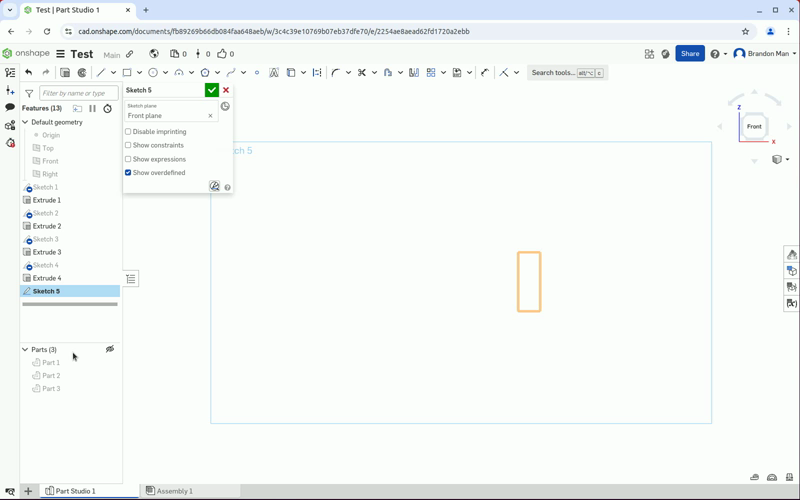
key(l)
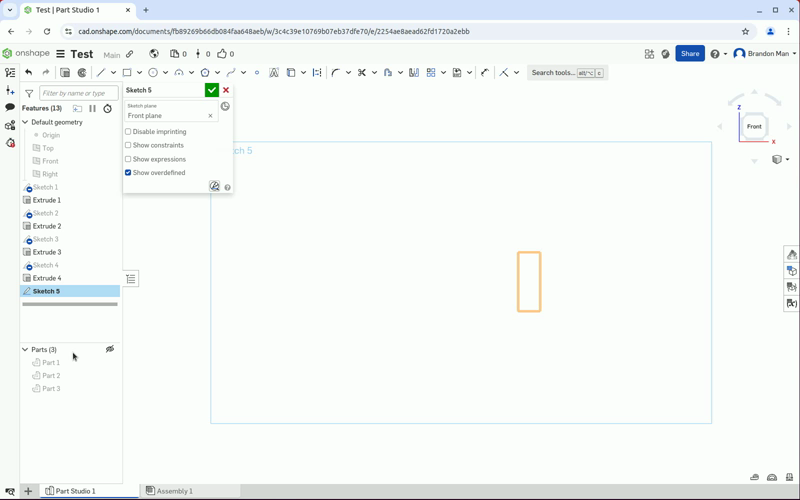
key_down(shift)
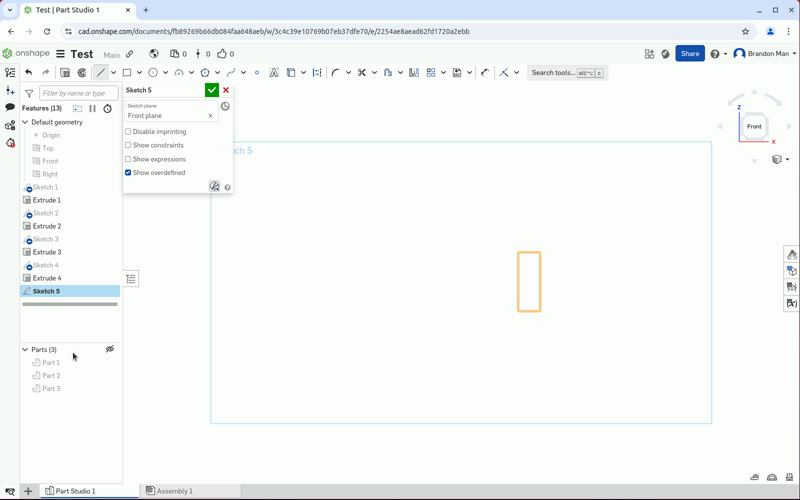
mouse_move(540, 347)
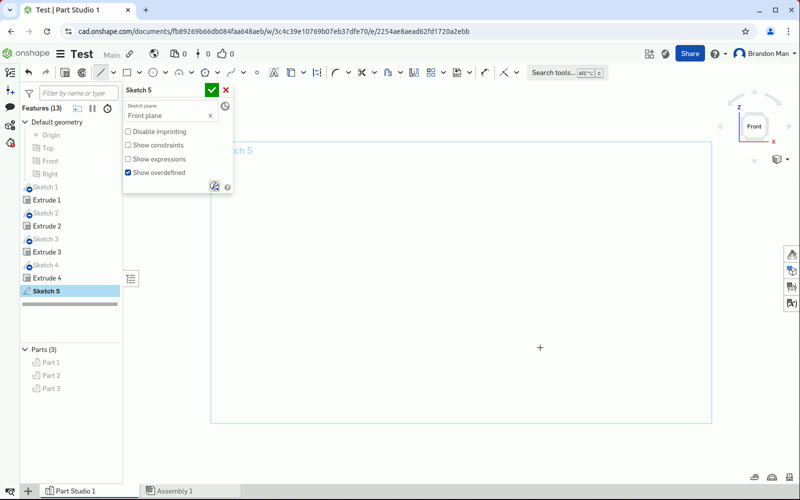
click(540, 347)
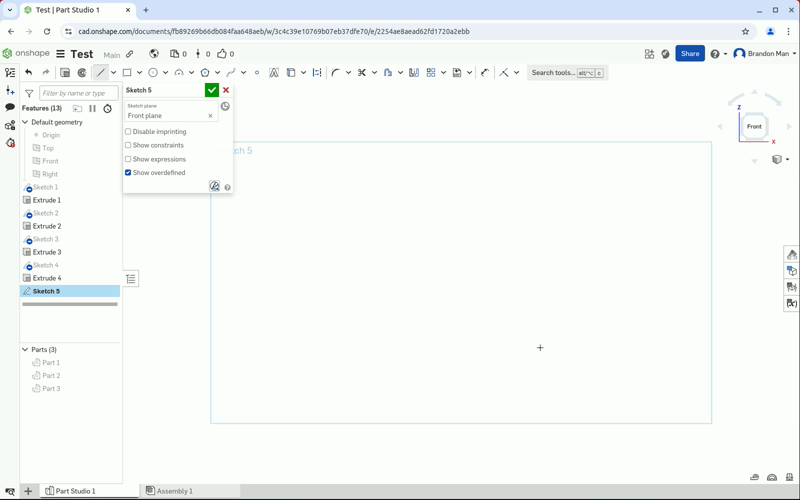
key_up(shift)
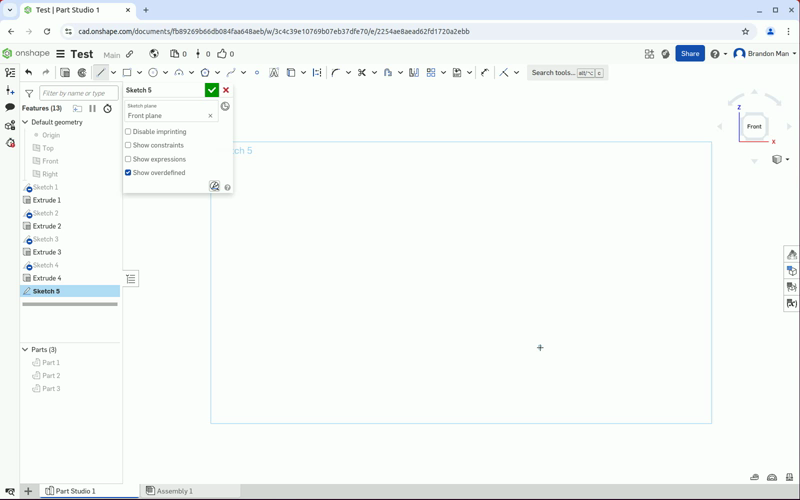
key_down(shift)
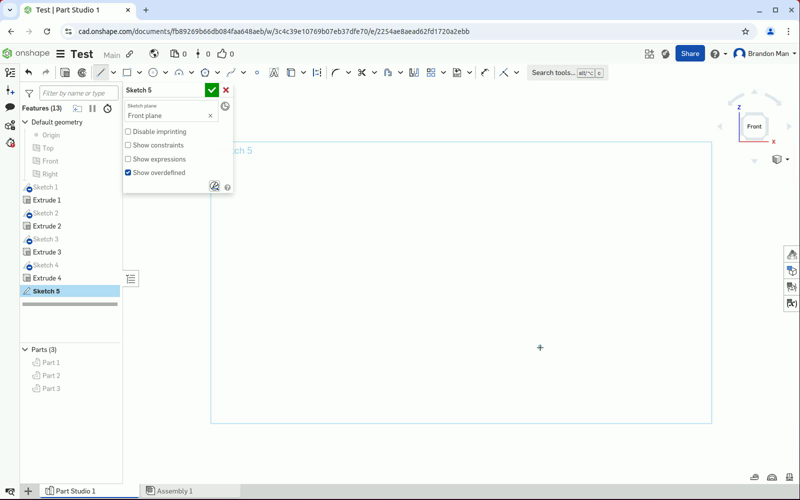
mouse_move(570, 347)
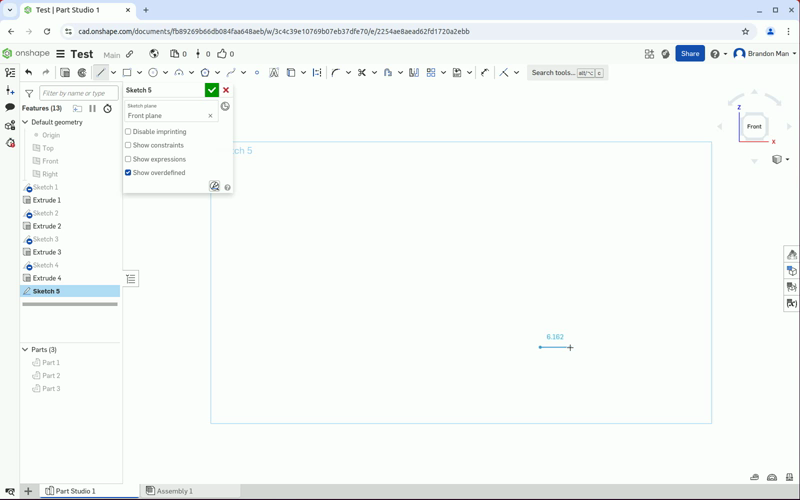
mouse_move(561, 347)
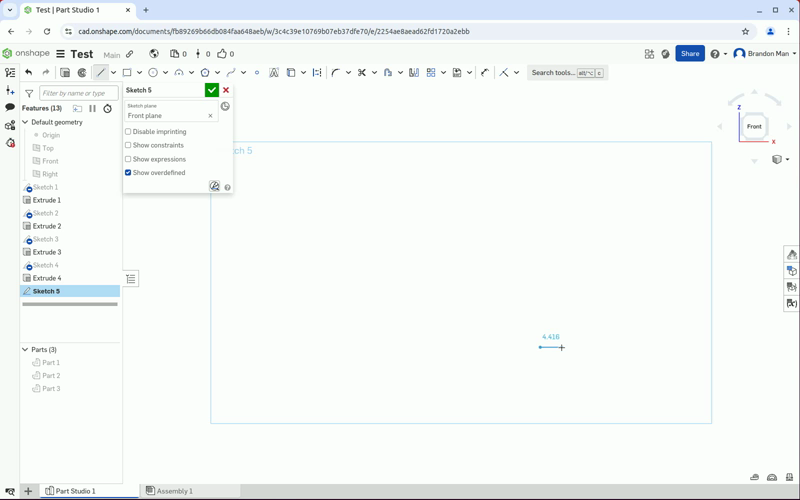
click(561, 347)
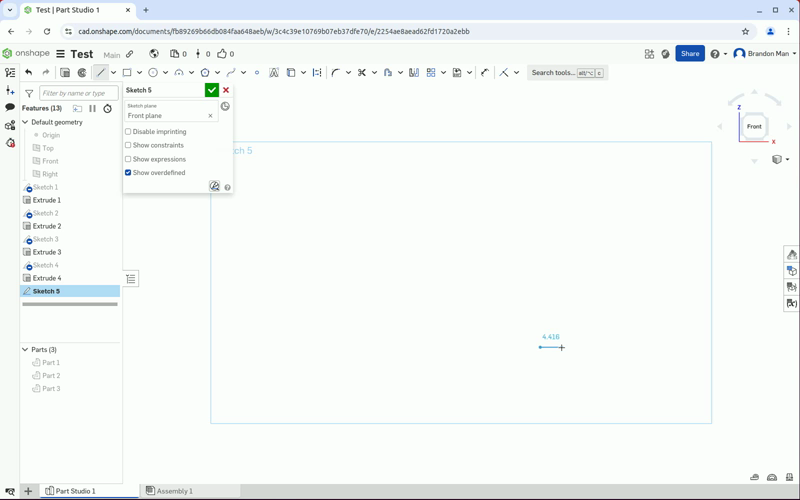
key_up(shift)
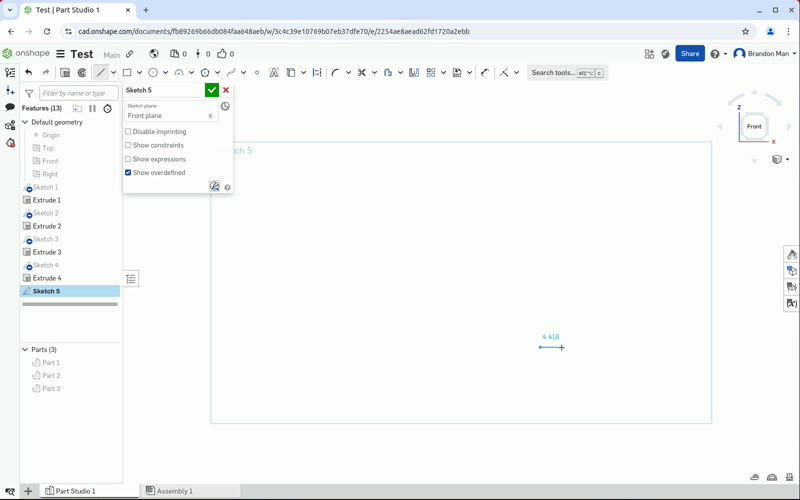
key_down(shift)
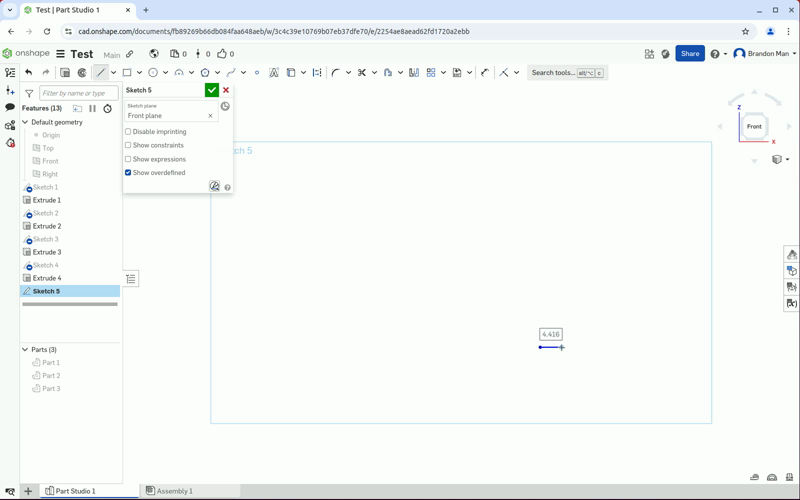
mouse_move(589, 347)
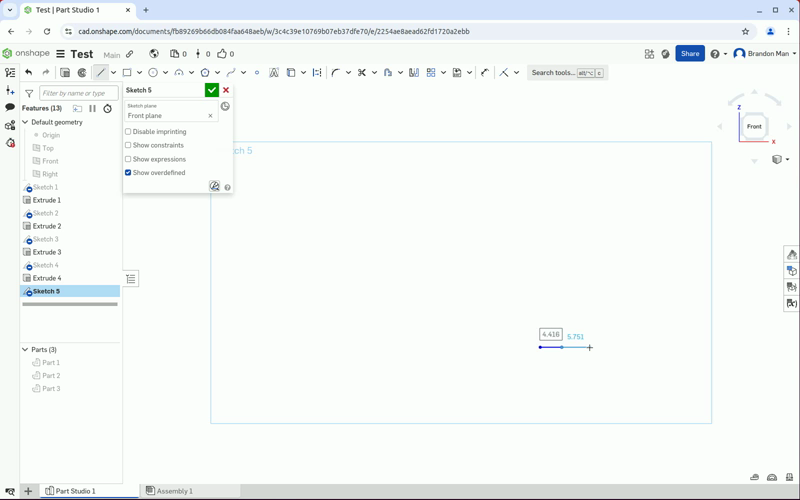
mouse_move(561, 309)
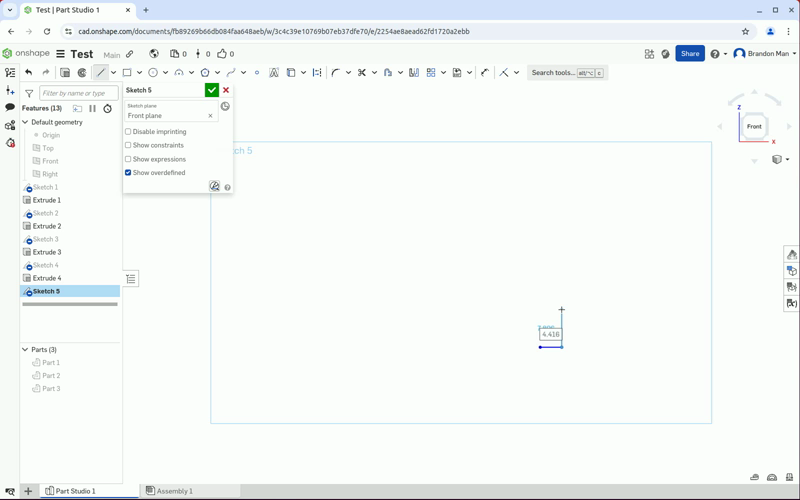
click(561, 309)
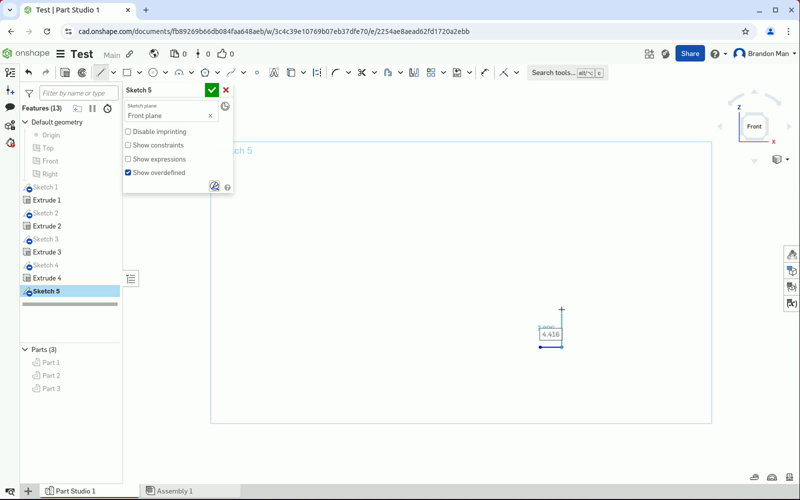
key_up(shift)
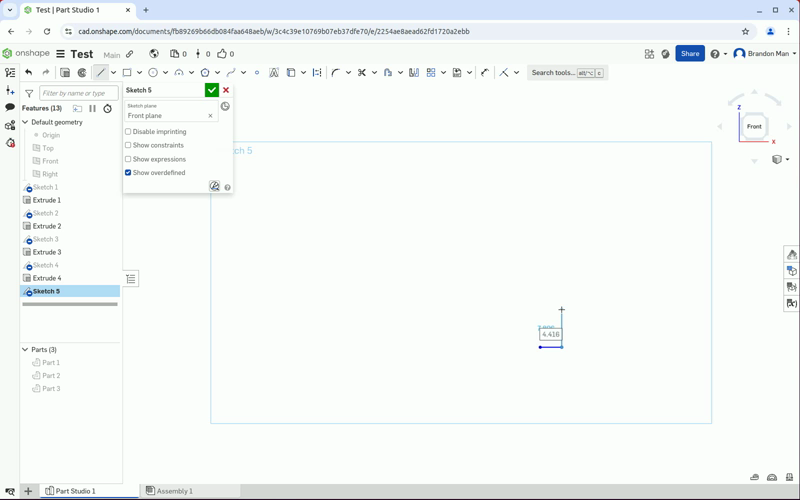
key_down(shift)
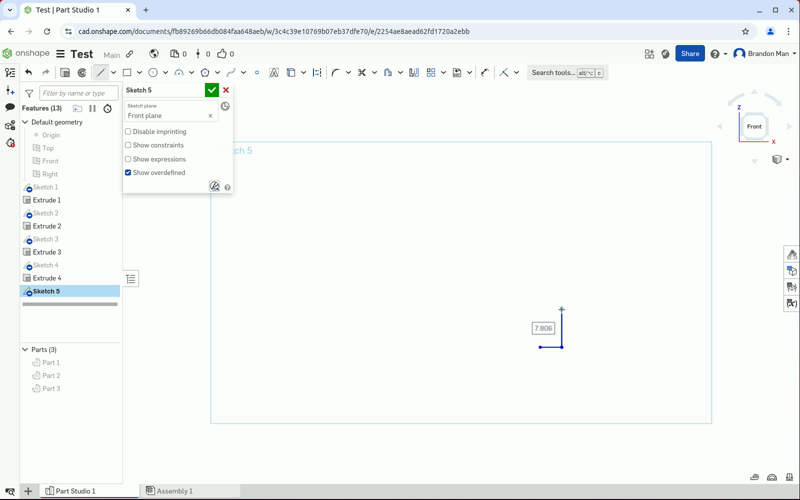
mouse_move(589, 309)
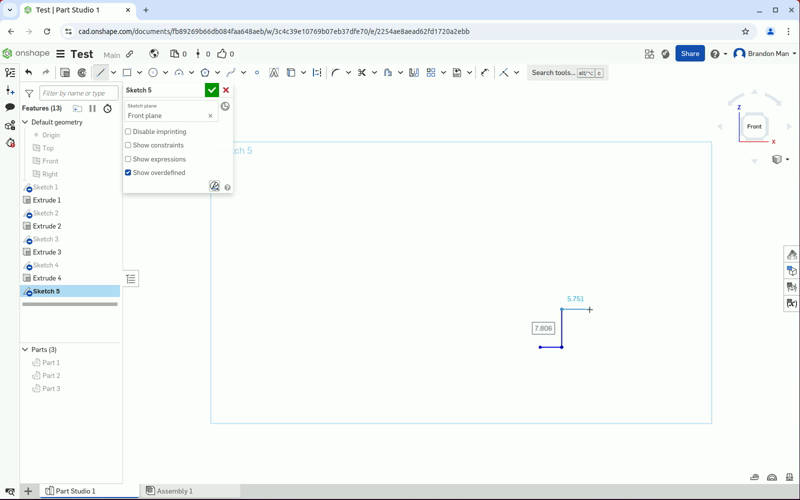
mouse_move(540, 309)
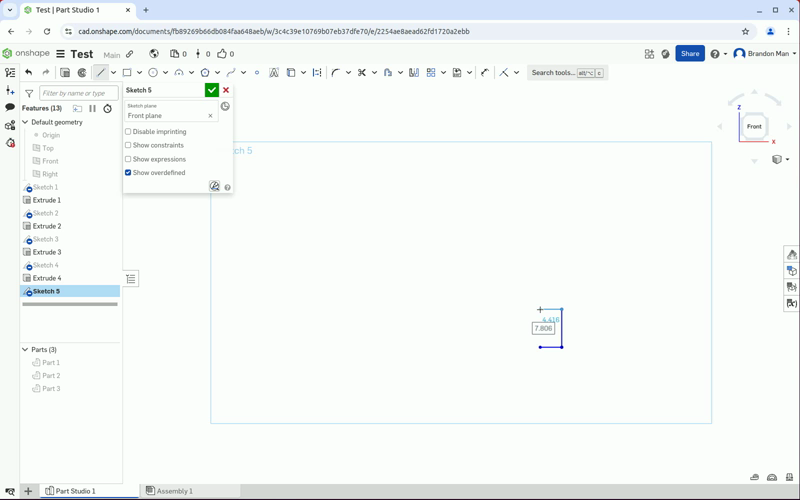
click(540, 309)
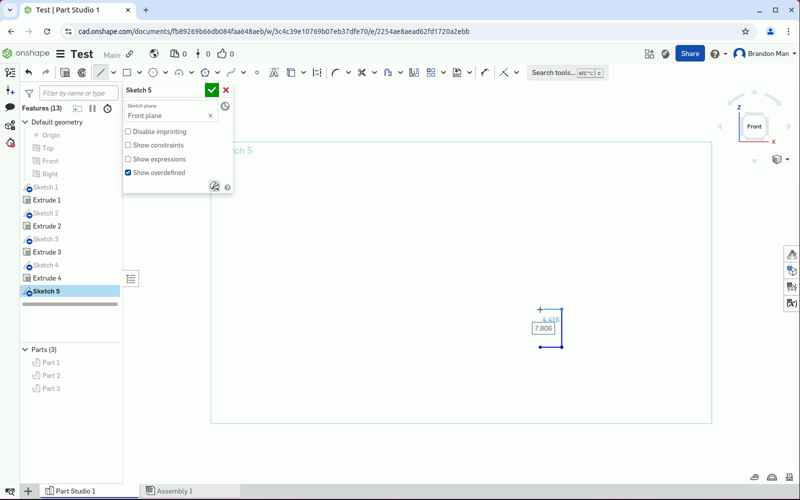
key_up(shift)
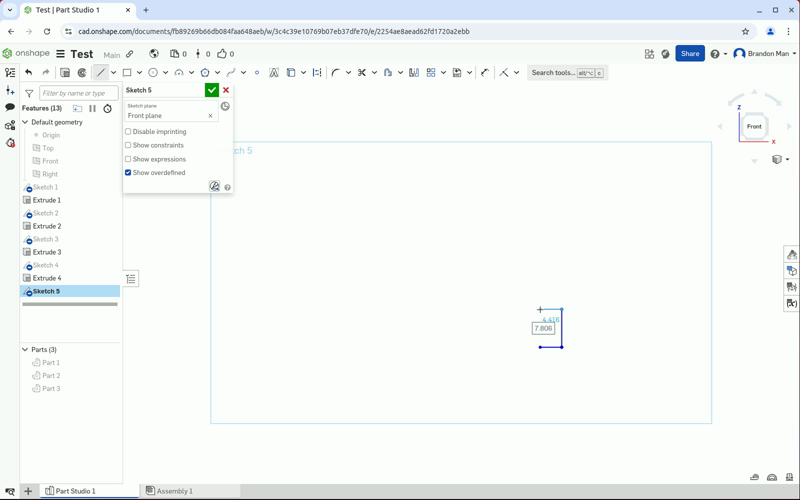
mouse_move(570, 309)
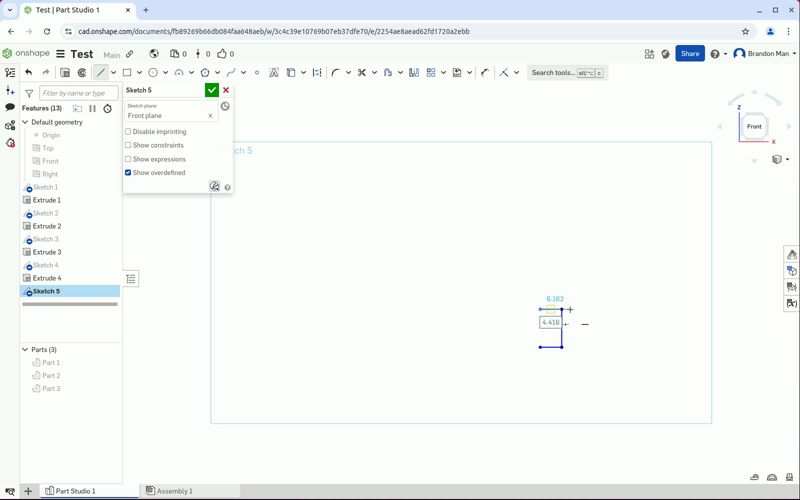
key_down(shift)
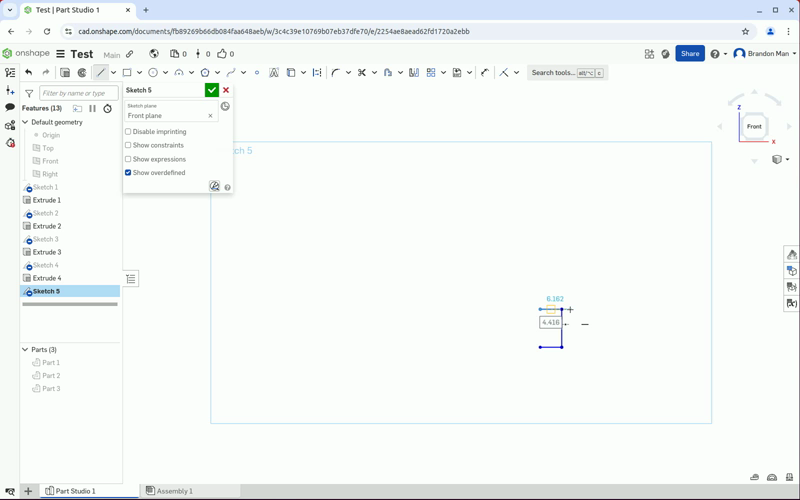
mouse_move(540, 347)
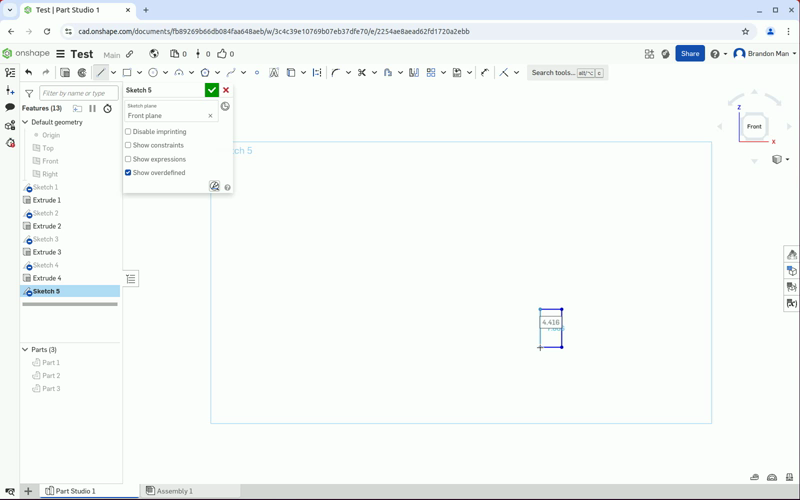
key_up(shift)
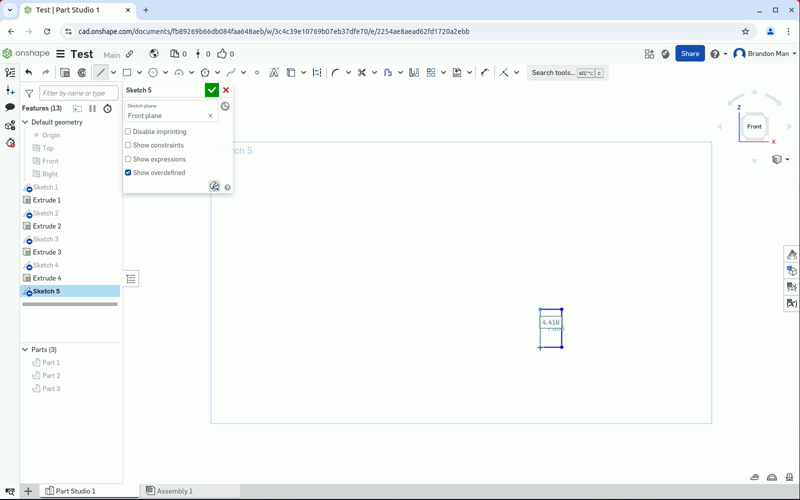
click(540, 347)
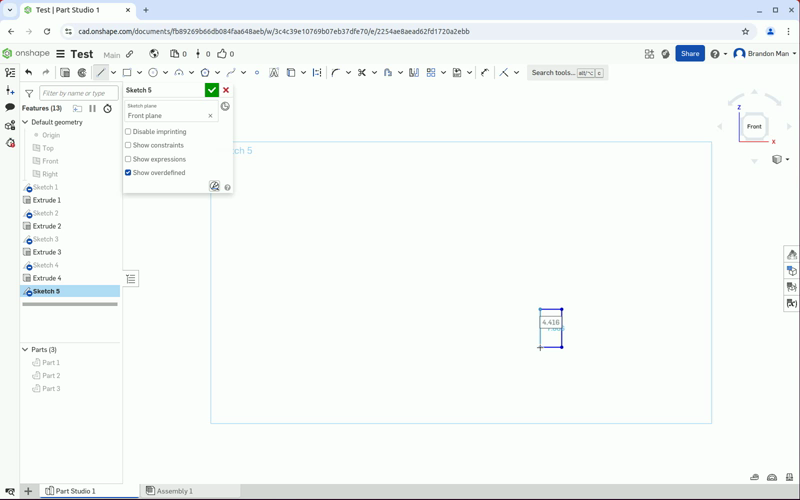
key(esc)
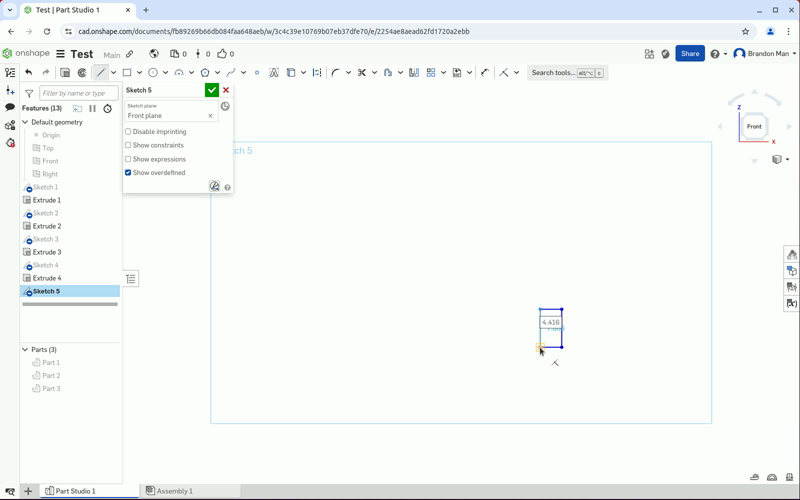
mouse_move(548, 342)
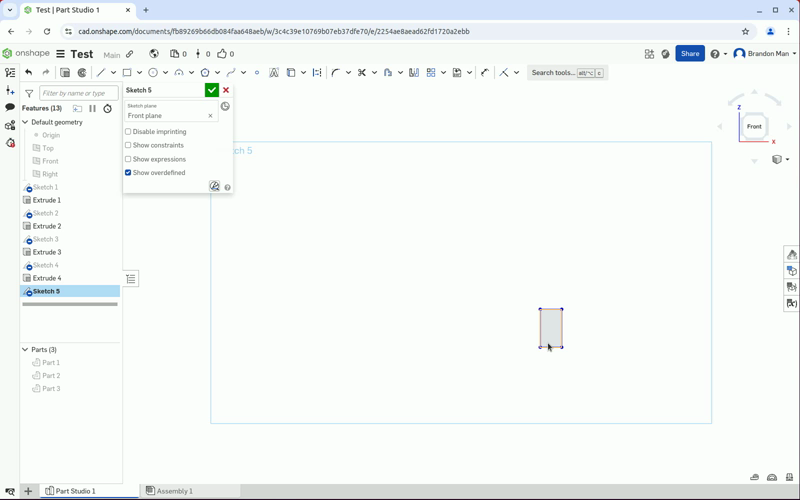
scroll(6)
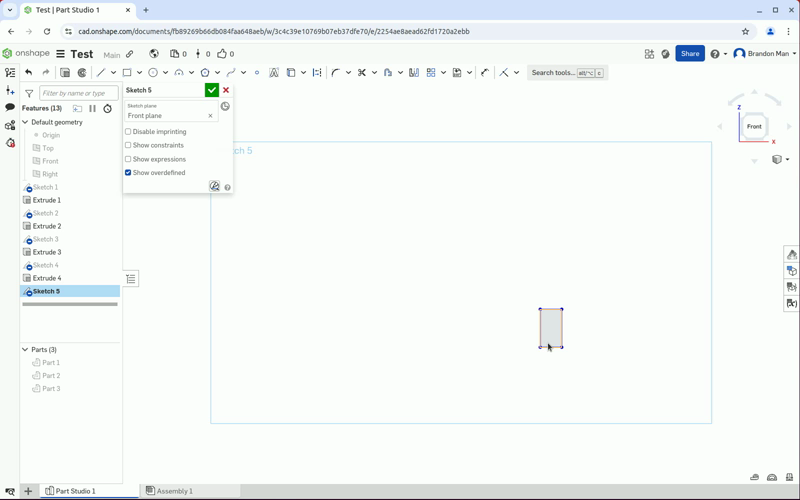
scroll(6)
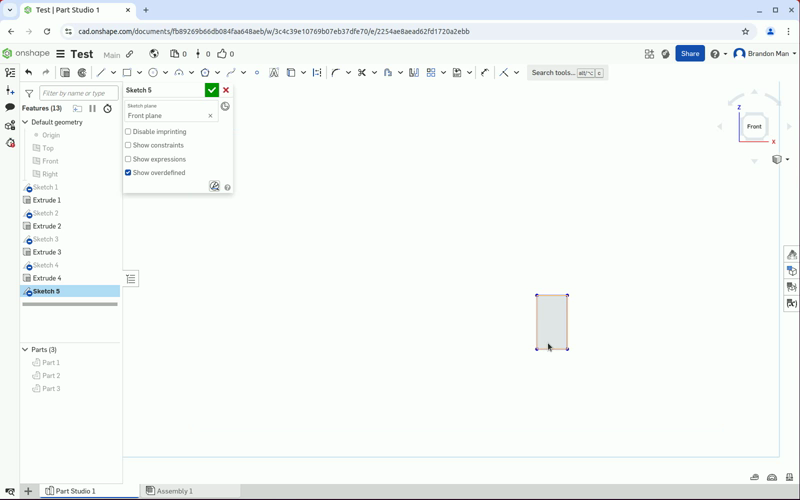
scroll(6)
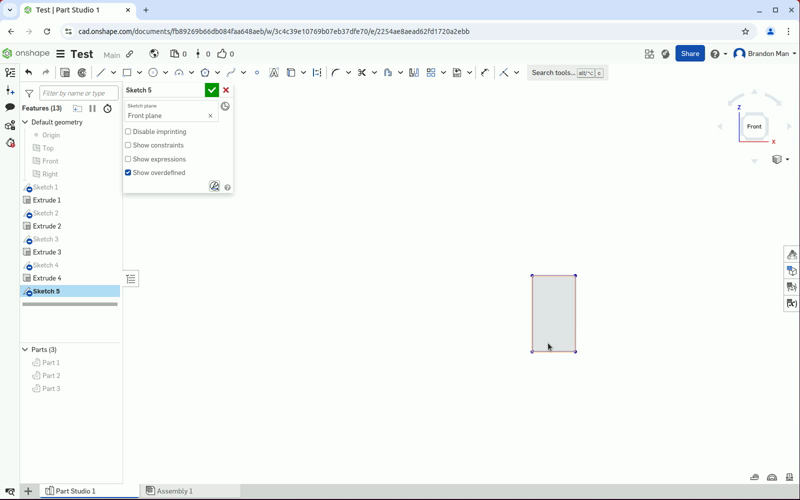
scroll(6)
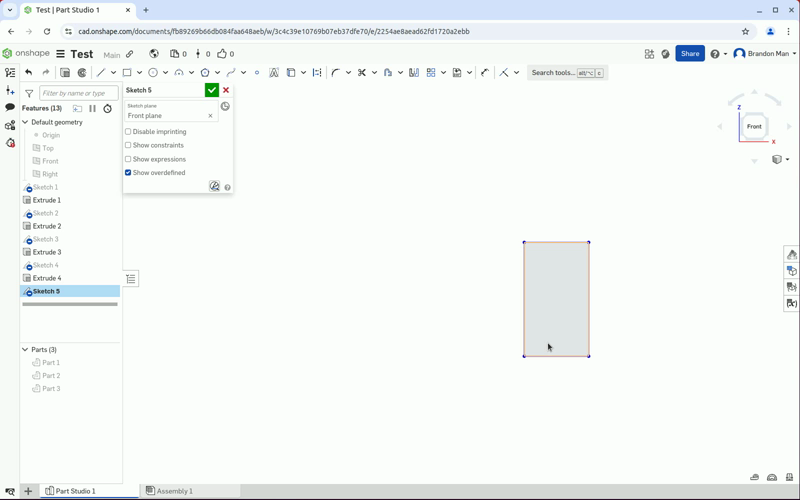
scroll(6)
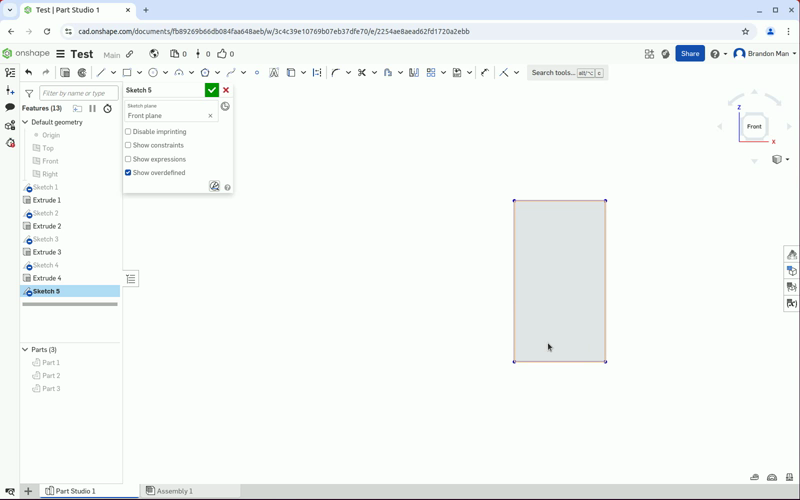
scroll(6)
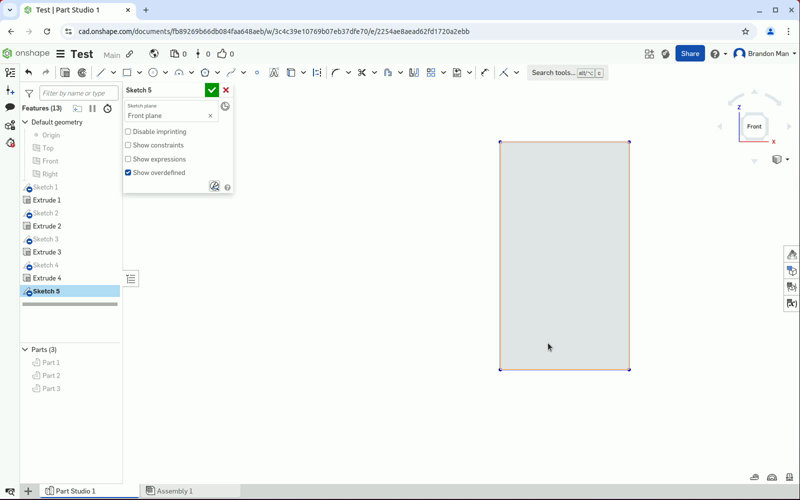
scroll(6)
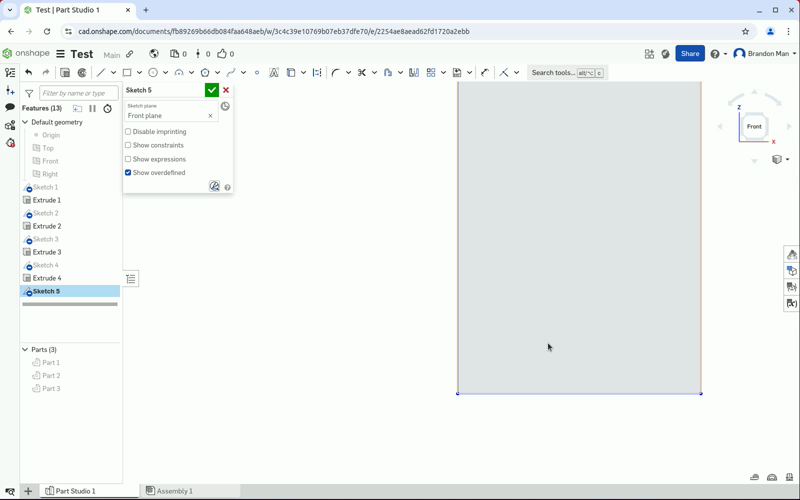
click(548, 342)
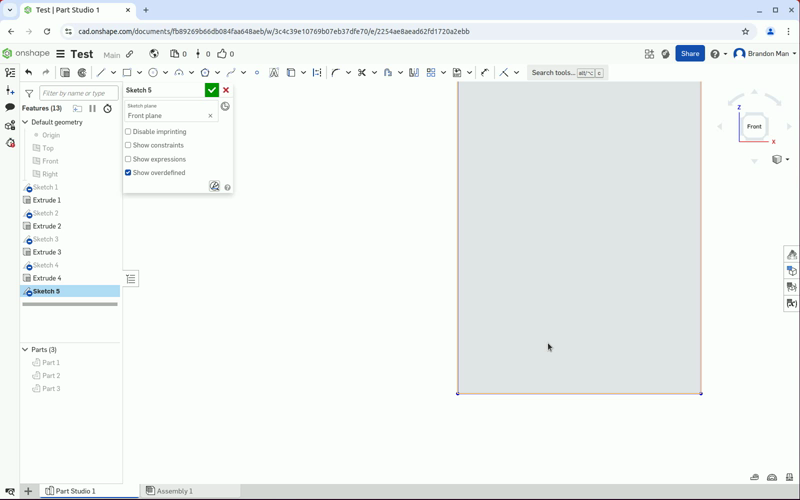
scroll(-6)
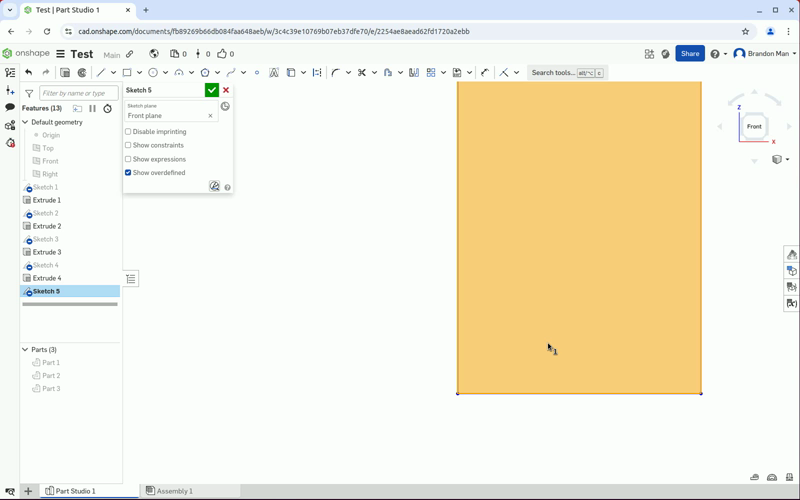
scroll(-6)
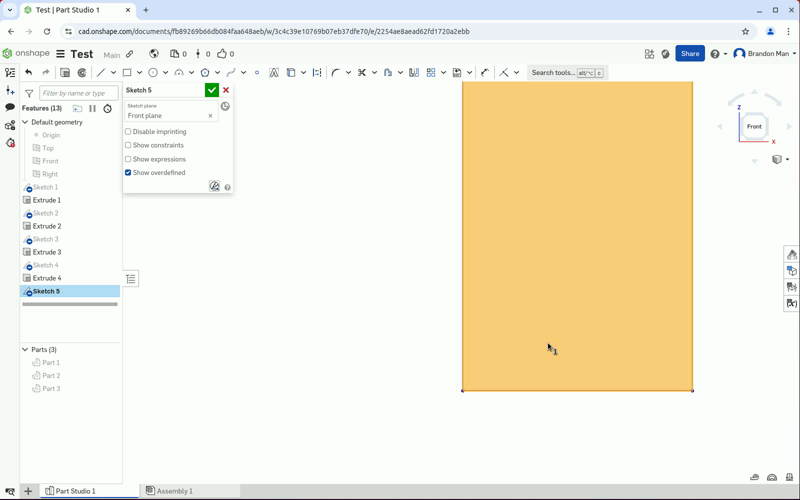
scroll(-6)
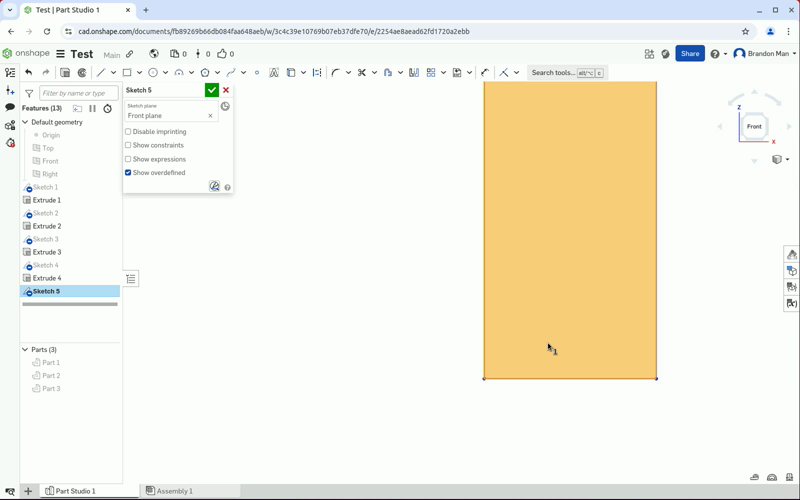
scroll(-6)
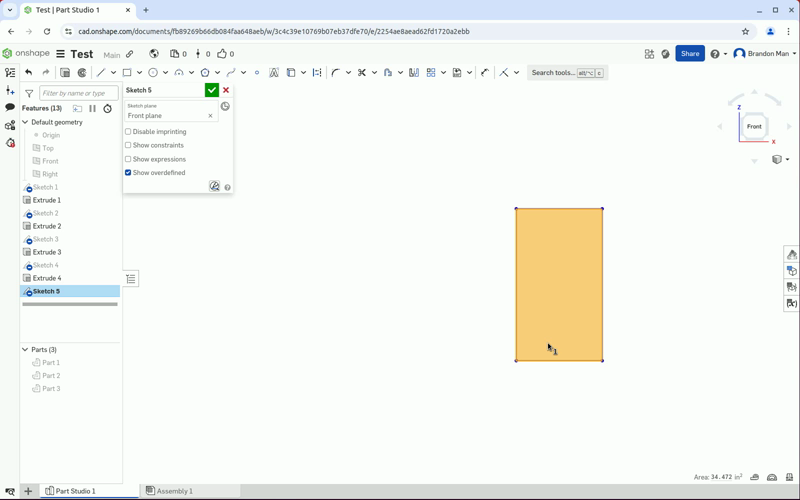
scroll(-6)
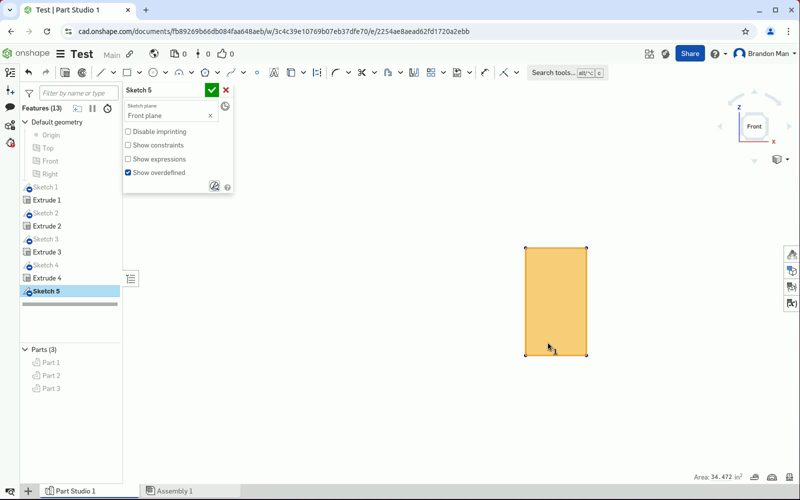
scroll(-6)
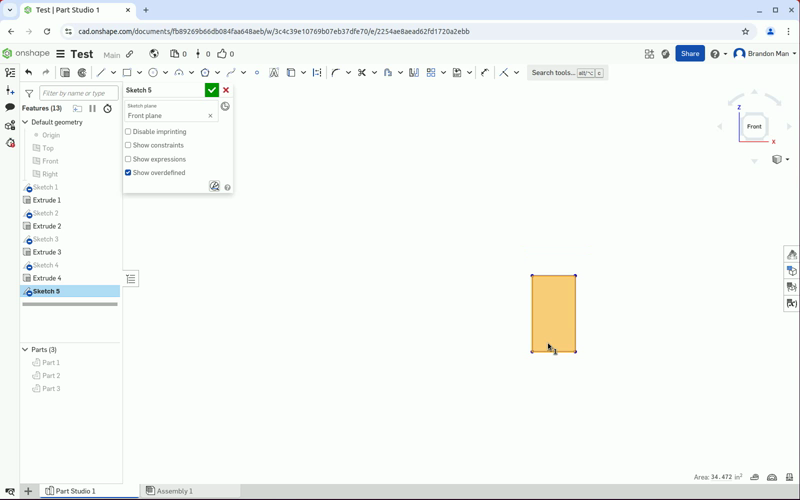
scroll(-6)
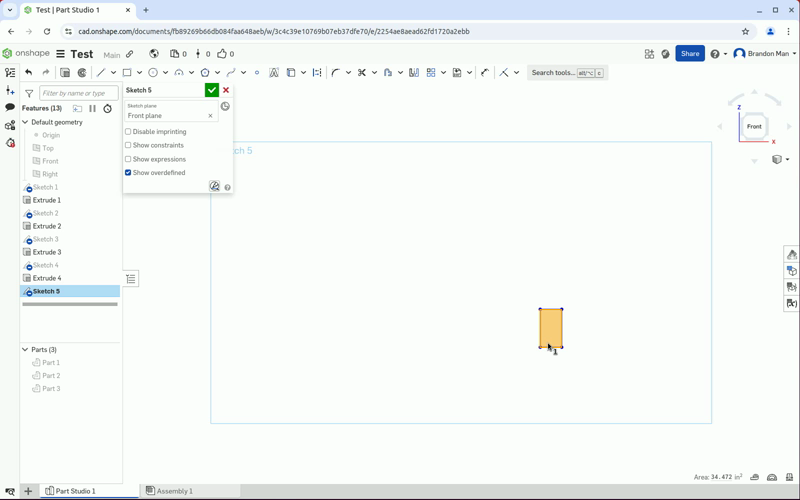
mouse_move(73, 352)
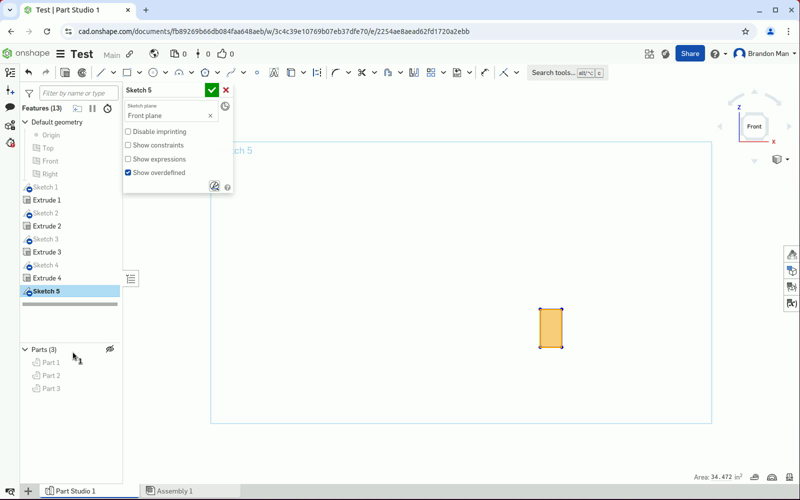
key(shift+y)
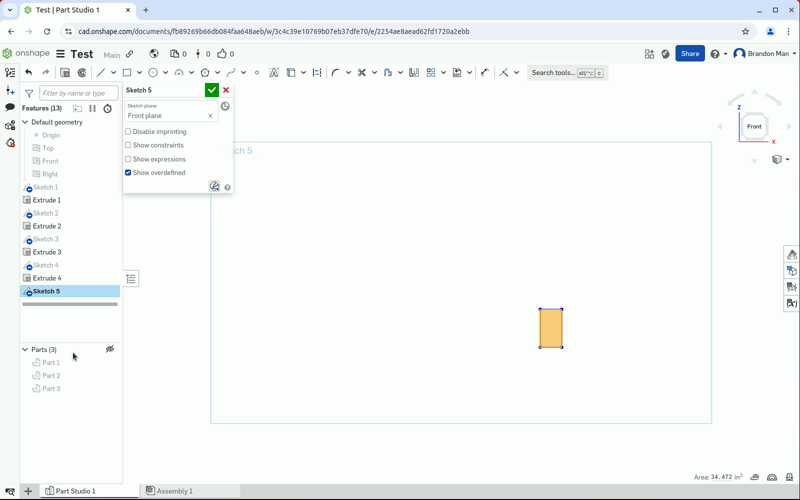
key(shift+e)
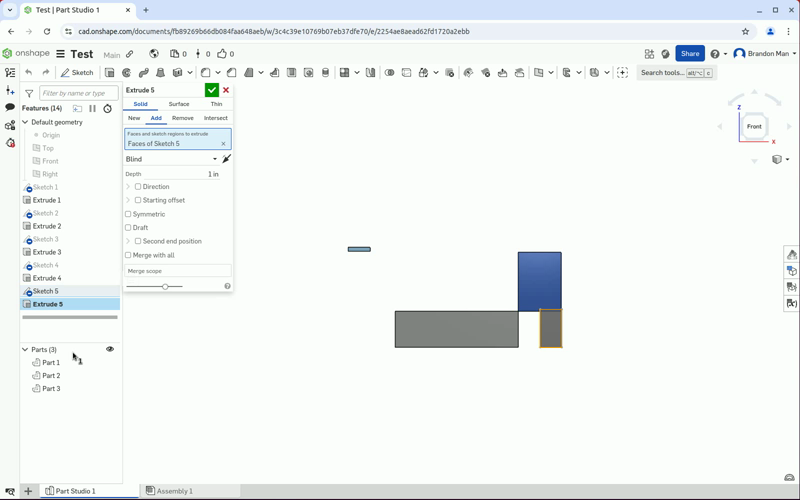
mouse_move(143, 106)
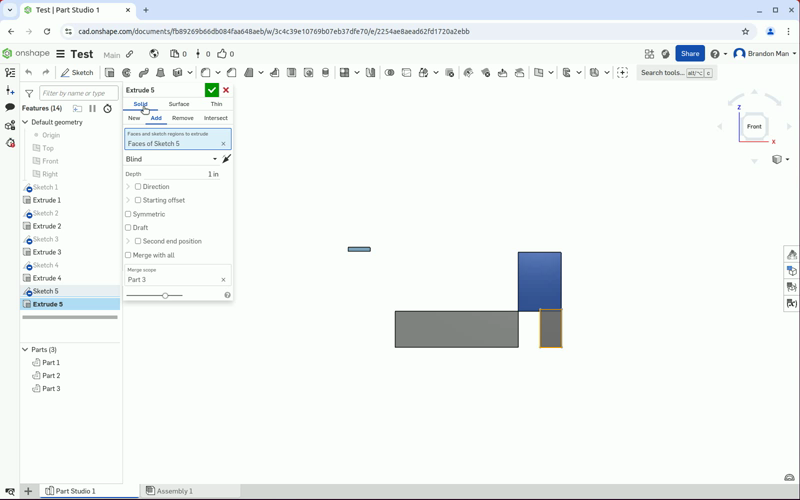
click(143, 106)
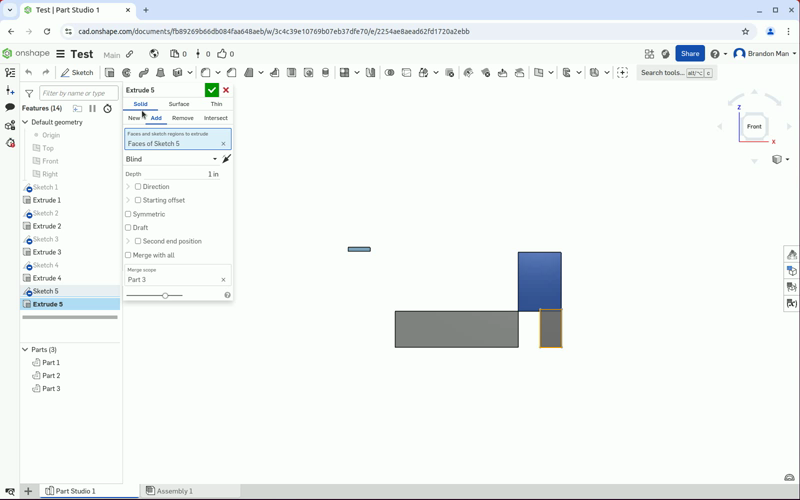
mouse_move(137, 120)
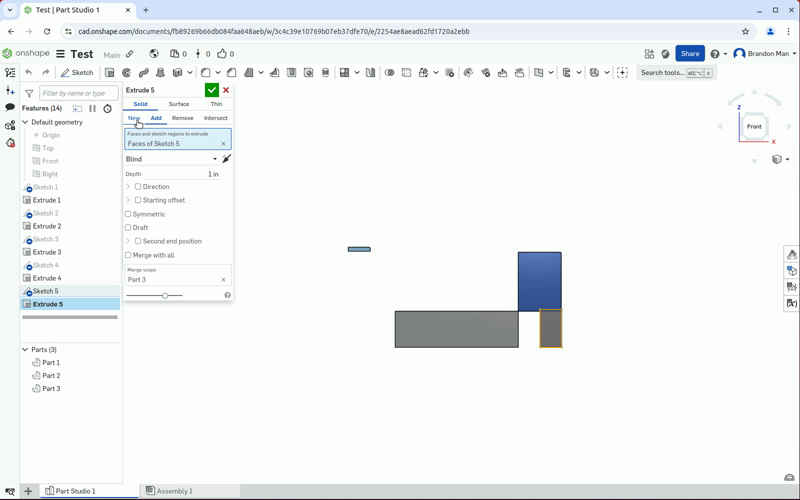
click(137, 120)
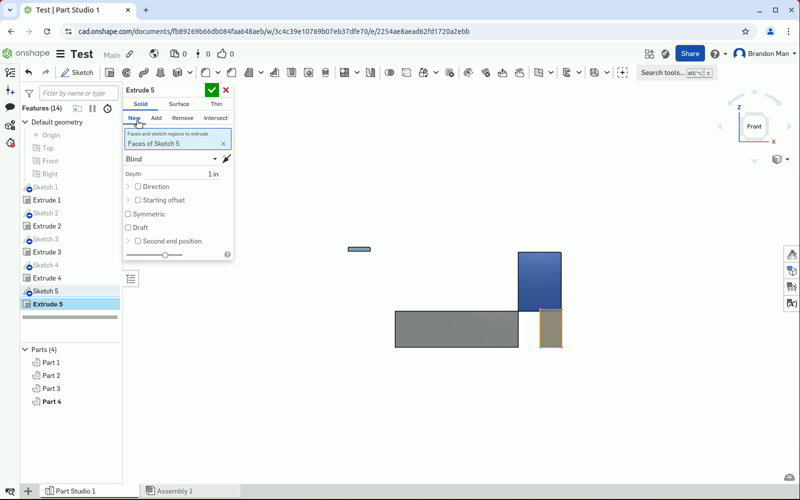
key(tab, 4)
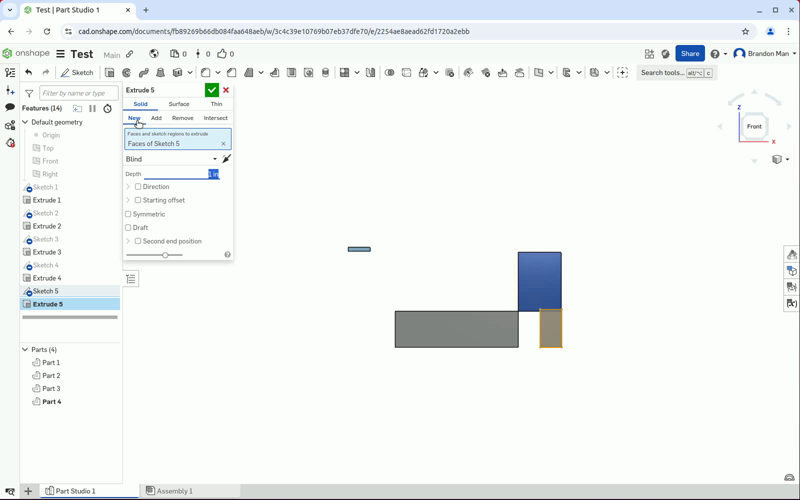
text(-0.241)
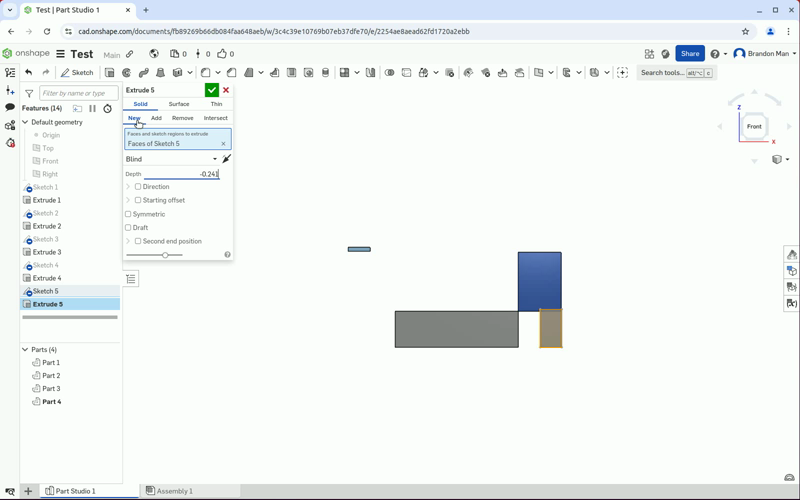
key(enter)
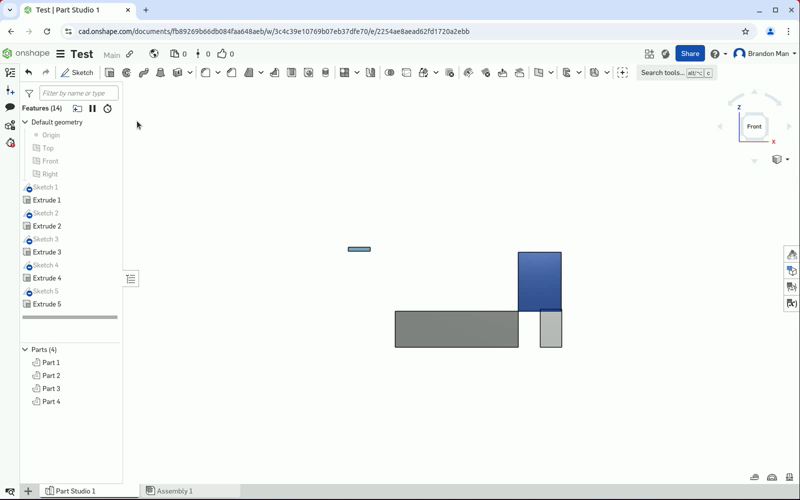
key(shift+h)
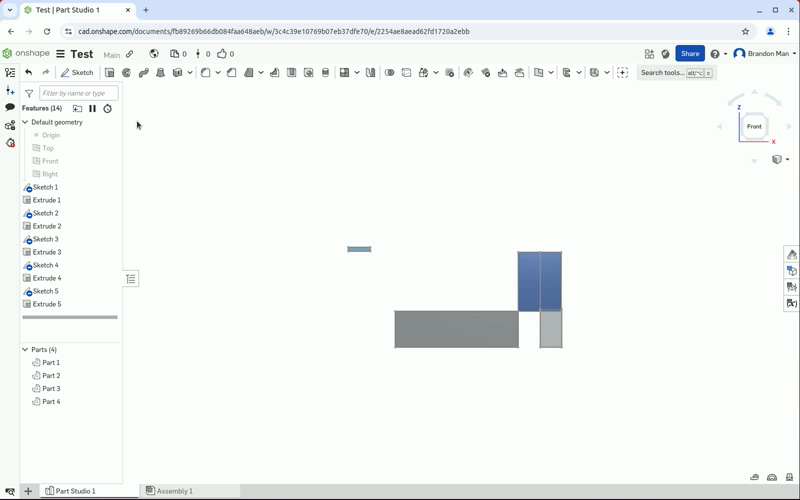
key(shift+h)
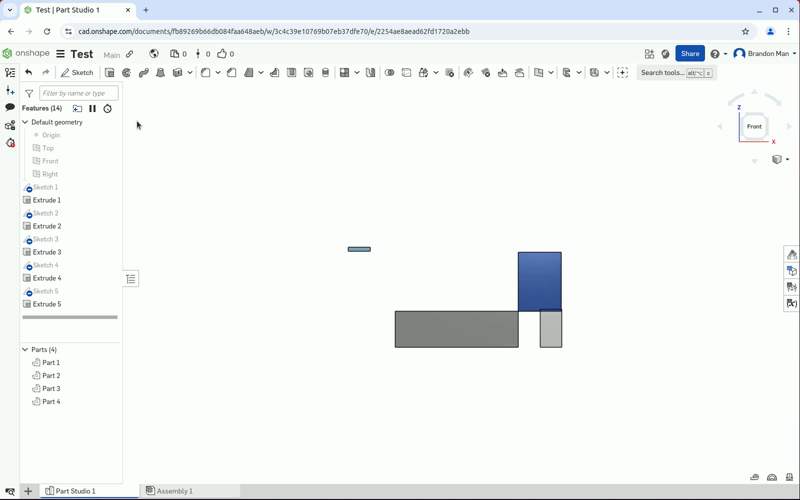
mouse_move(73, 189)
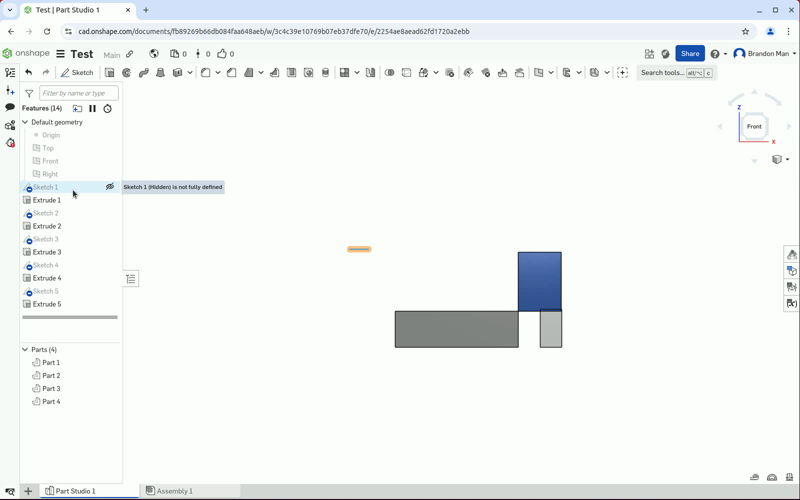
click(73, 189)
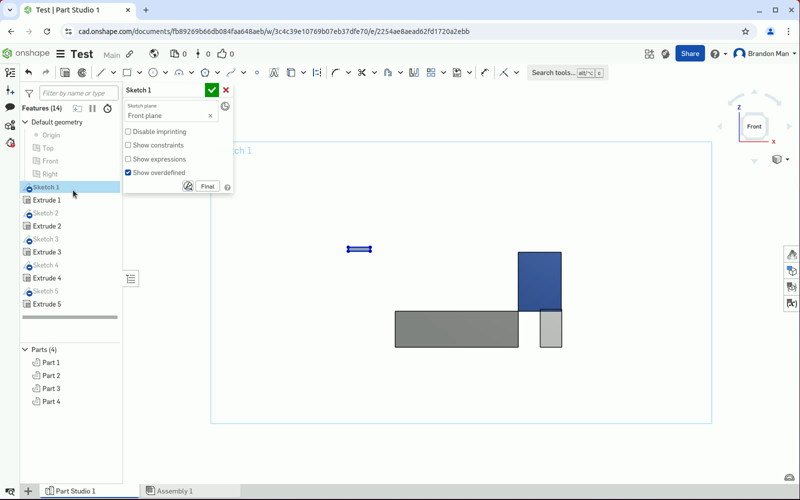
mouse_move(229, 92)
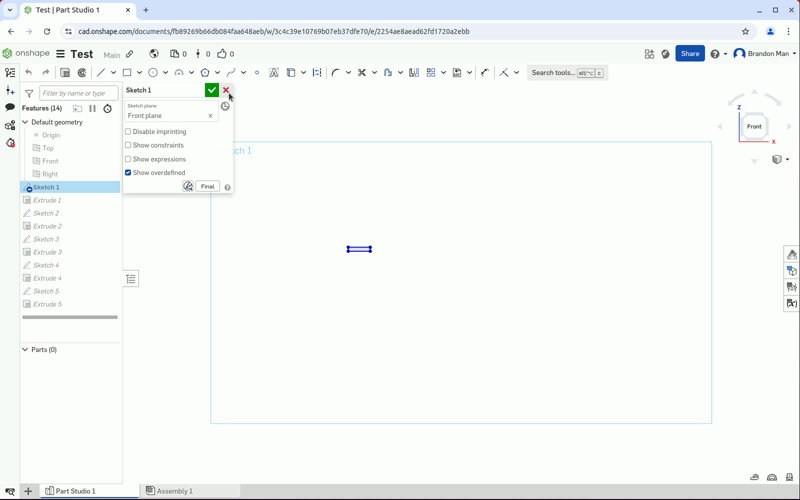
click(229, 92)
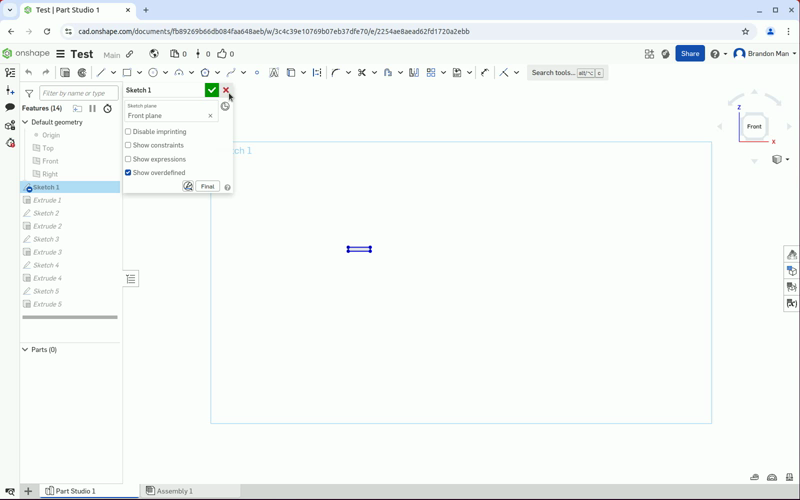
key(shift+s)
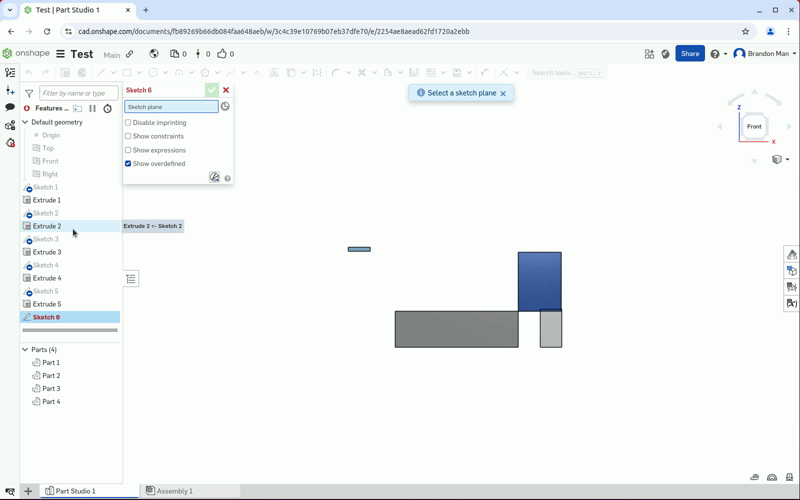
scroll(3)
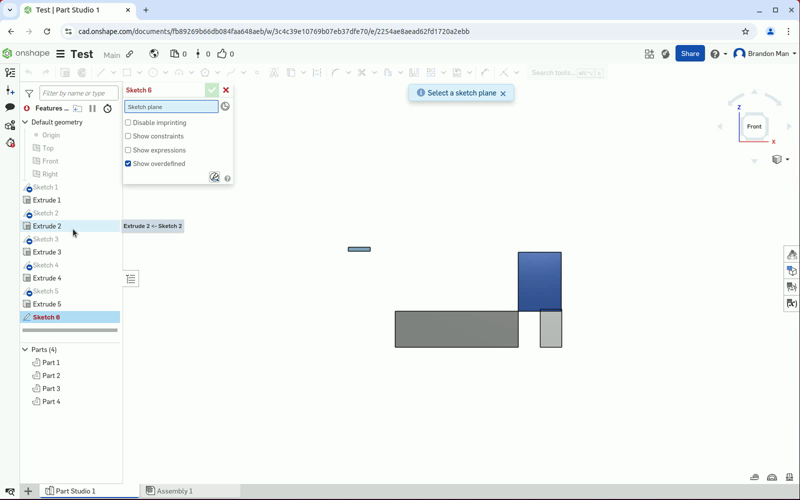
mouse_move(73, 163)
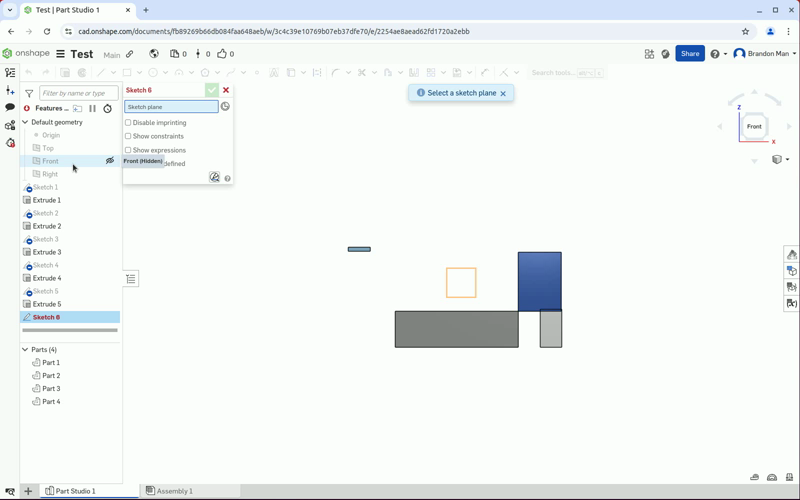
click(73, 163)
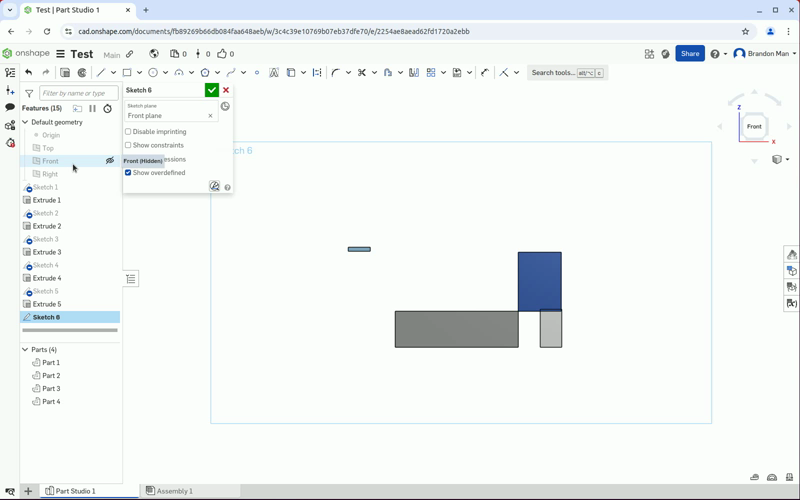
mouse_move(73, 352)
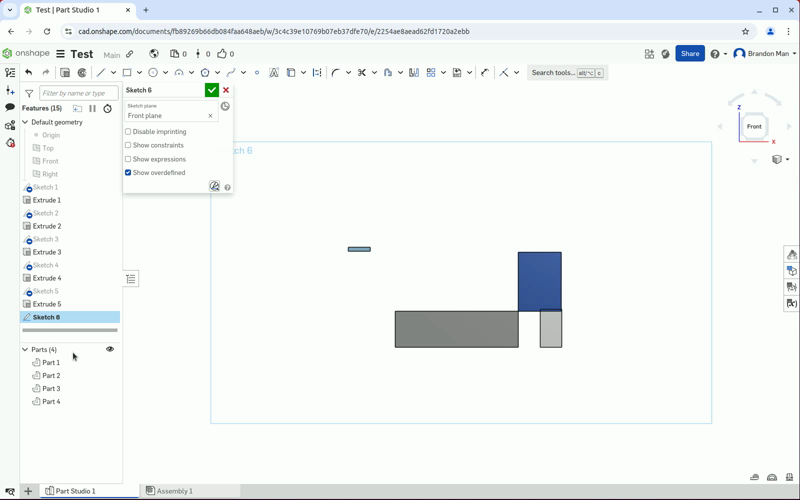
key(y)
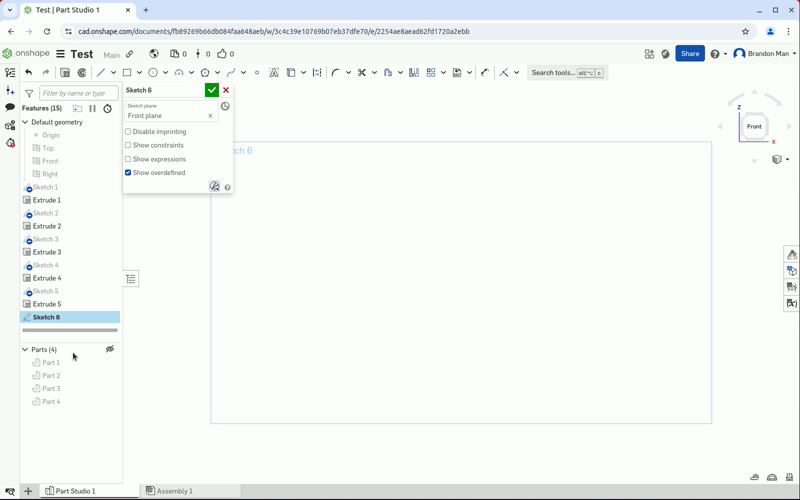
key(l)
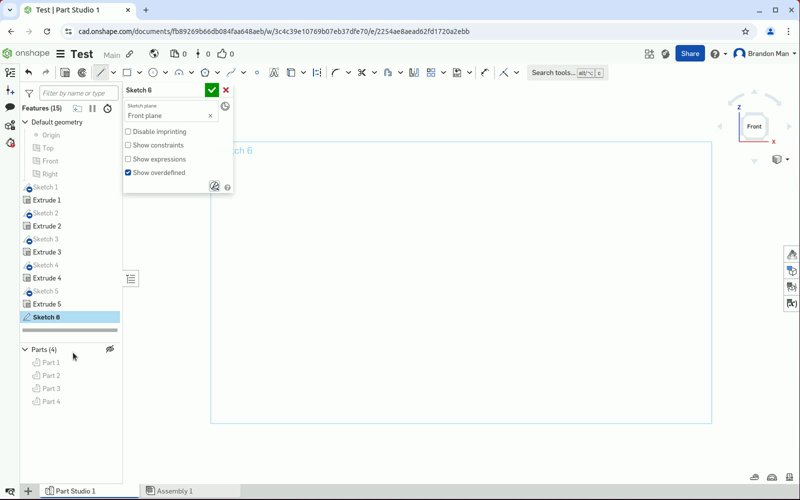
key_down(shift)
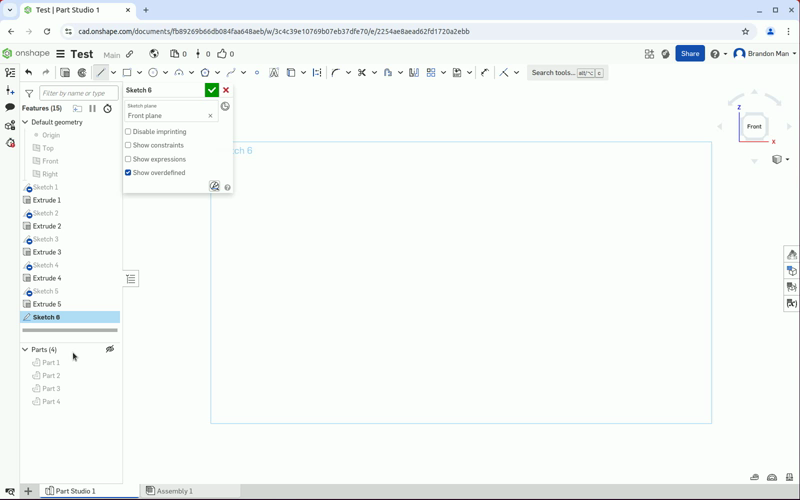
mouse_move(518, 347)
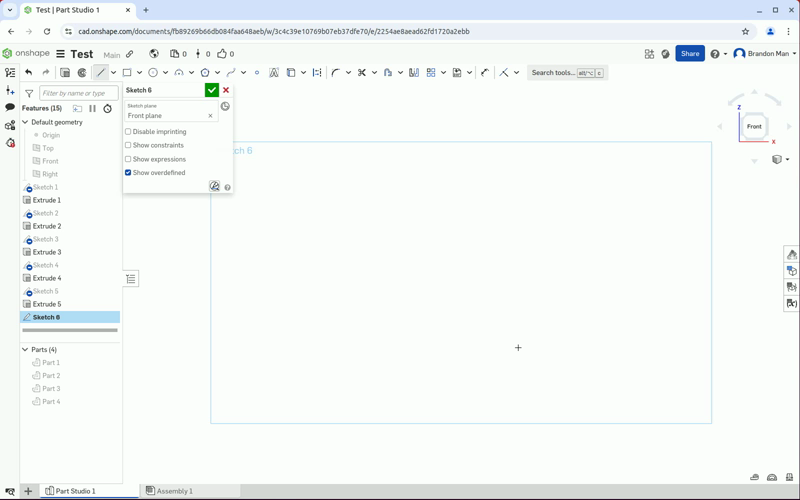
click(518, 347)
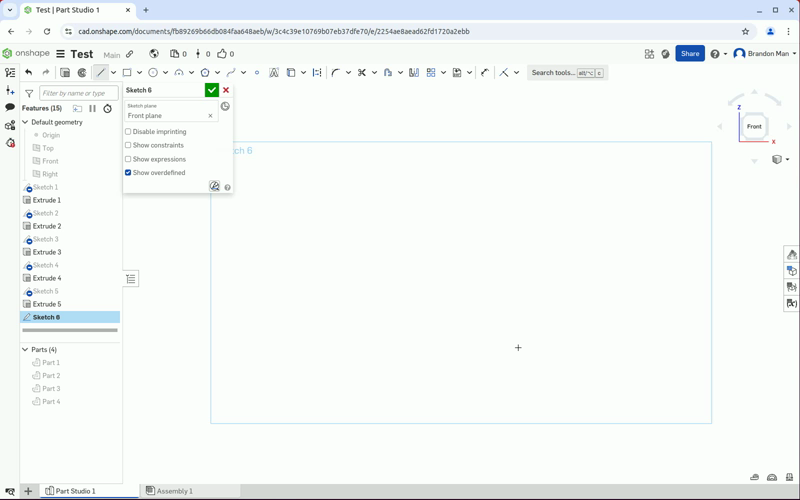
key_up(shift)
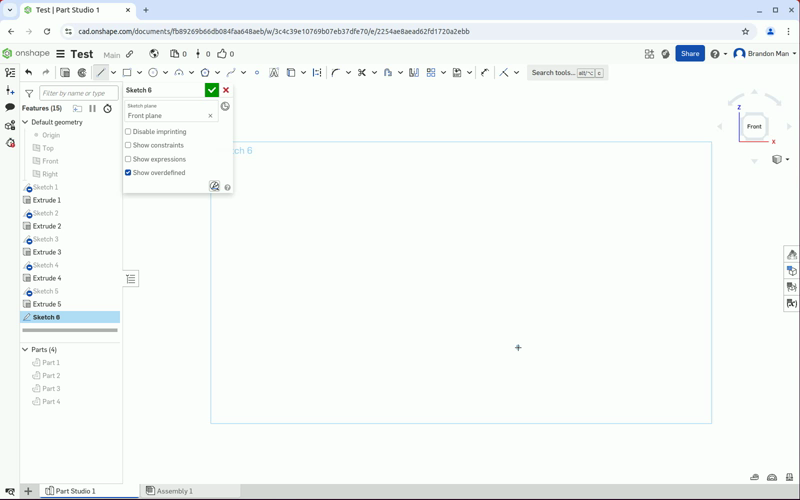
key_down(shift)
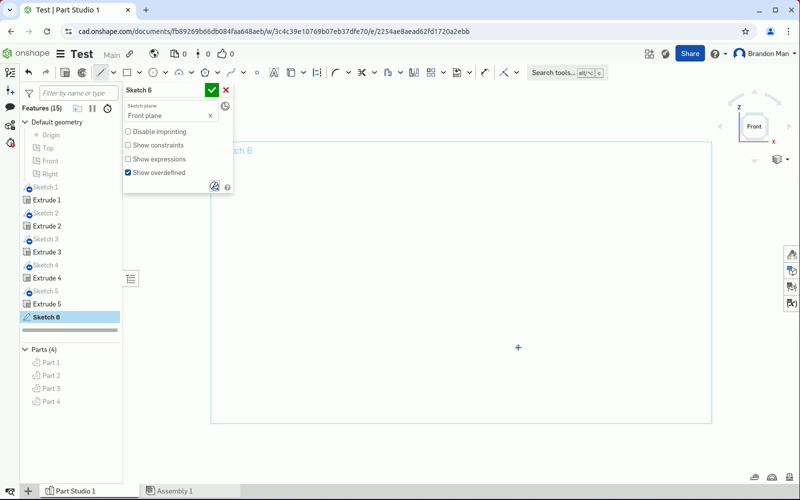
mouse_move(548, 347)
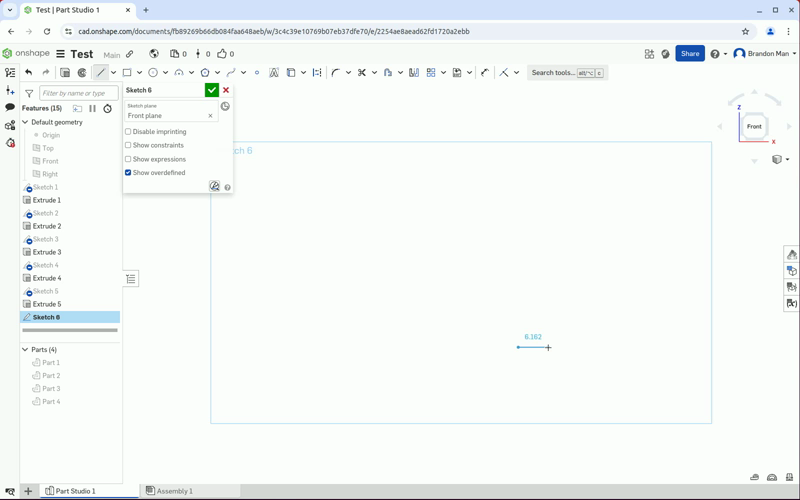
mouse_move(540, 347)
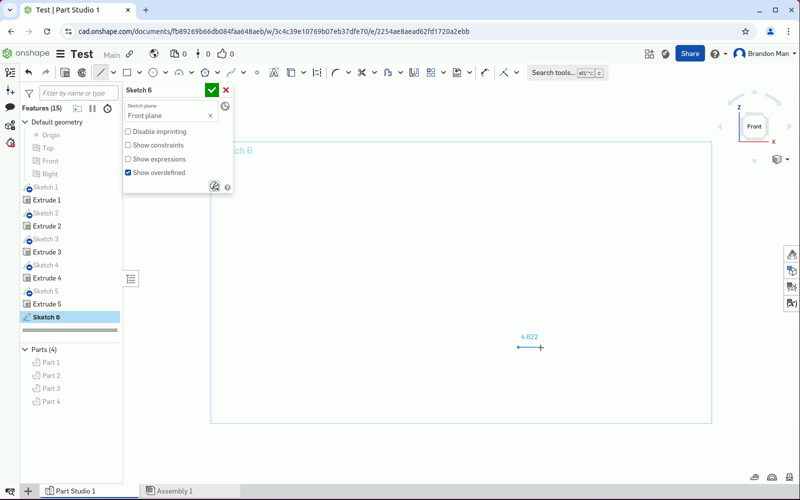
click(540, 347)
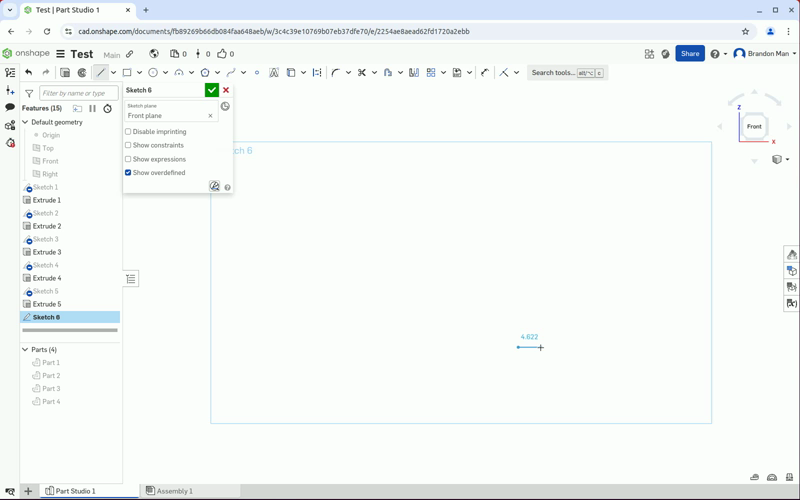
key_up(shift)
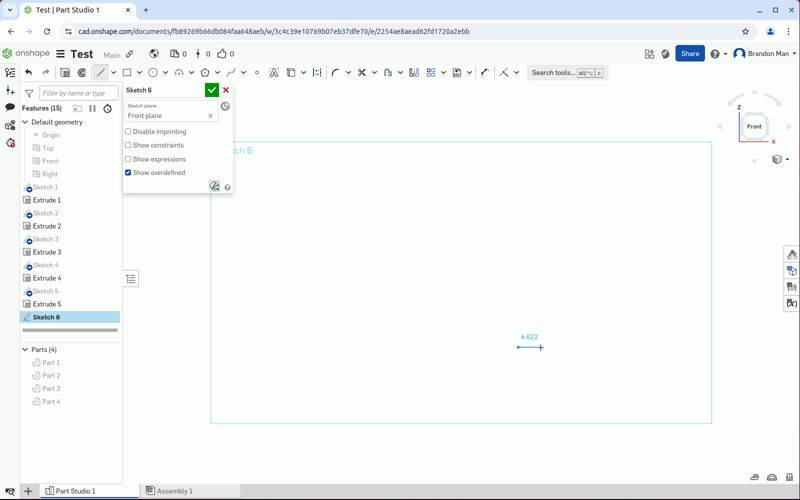
key_down(shift)
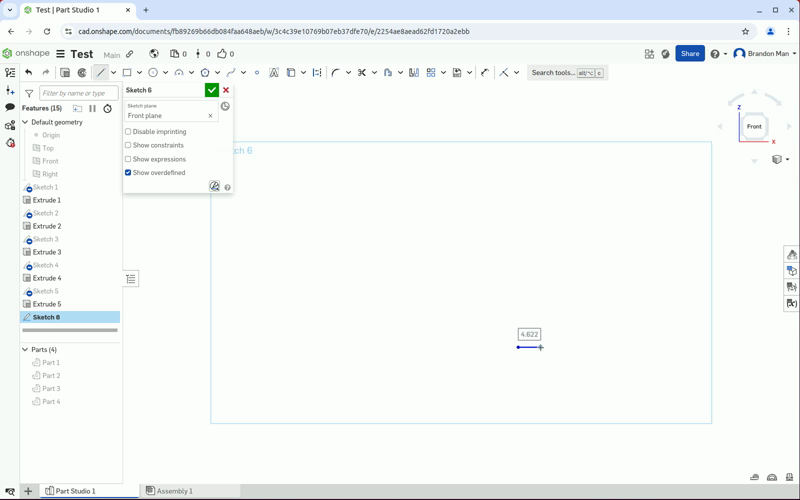
mouse_move(570, 347)
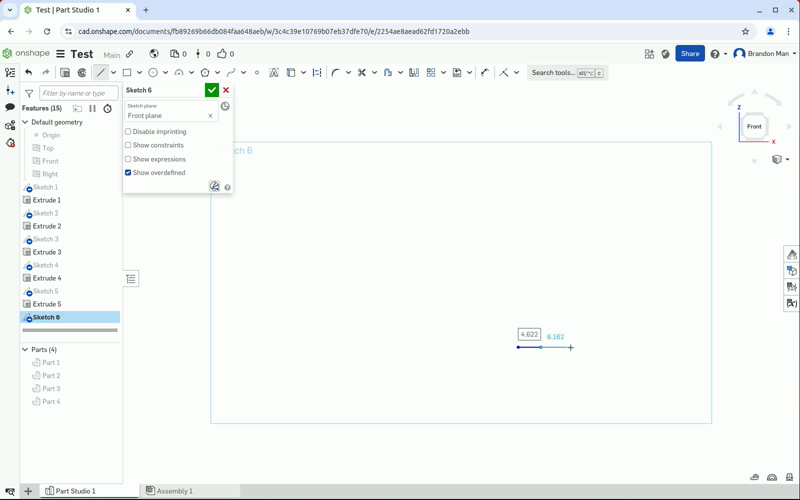
mouse_move(540, 309)
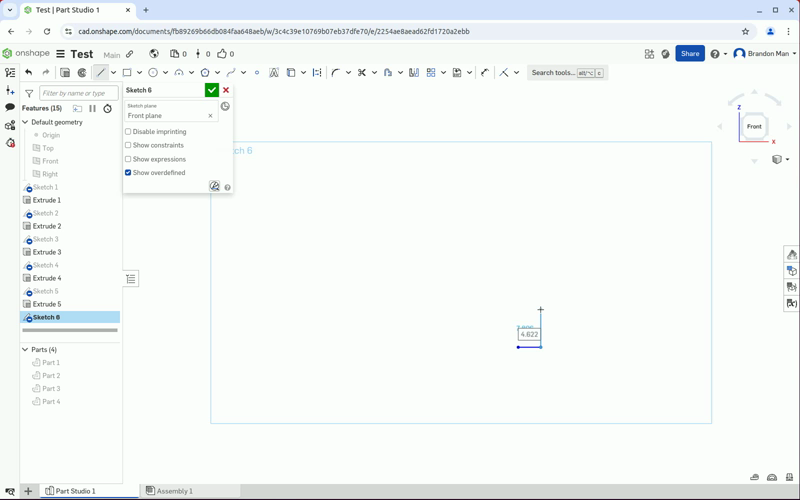
click(540, 309)
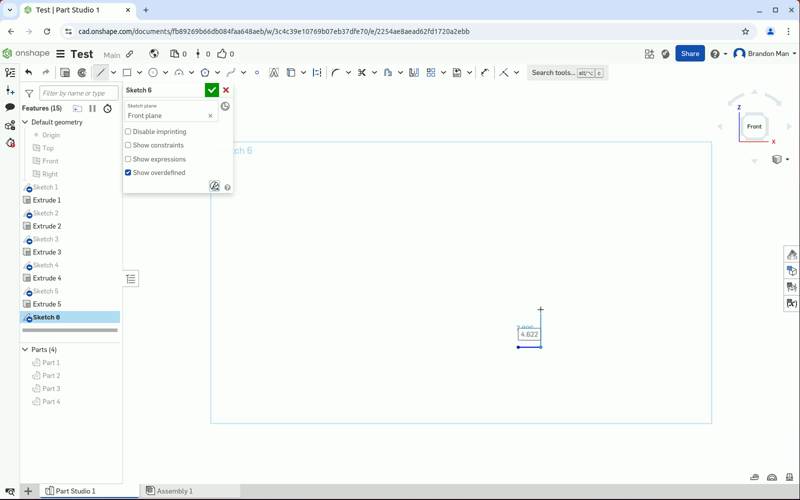
key_up(shift)
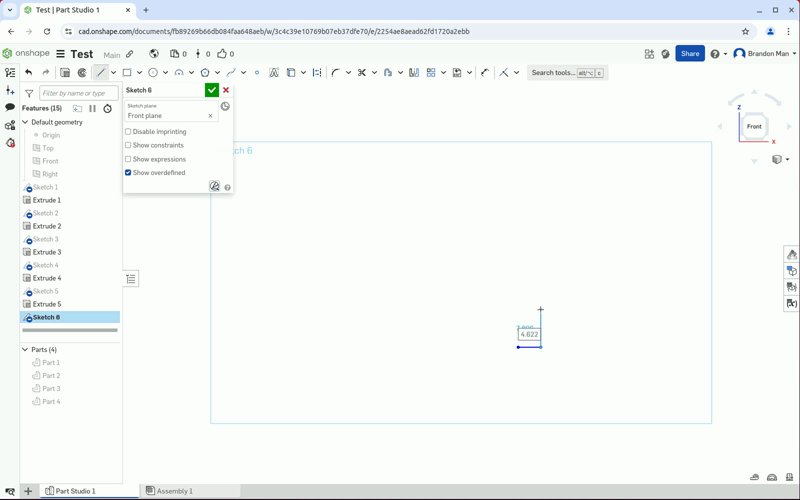
key_down(shift)
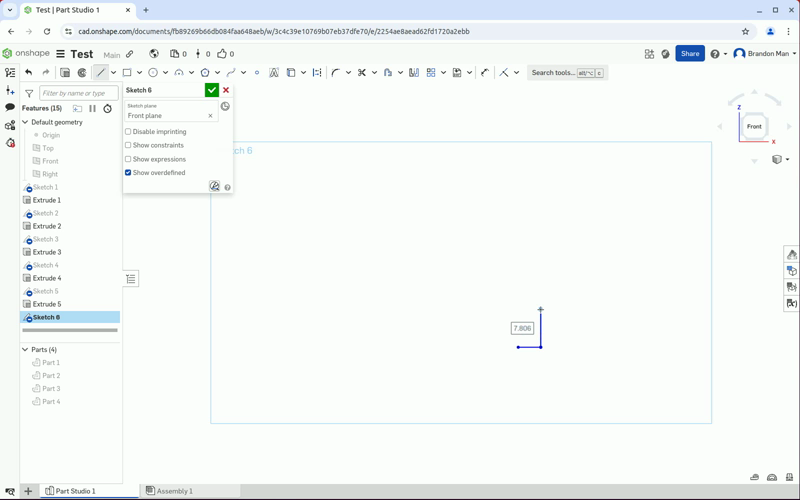
mouse_move(570, 309)
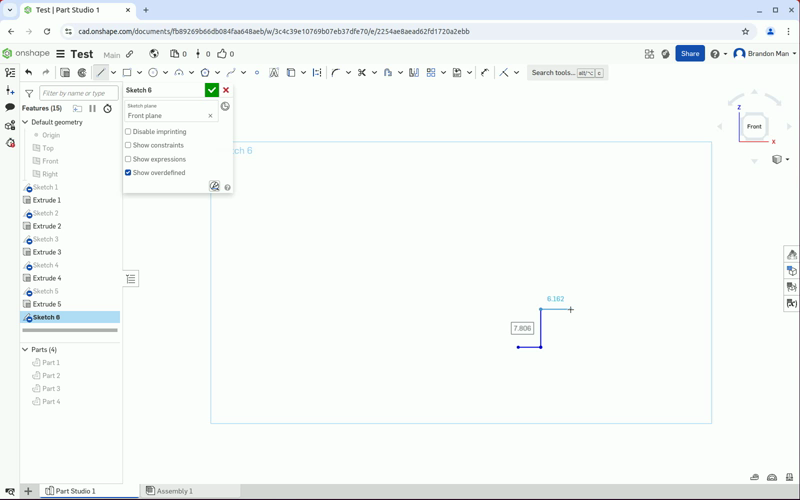
mouse_move(518, 309)
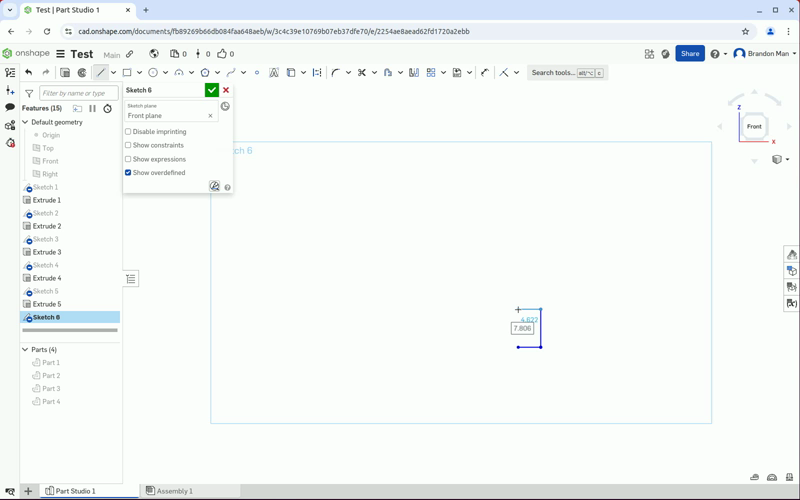
click(518, 309)
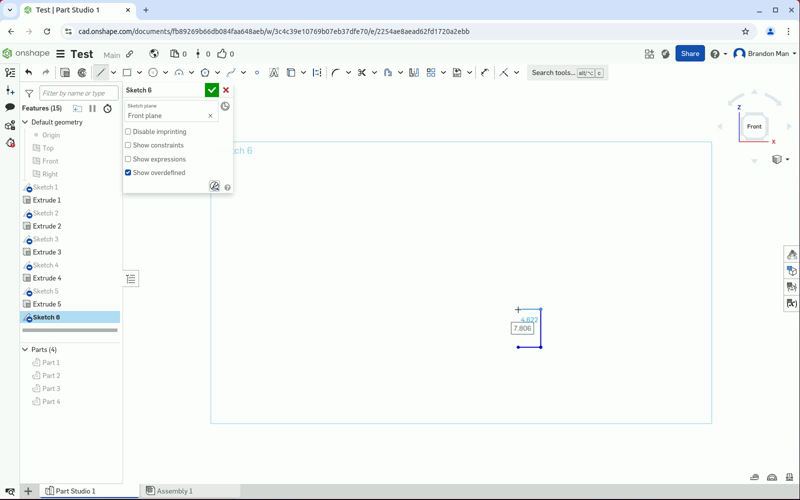
key_up(shift)
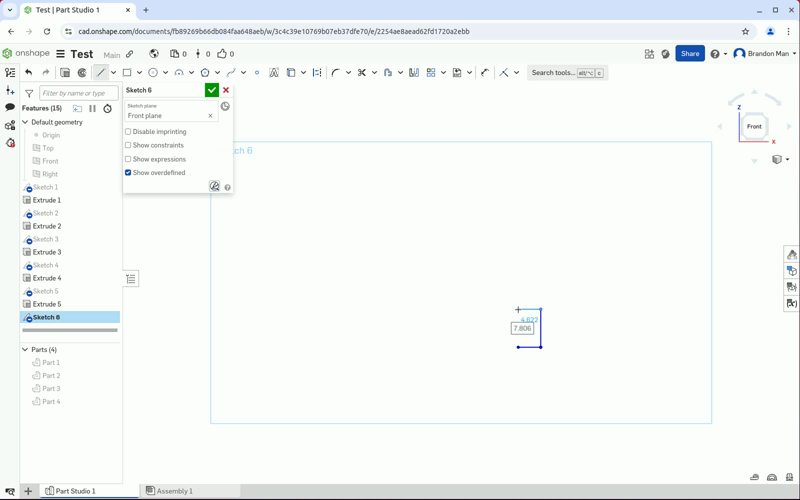
mouse_move(548, 309)
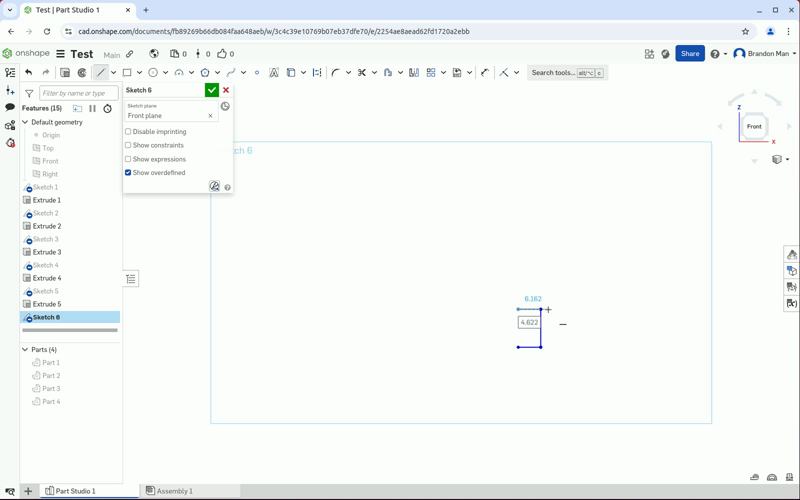
key_down(shift)
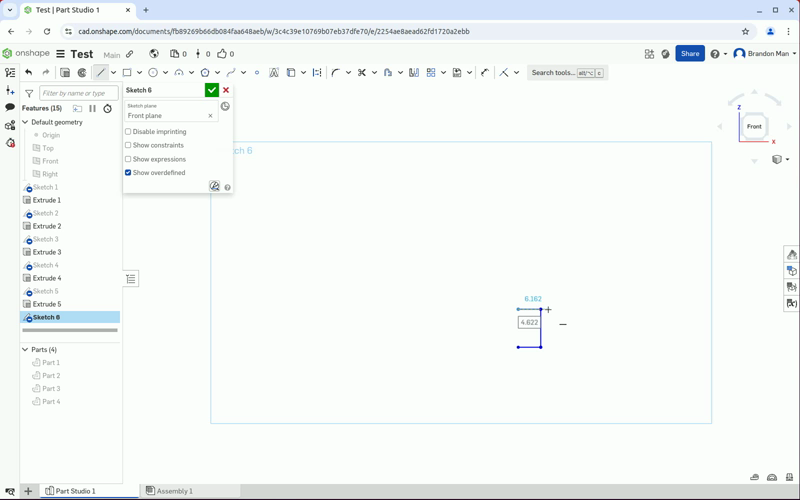
mouse_move(518, 347)
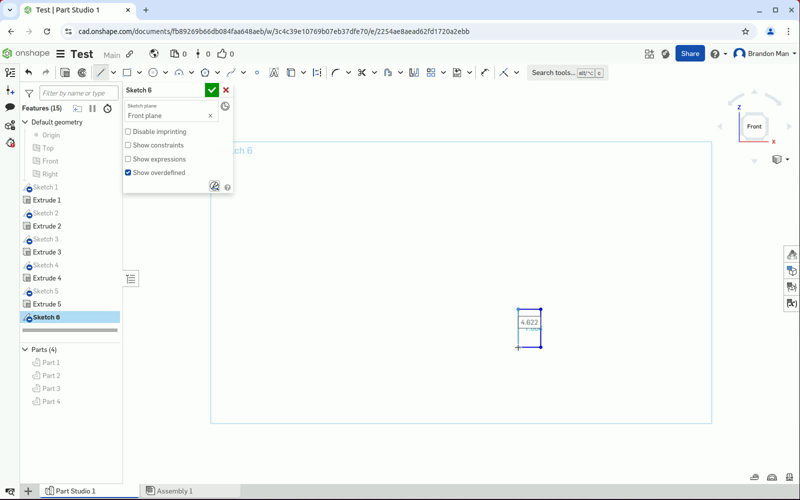
key_up(shift)
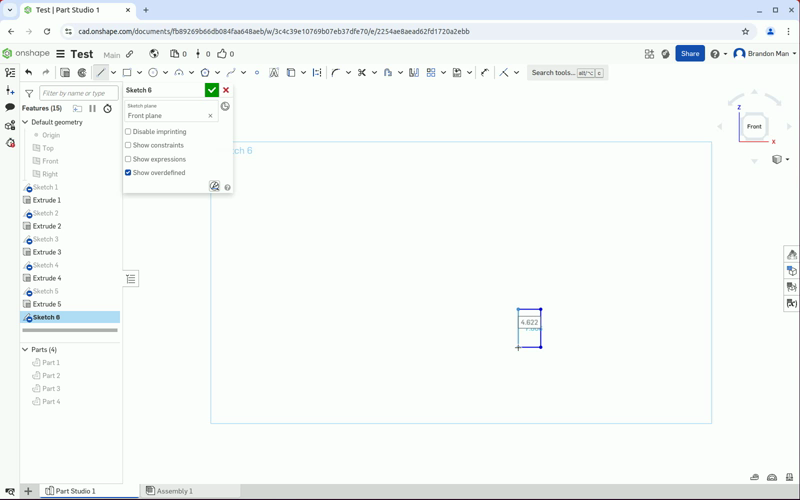
click(518, 347)
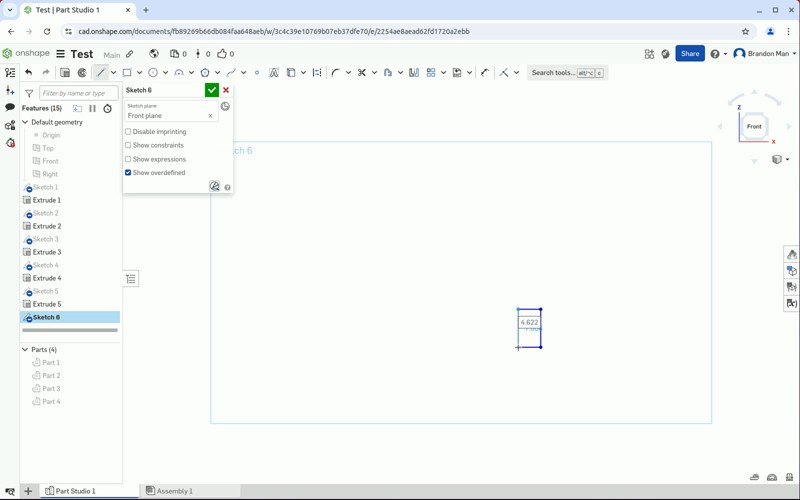
key(esc)
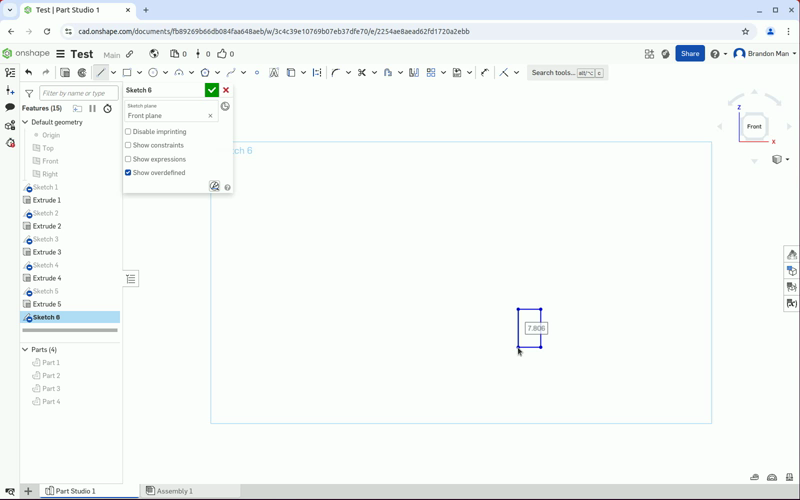
mouse_move(526, 322)
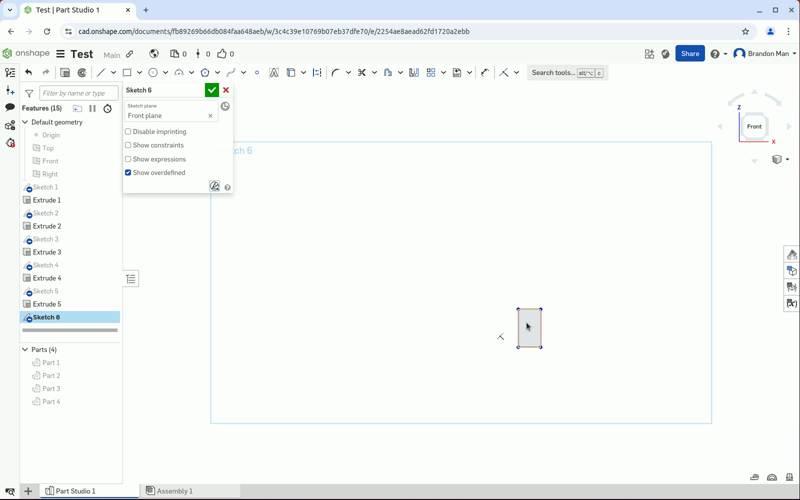
scroll(6)
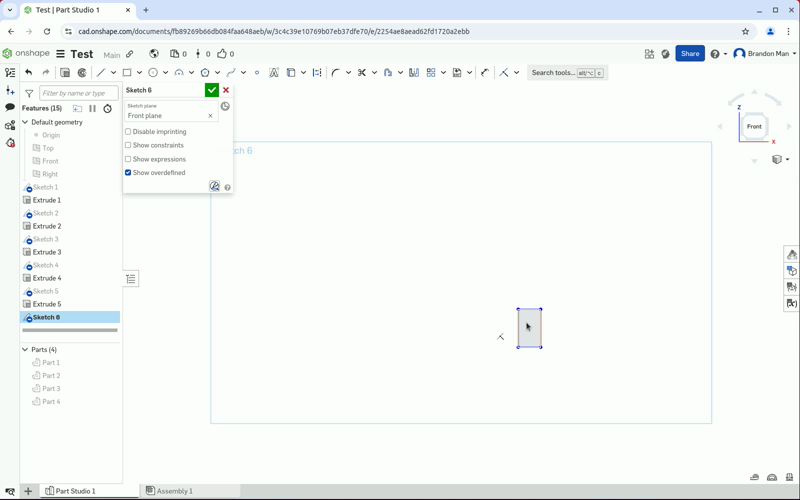
scroll(6)
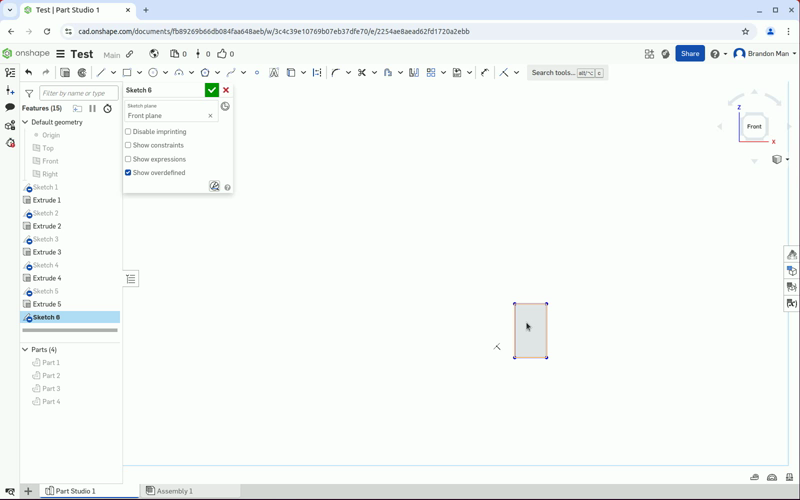
scroll(6)
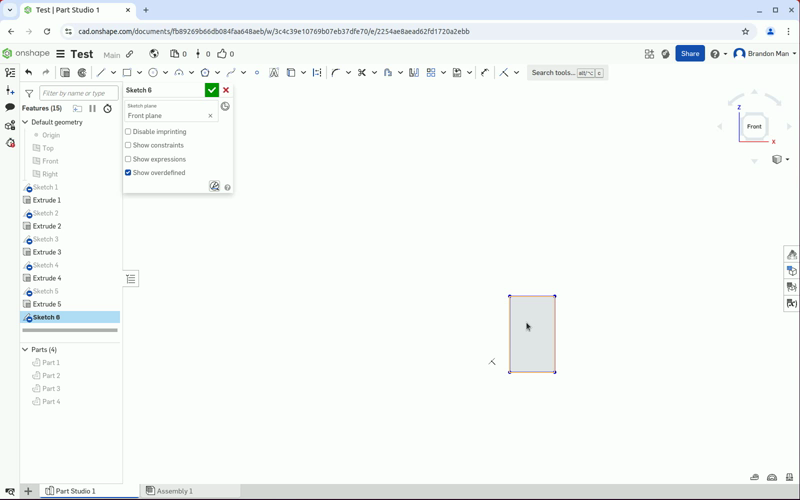
scroll(6)
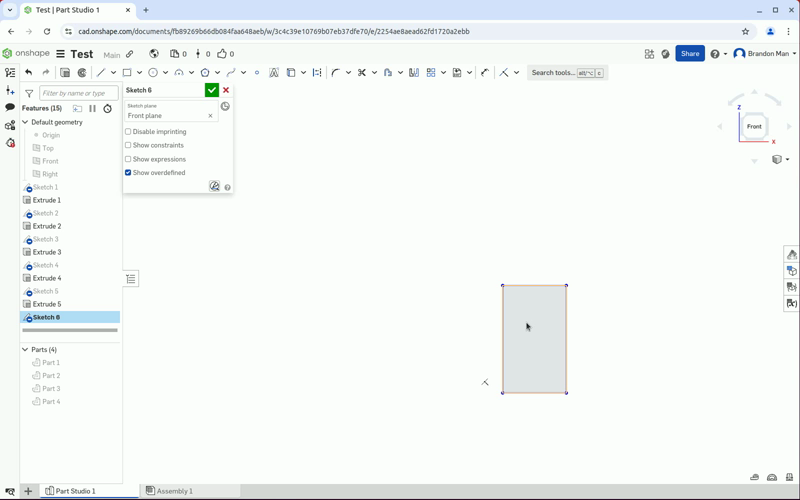
scroll(6)
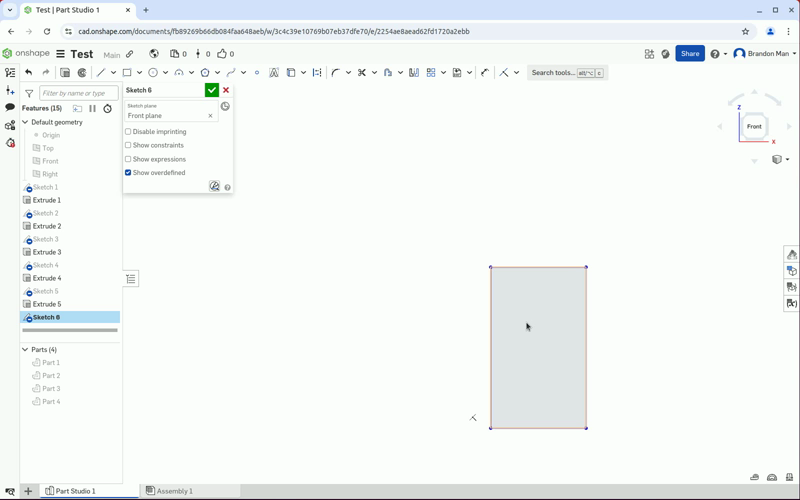
scroll(6)
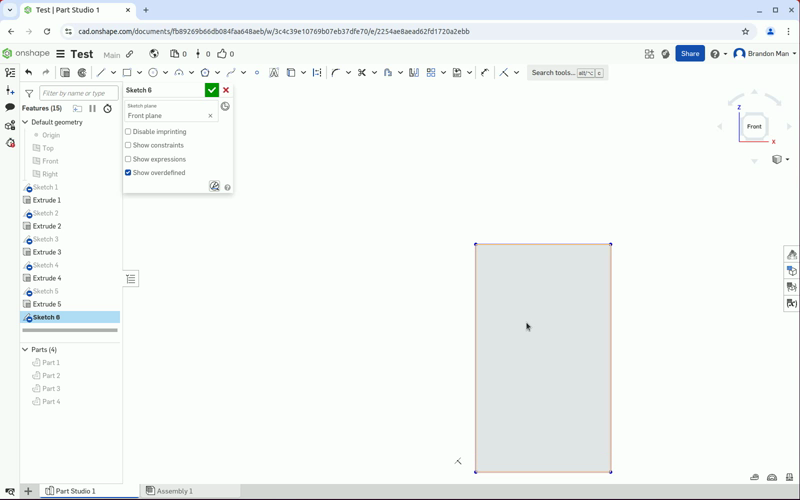
scroll(6)
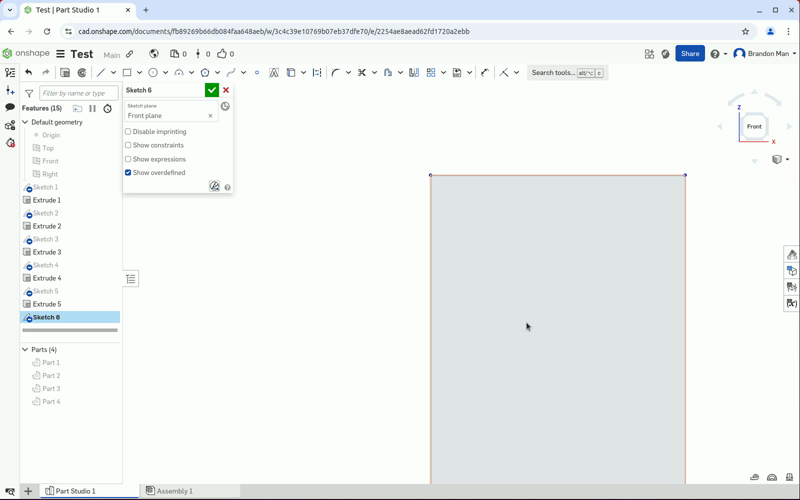
click(526, 322)
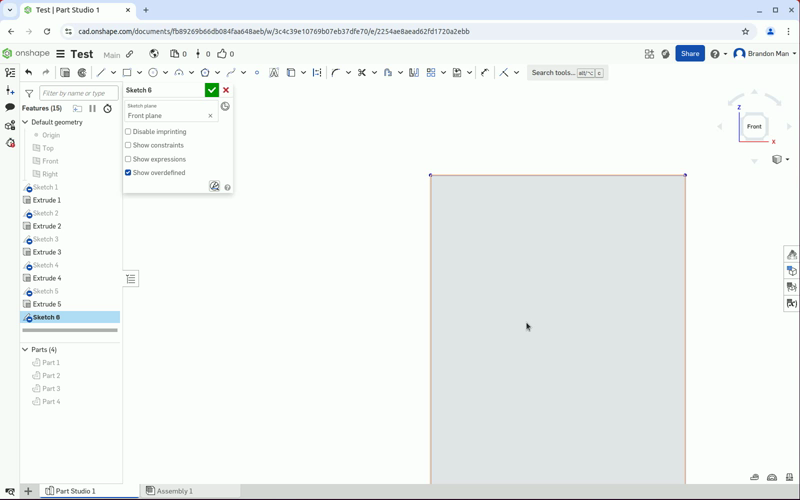
scroll(-6)
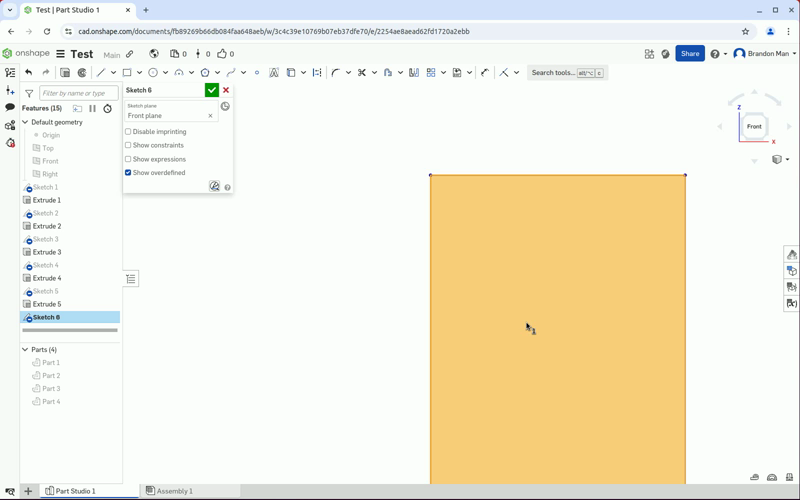
scroll(-6)
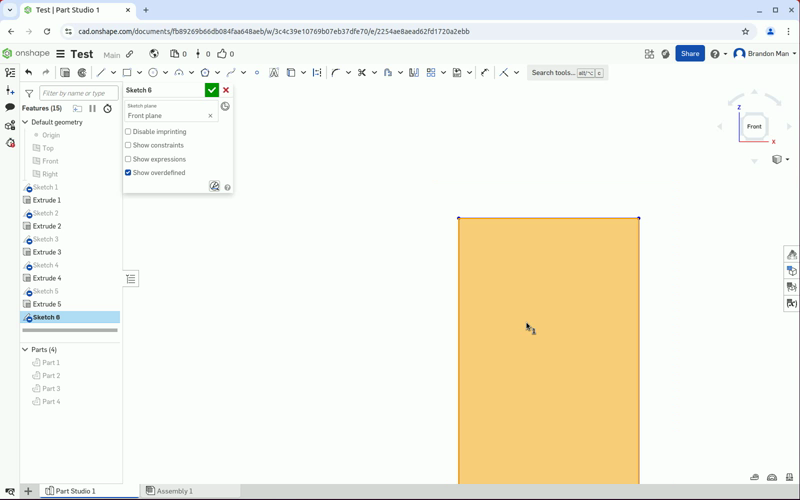
scroll(-6)
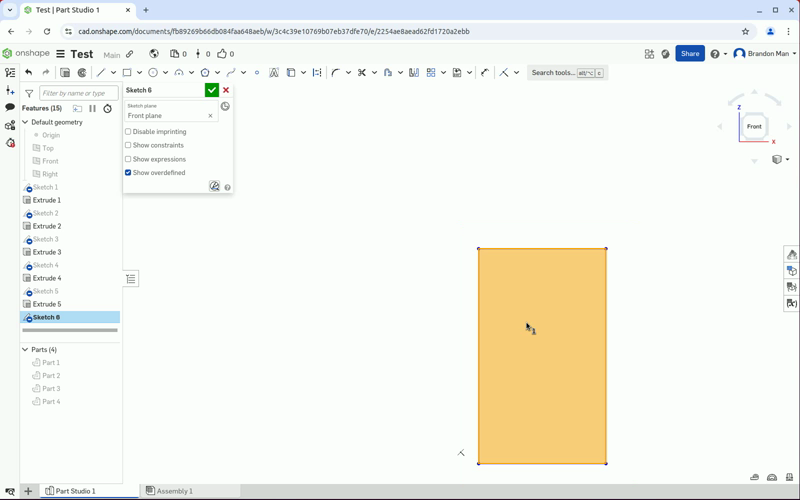
scroll(-6)
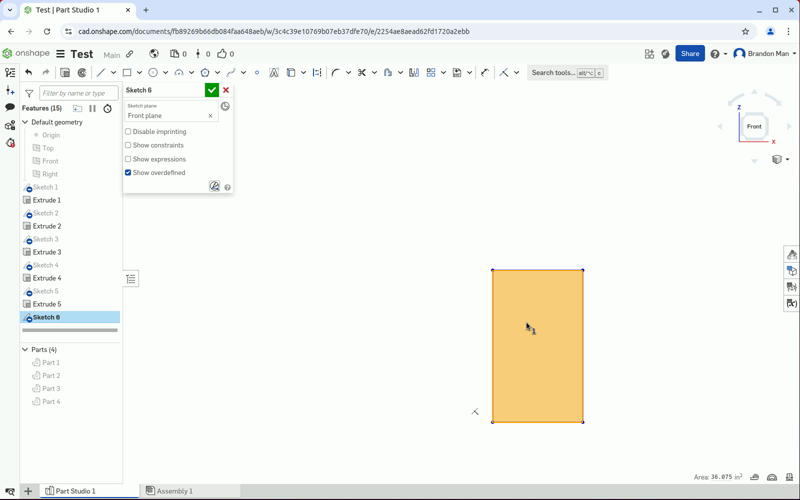
scroll(-6)
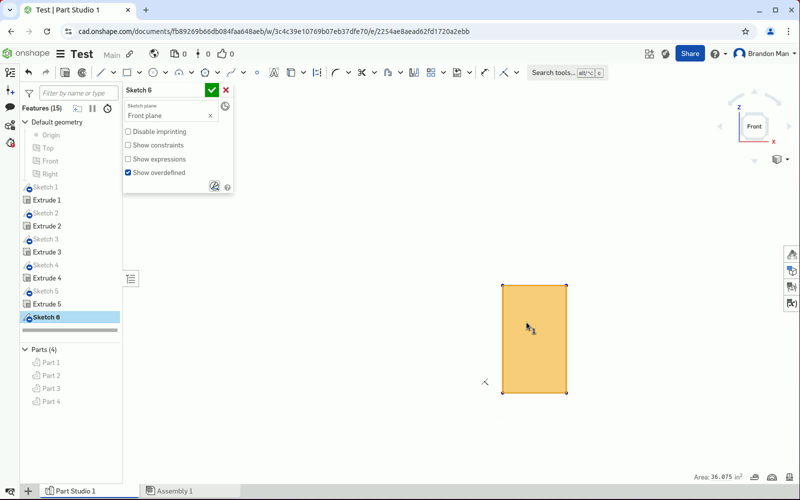
scroll(-6)
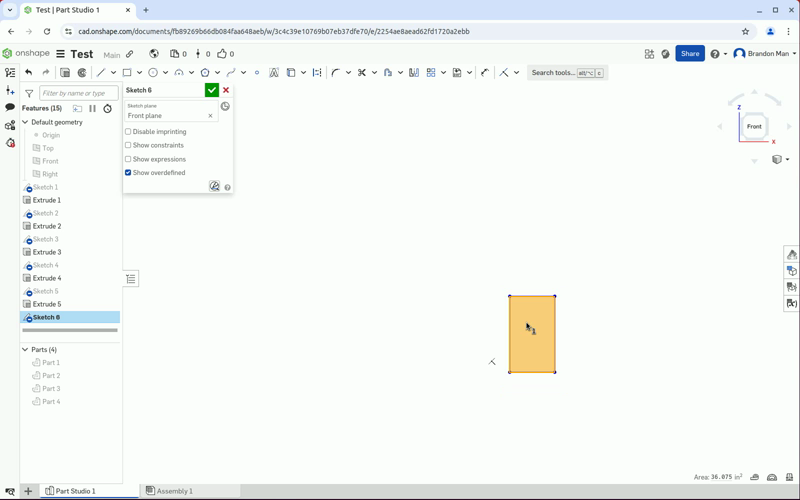
scroll(-6)
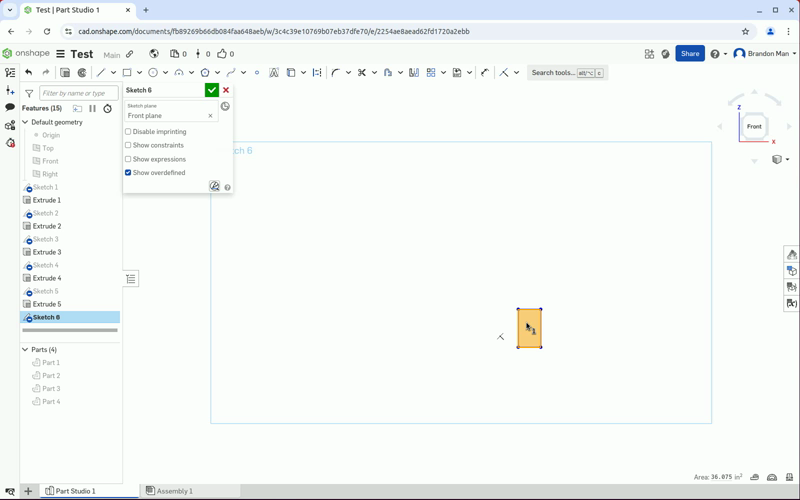
mouse_move(73, 352)
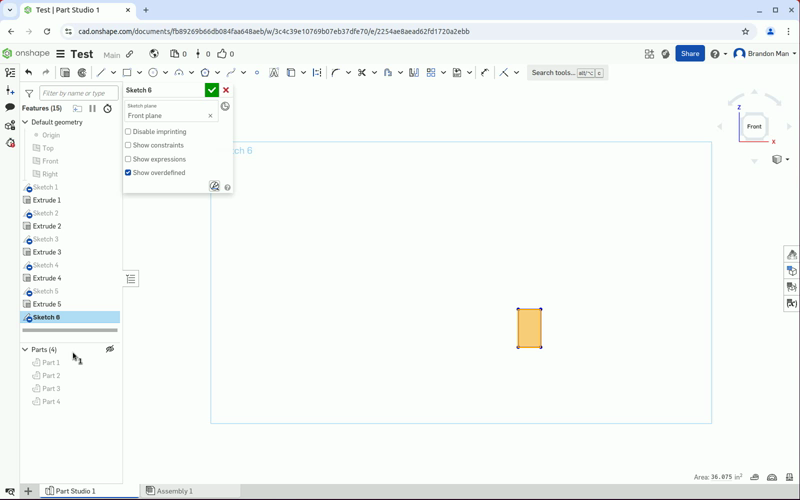
key(shift+y)
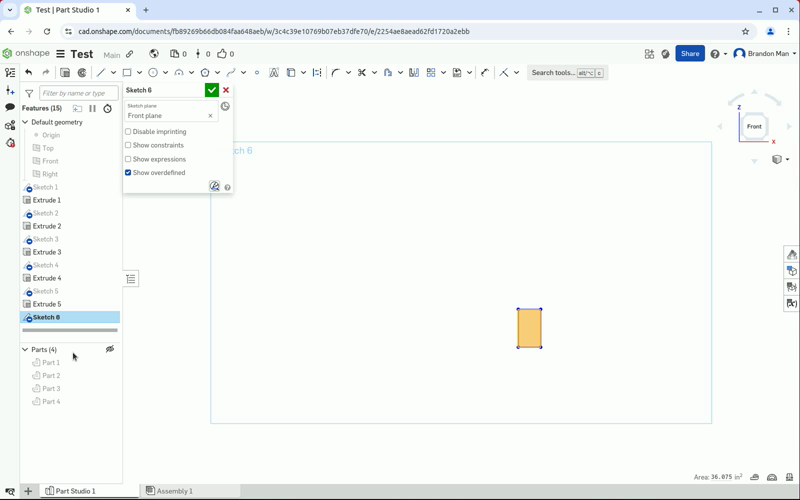
key(shift+e)
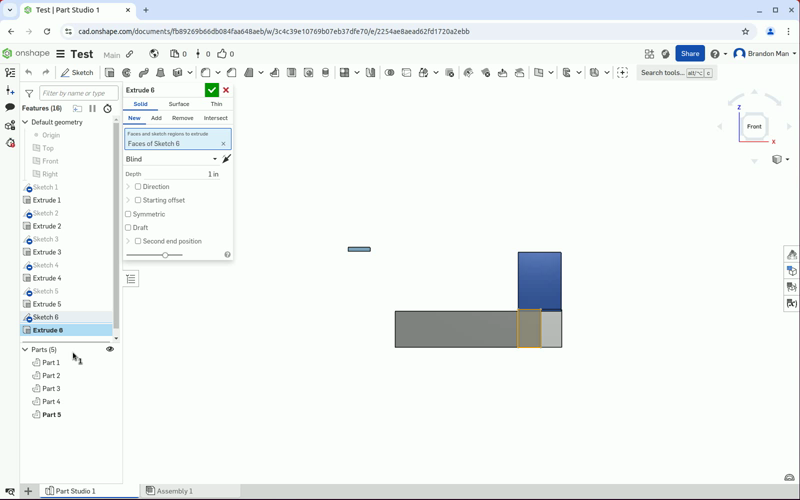
mouse_move(143, 106)
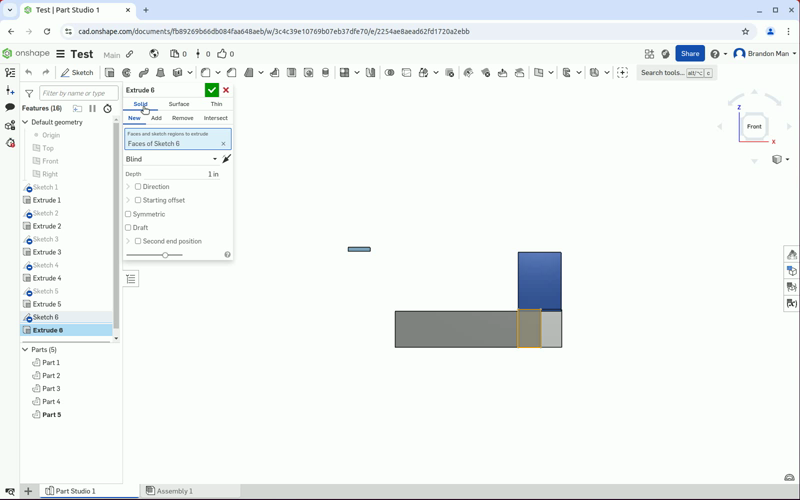
click(143, 106)
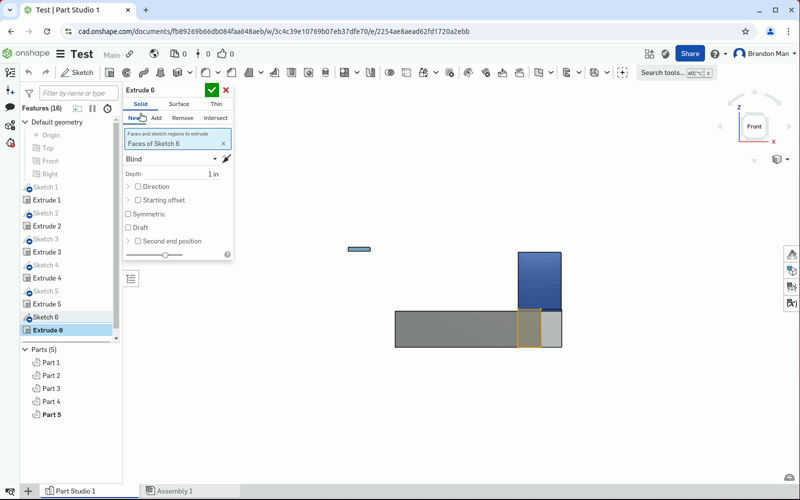
mouse_move(137, 120)
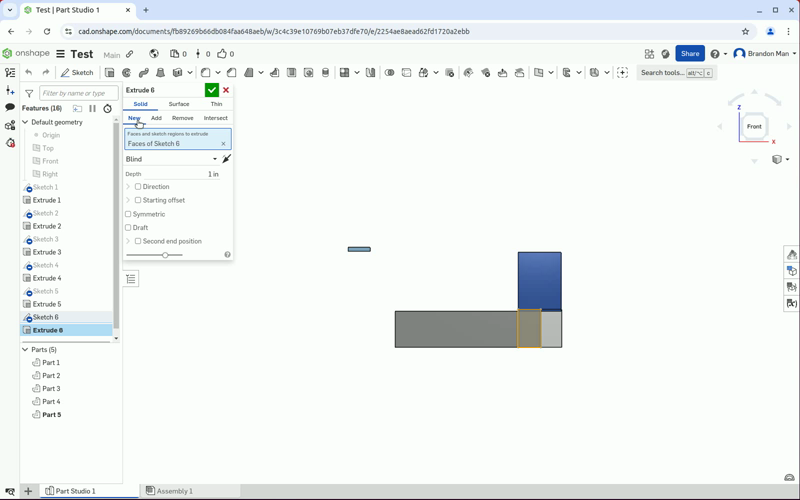
click(137, 120)
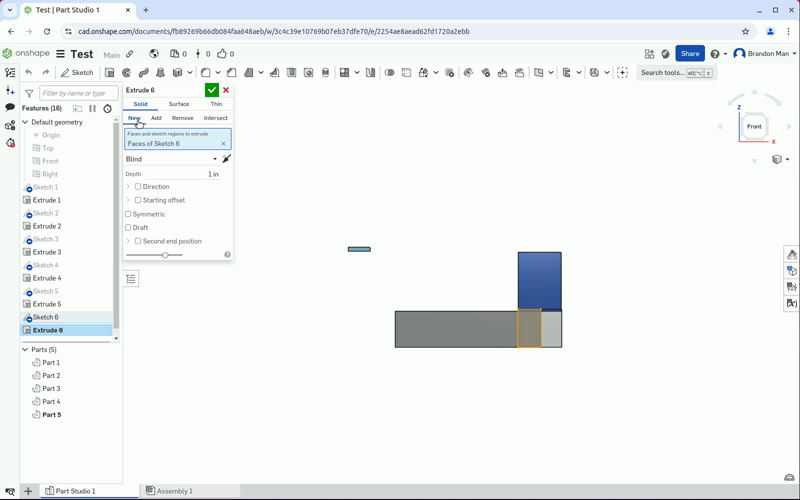
key(tab, 4)
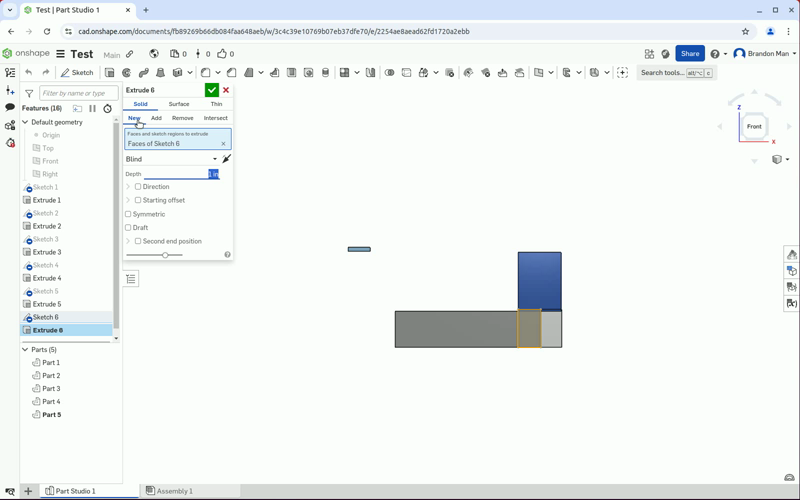
text(-0.241)
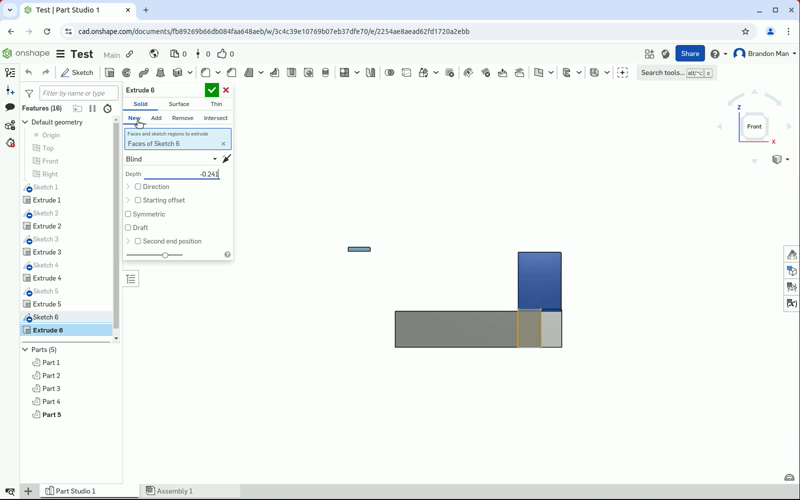
key(enter)
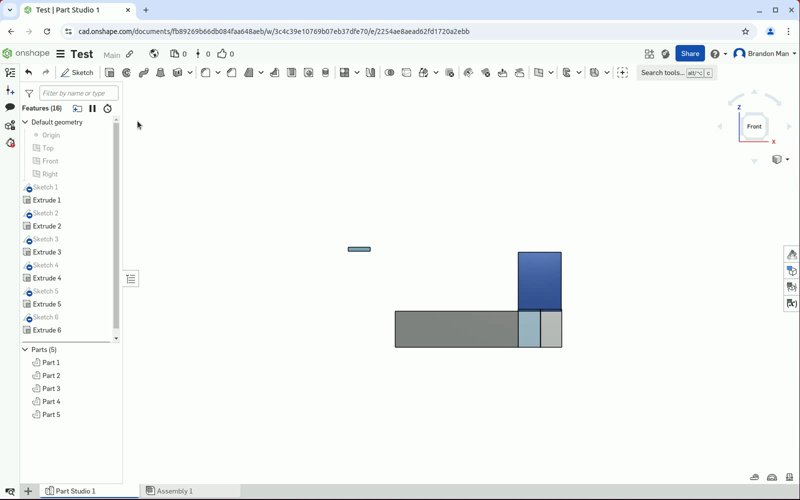
key(shift+h)
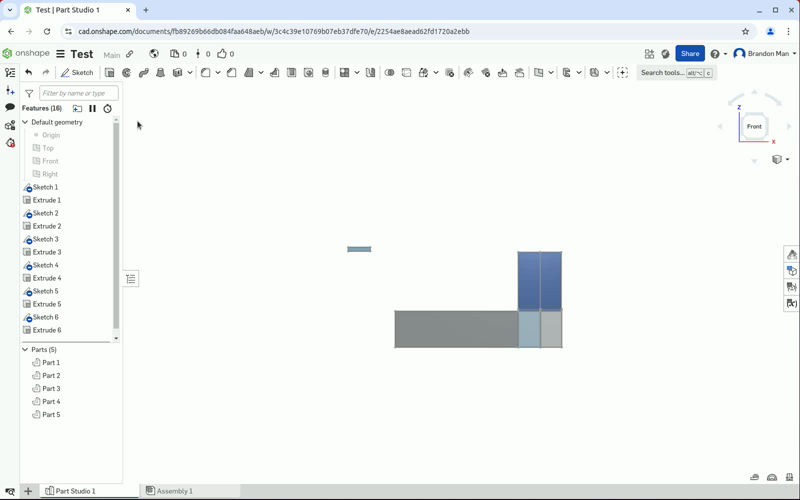
key(shift+h)
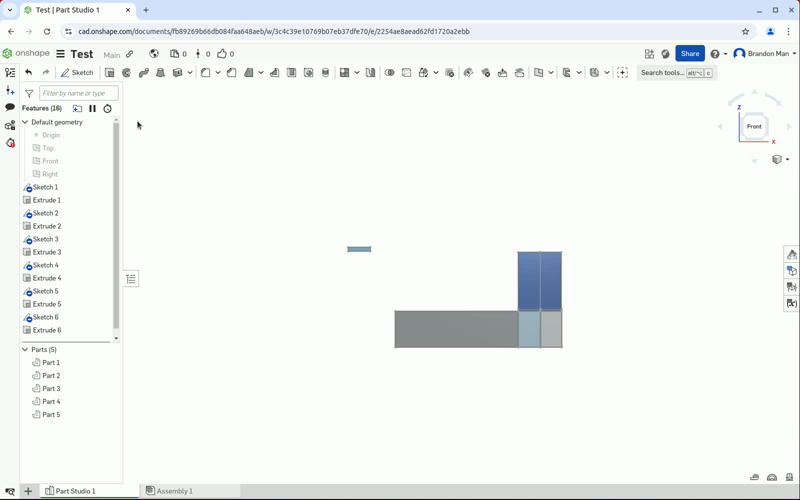
key(shift+7)
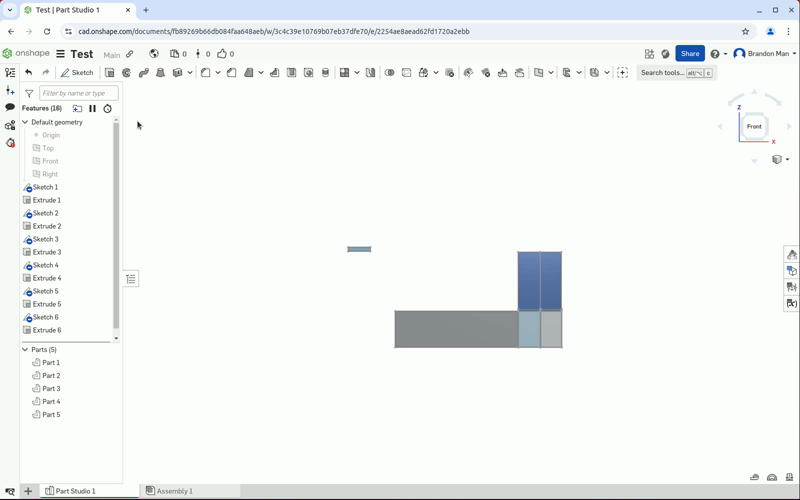
key(left, 2)
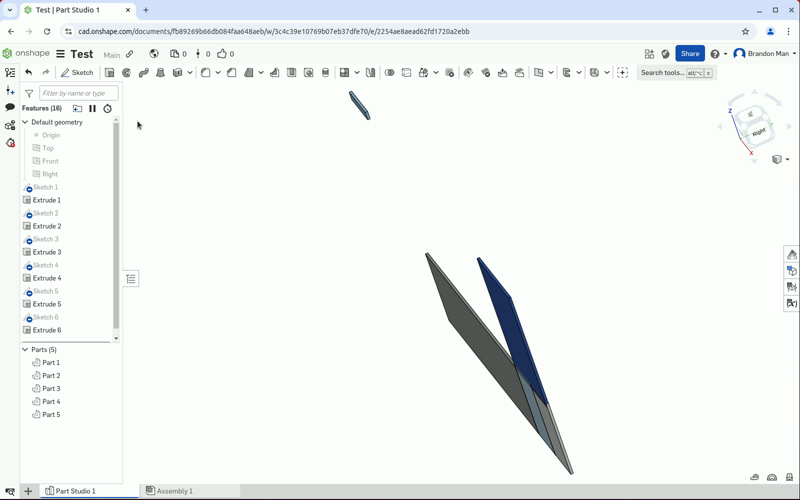
key(down, 2)
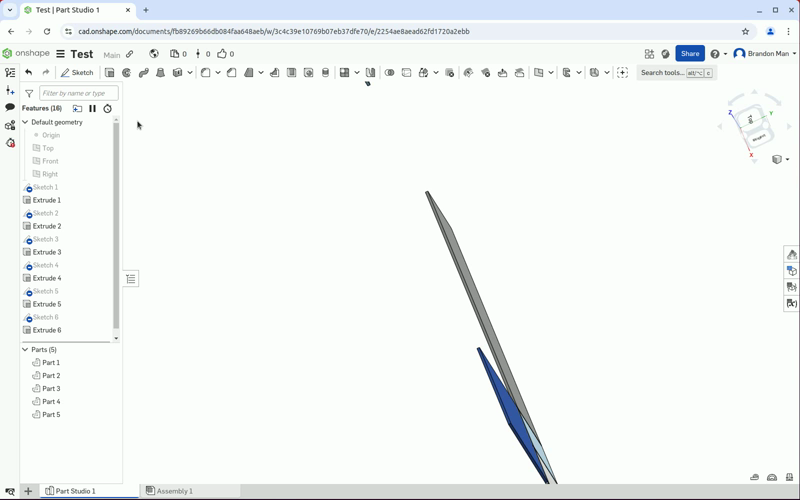
key(up, 2)
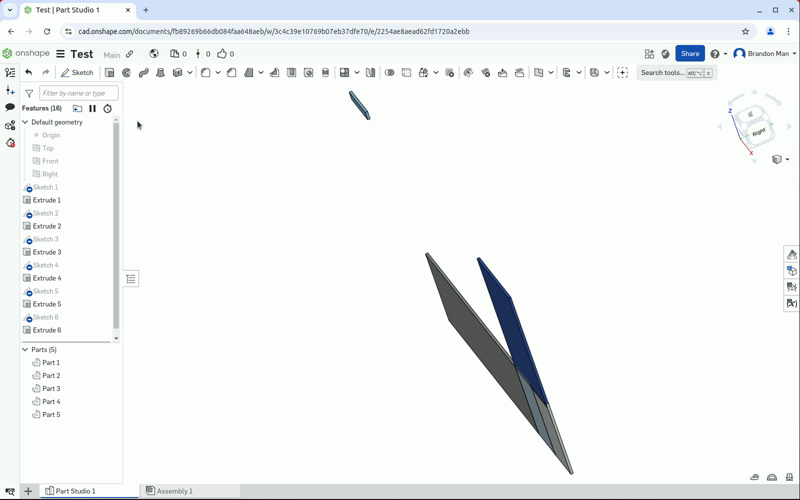
key(right, 2)
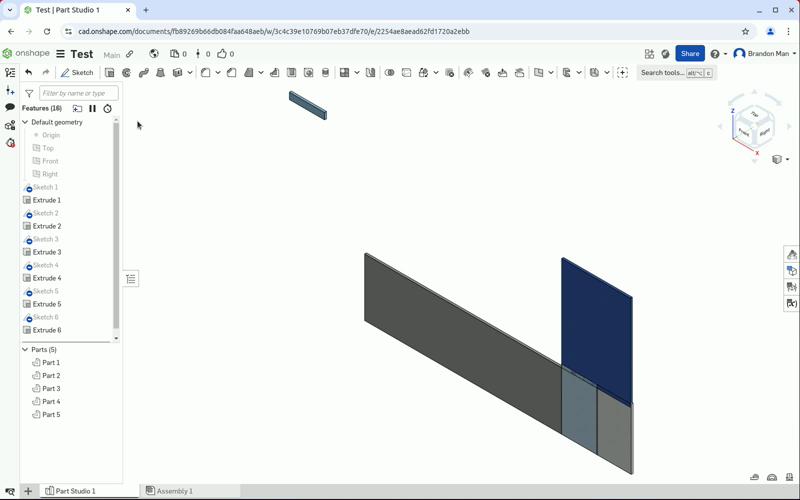
mouse_move(69, 189)
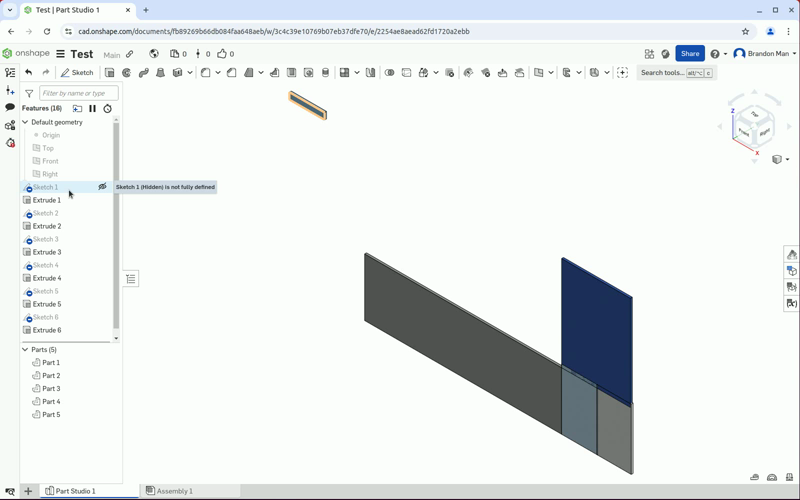
click(69, 189)